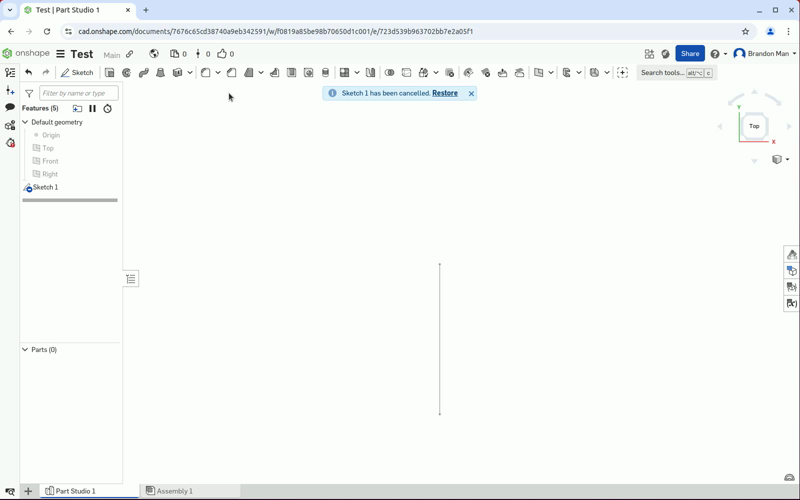
key(shift+h)
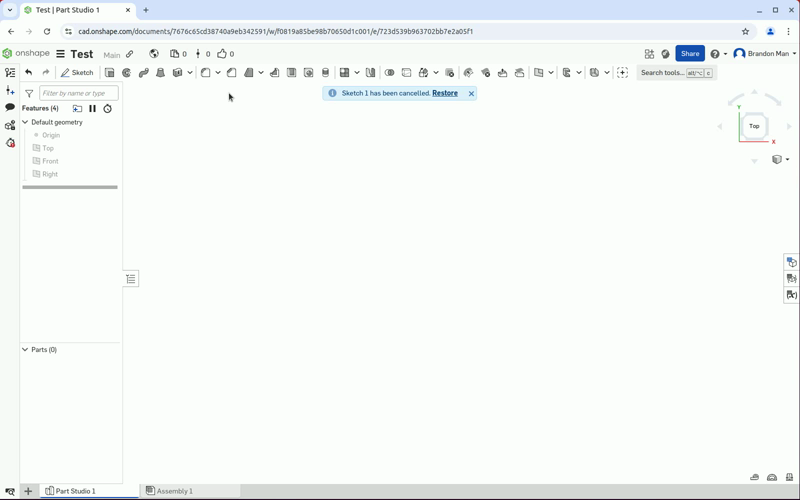
mouse_move(73, 352)
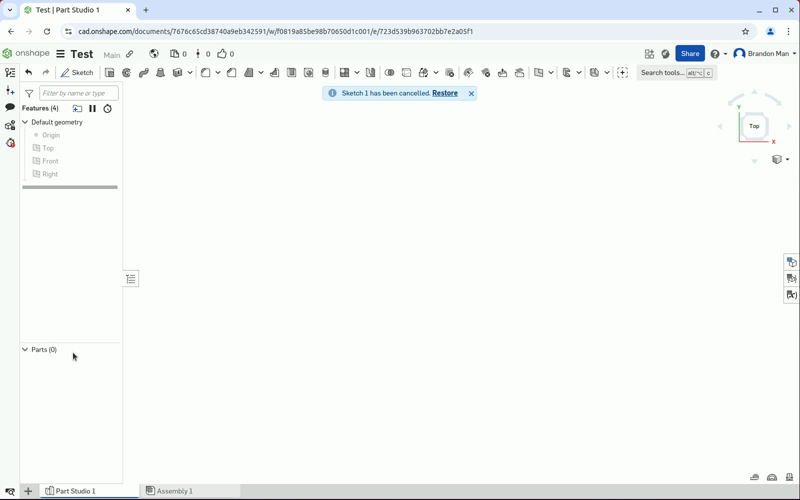
key(y)
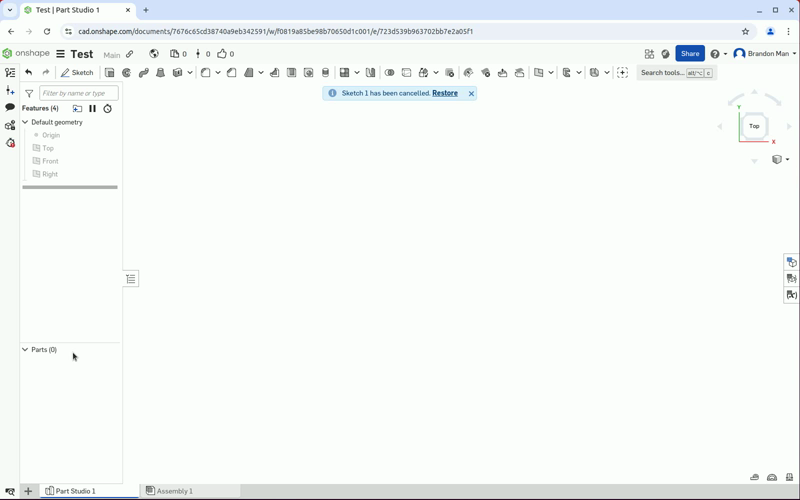
key(shift+p)
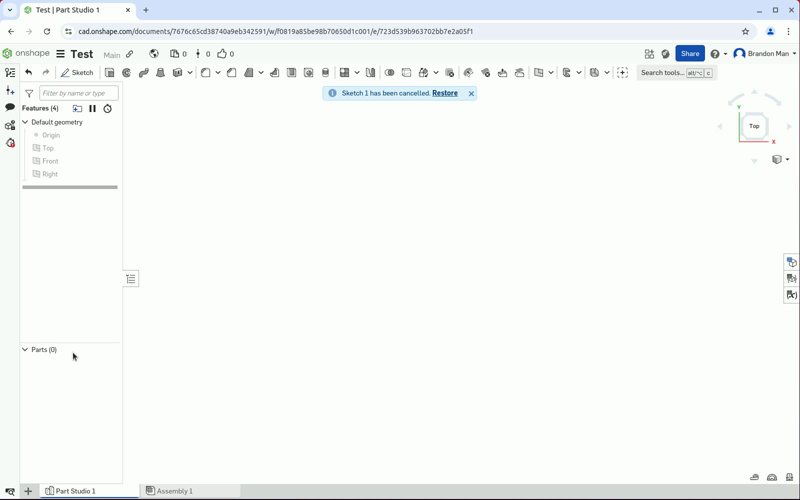
key(space)
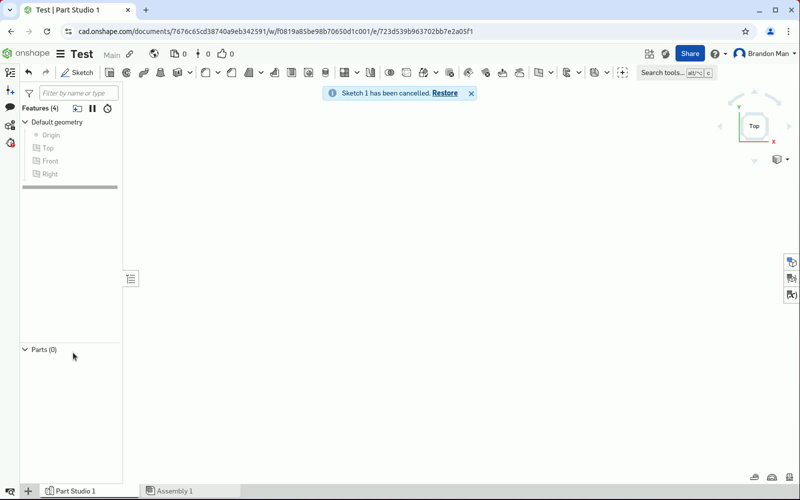
key_down(shift)
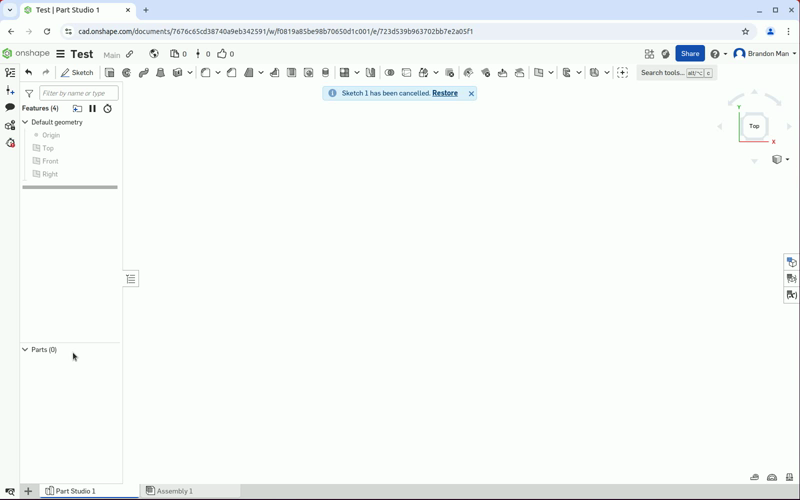
key(up)
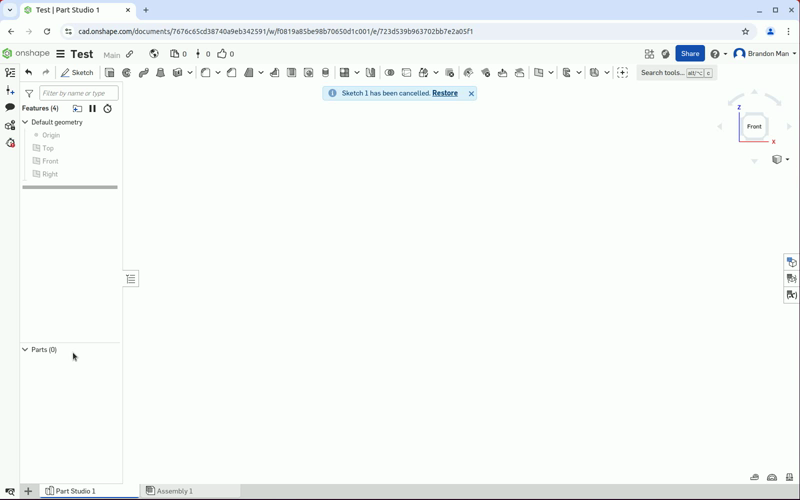
key_up(shift)
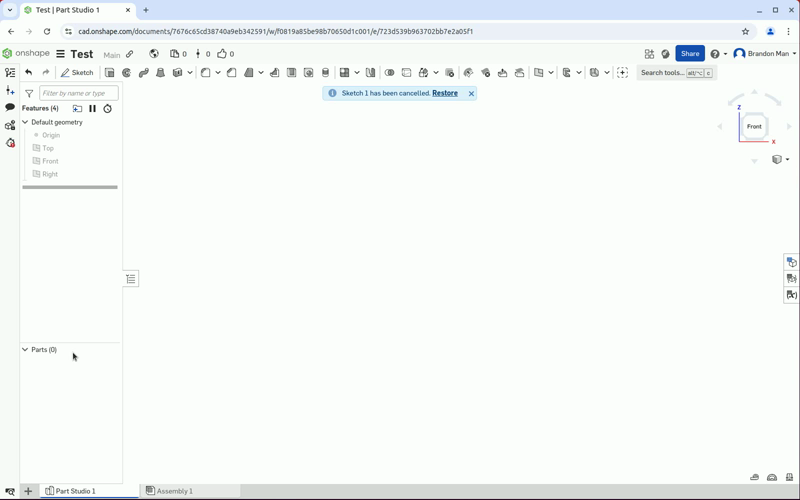
mouse_move(73, 352)
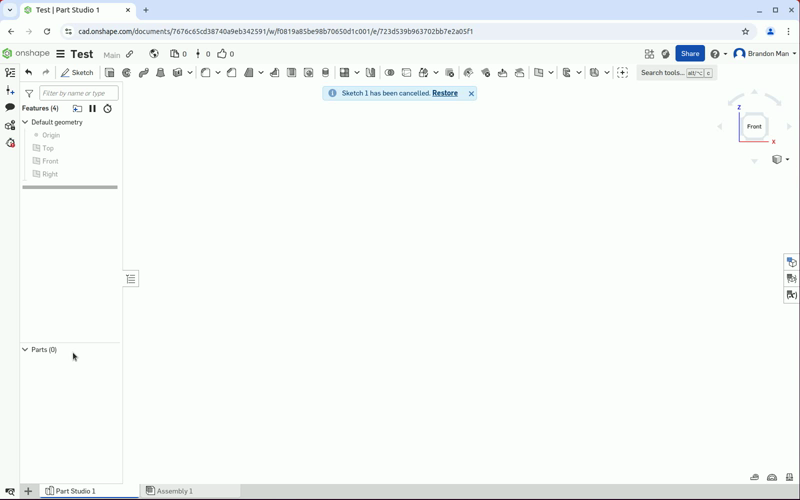
key(shift+y)
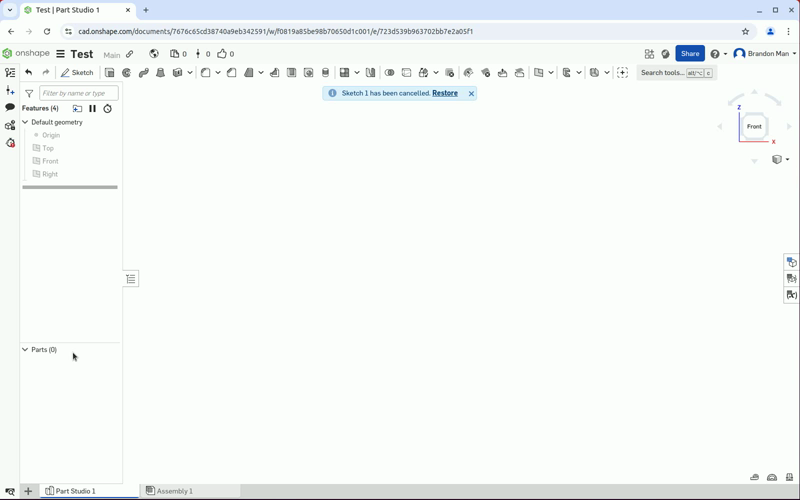
key(shift+s)
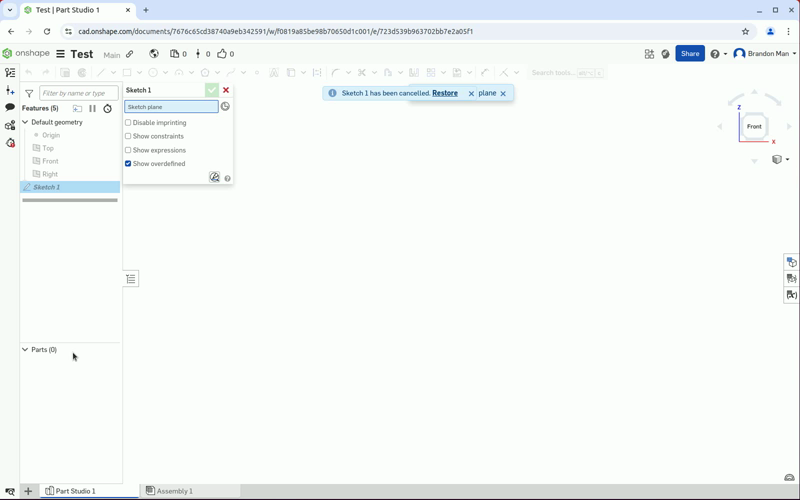
mouse_move(73, 163)
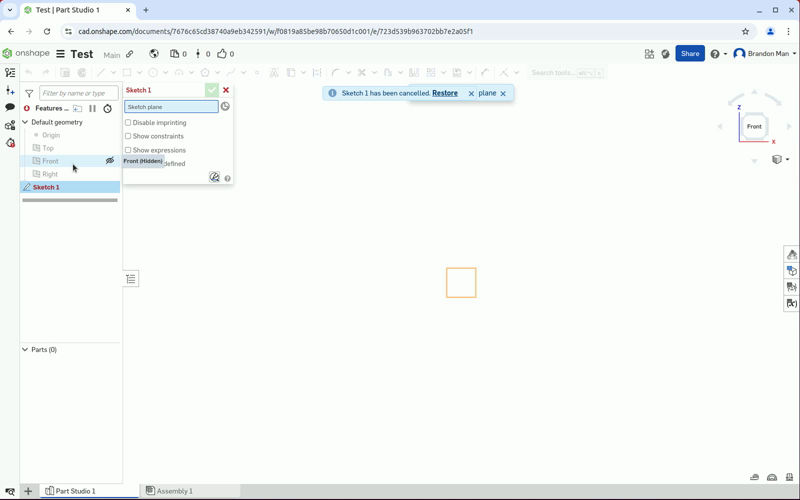
click(73, 163)
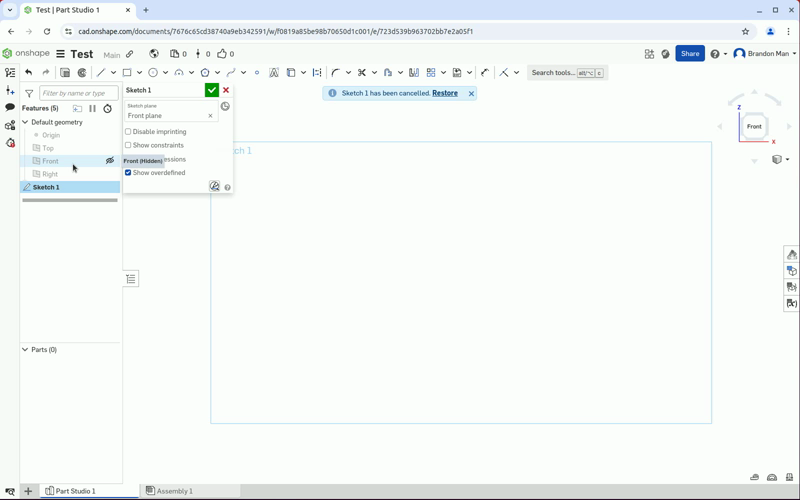
mouse_move(73, 352)
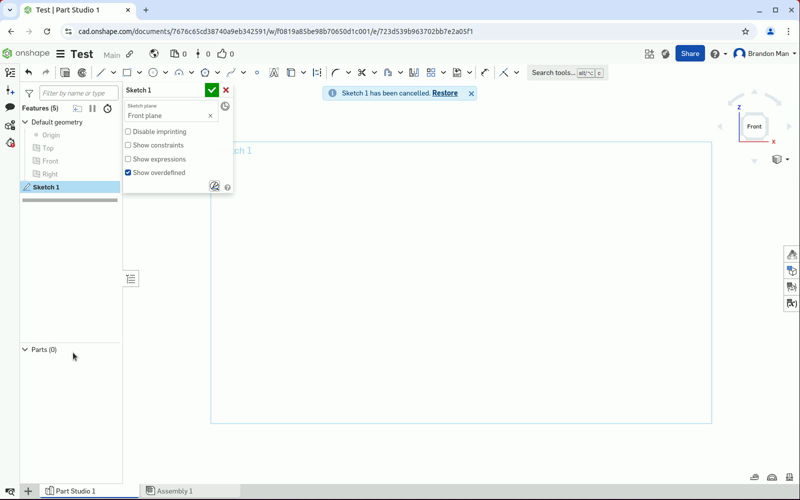
key(y)
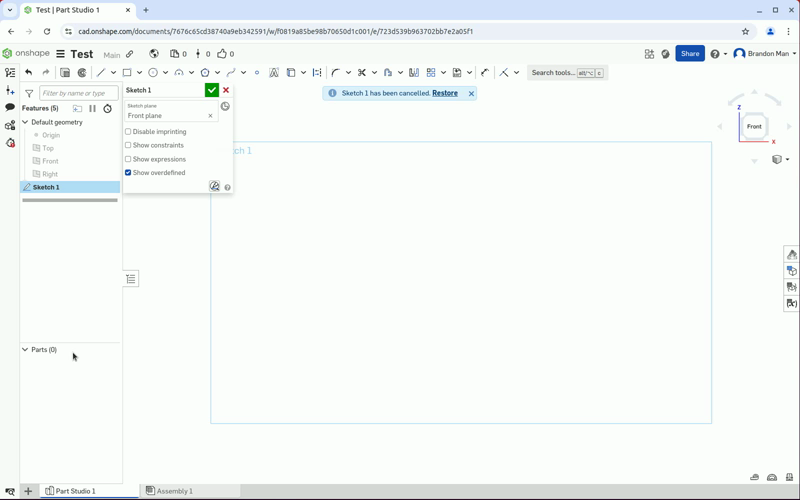
key(l)
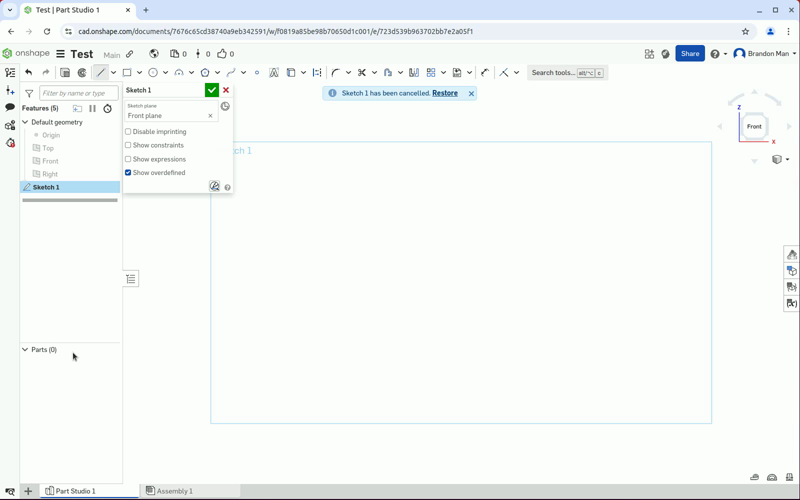
key_down(shift)
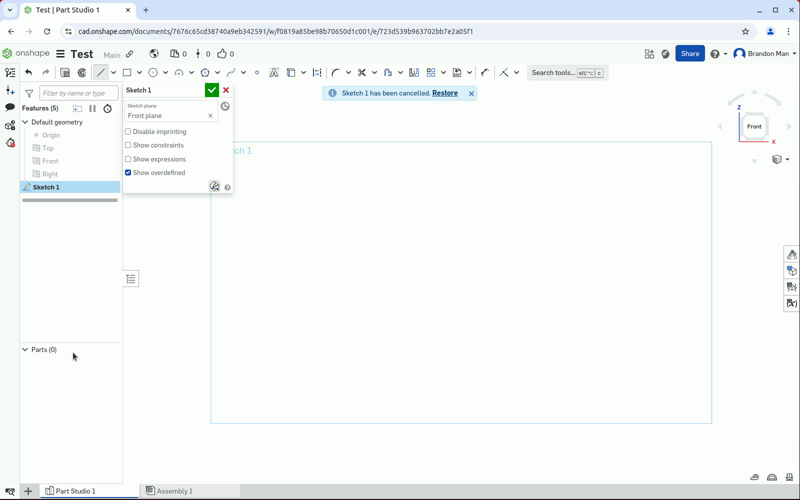
mouse_move(397, 314)
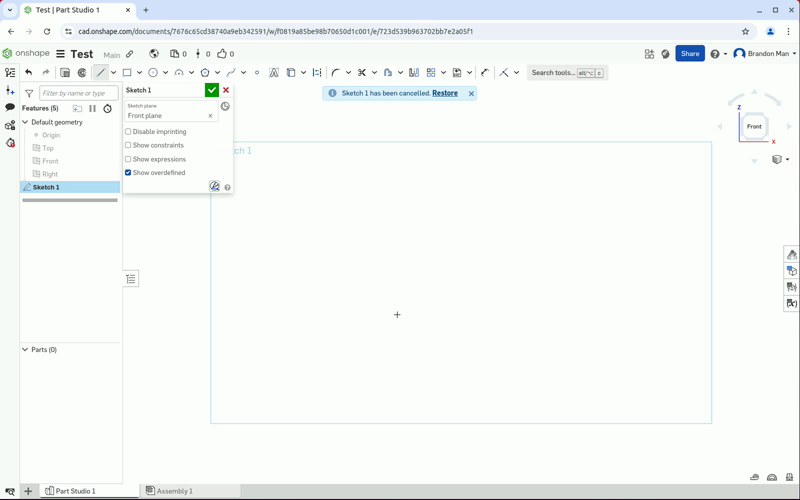
click(397, 314)
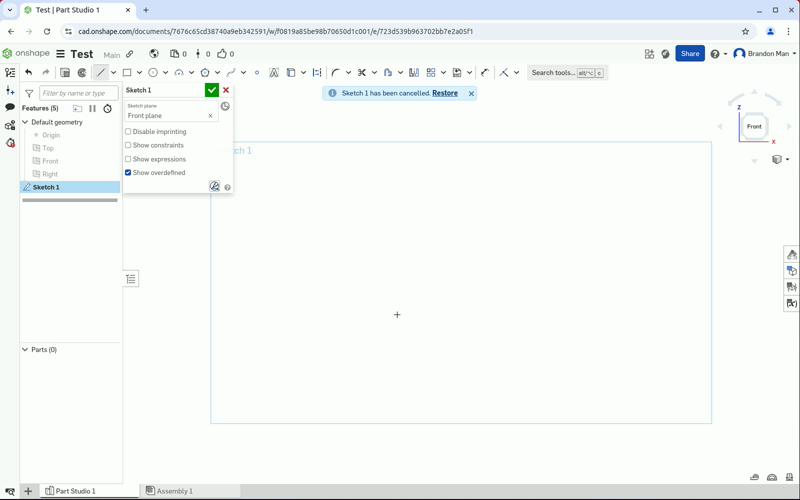
key_up(shift)
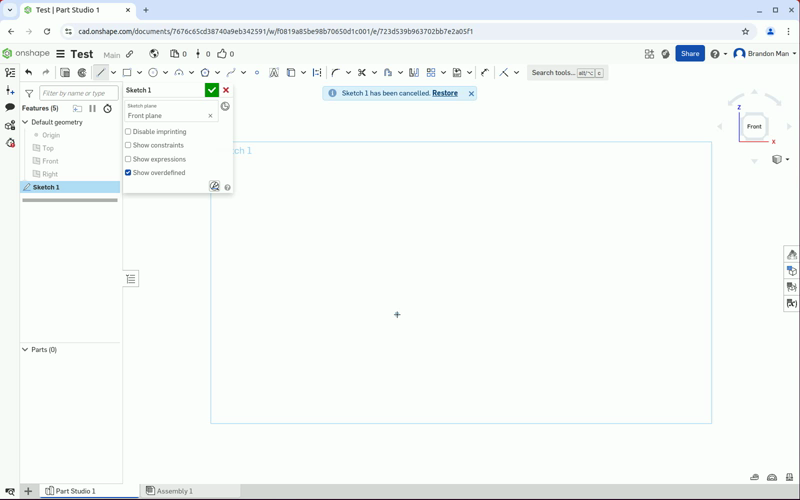
key_down(shift)
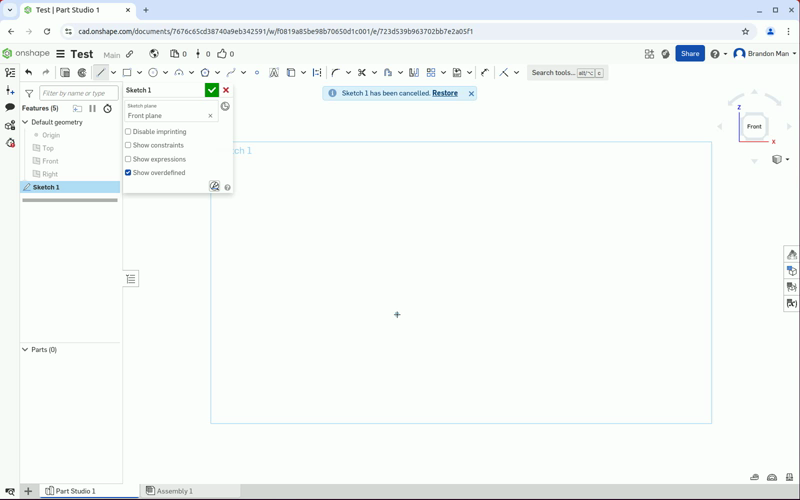
mouse_move(523, 314)
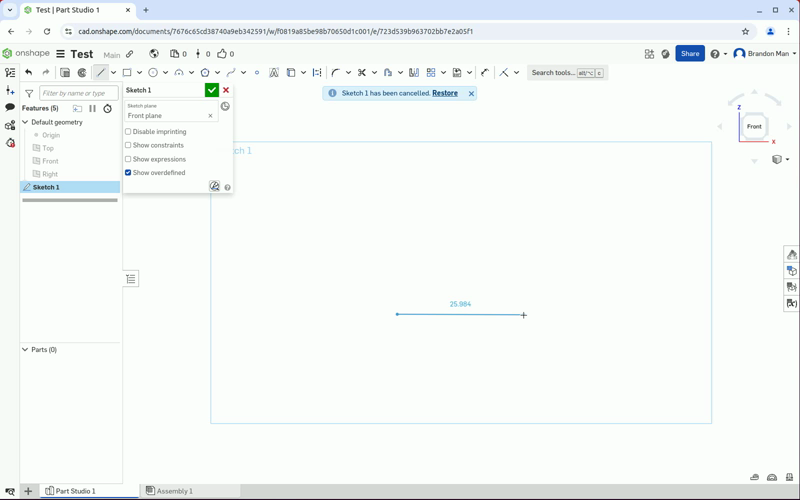
click(523, 314)
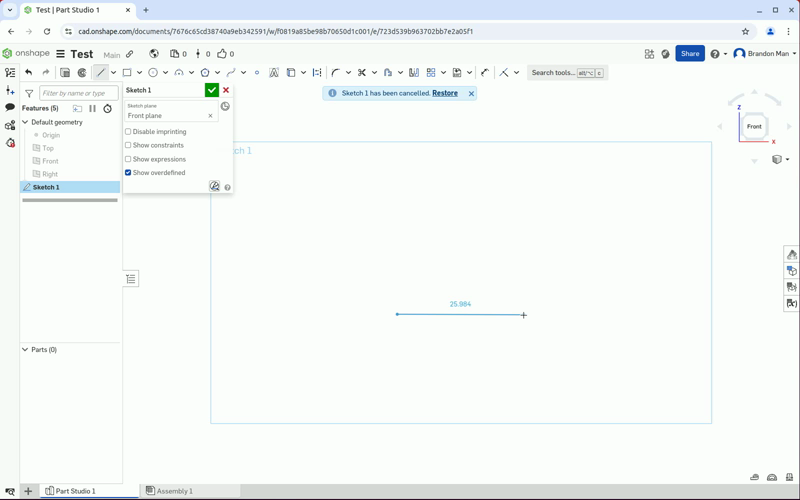
key_up(shift)
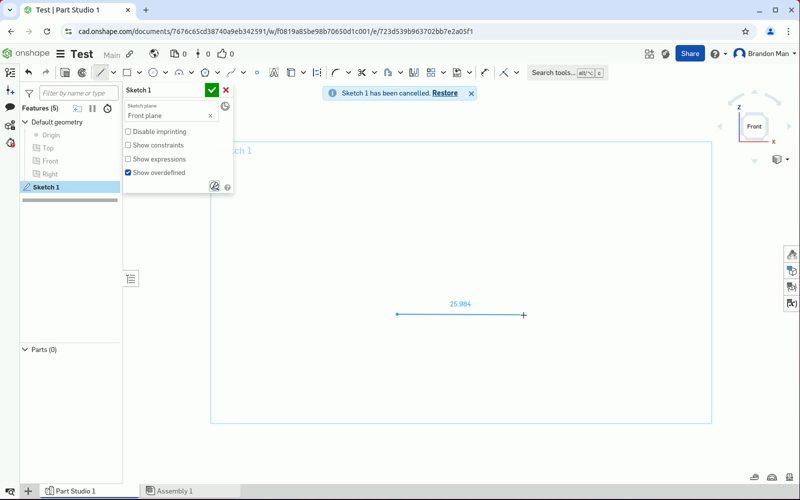
key_down(shift)
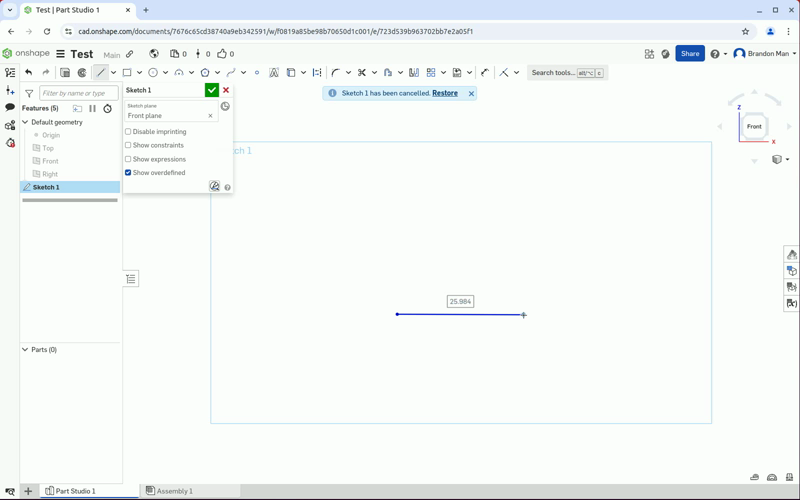
mouse_move(523, 250)
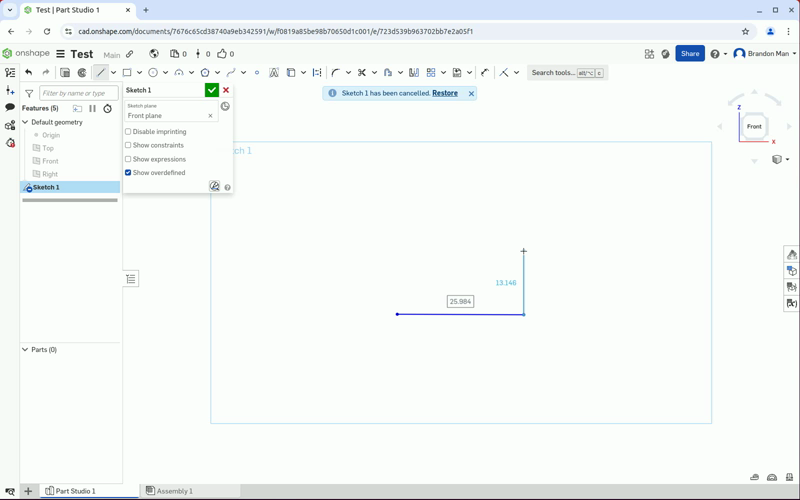
click(523, 250)
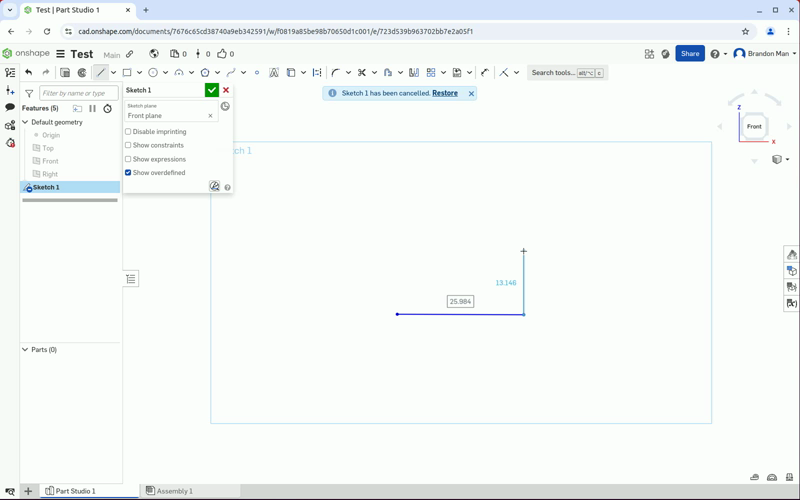
key_up(shift)
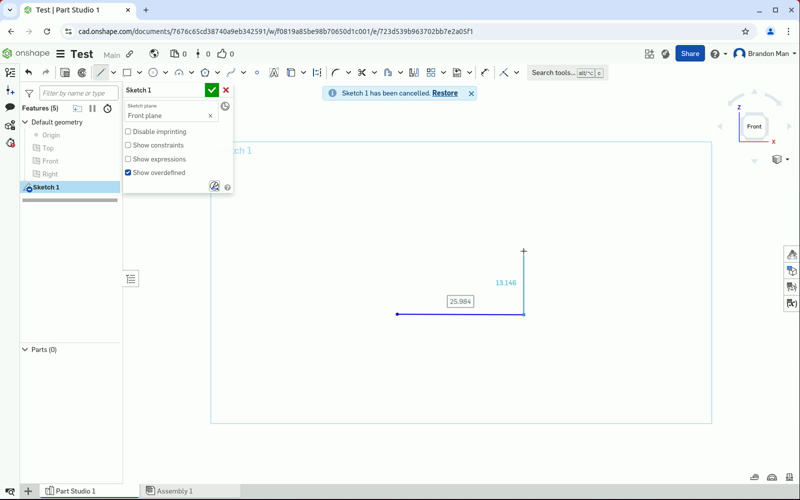
key_down(shift)
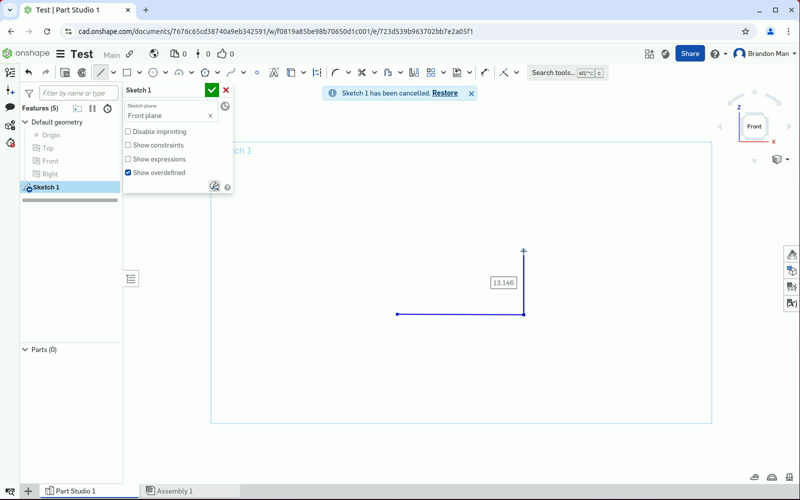
mouse_move(397, 250)
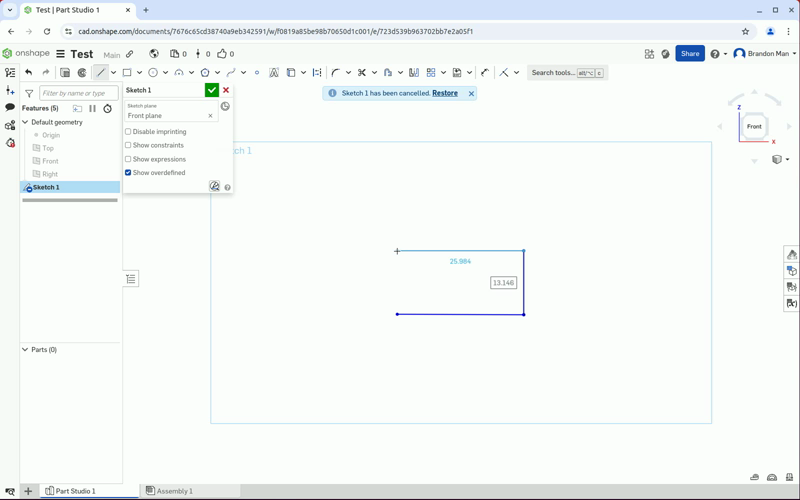
click(397, 250)
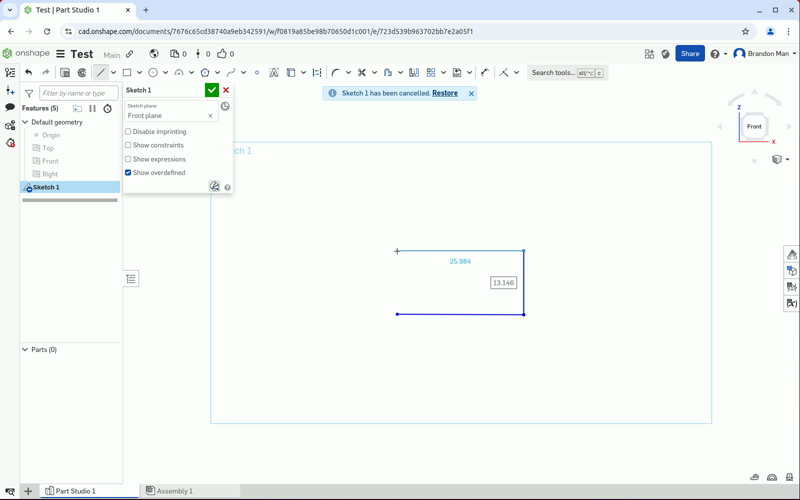
key_up(shift)
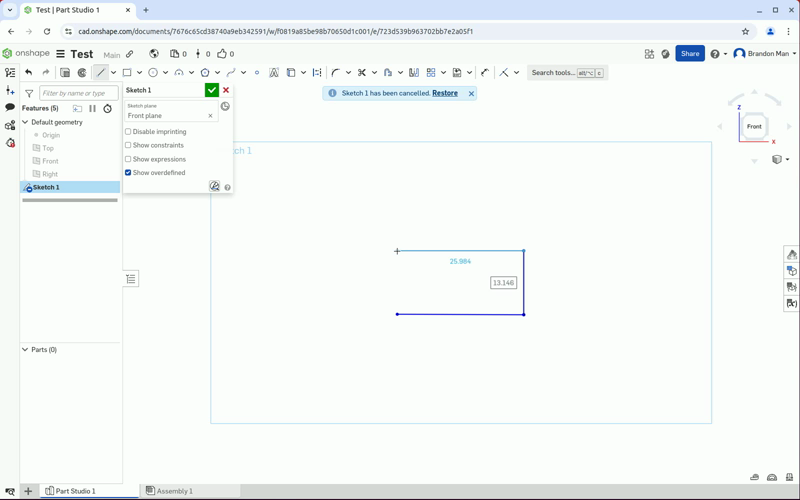
key_down(shift)
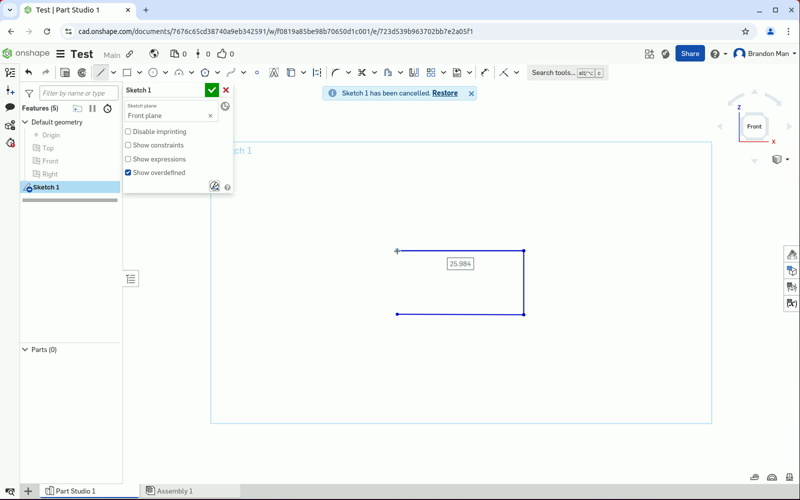
mouse_move(397, 314)
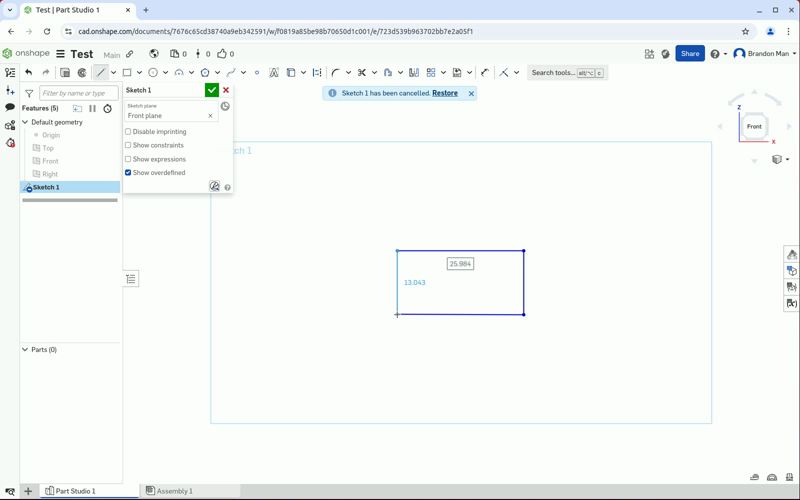
key_up(shift)
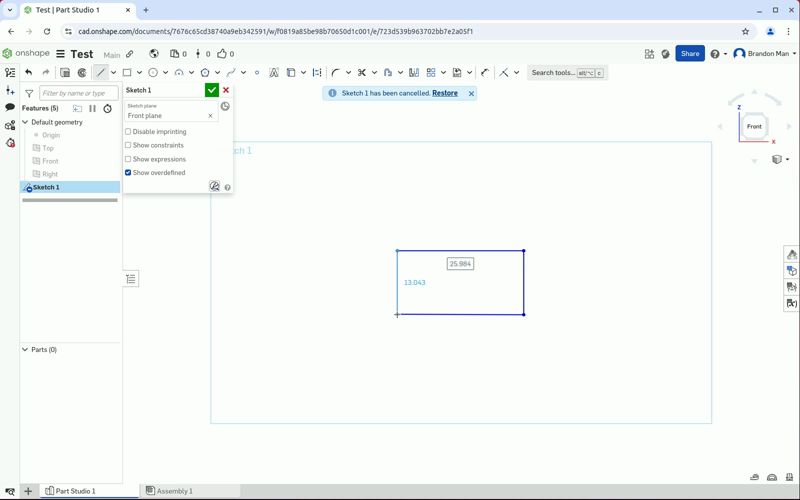
click(397, 314)
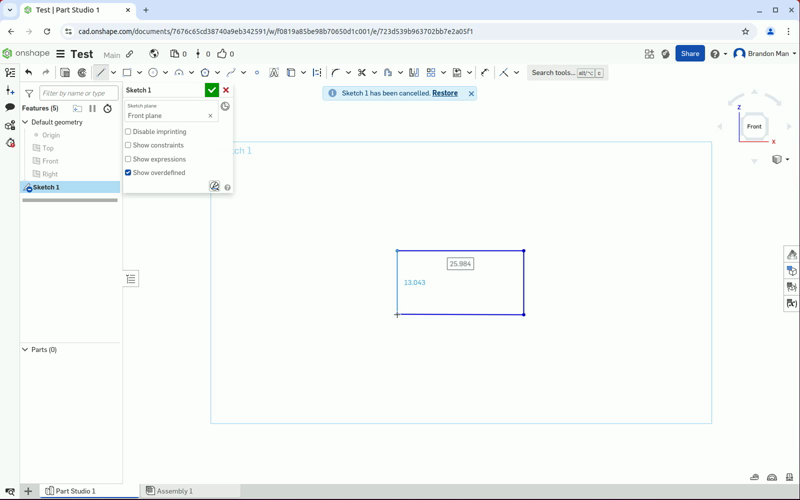
key(esc)
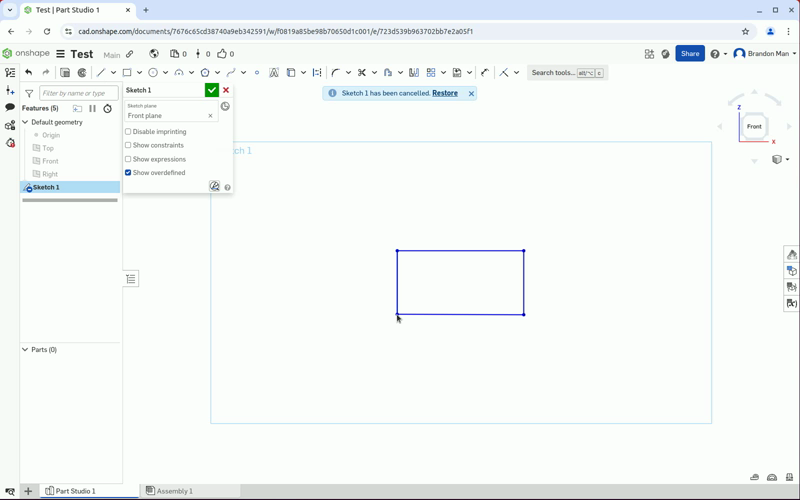
mouse_move(454, 263)
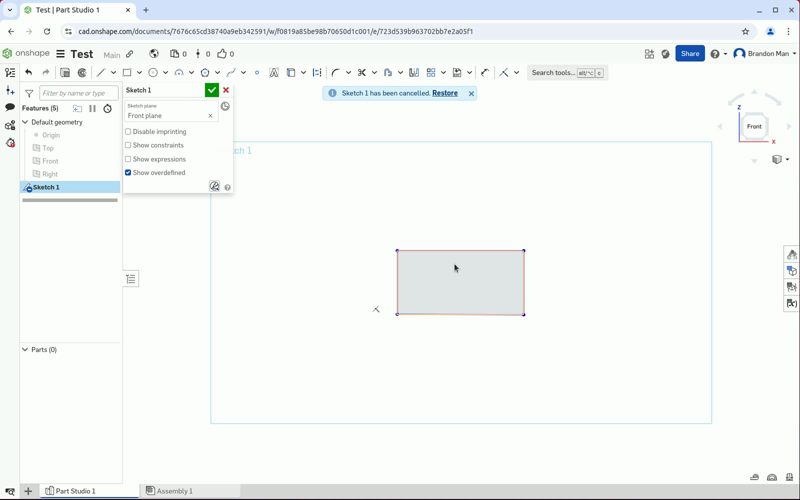
click(454, 263)
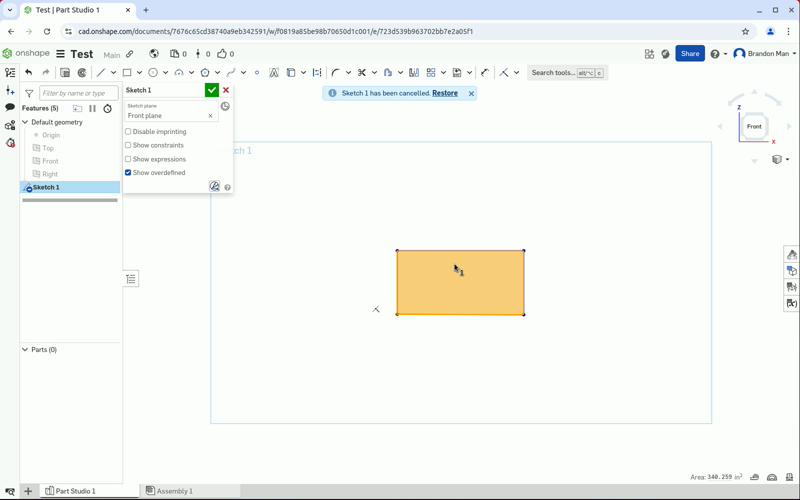
mouse_move(73, 352)
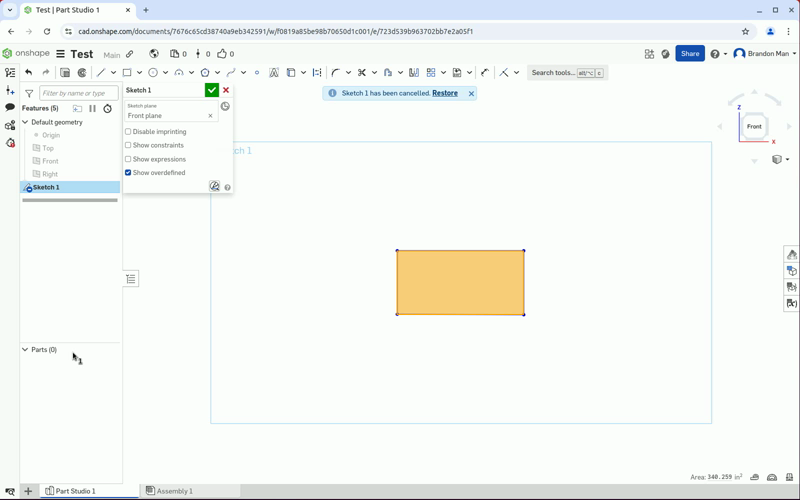
key(shift+y)
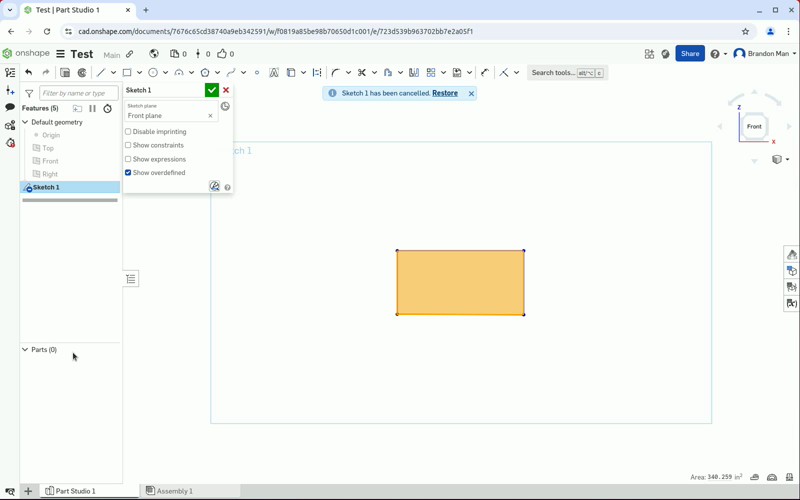
key(shift+e)
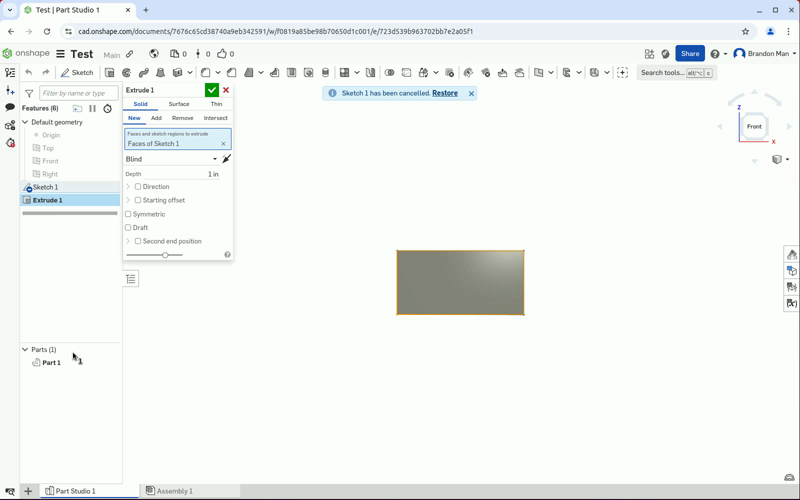
mouse_move(143, 106)
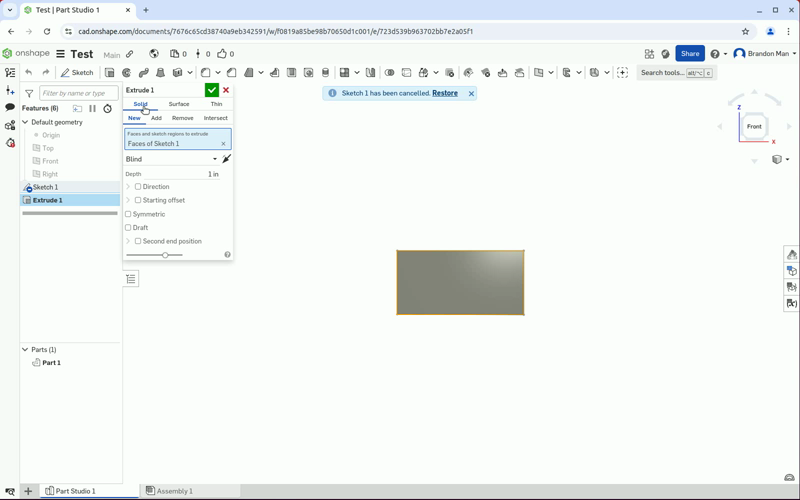
click(143, 106)
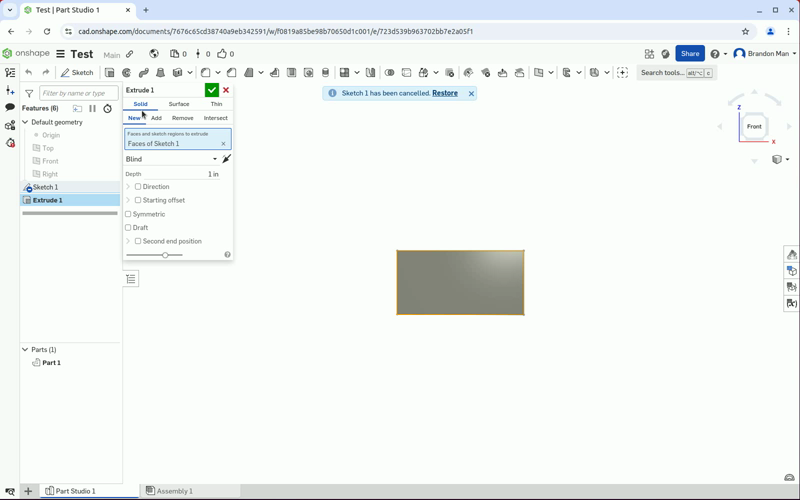
mouse_move(137, 120)
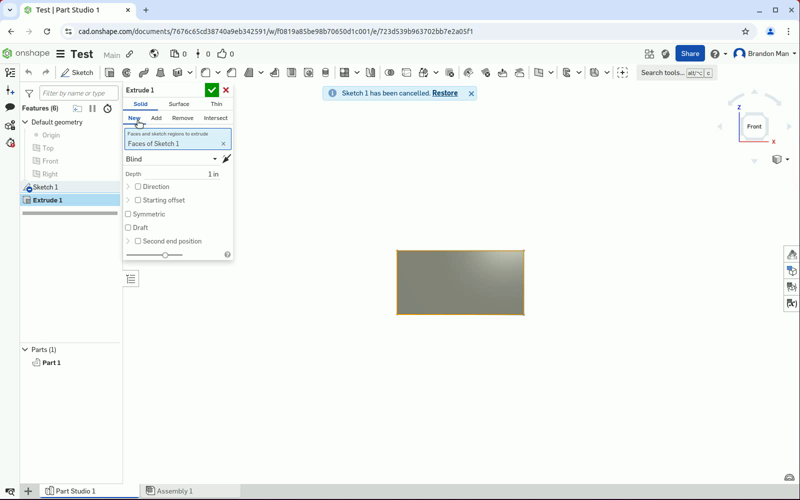
click(137, 120)
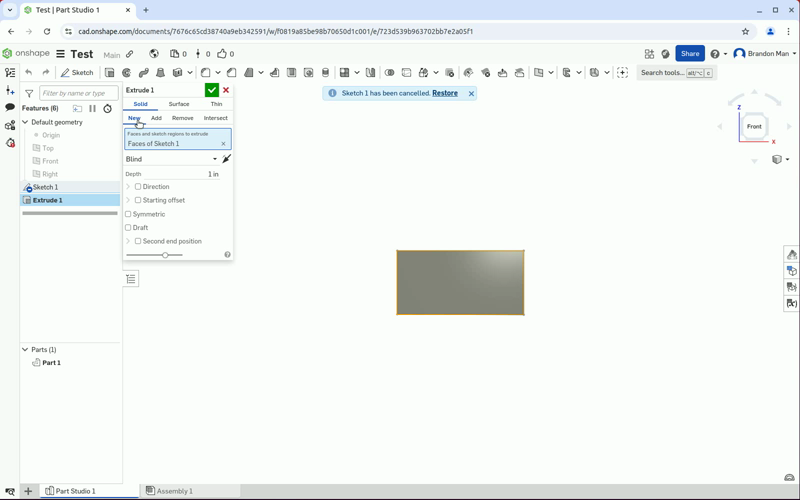
key(tab, 4)
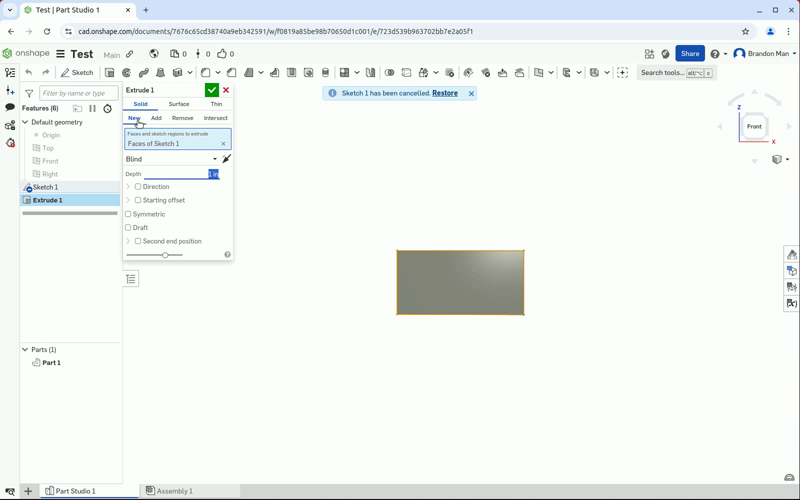
text(6.499)
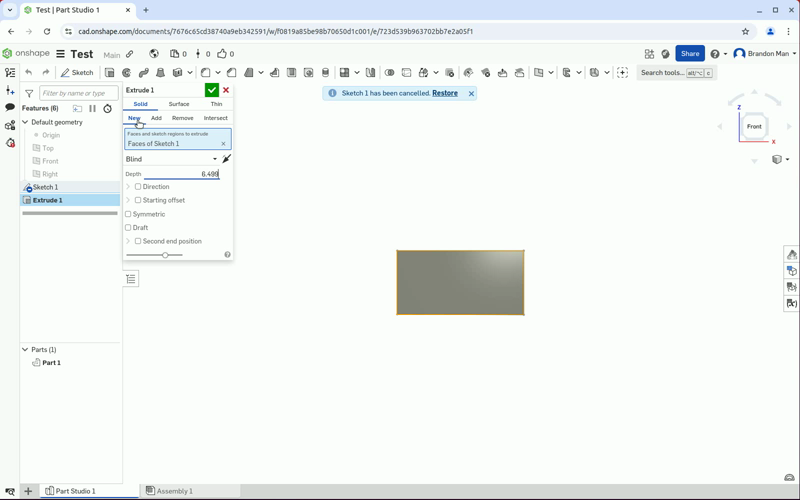
key(enter)
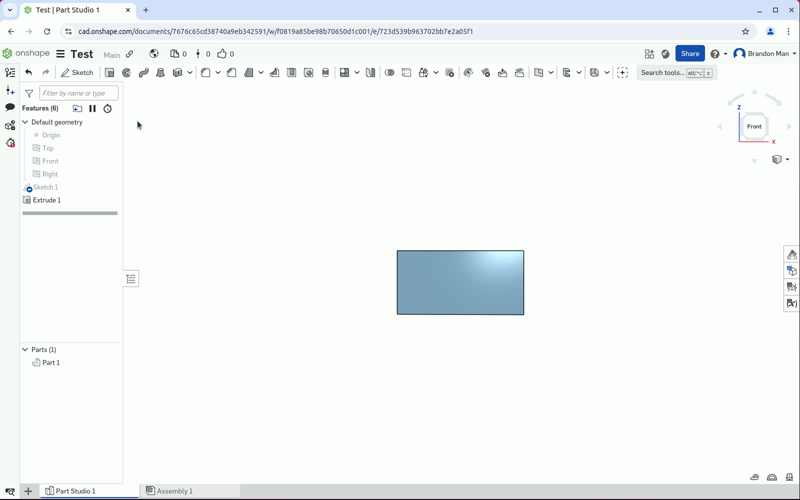
key(shift+h)
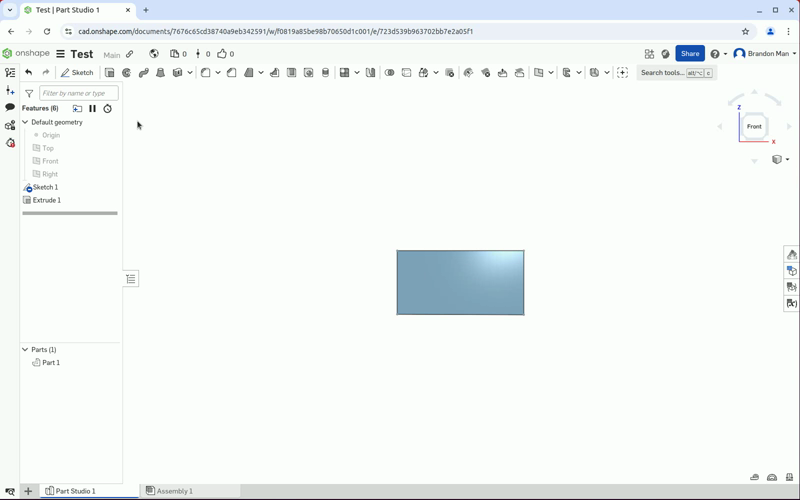
key(shift+h)
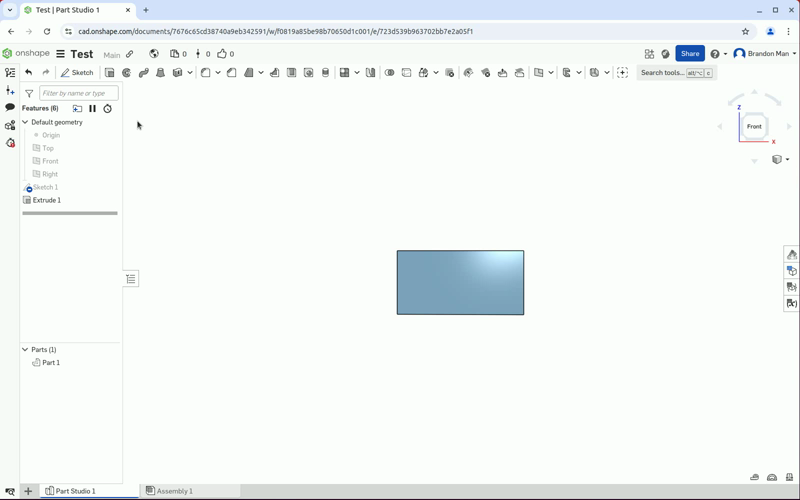
mouse_move(73, 189)
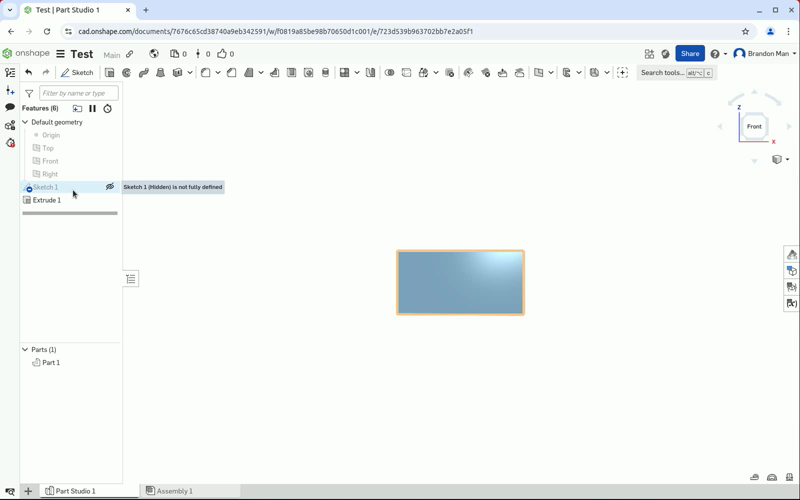
click(73, 189)
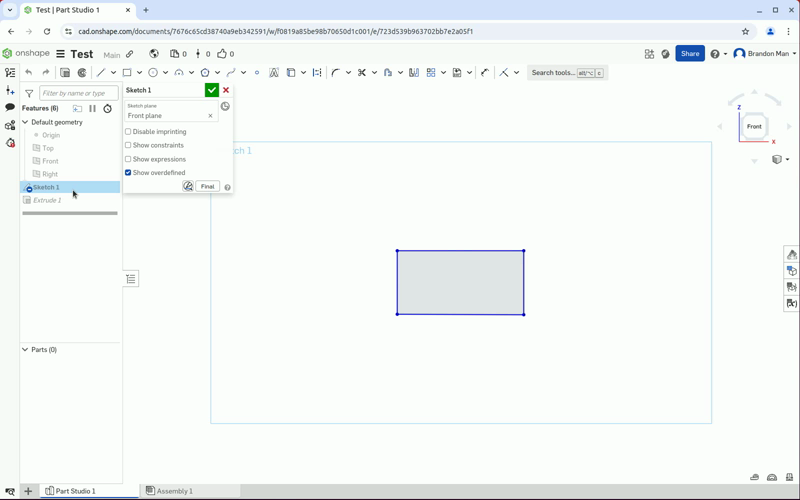
mouse_move(229, 92)
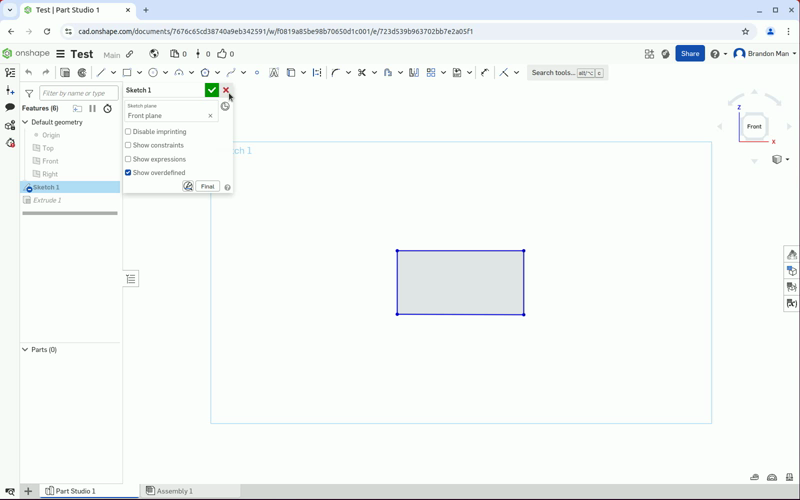
click(229, 92)
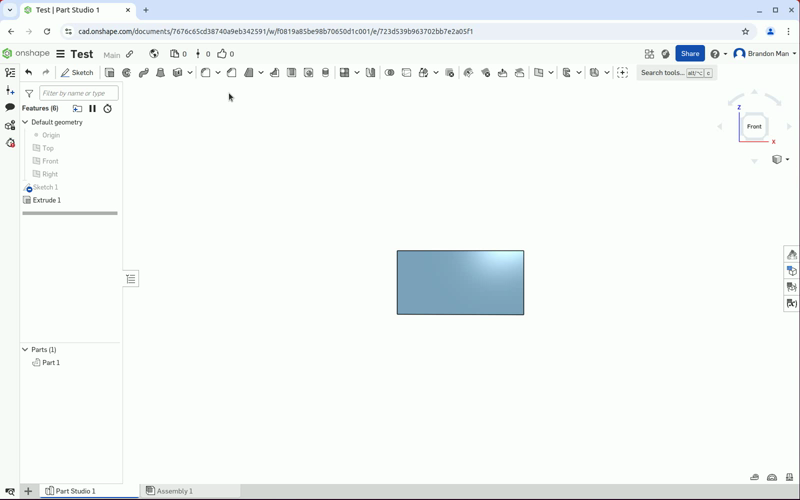
mouse_move(73, 352)
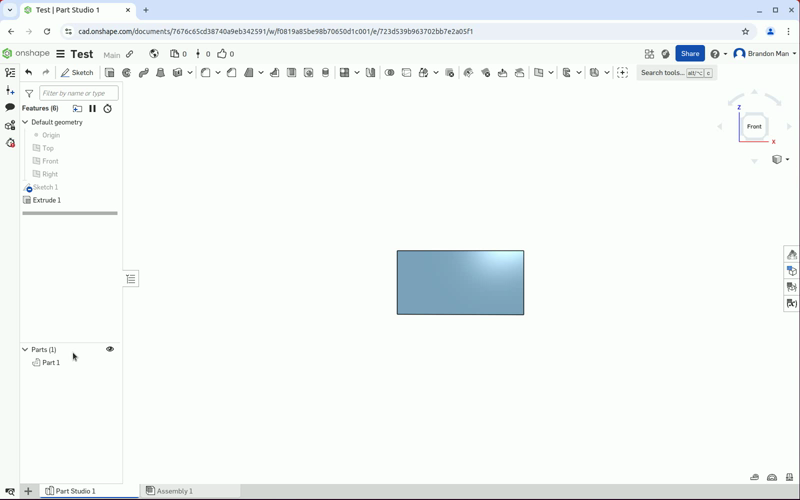
key(y)
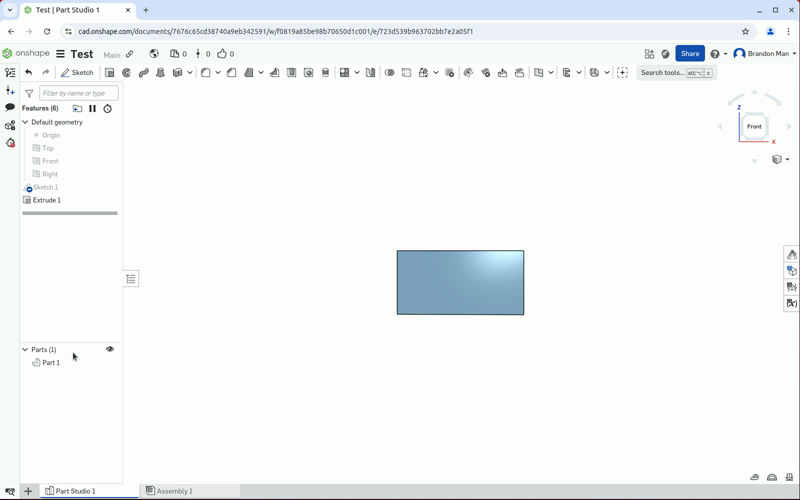
key(shift+p)
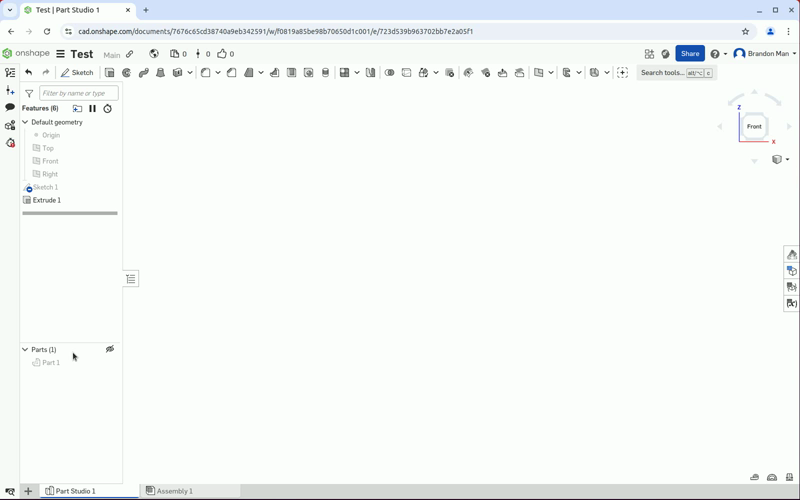
key(space)
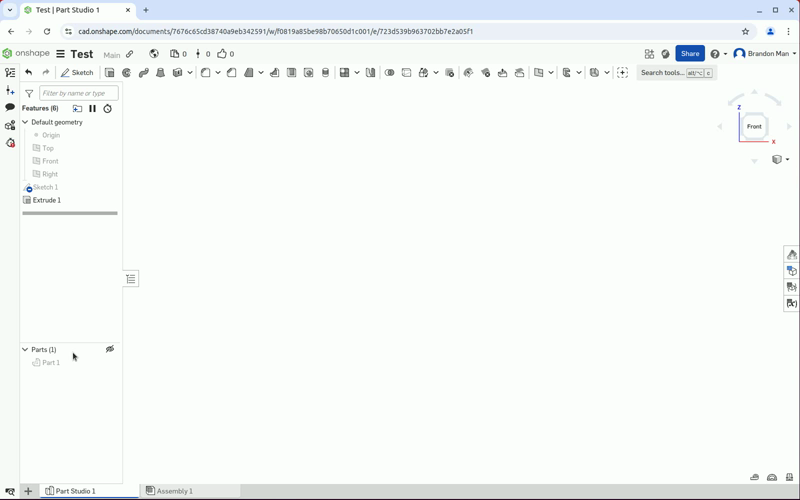
key_down(shift)
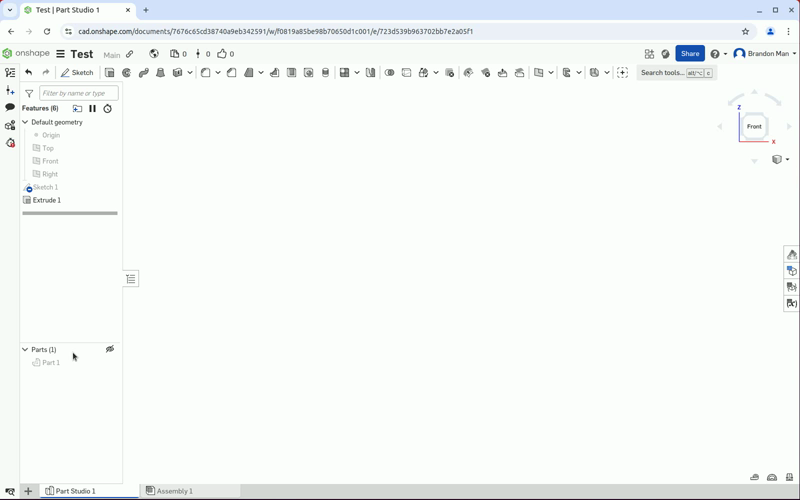
key(down)
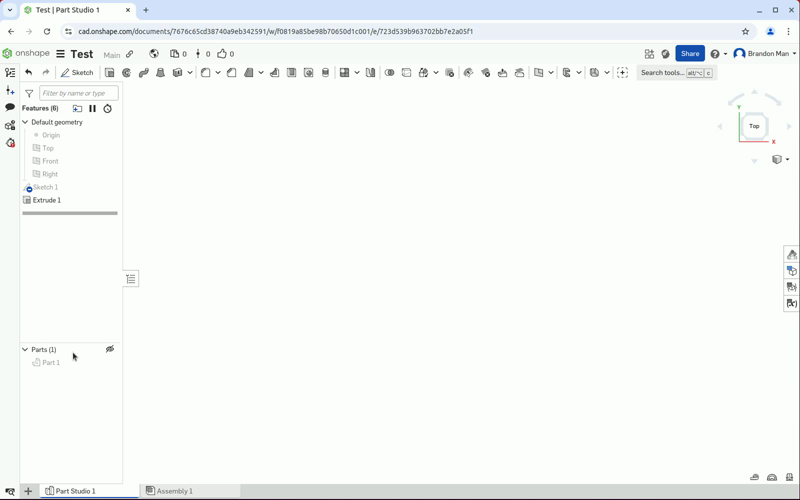
key_up(shift)
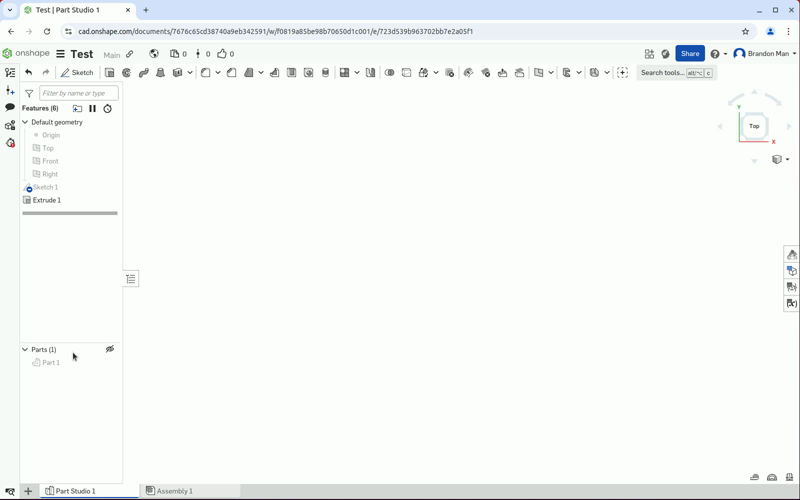
mouse_move(73, 352)
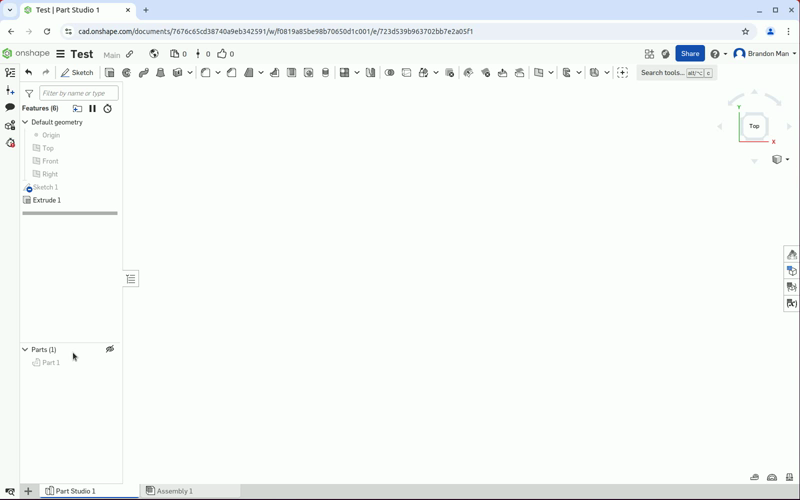
key(shift+y)
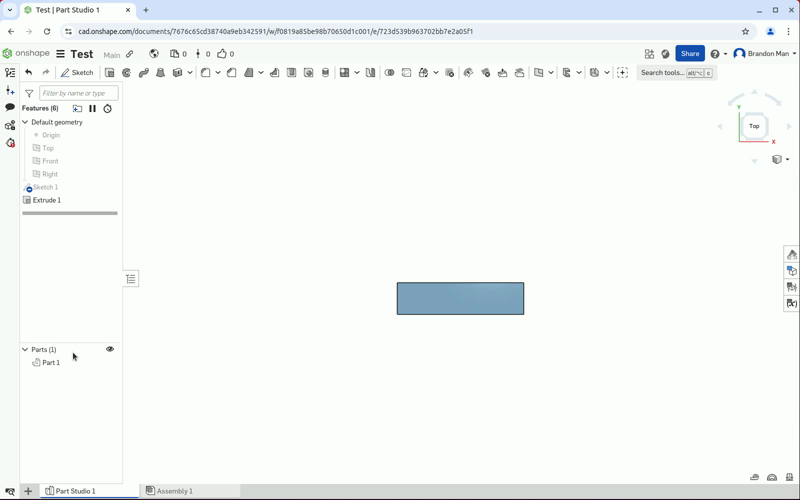
mouse_move(541, 75)
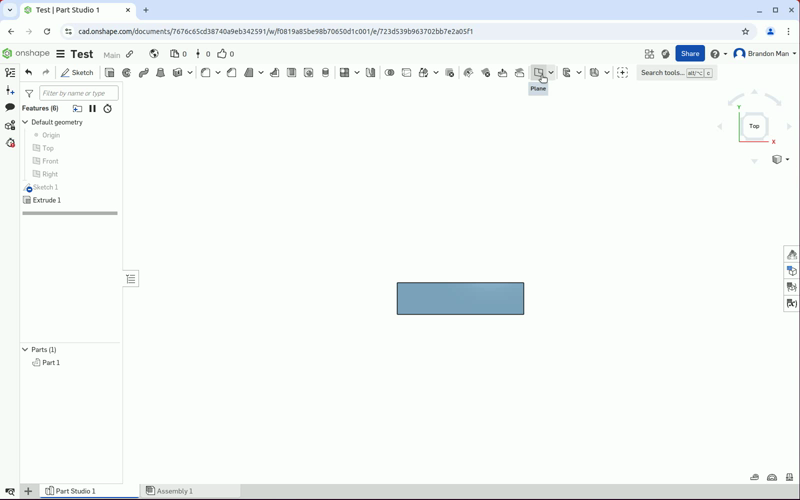
click(541, 75)
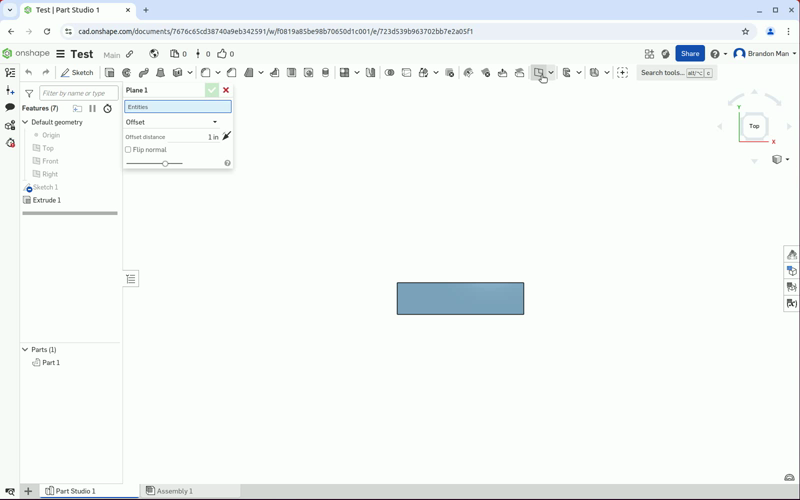
mouse_move(73, 150)
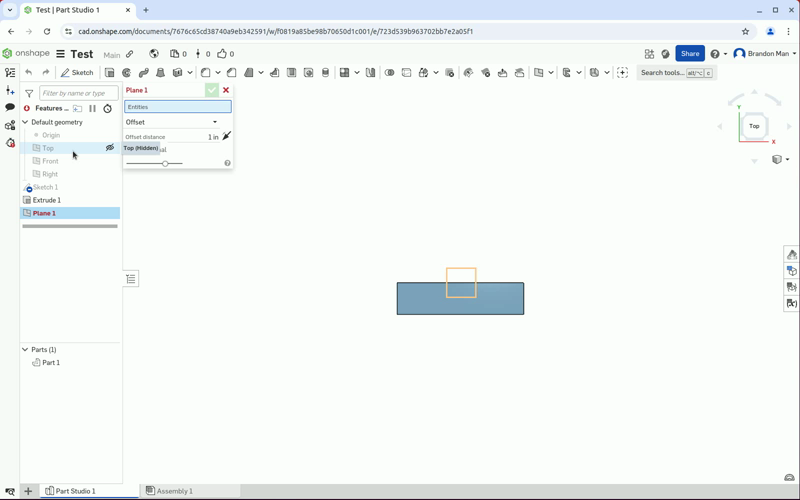
click(73, 150)
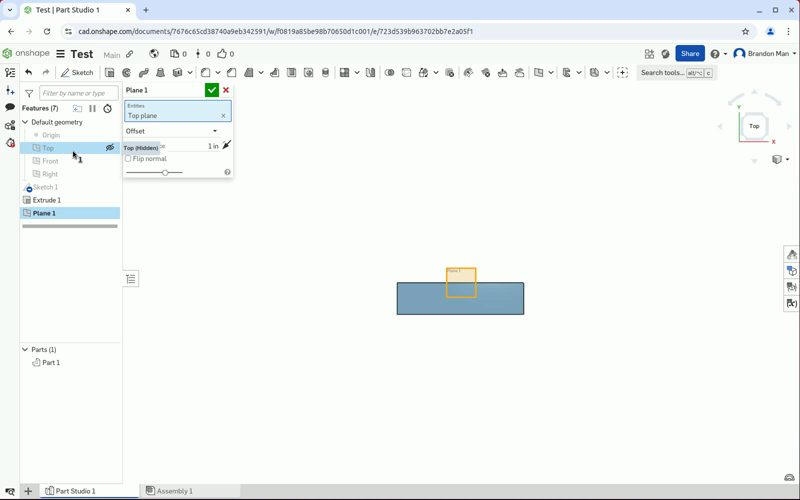
key(tab, 2)
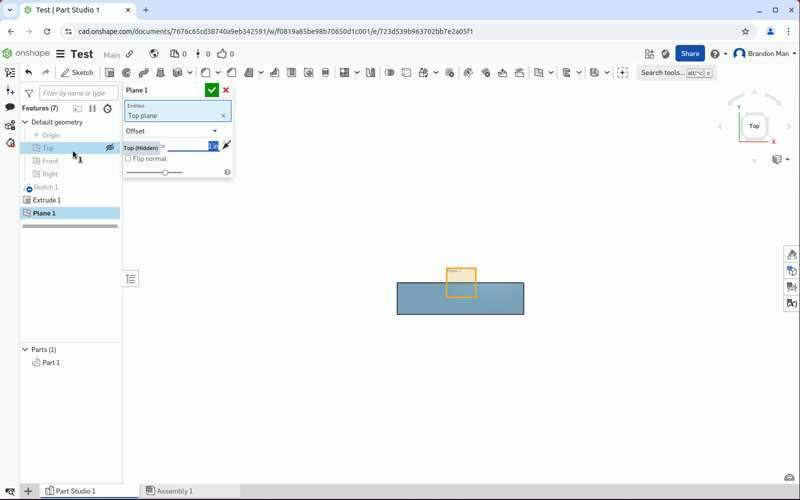
text(6.501)
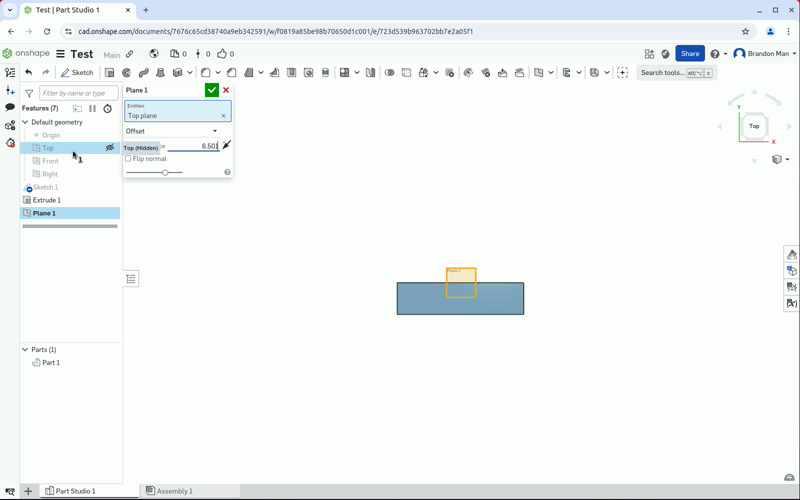
key(enter, 2)
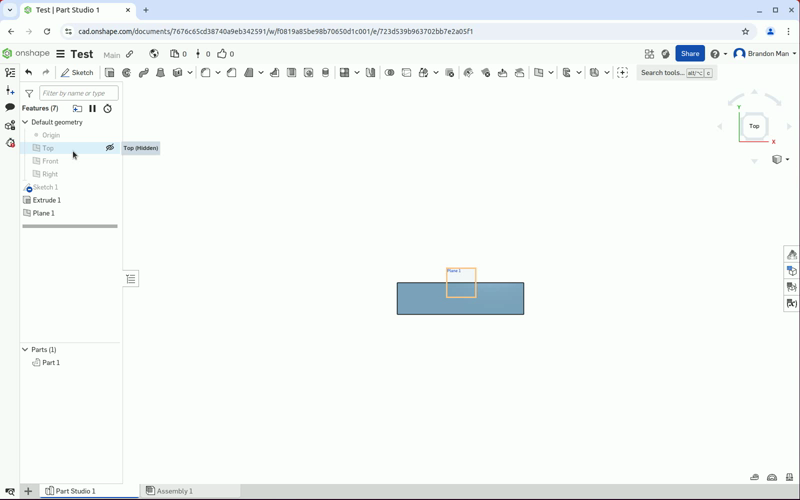
key(shift+s)
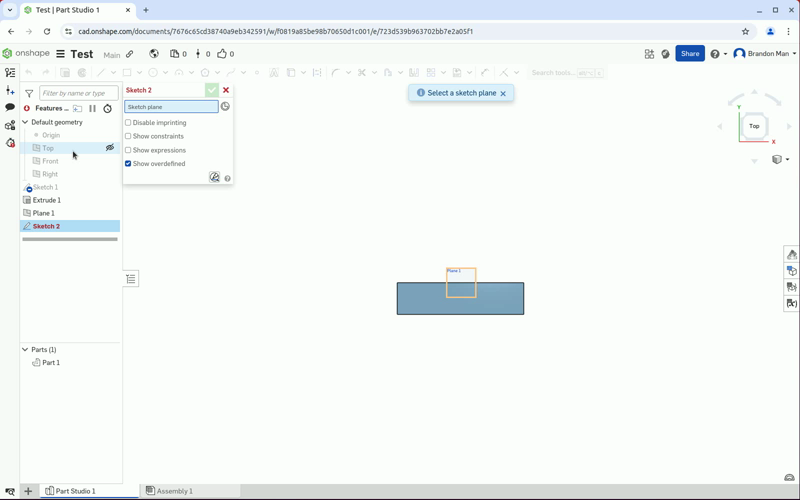
mouse_move(73, 215)
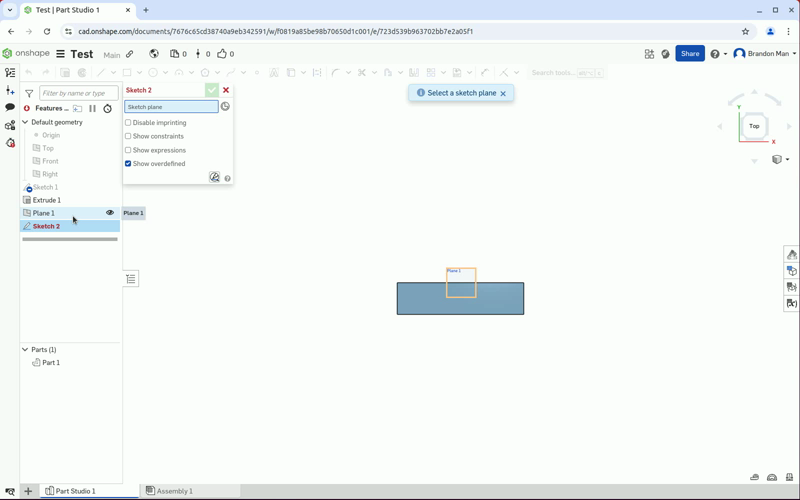
click(73, 215)
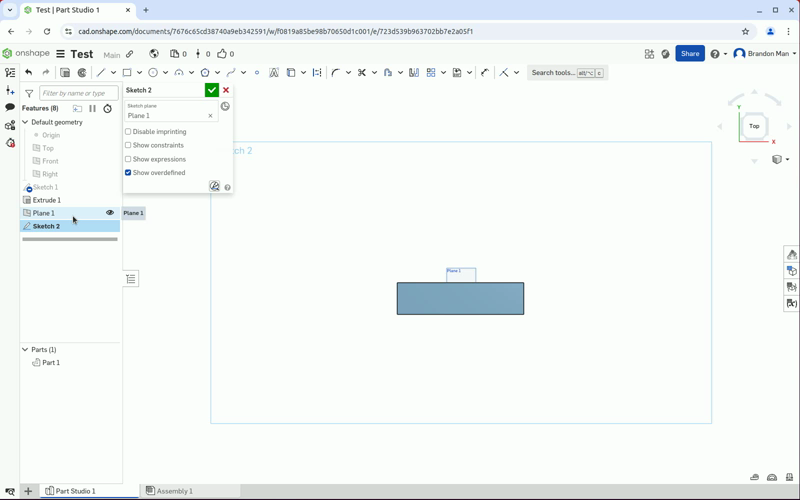
mouse_move(73, 352)
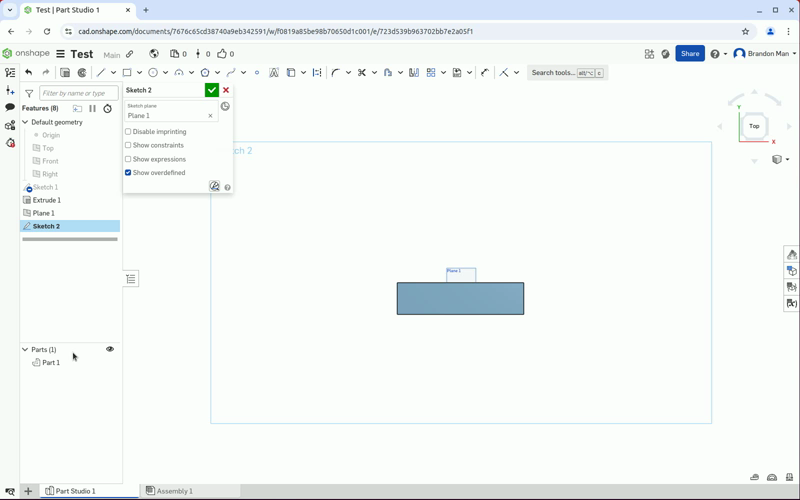
key(y)
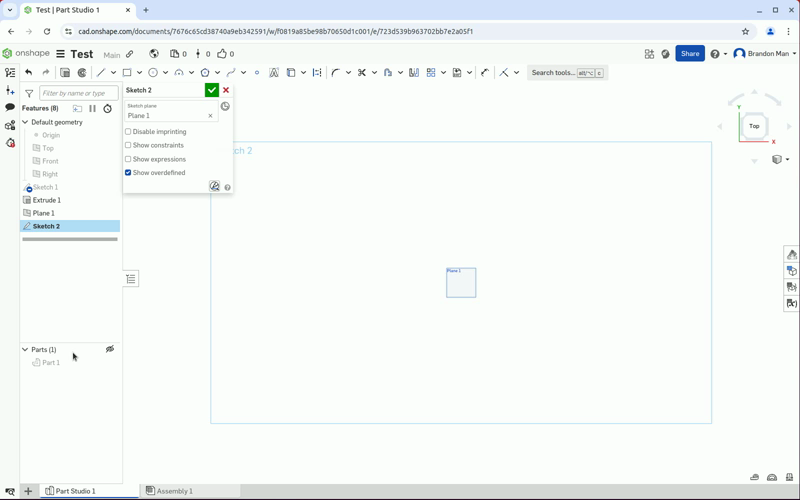
key(l)
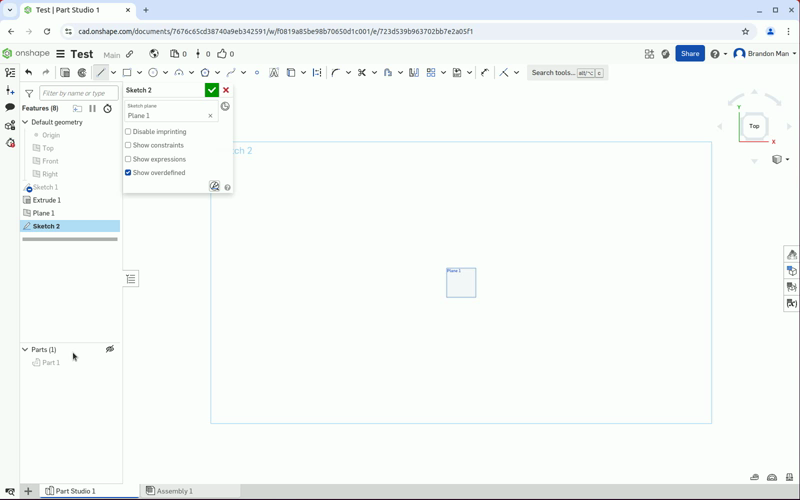
key_down(shift)
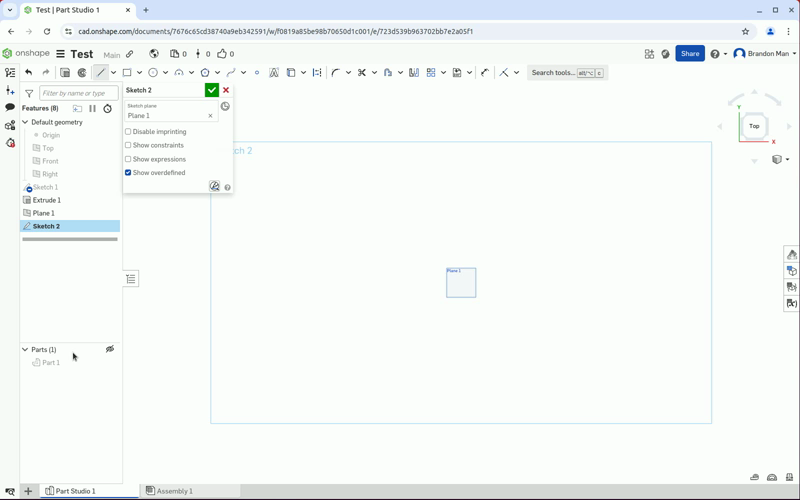
mouse_move(397, 314)
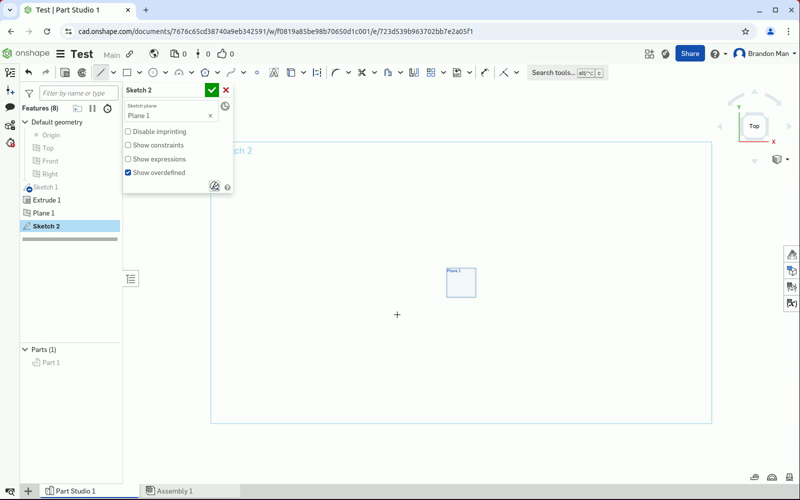
click(397, 314)
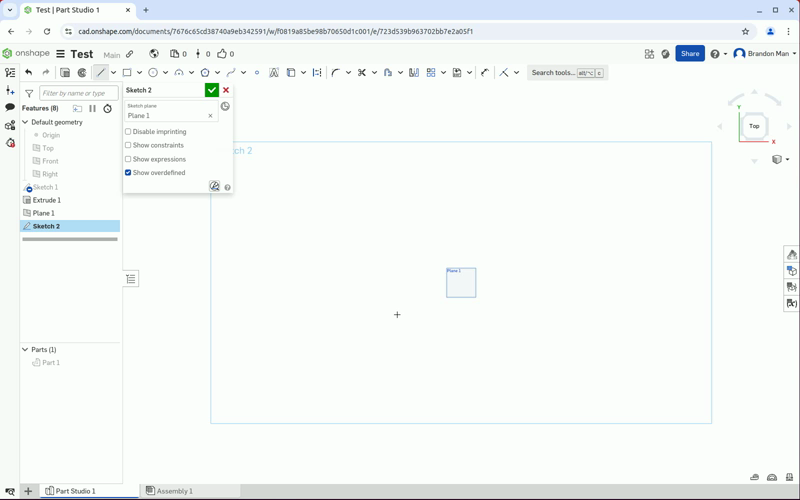
key_up(shift)
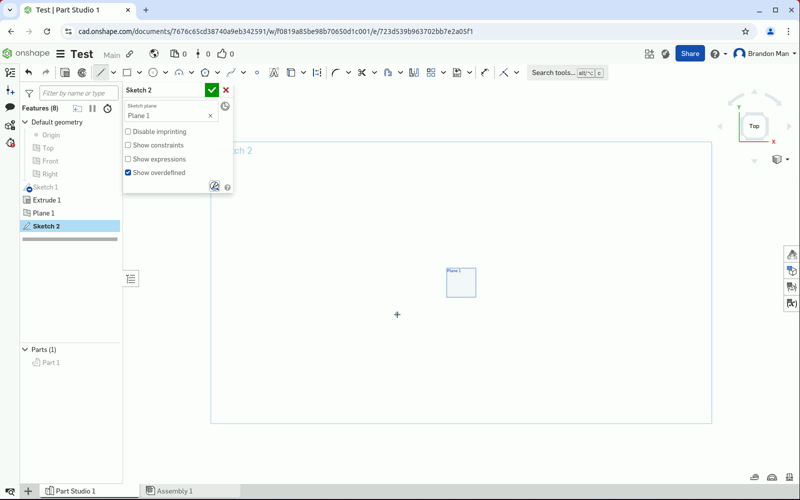
key_down(shift)
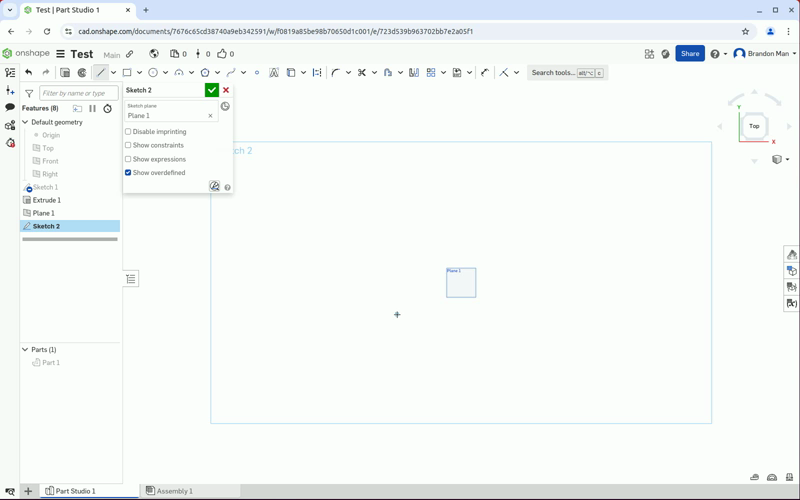
mouse_move(474, 395)
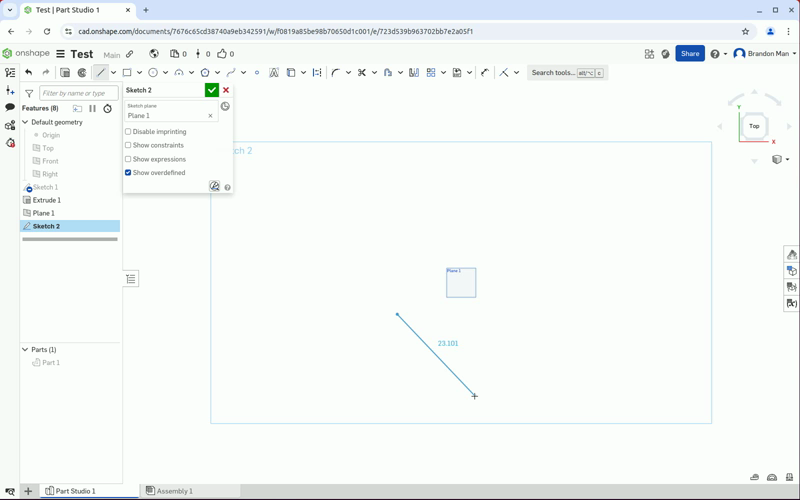
click(474, 395)
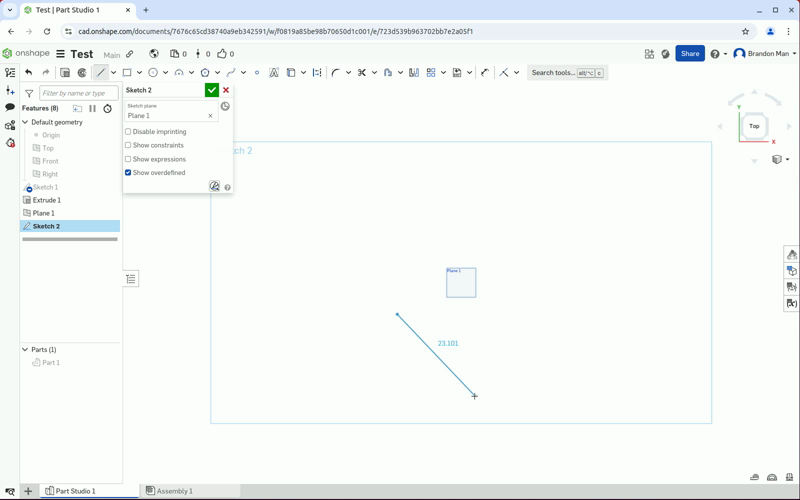
key_up(shift)
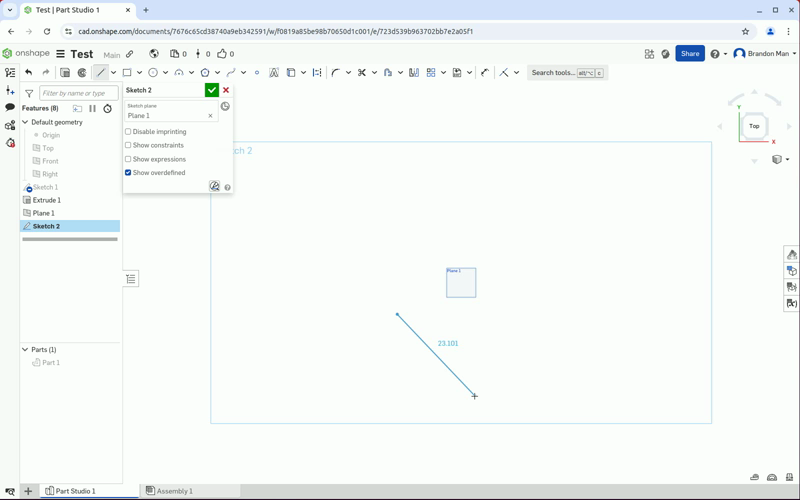
key_down(shift)
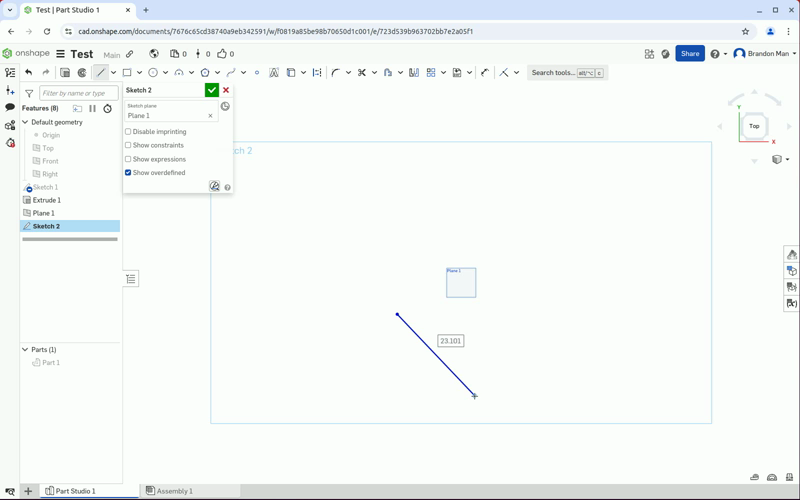
mouse_move(523, 314)
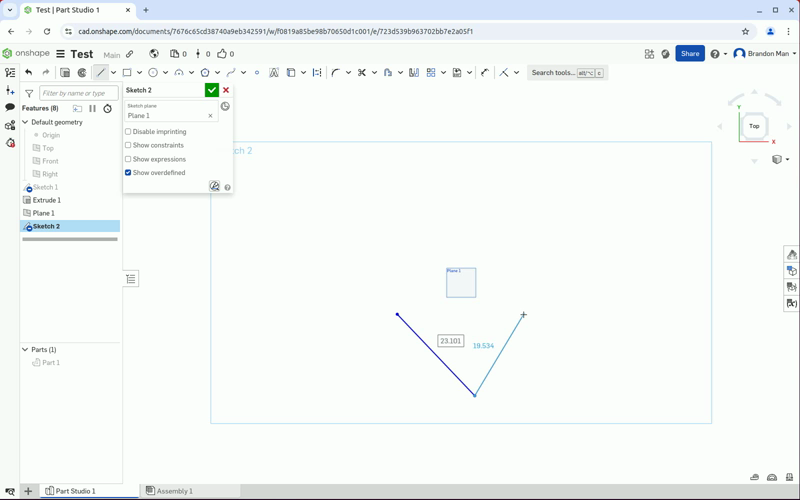
click(523, 314)
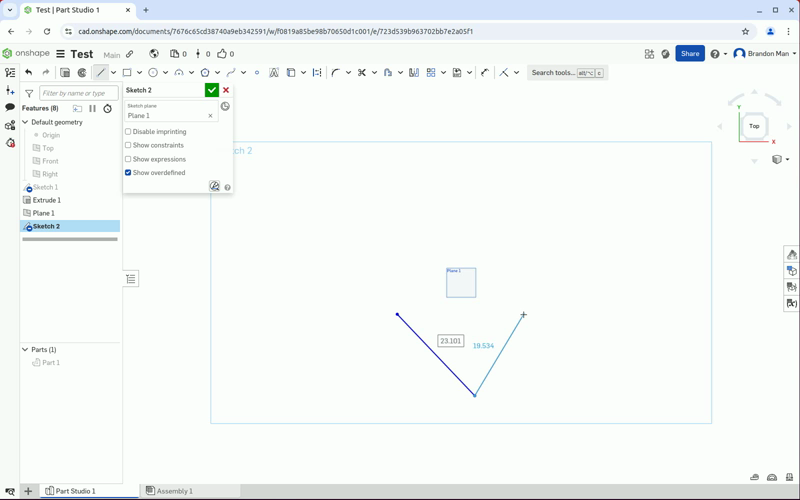
key_up(shift)
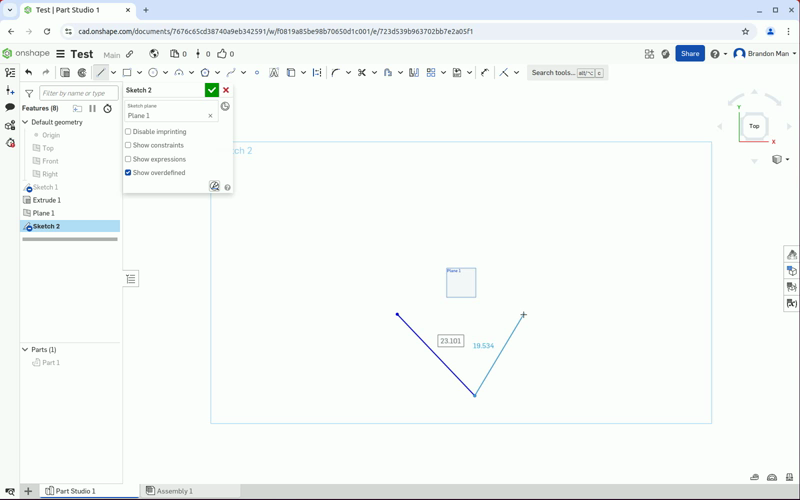
key_down(shift)
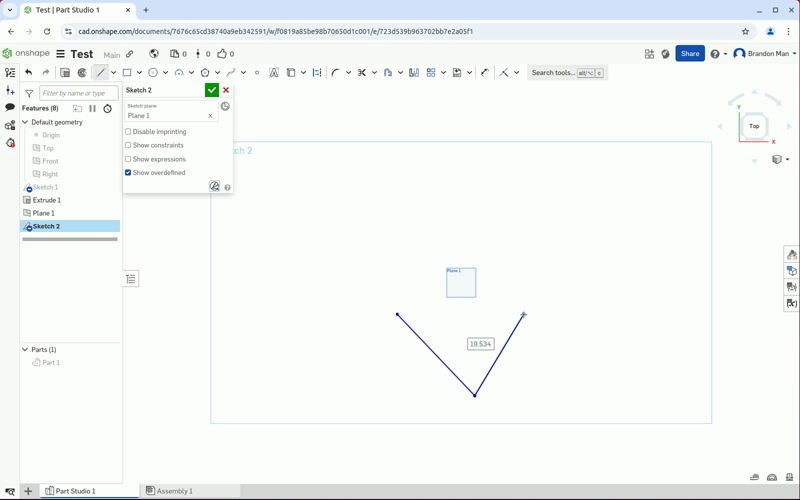
mouse_move(397, 314)
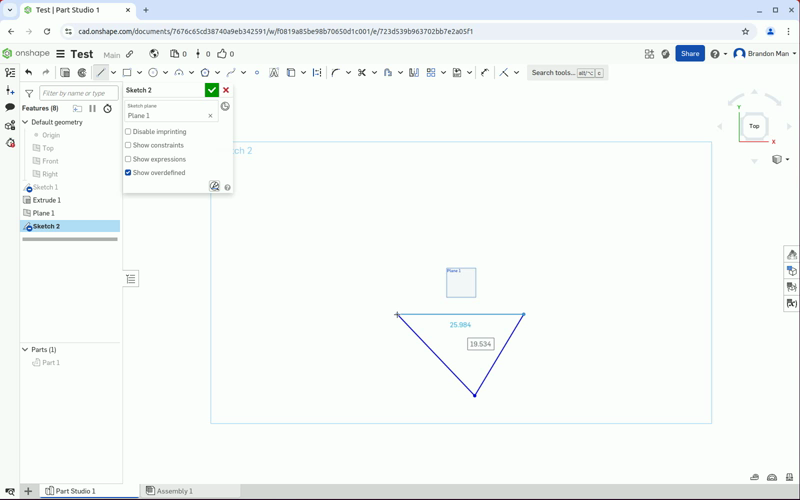
key_up(shift)
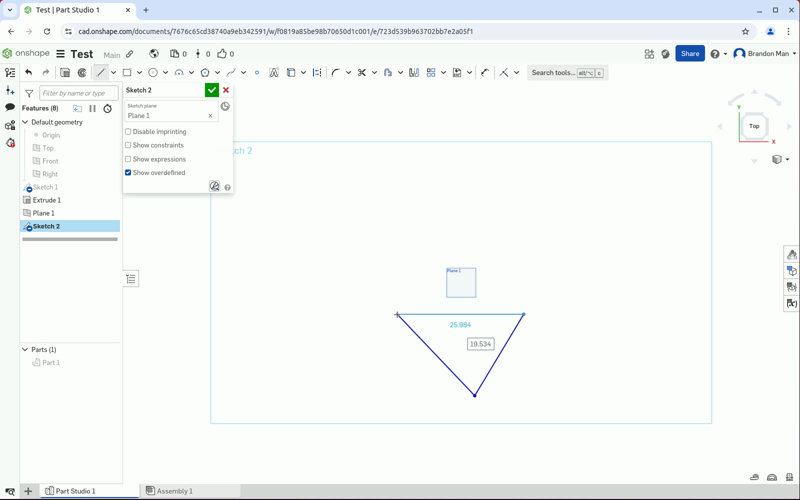
click(397, 314)
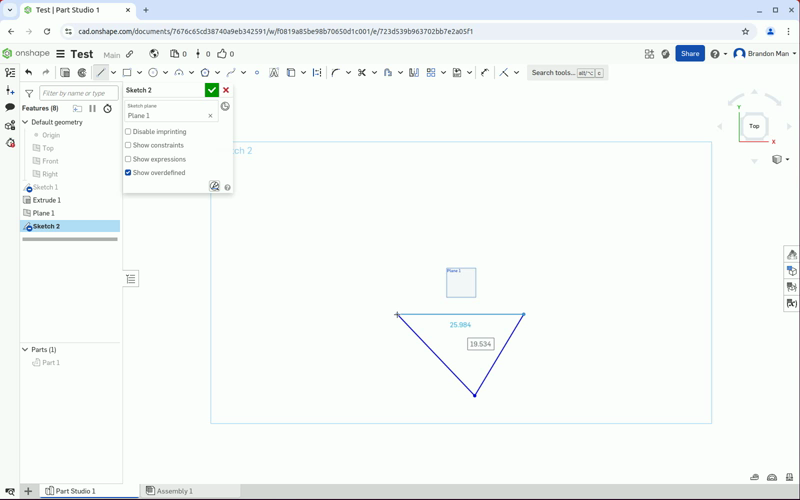
key(esc)
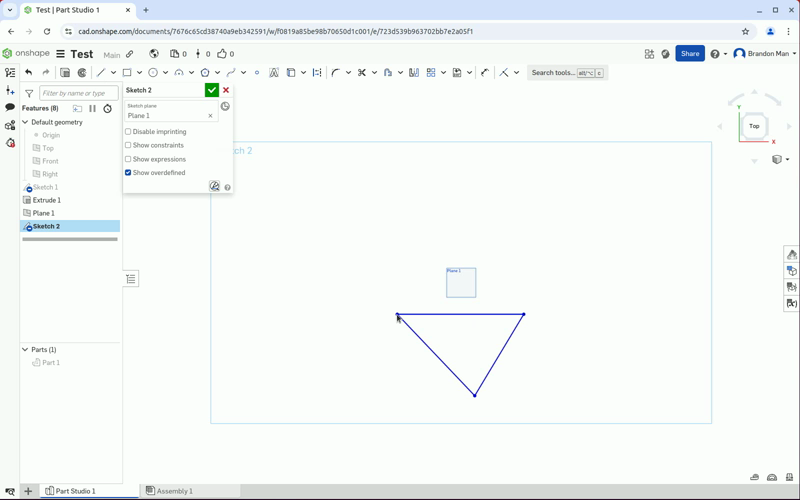
mouse_move(451, 352)
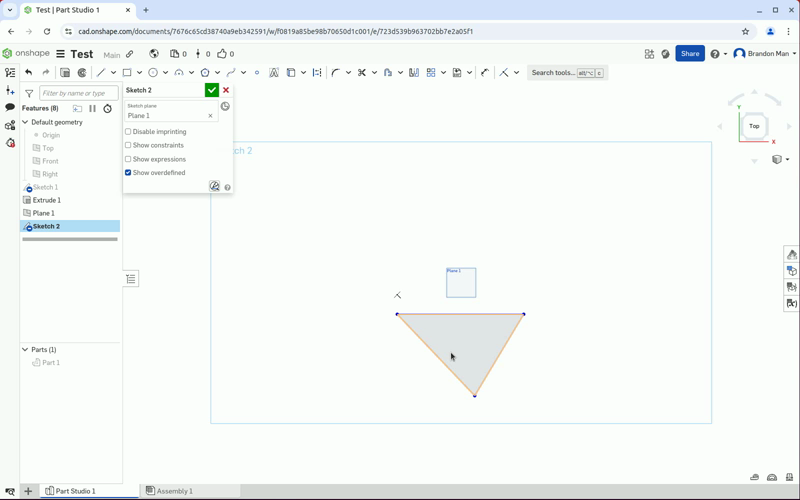
click(451, 352)
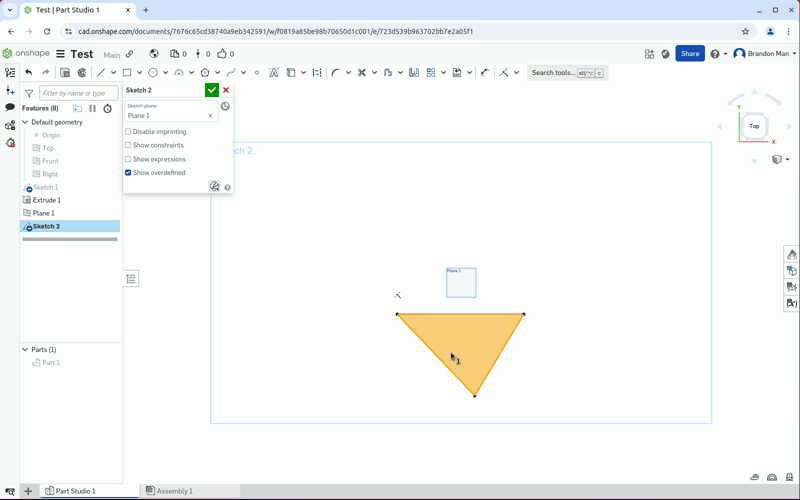
mouse_move(73, 352)
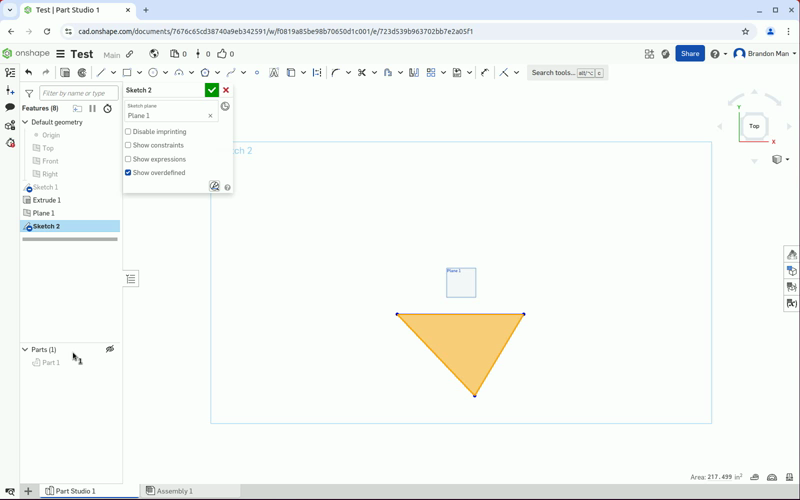
key(shift+y)
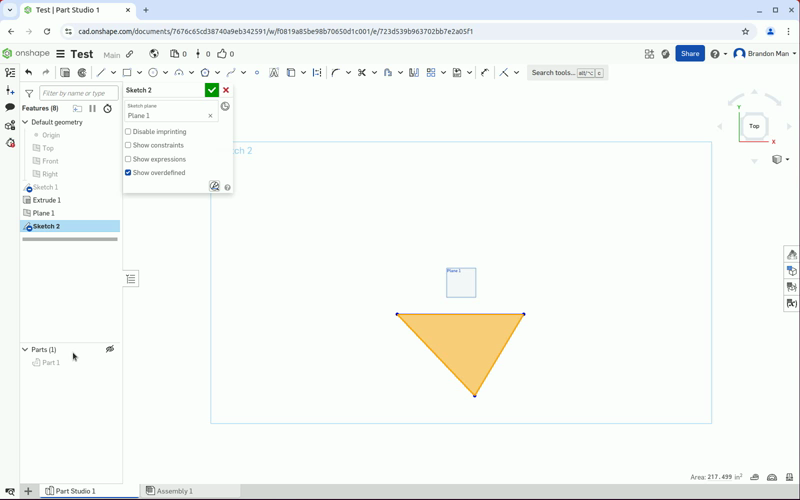
key(shift+e)
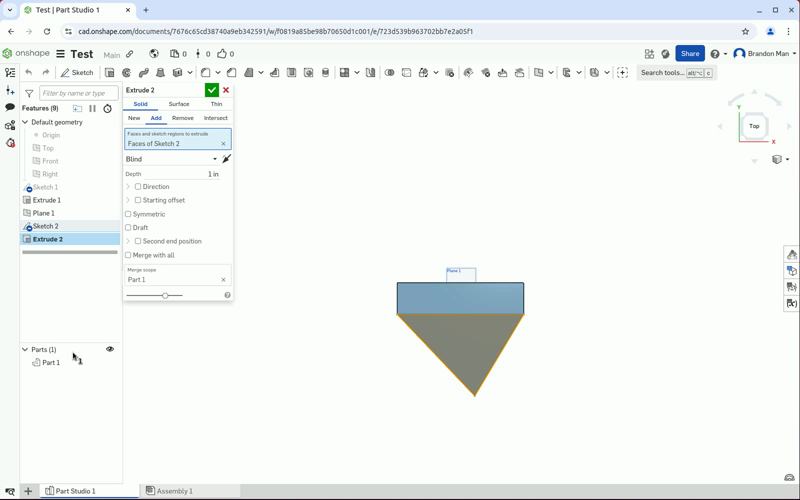
mouse_move(143, 106)
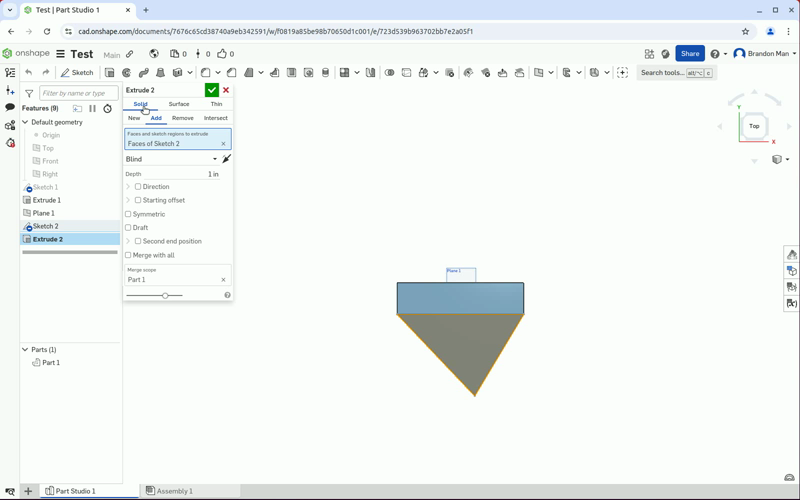
click(143, 106)
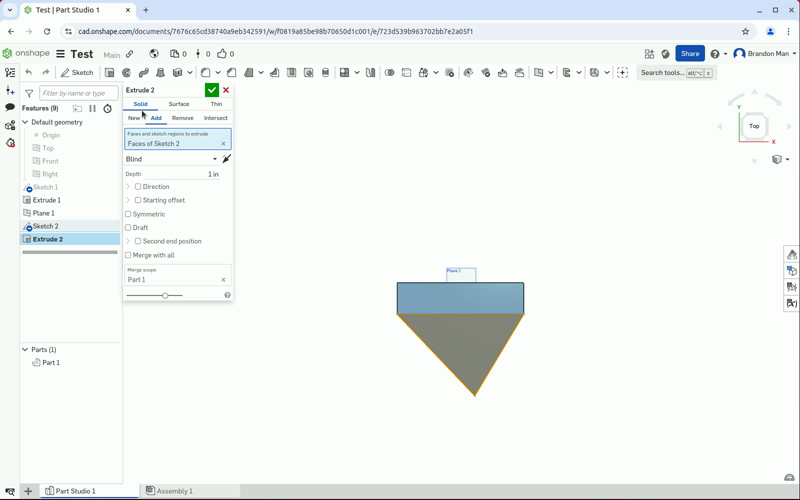
mouse_move(137, 120)
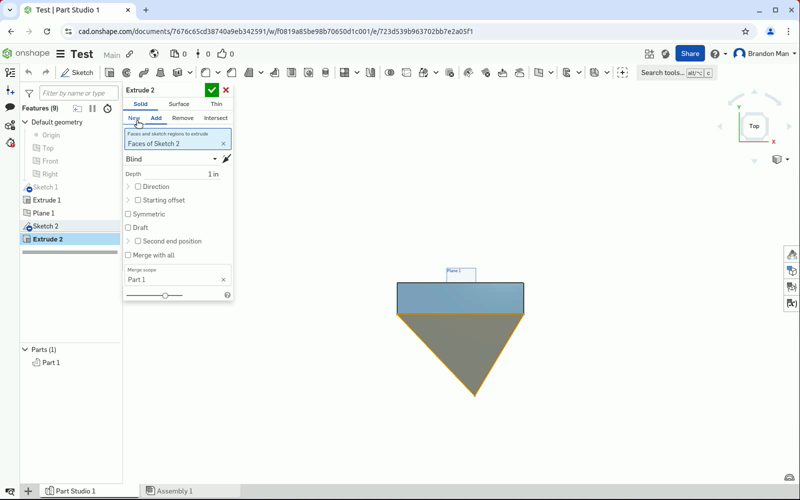
click(137, 120)
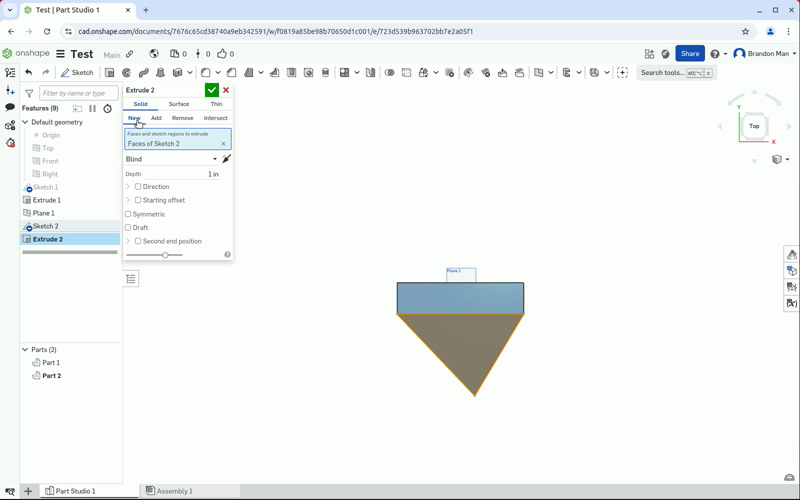
key(tab, 4)
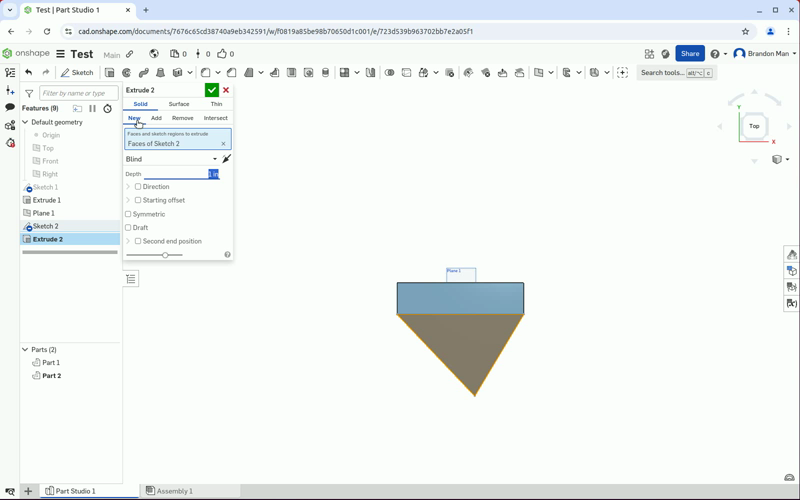
text(-12.998)
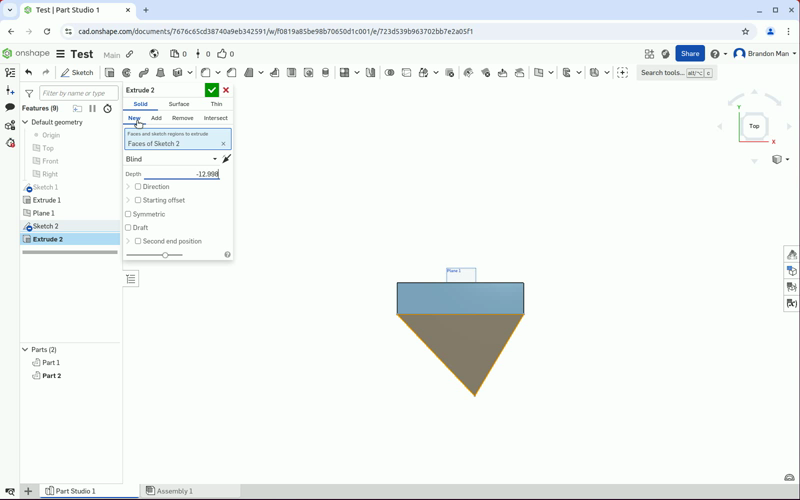
key(enter)
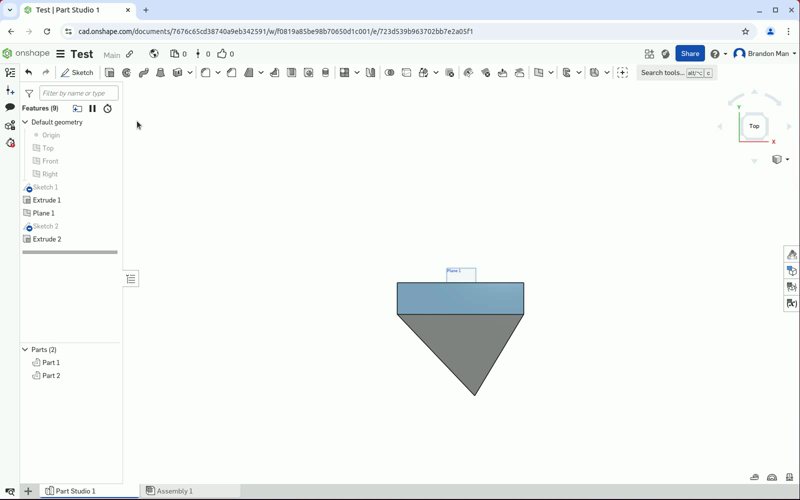
key(shift+h)
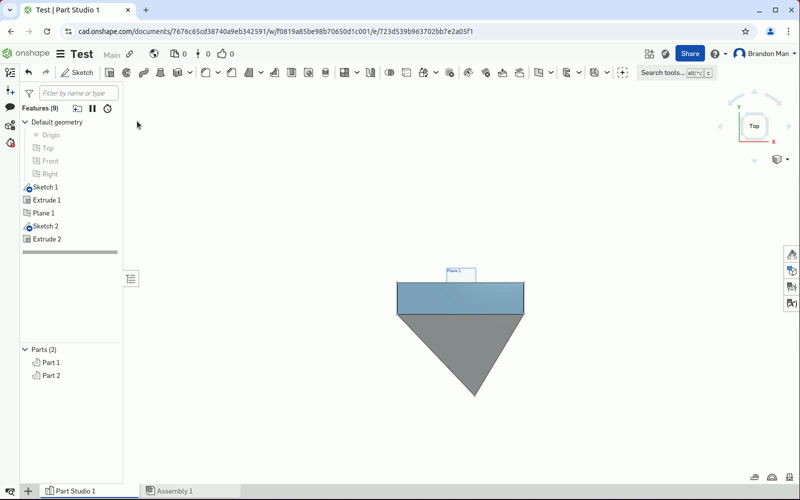
key(shift+h)
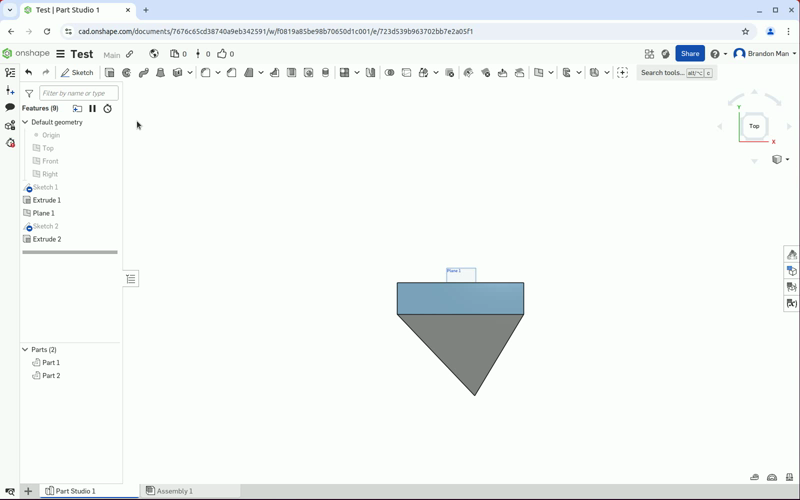
mouse_move(73, 189)
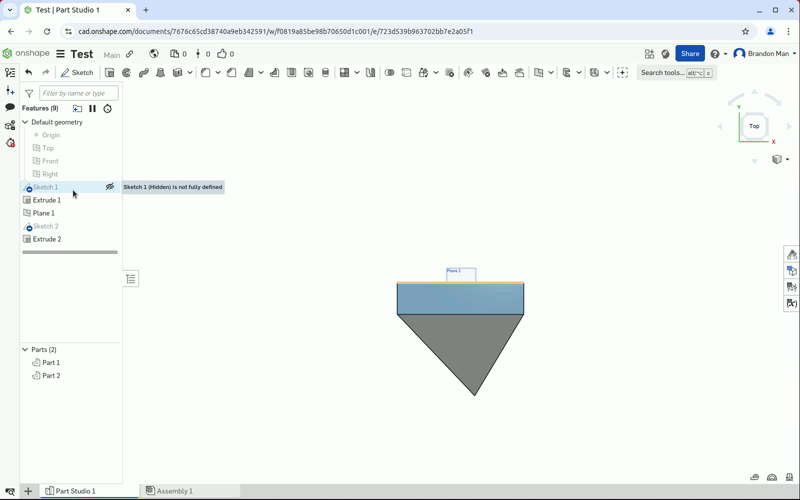
click(73, 189)
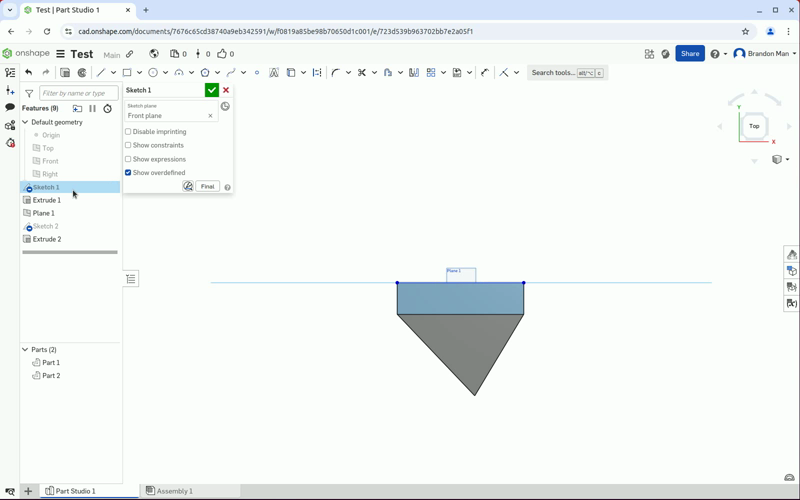
mouse_move(229, 92)
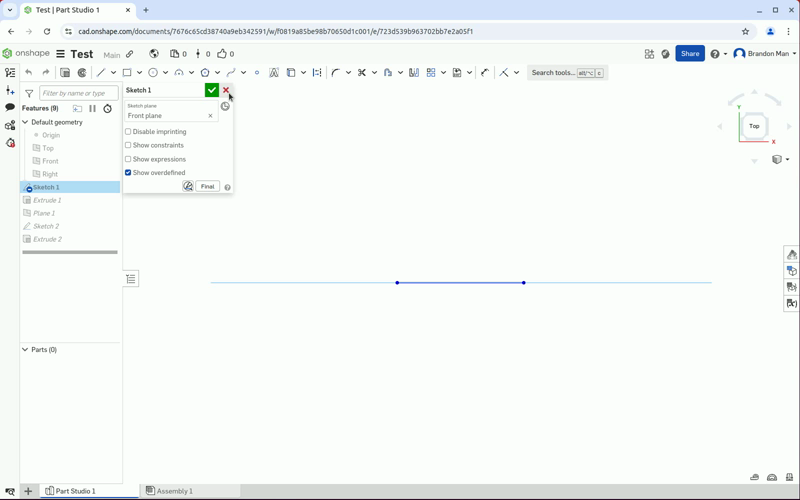
click(229, 92)
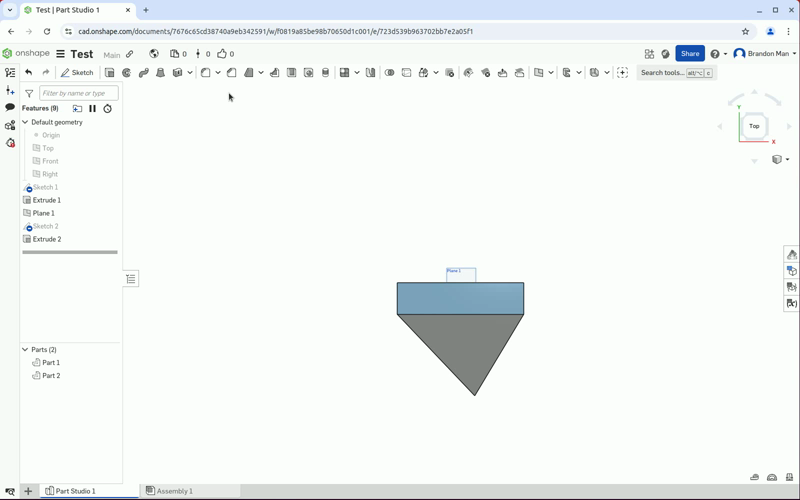
mouse_move(73, 352)
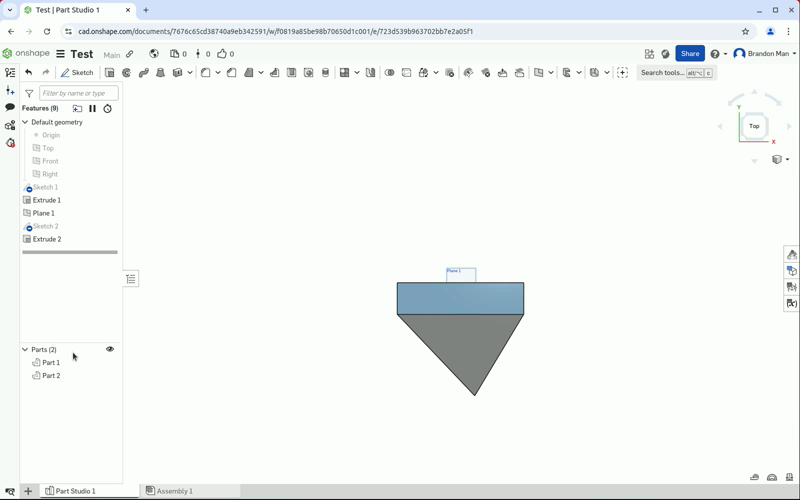
key(y)
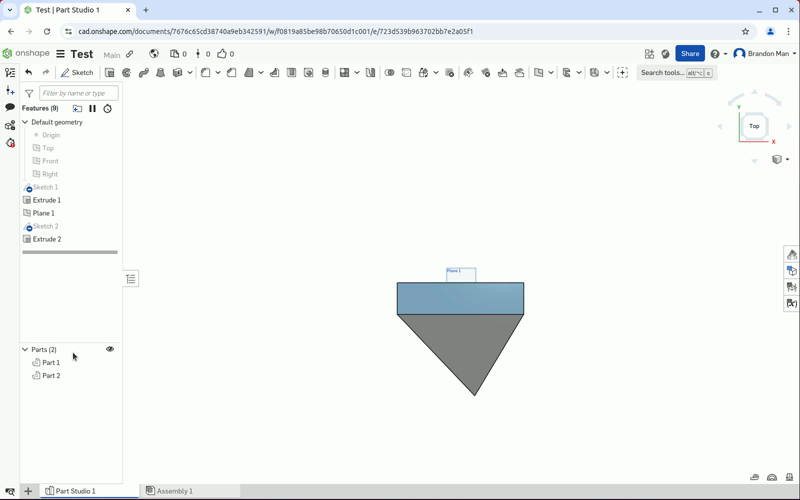
key(shift+p)
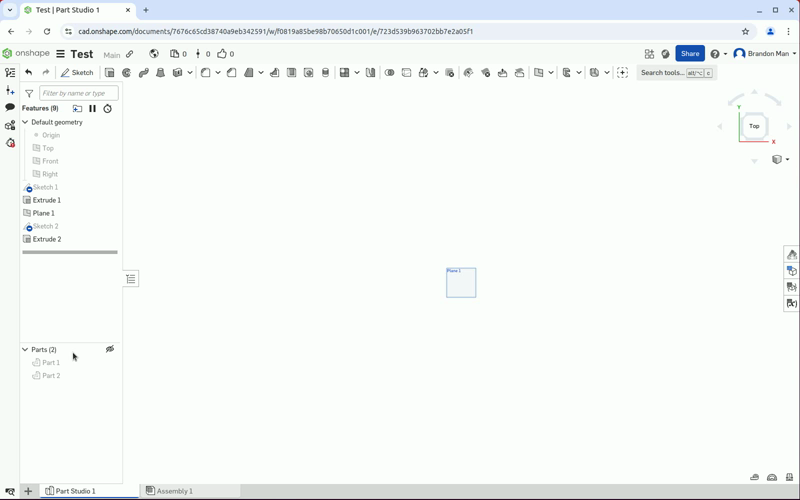
key(space)
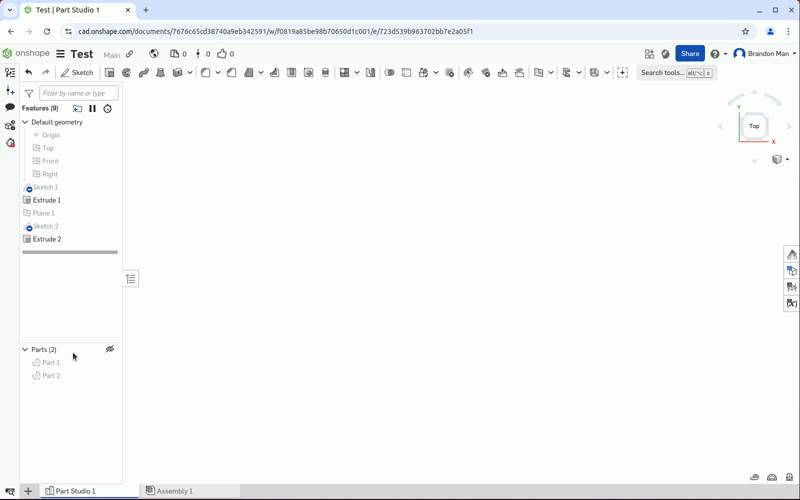
key_down(shift)
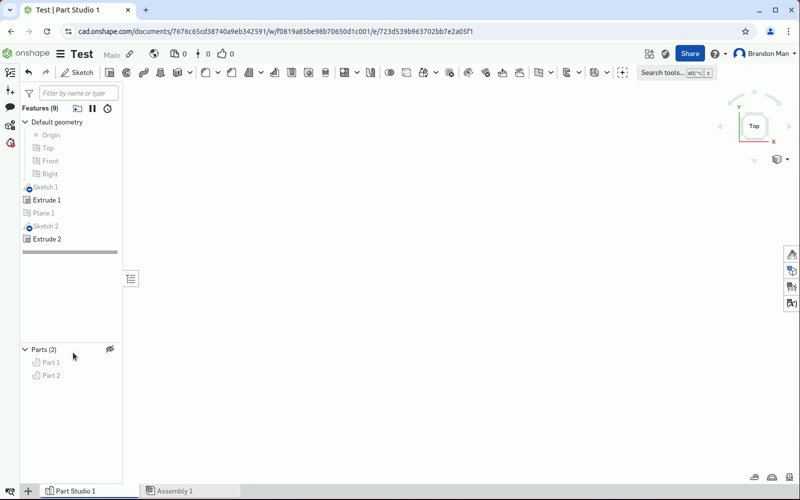
key(up)
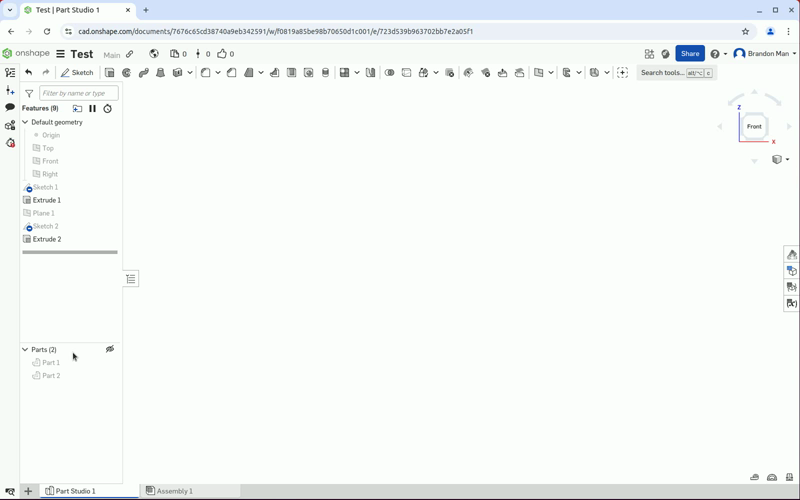
key_up(shift)
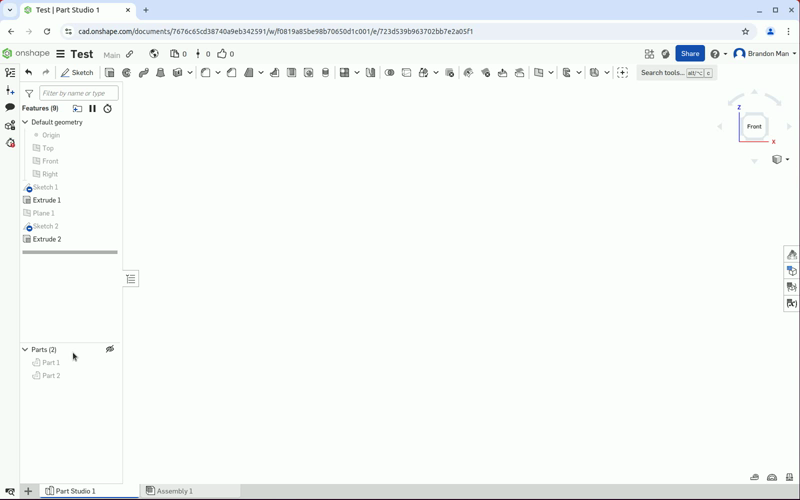
key(space)
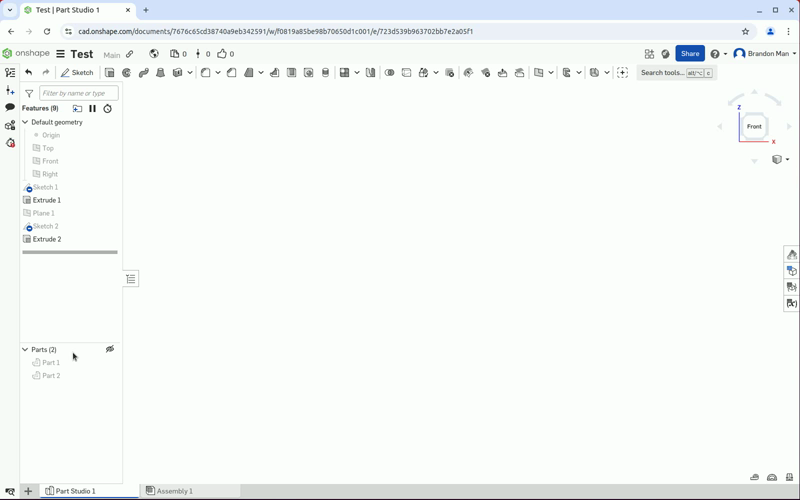
key_down(shift)
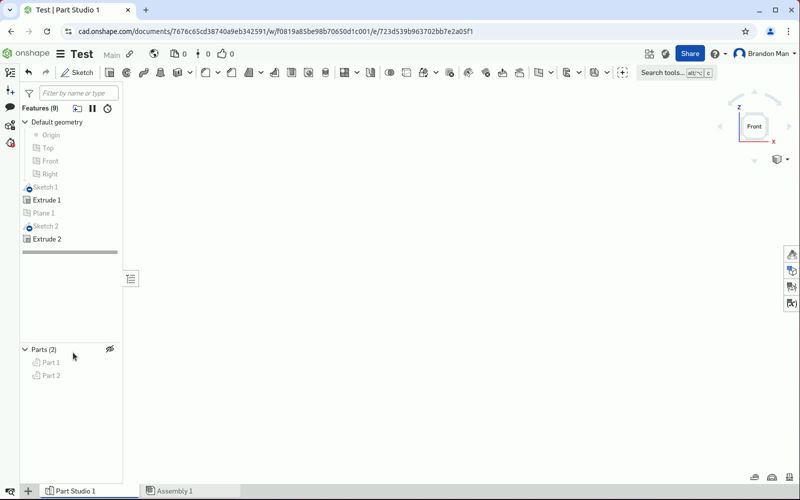
key(left)
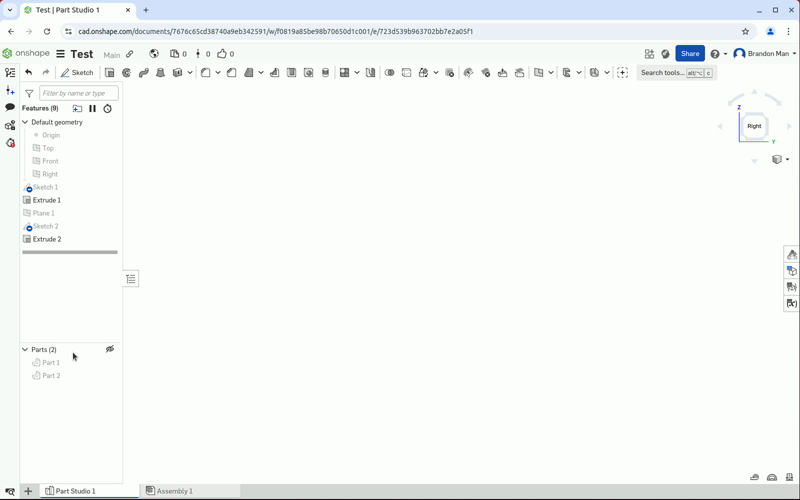
key_up(shift)
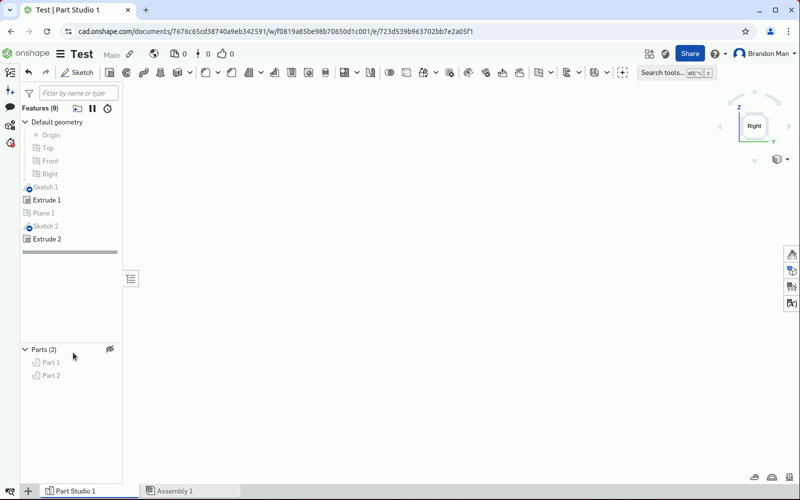
mouse_move(73, 352)
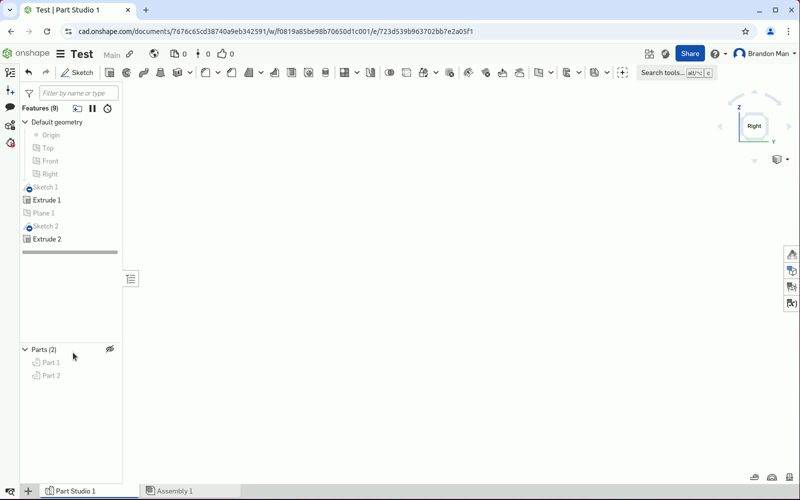
key(shift+y)
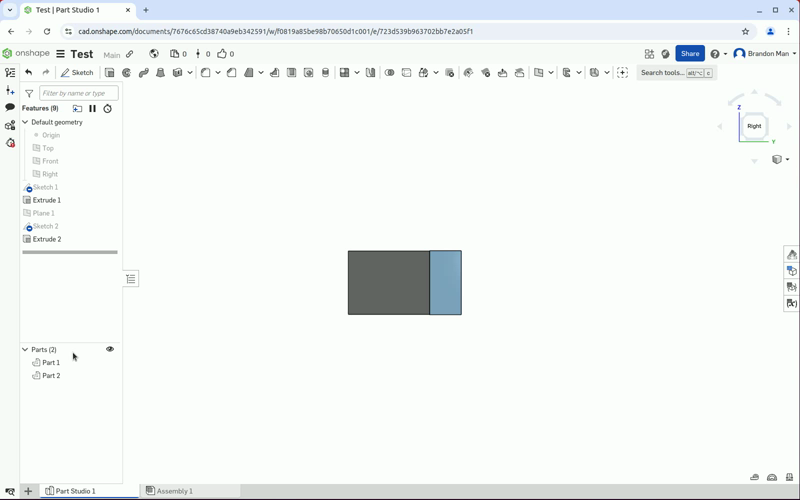
mouse_move(541, 75)
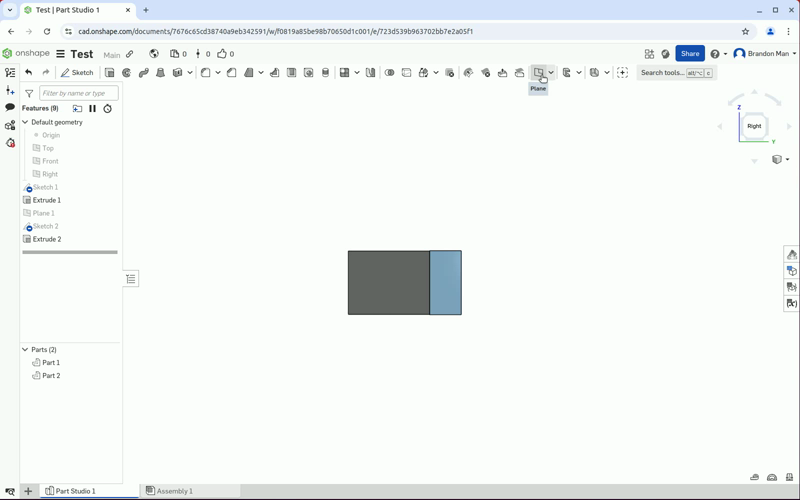
click(541, 75)
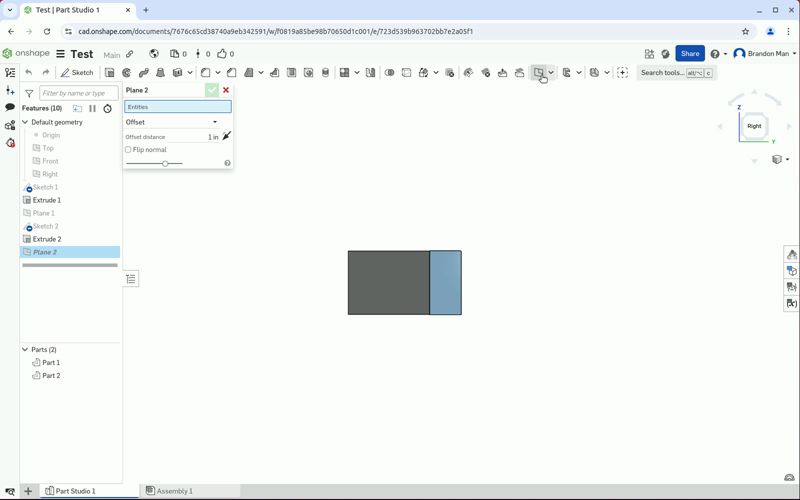
mouse_move(73, 176)
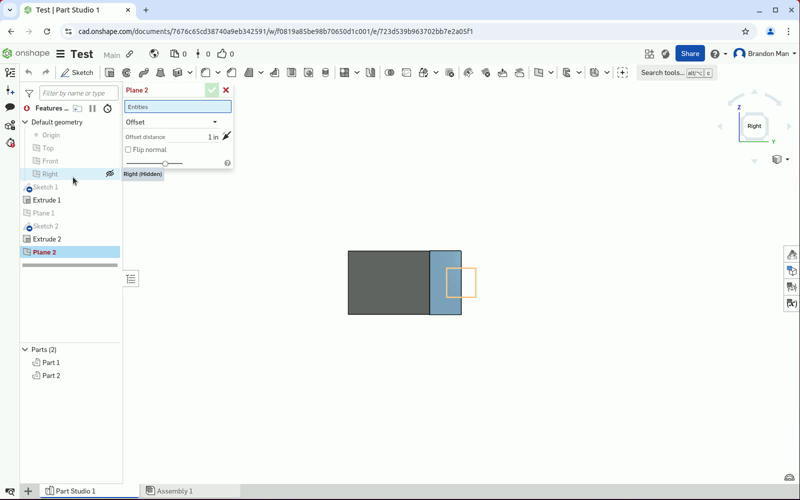
click(73, 176)
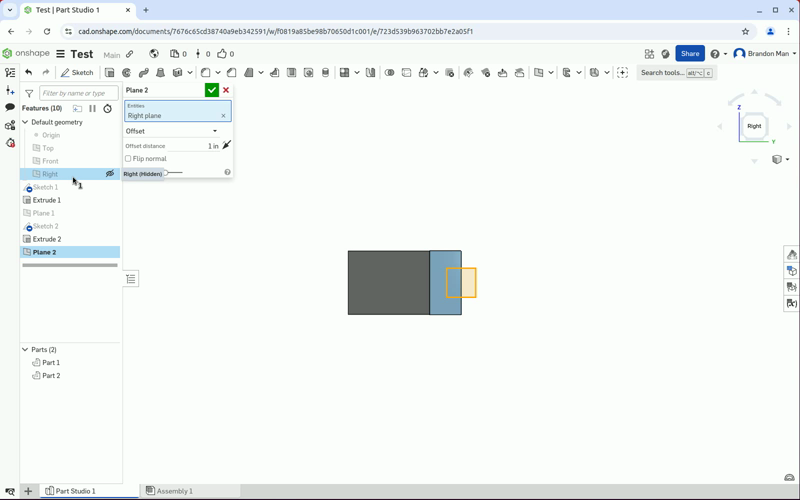
key(tab, 2)
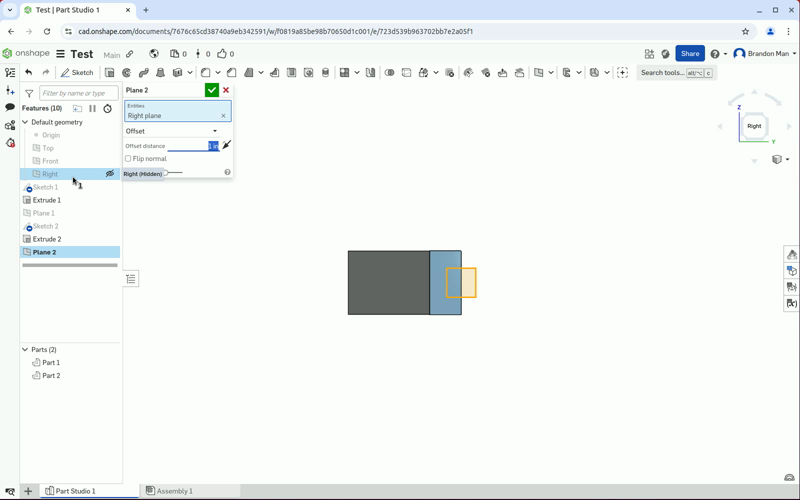
text(13.002)
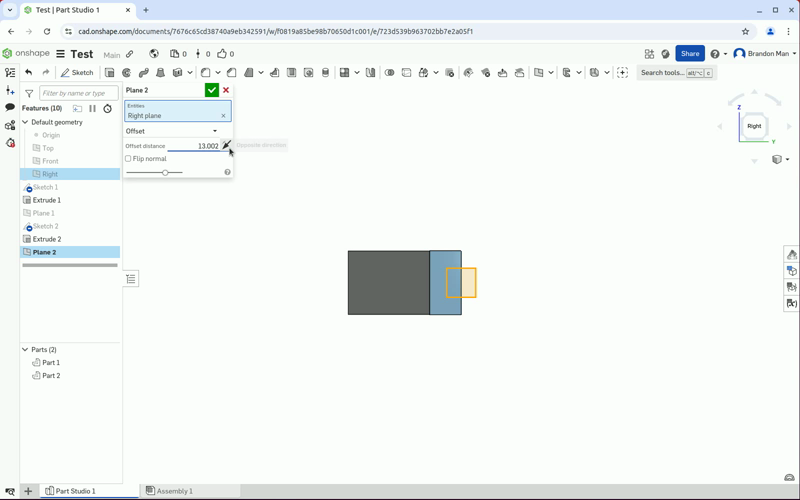
mouse_move(229, 147)
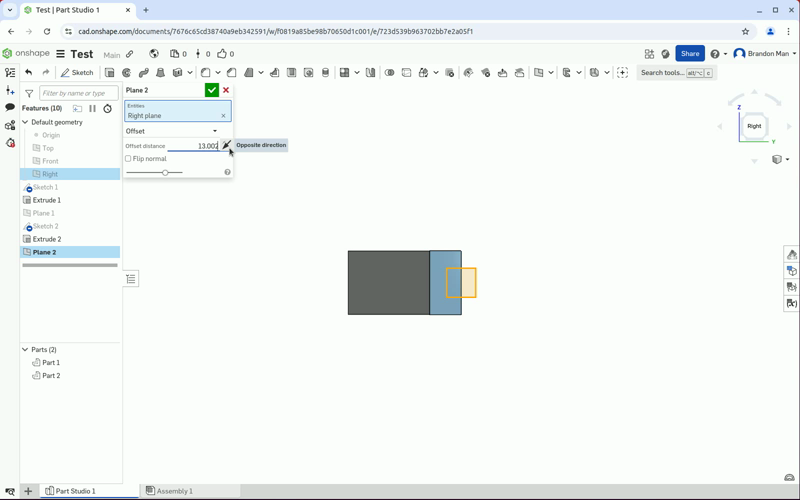
click(229, 147)
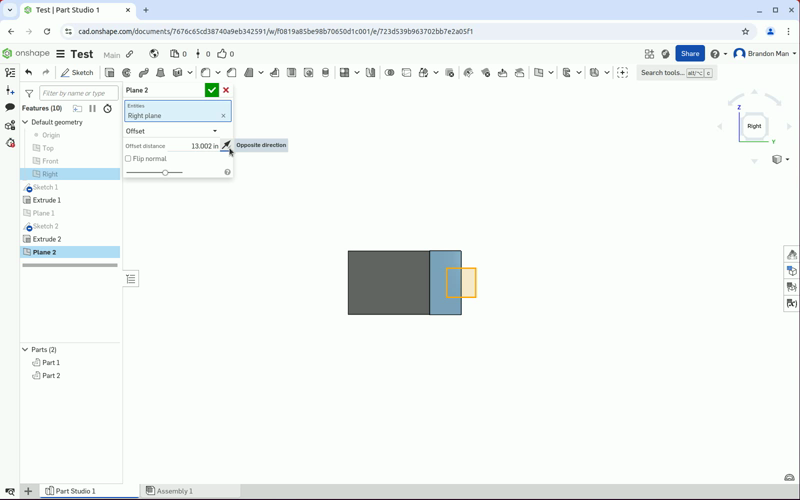
key(enter, 2)
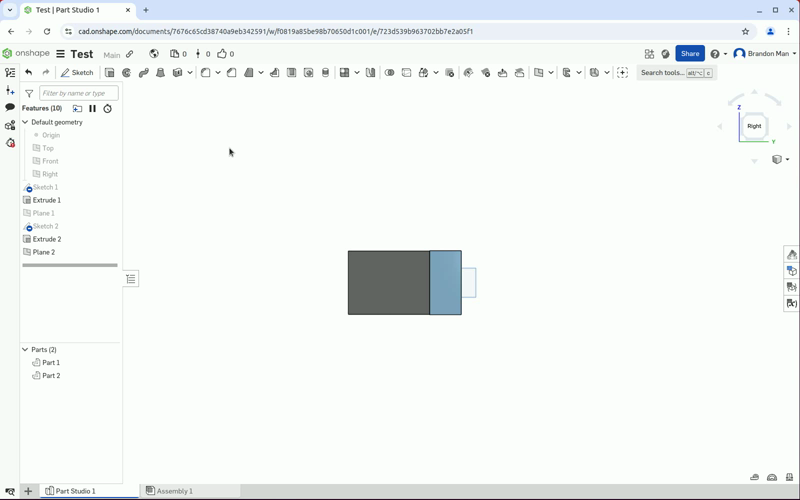
key(shift+s)
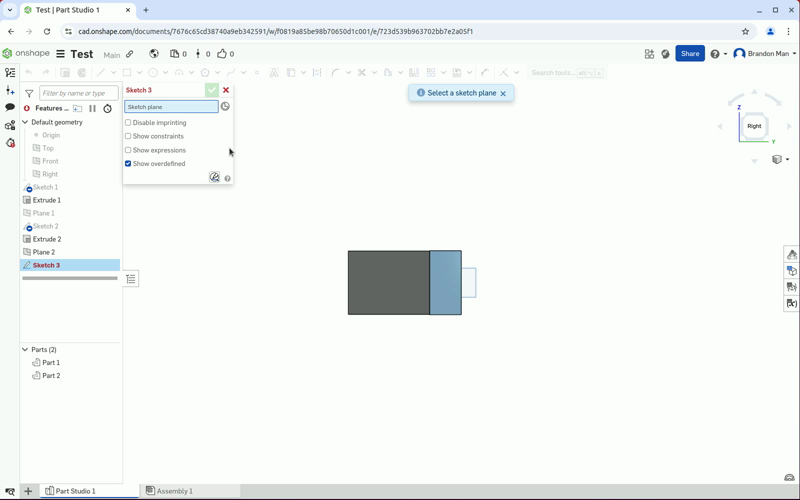
mouse_move(73, 254)
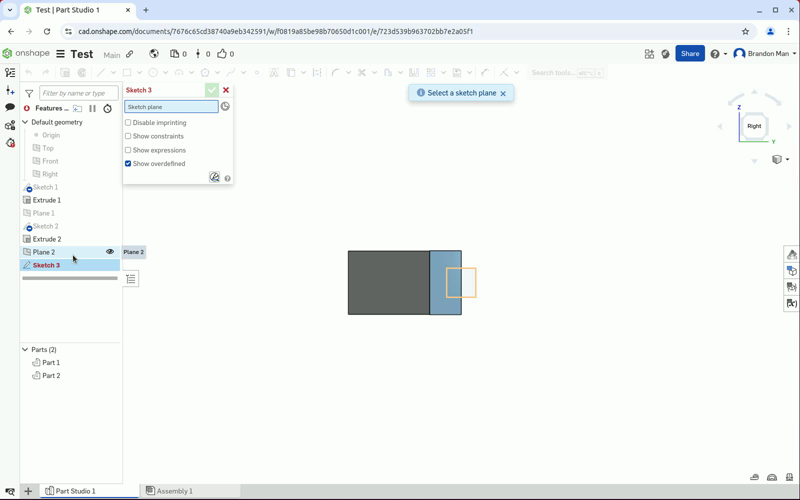
click(73, 254)
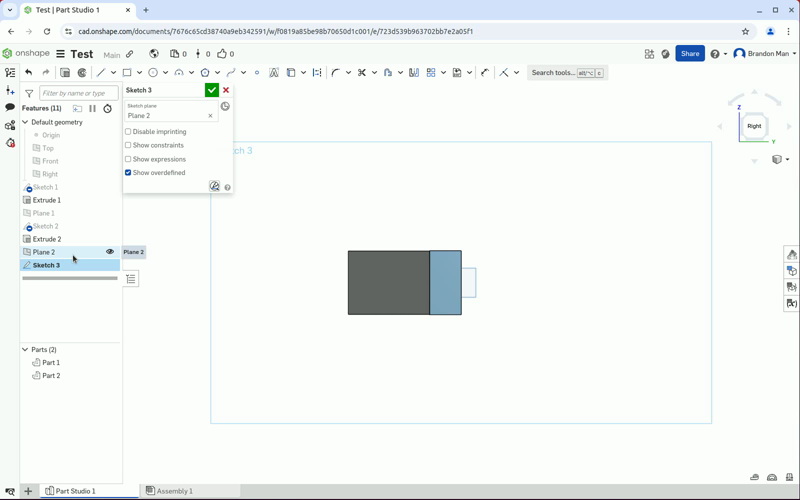
mouse_move(73, 352)
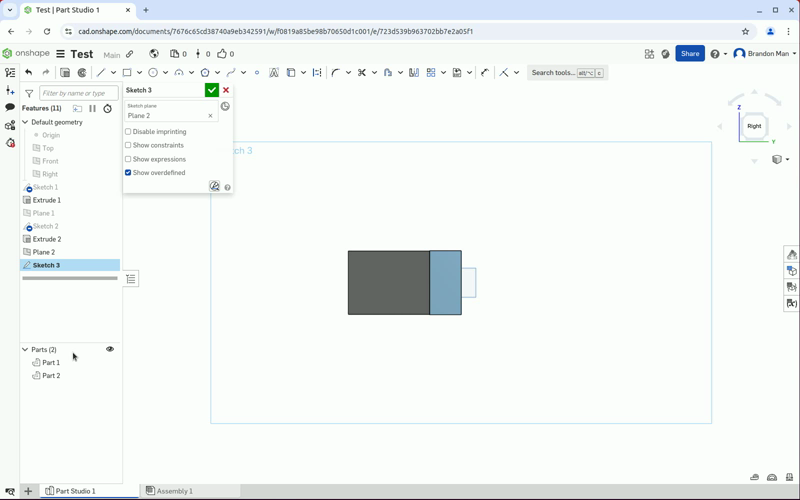
key(y)
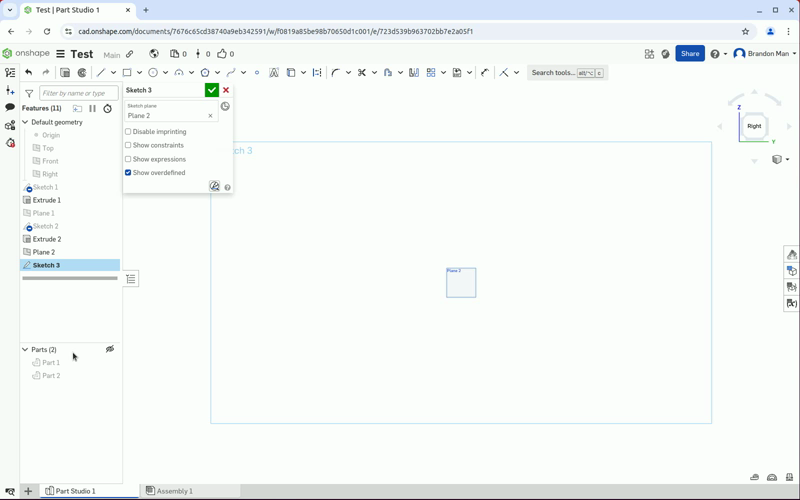
key(l)
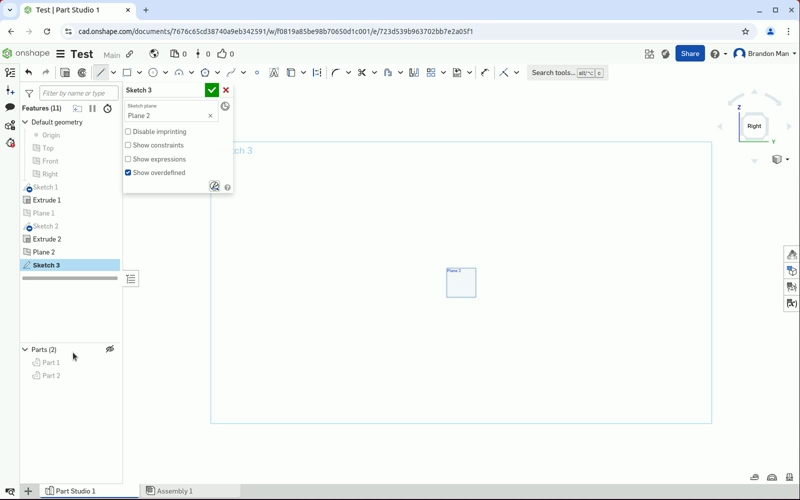
key_down(shift)
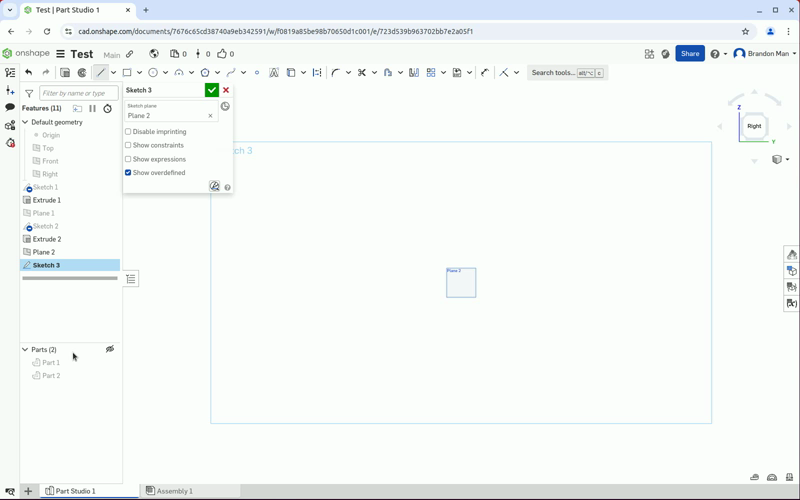
mouse_move(429, 285)
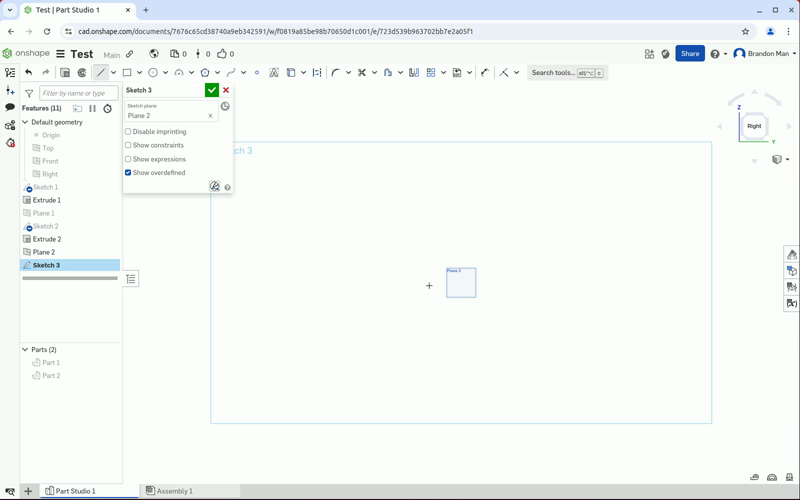
click(429, 285)
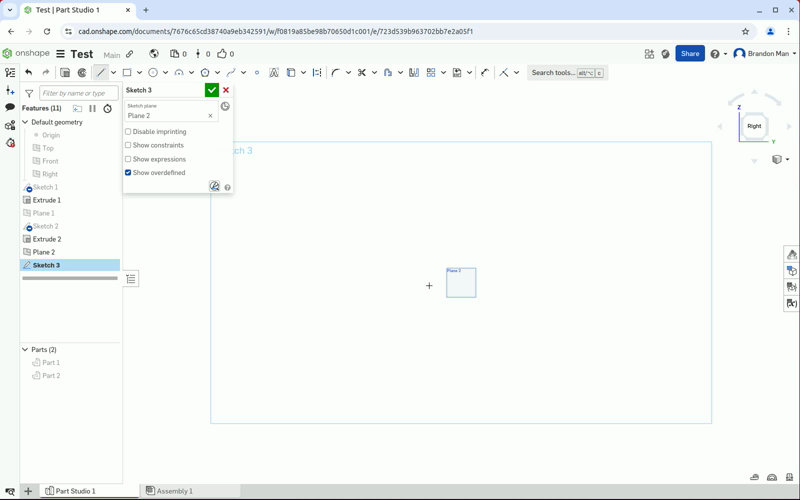
key_up(shift)
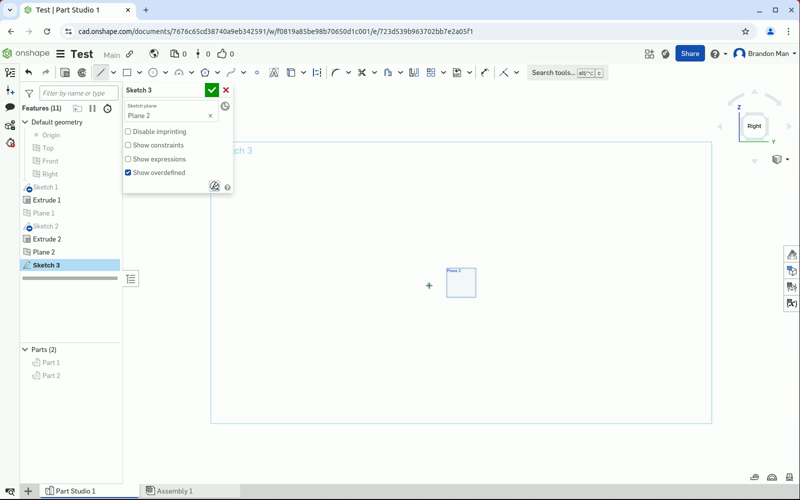
key_down(shift)
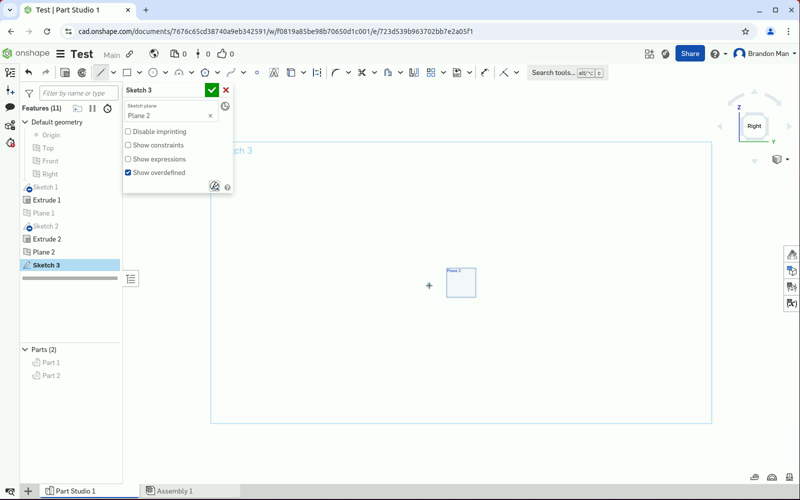
mouse_move(459, 285)
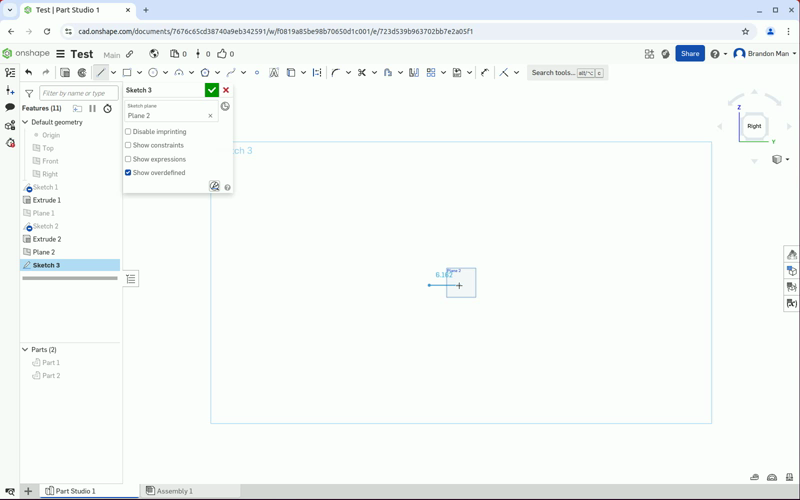
mouse_move(429, 279)
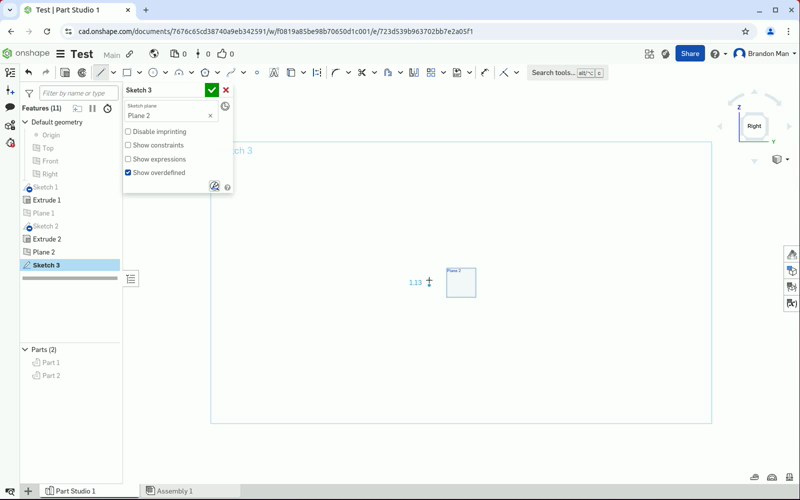
scroll(6)
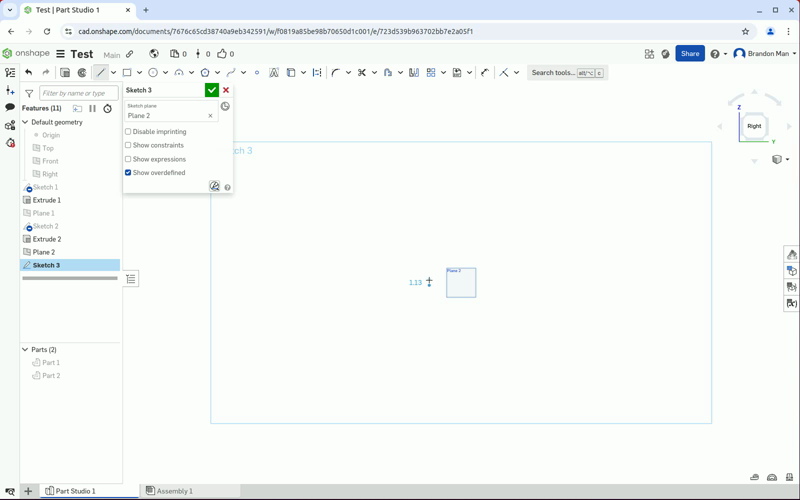
scroll(6)
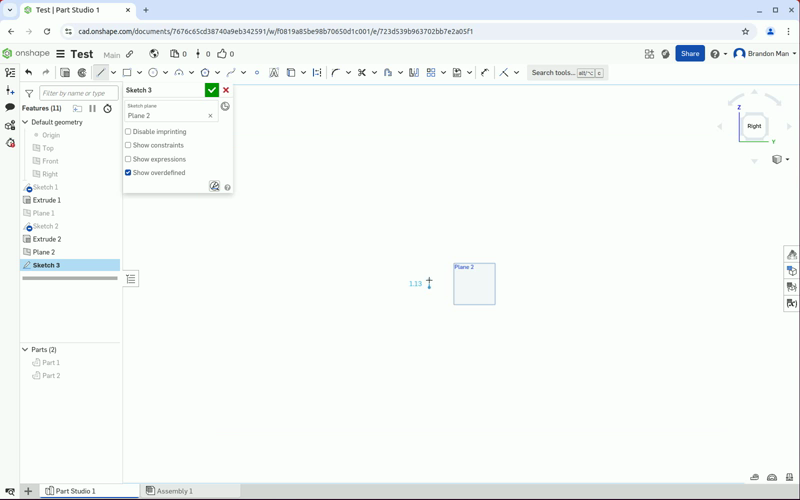
scroll(6)
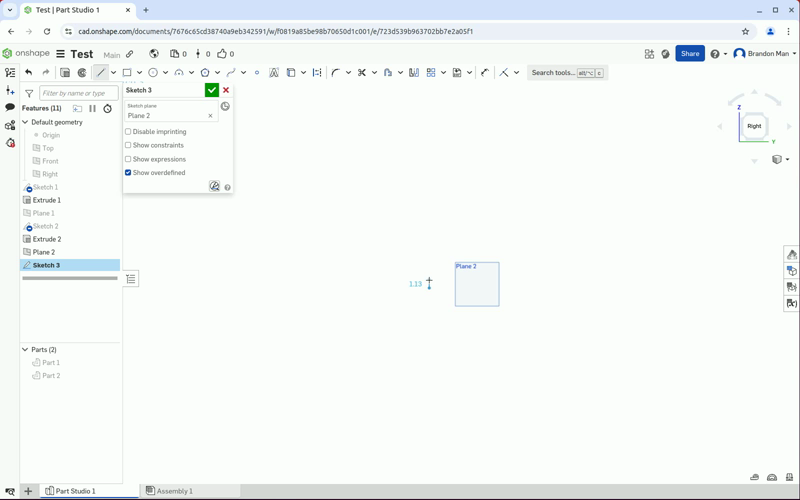
scroll(6)
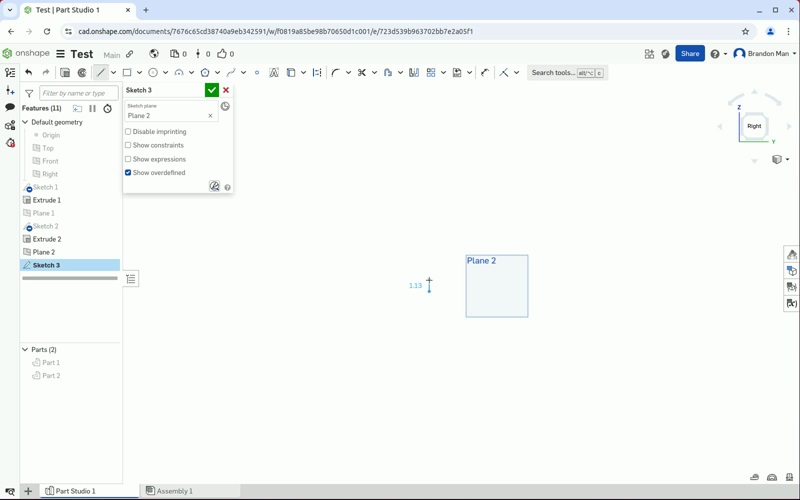
scroll(6)
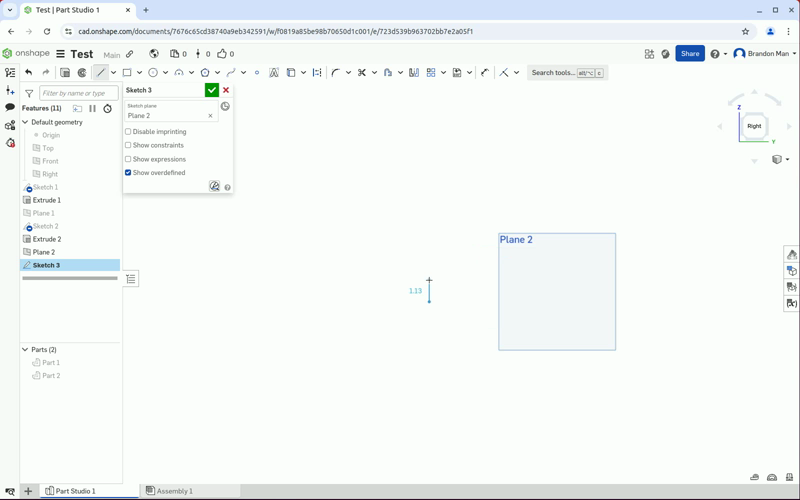
scroll(6)
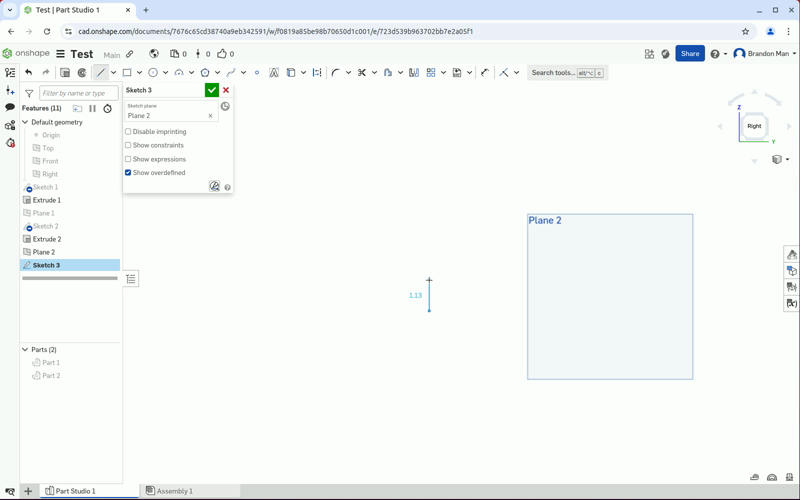
scroll(6)
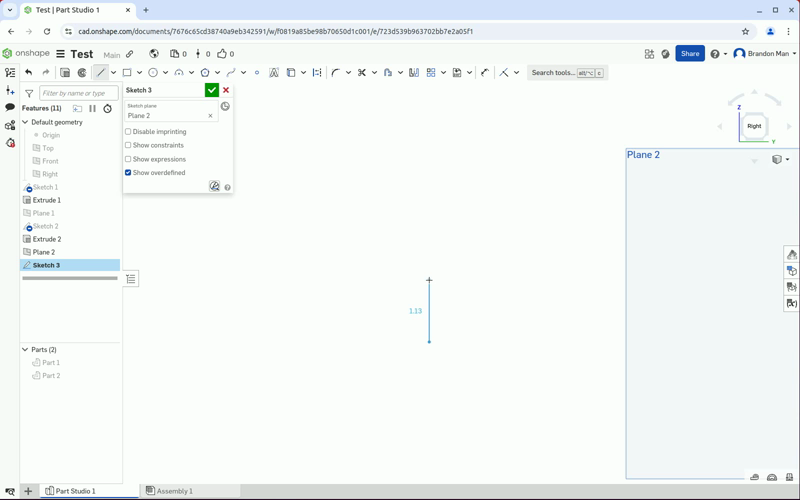
click(429, 279)
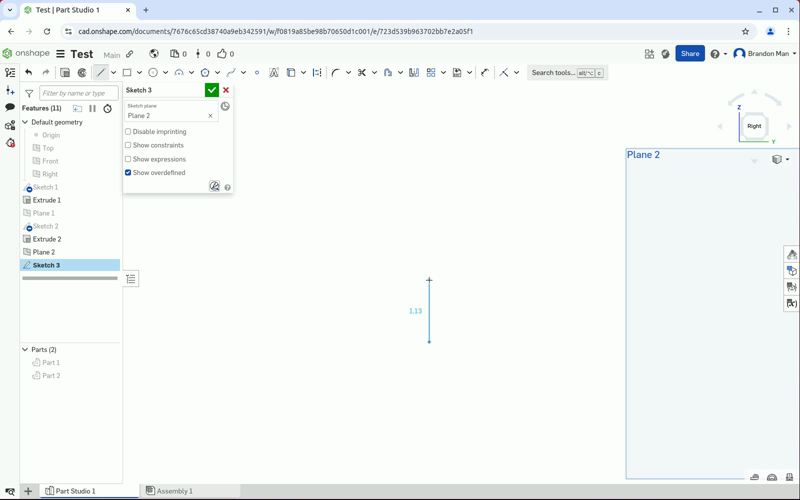
scroll(-6)
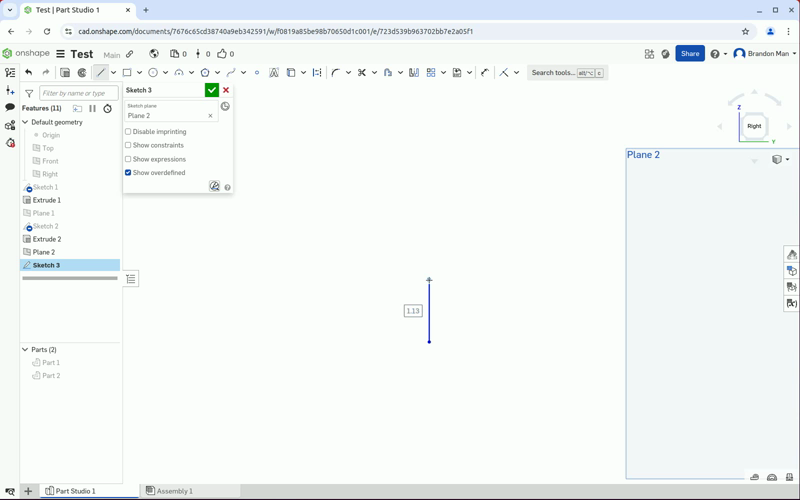
scroll(-6)
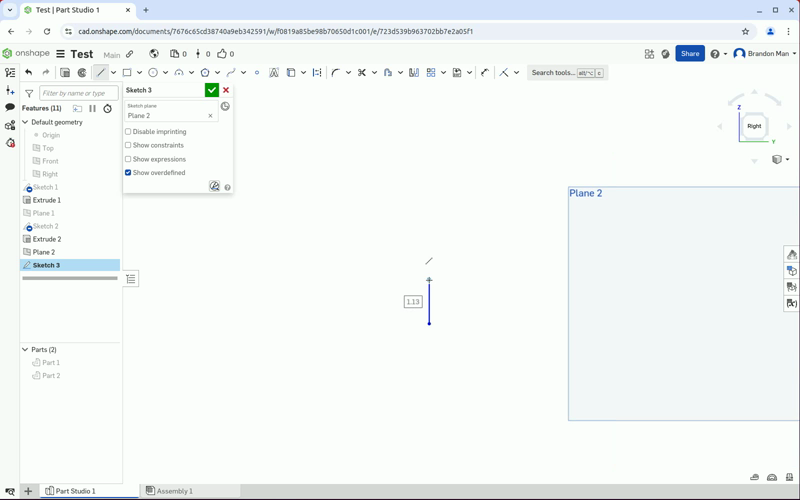
scroll(-6)
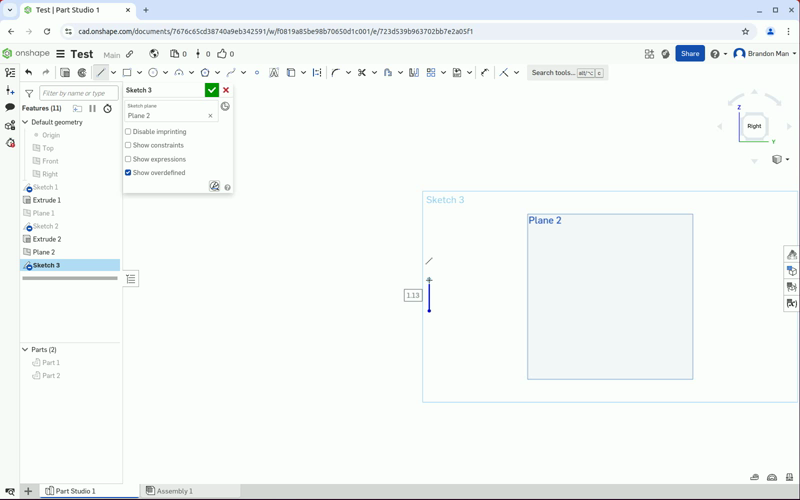
scroll(-6)
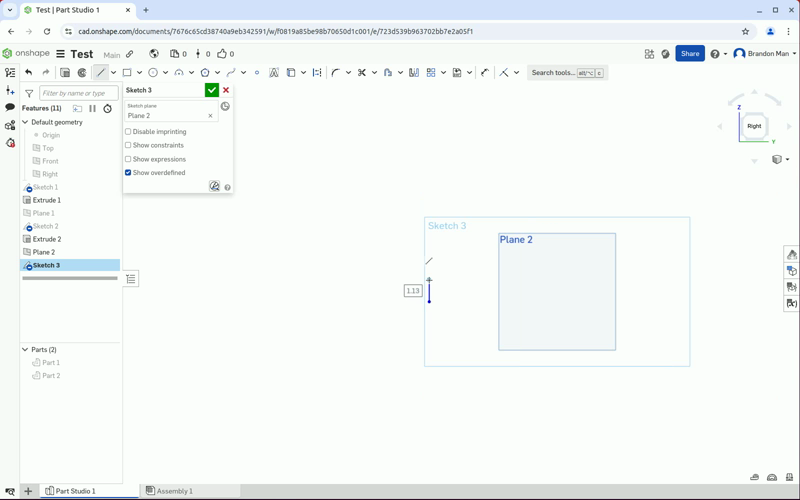
scroll(-6)
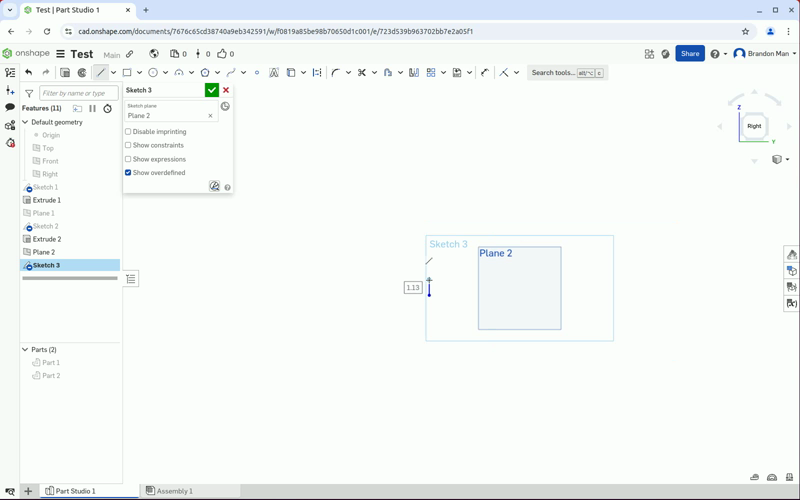
scroll(-6)
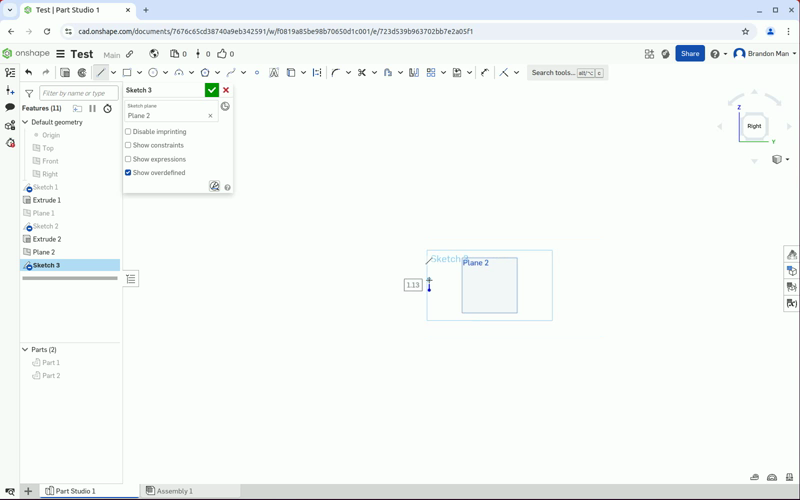
scroll(-6)
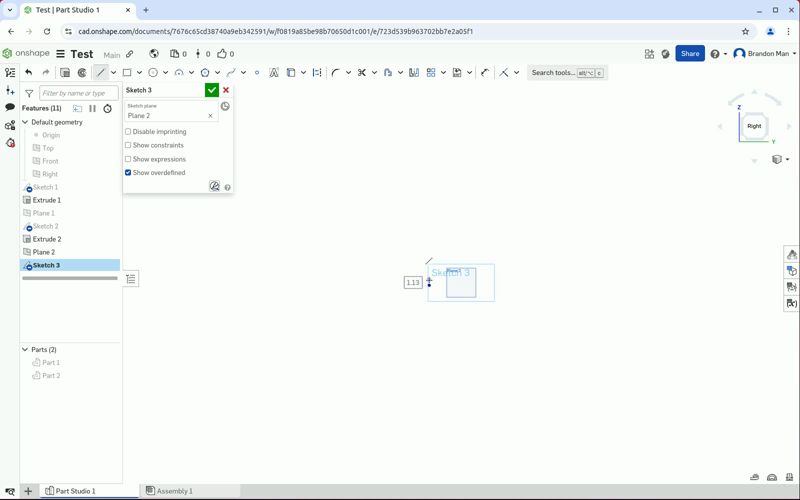
key_up(shift)
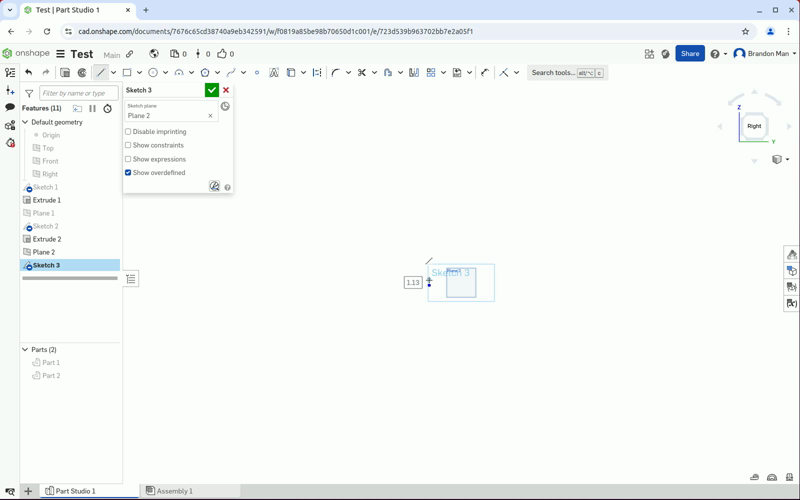
key(esc)
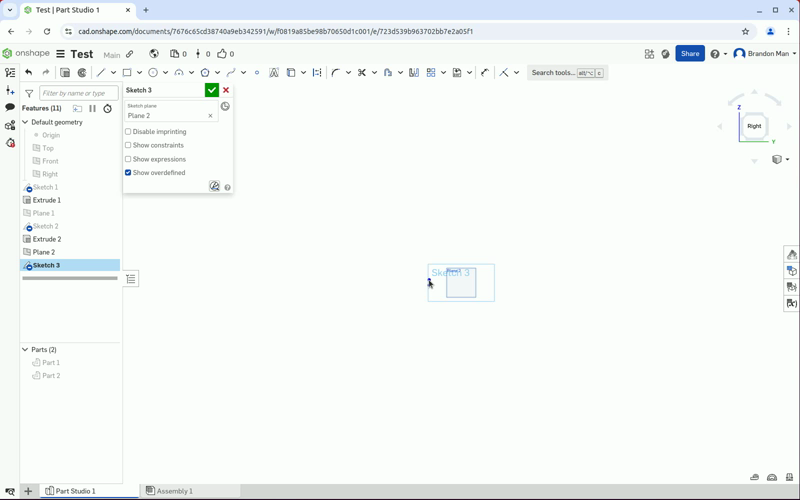
key(a)
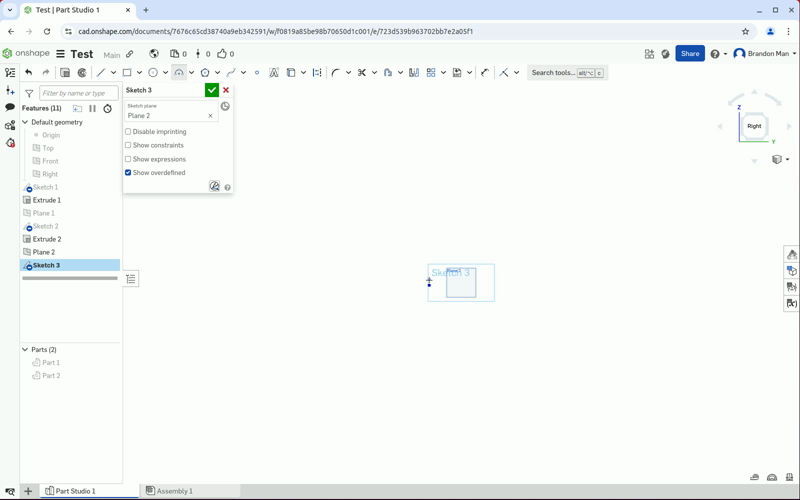
mouse_move(429, 279)
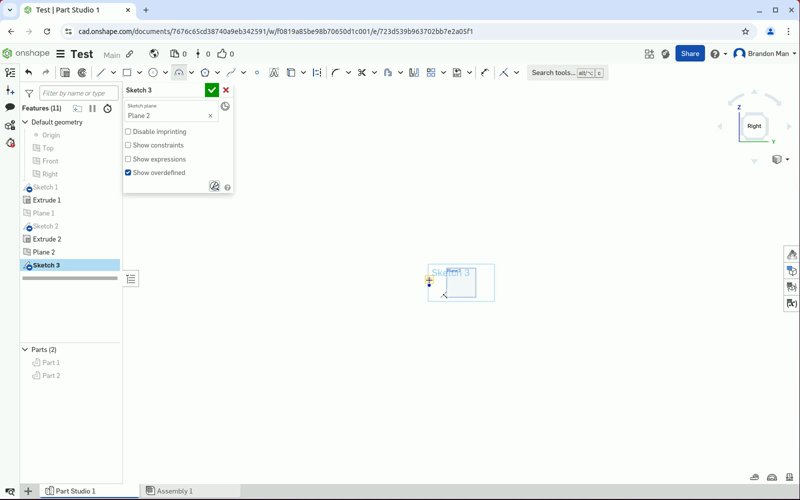
click(429, 279)
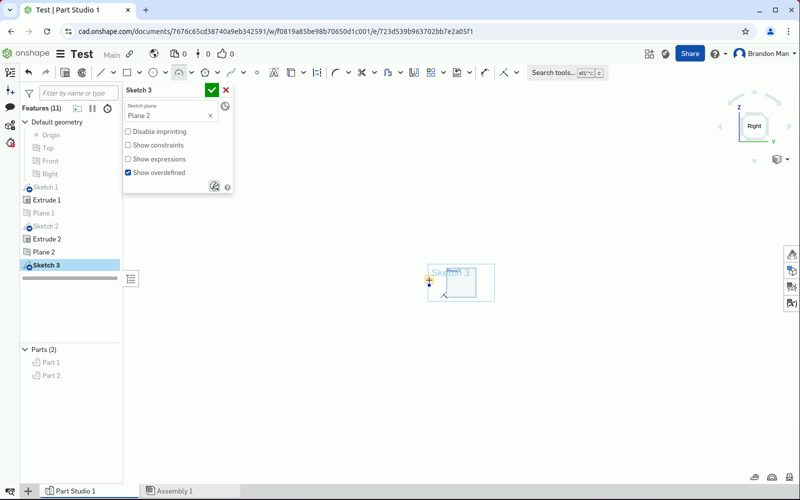
mouse_move(429, 285)
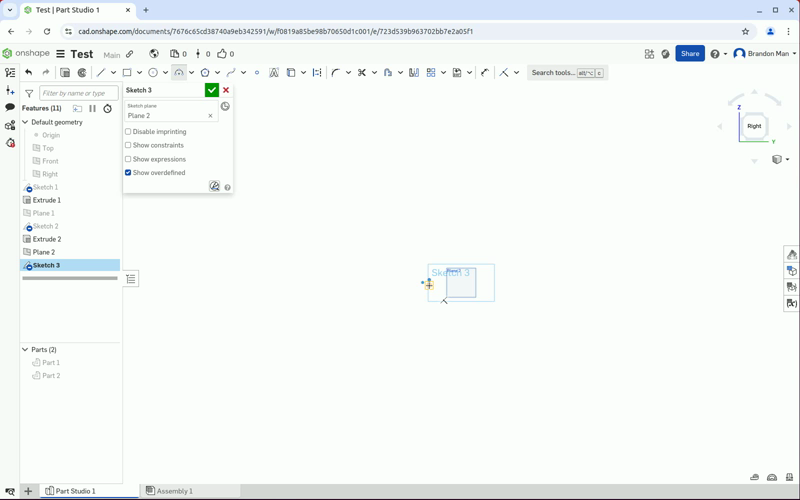
scroll(6)
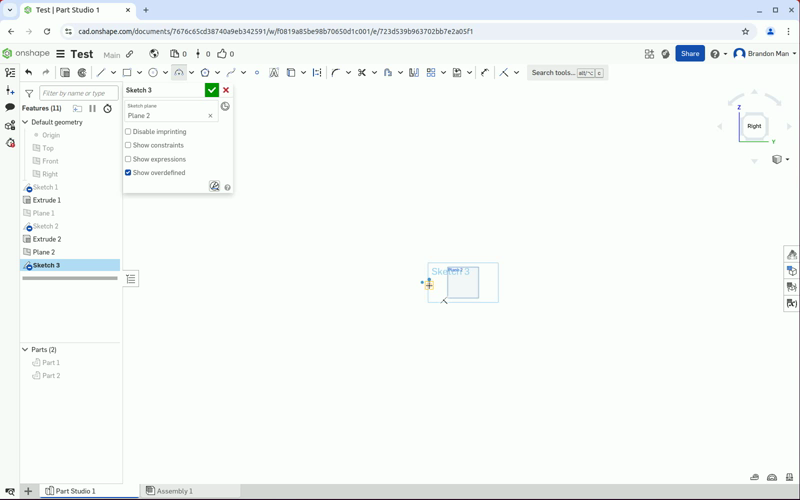
scroll(6)
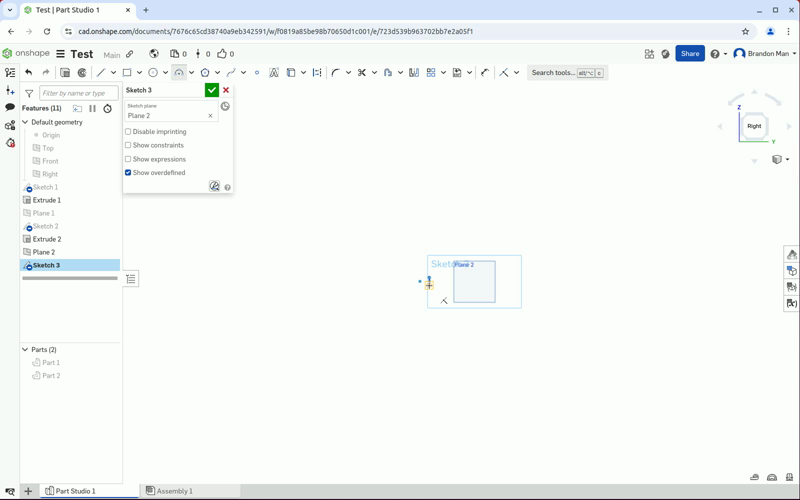
scroll(6)
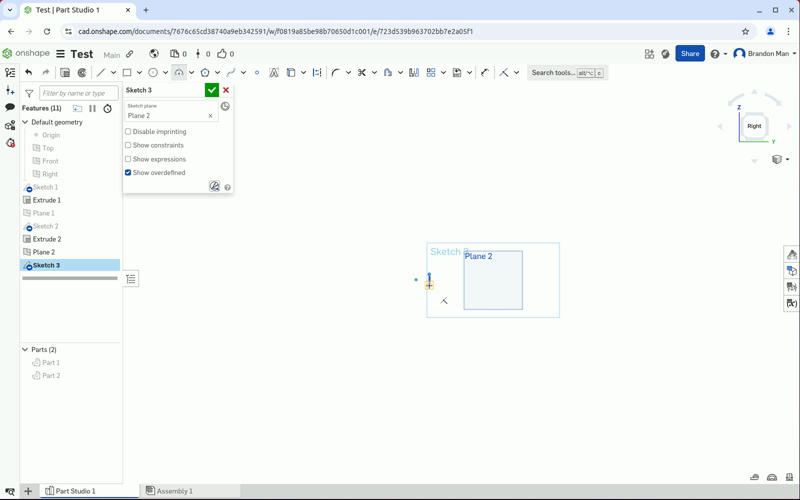
scroll(6)
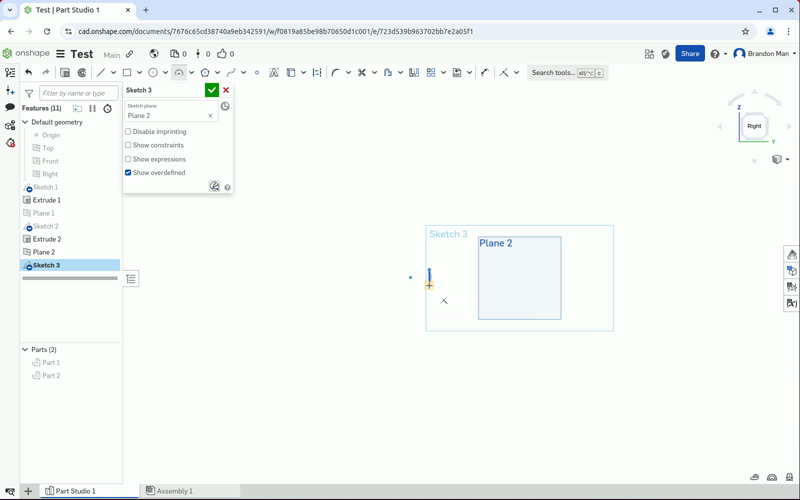
scroll(6)
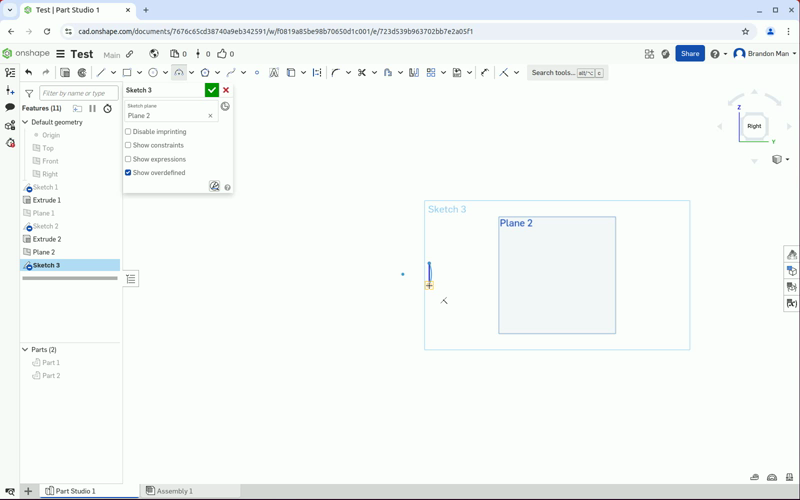
scroll(6)
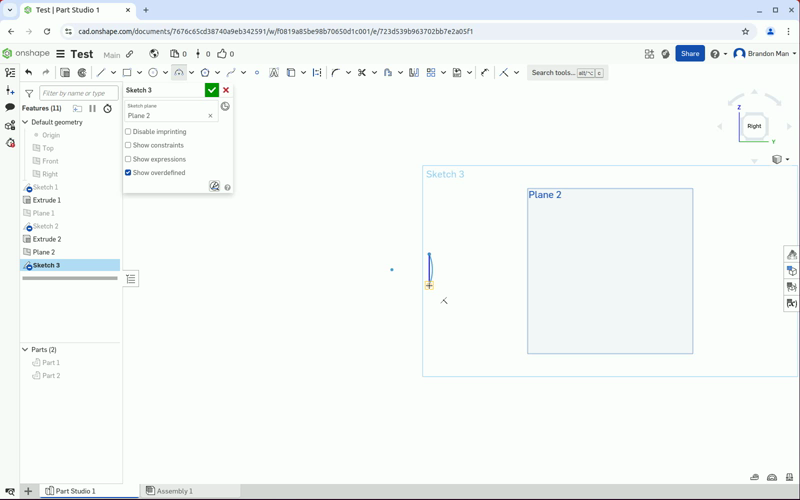
scroll(6)
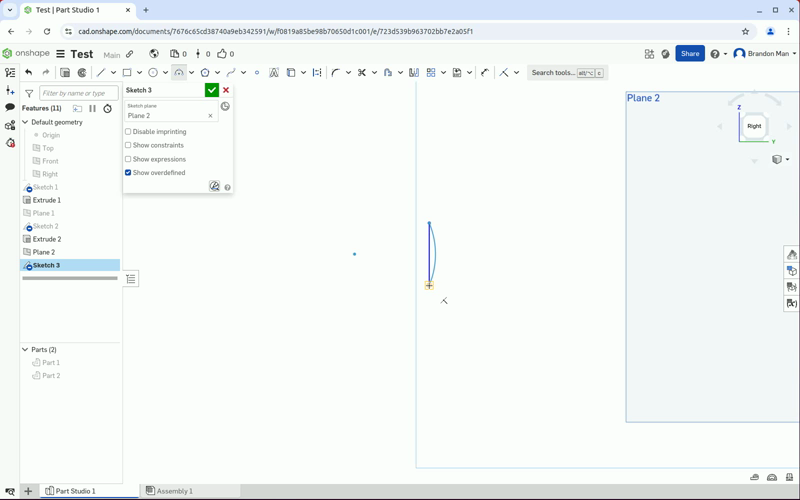
click(429, 285)
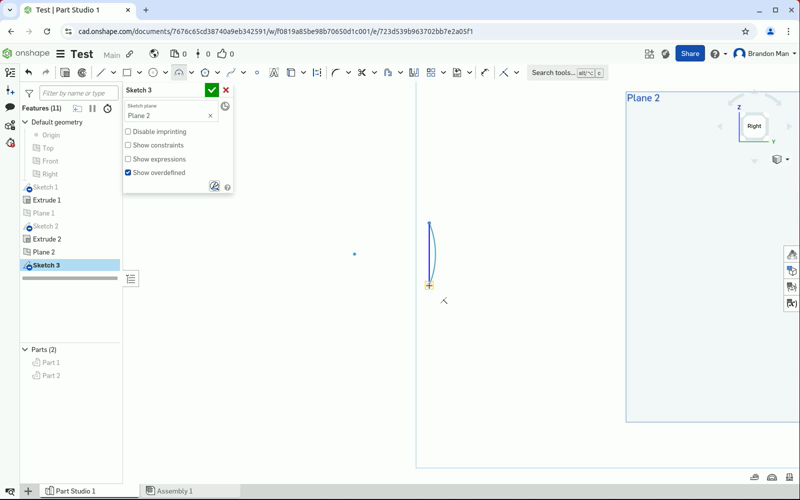
scroll(-6)
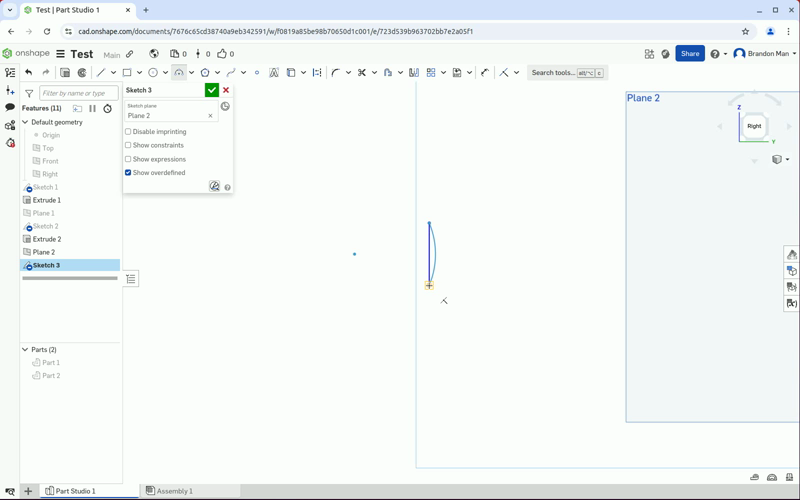
scroll(-6)
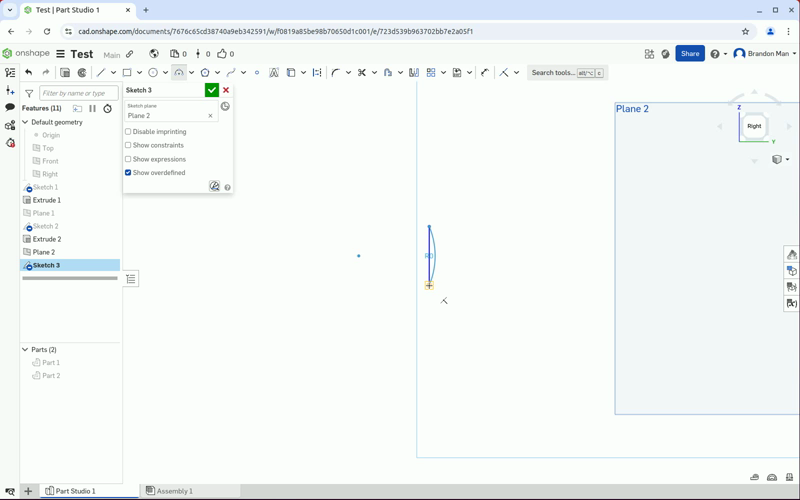
scroll(-6)
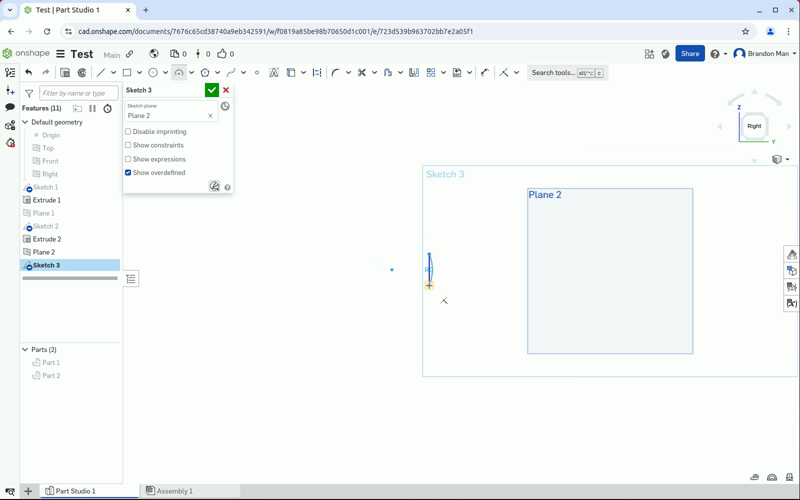
scroll(-6)
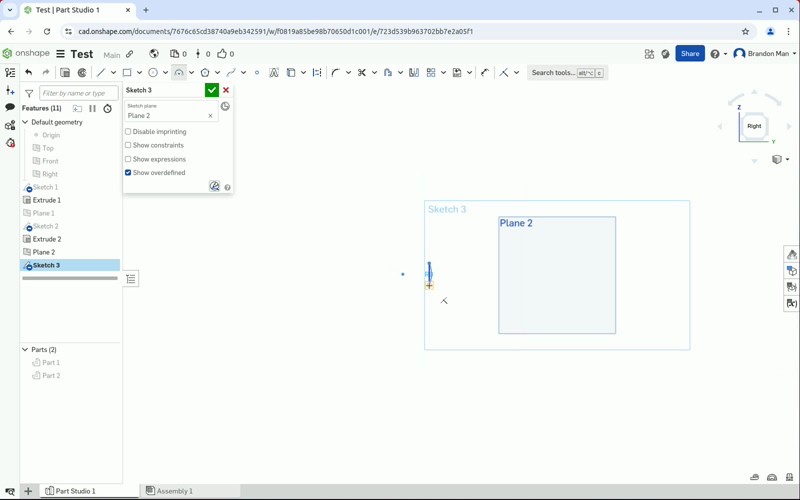
scroll(-6)
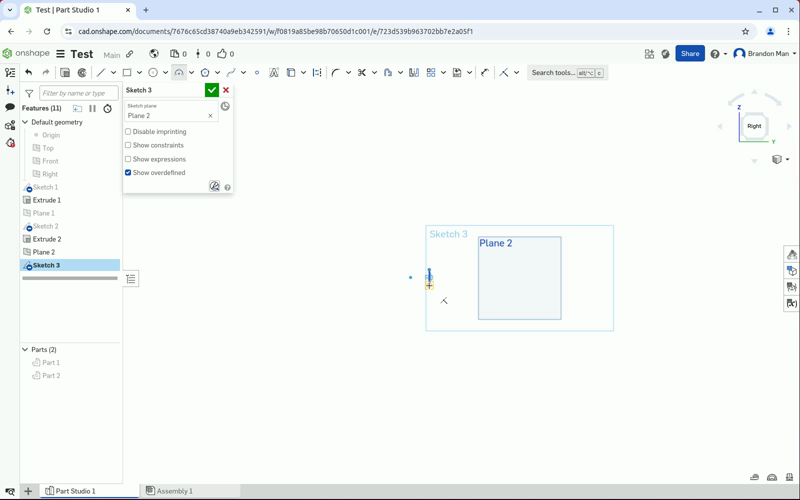
scroll(-6)
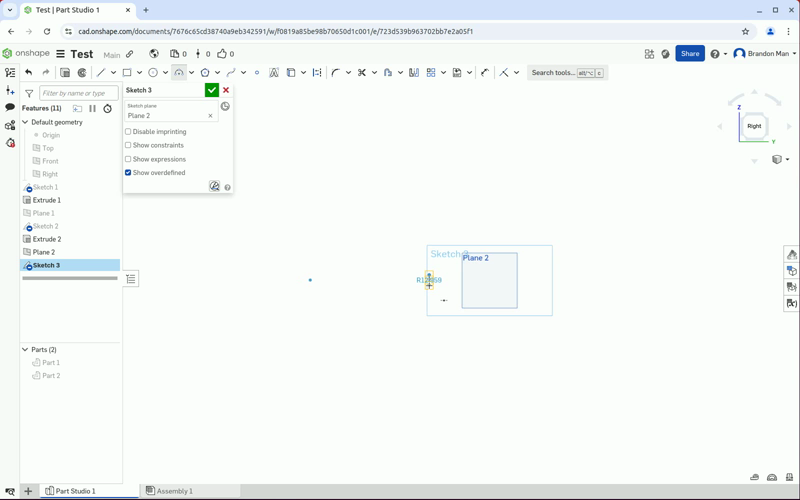
scroll(-6)
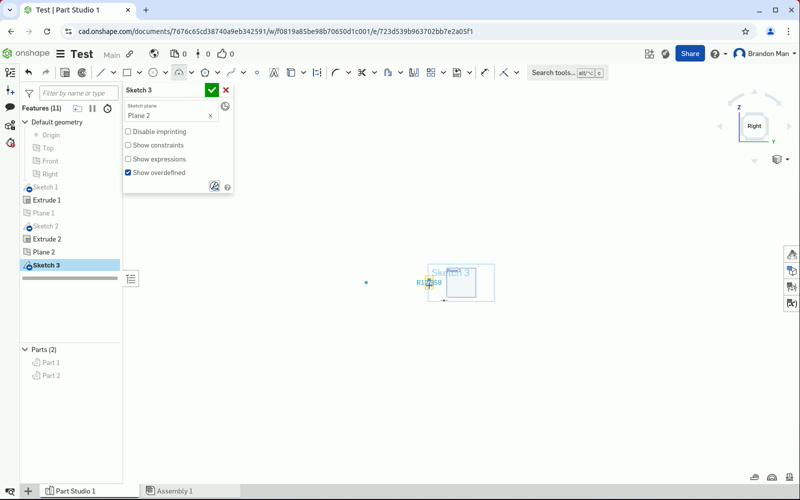
key_down(shift)
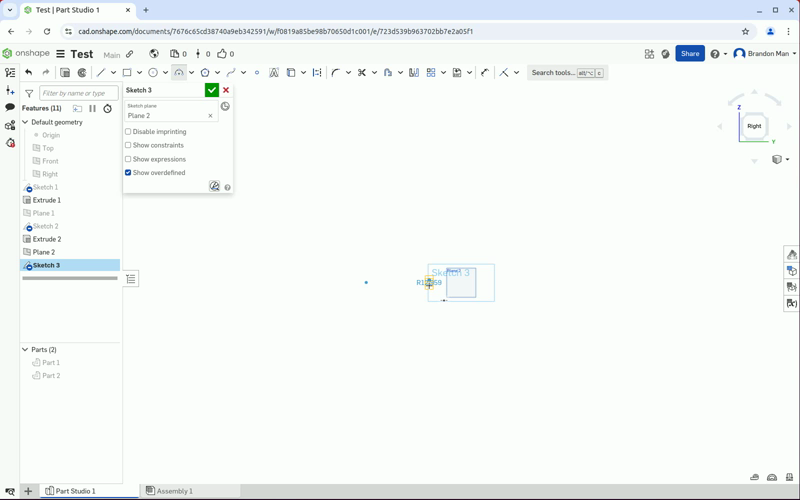
mouse_move(428, 282)
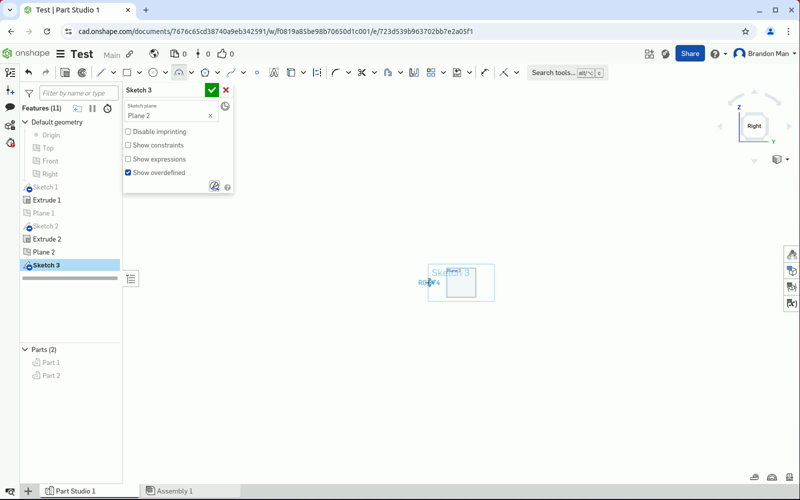
scroll(6)
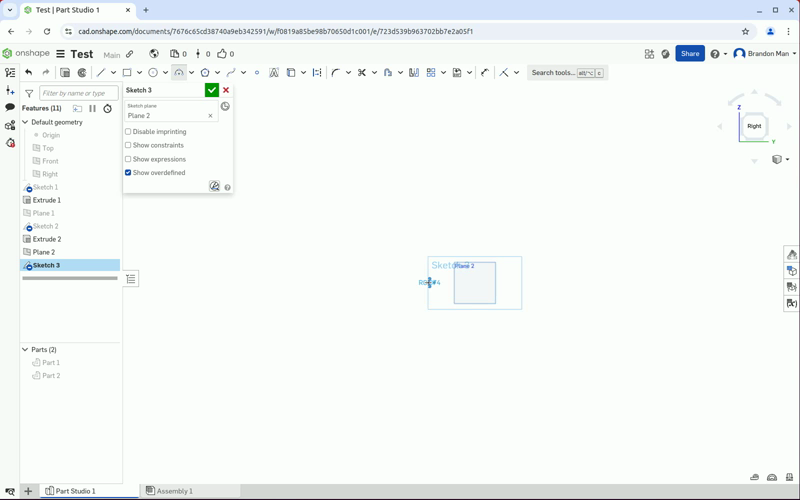
scroll(6)
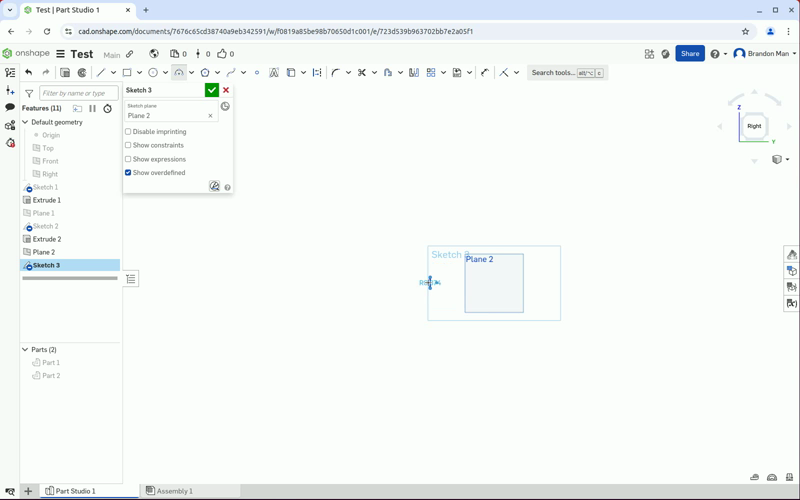
scroll(6)
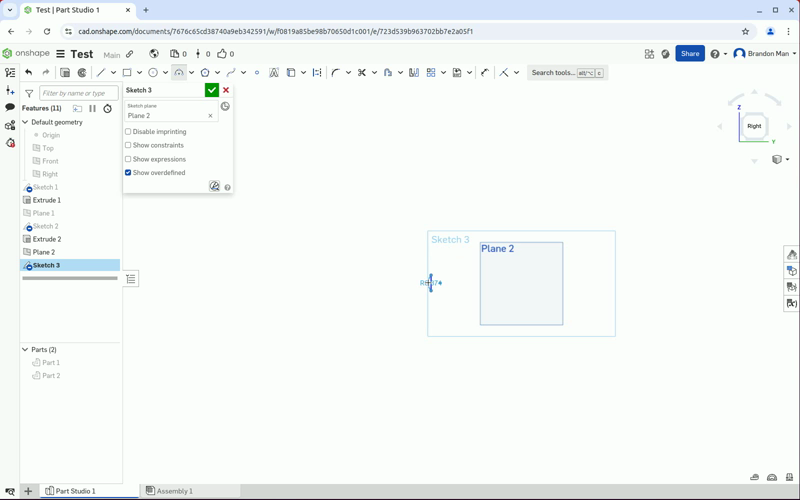
scroll(6)
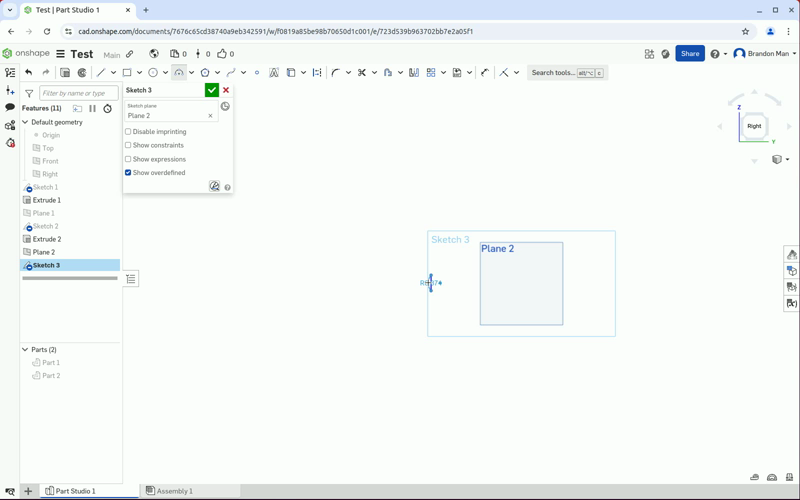
scroll(6)
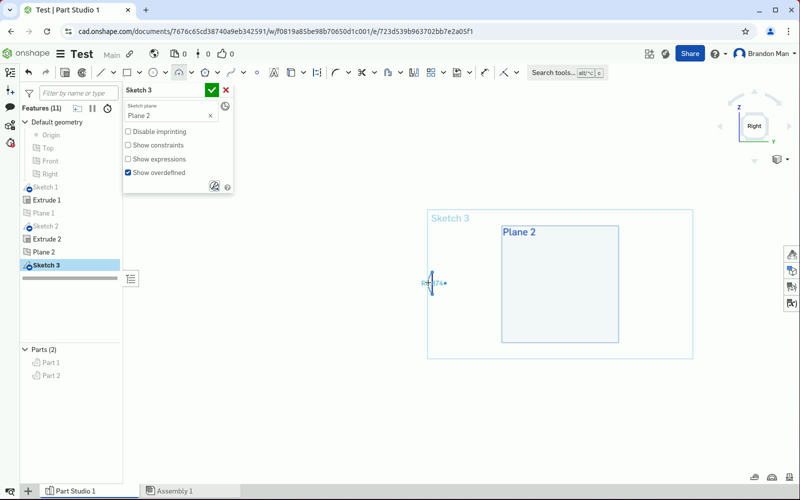
scroll(6)
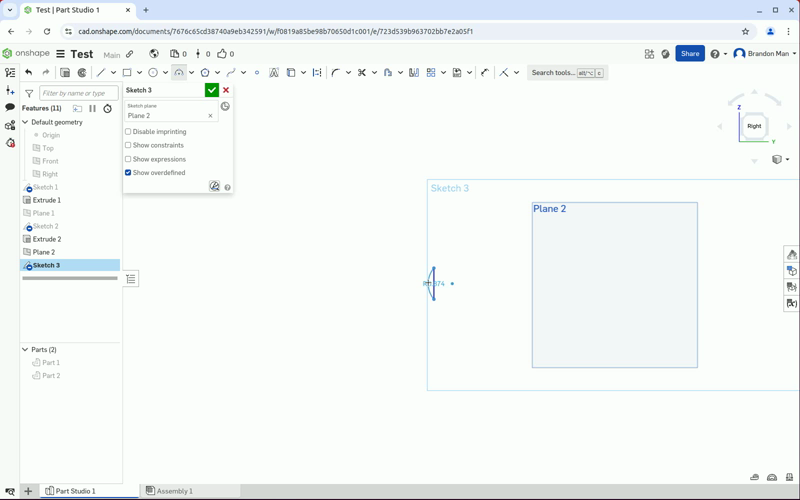
scroll(6)
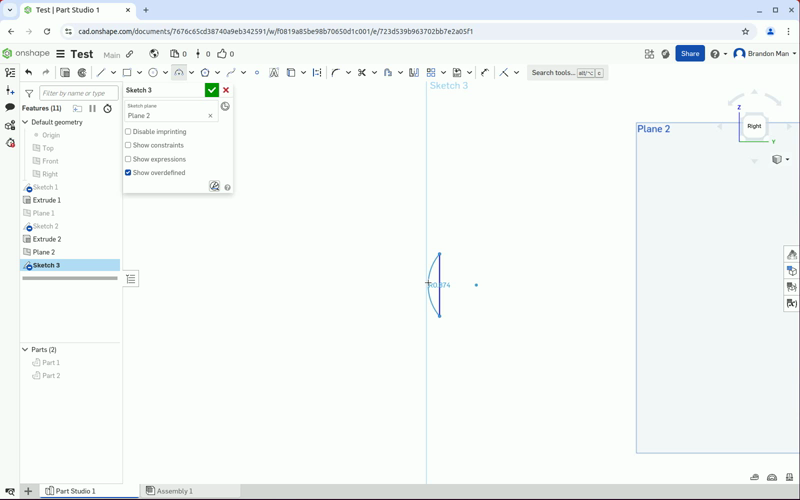
click(428, 282)
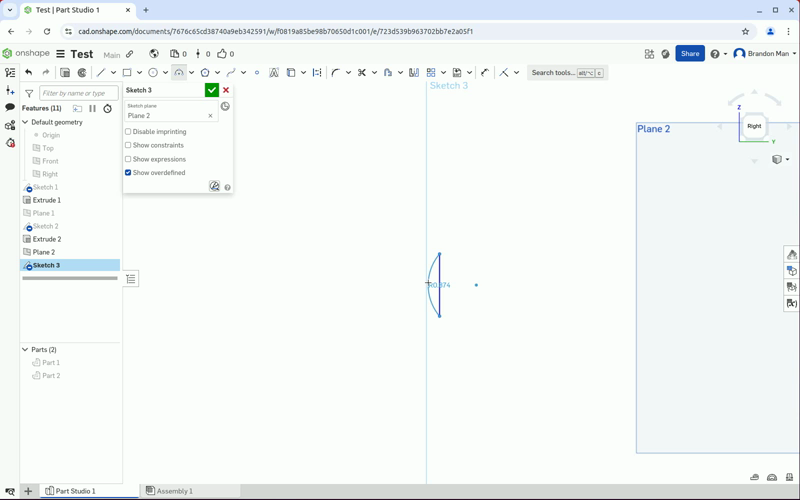
scroll(-6)
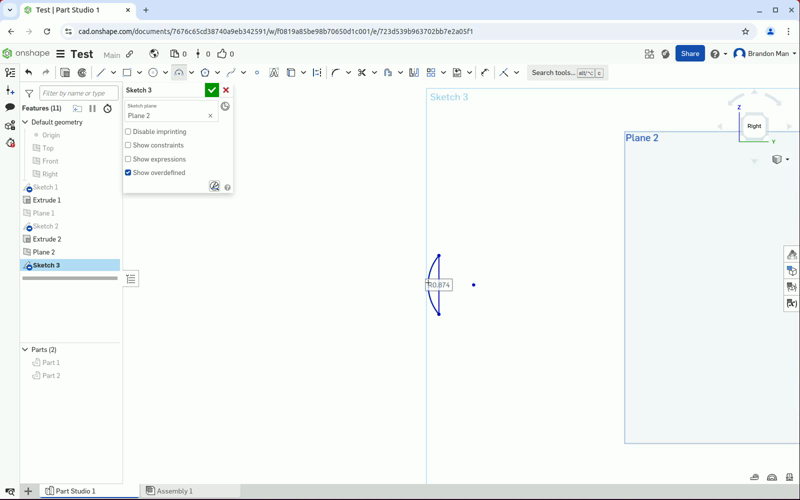
scroll(-6)
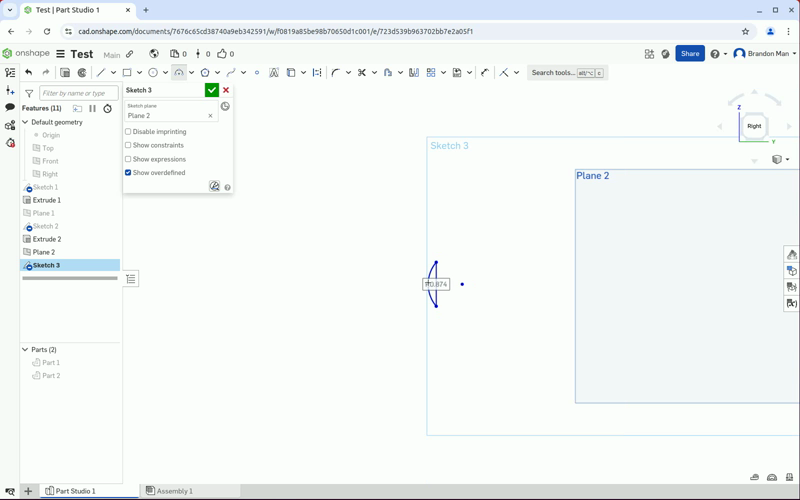
scroll(-6)
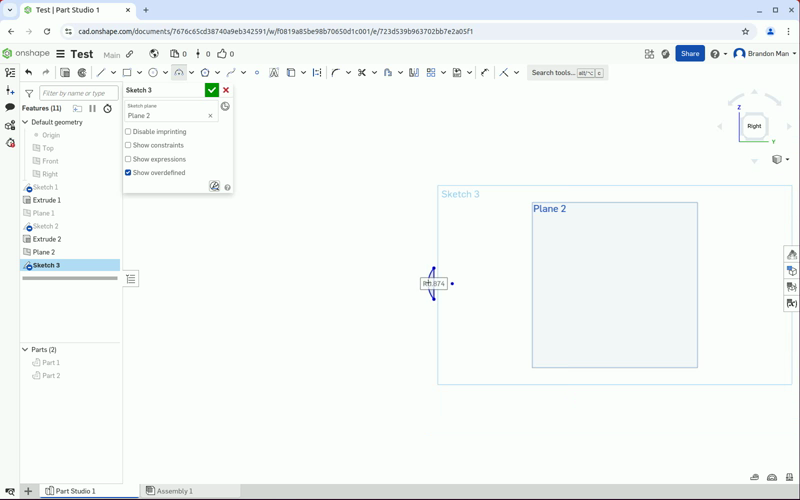
scroll(-6)
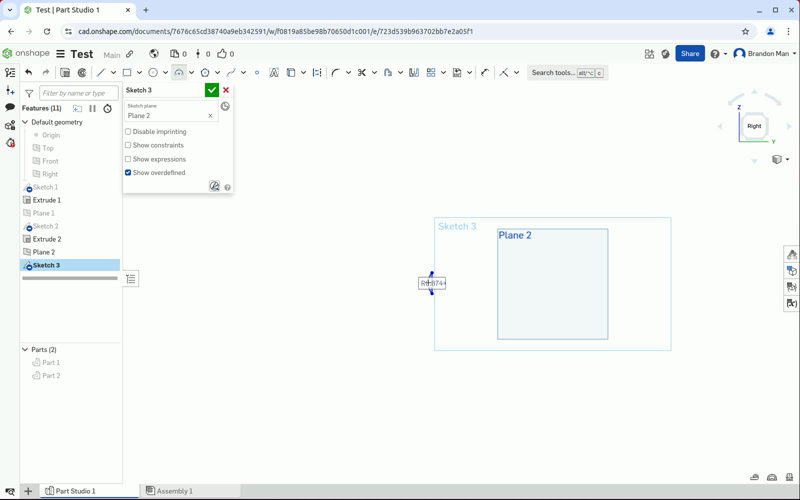
scroll(-6)
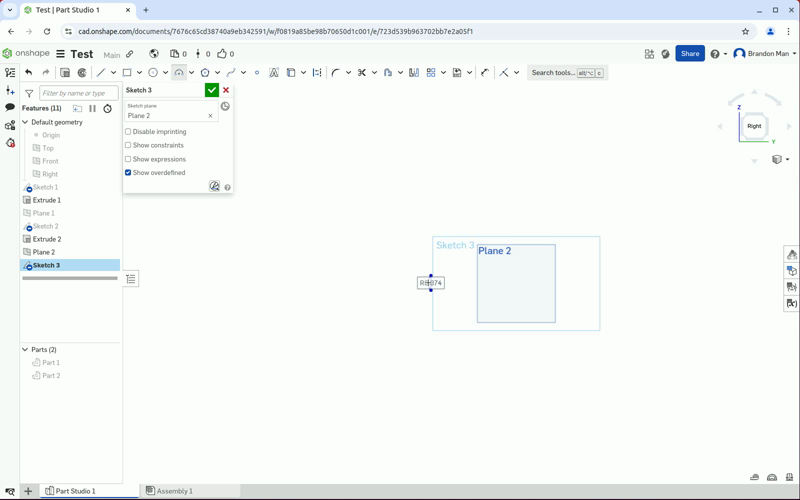
scroll(-6)
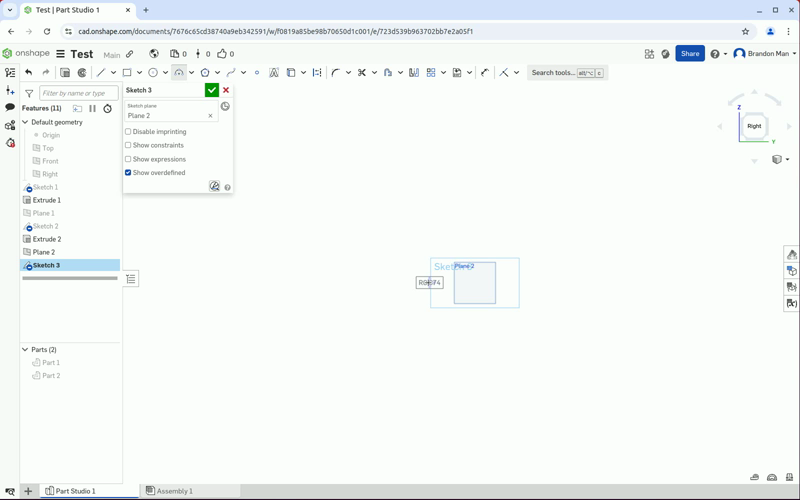
scroll(-6)
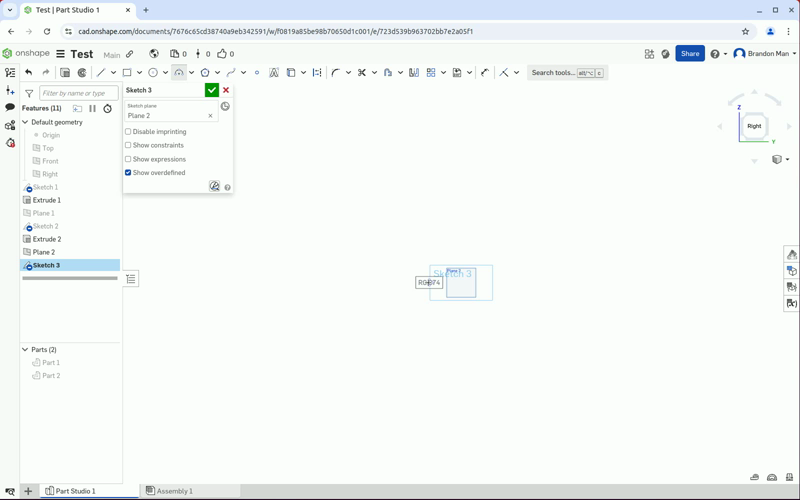
key_up(shift)
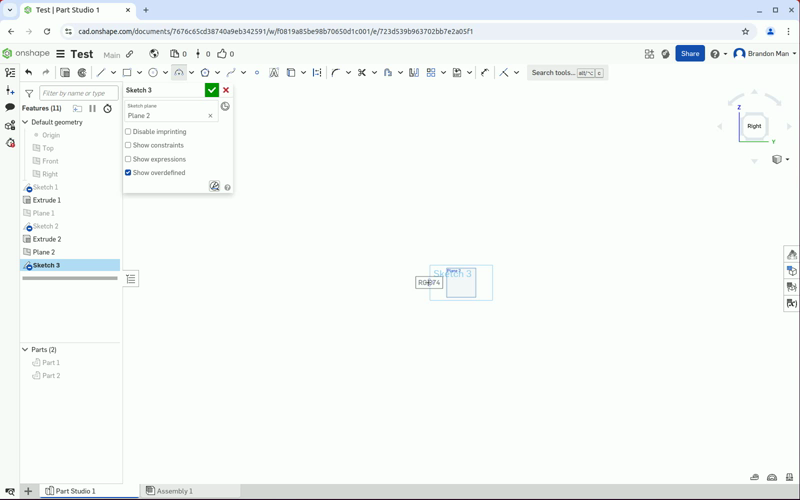
key(esc)
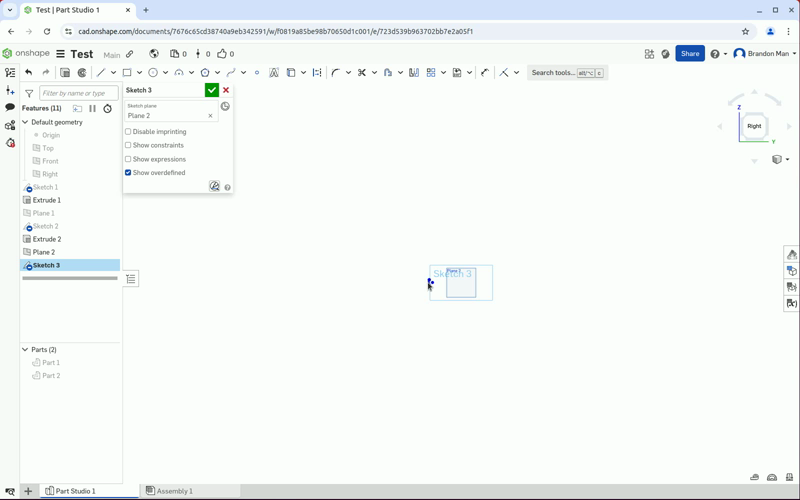
mouse_move(428, 284)
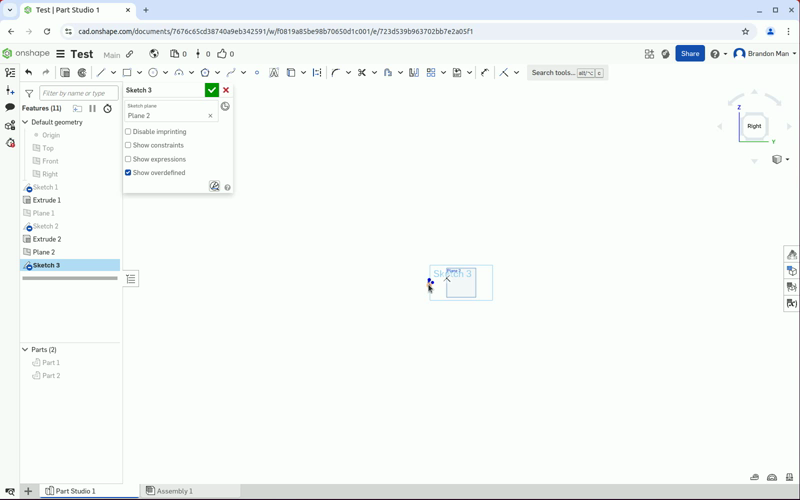
scroll(6)
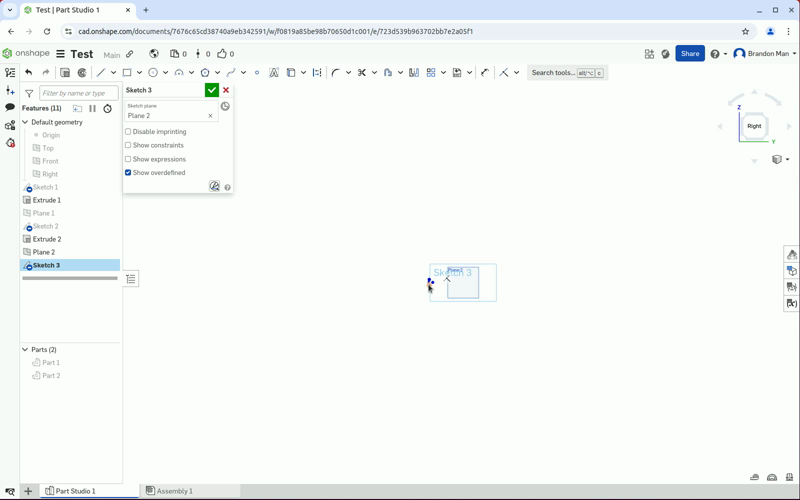
scroll(6)
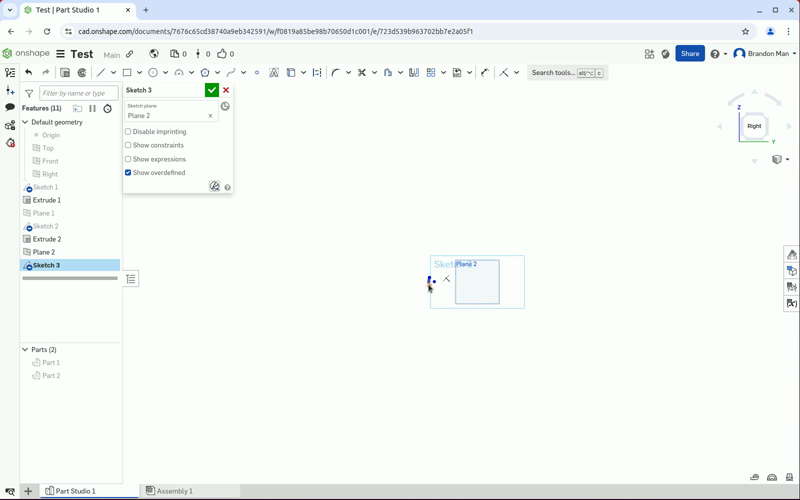
scroll(6)
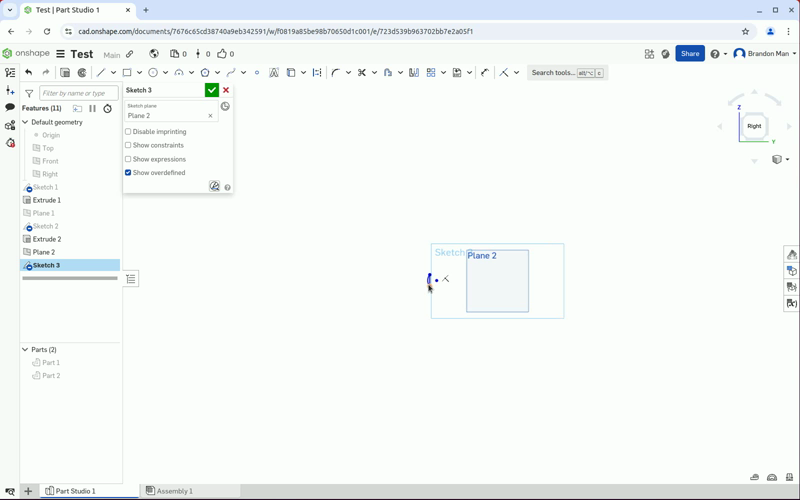
scroll(6)
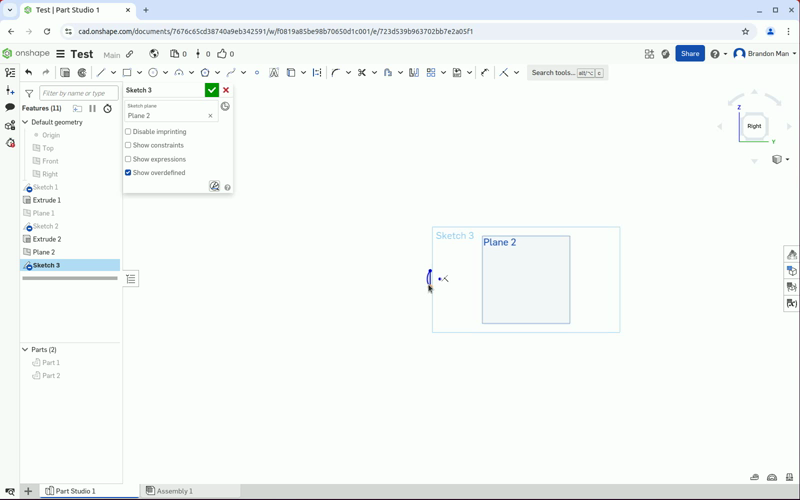
scroll(6)
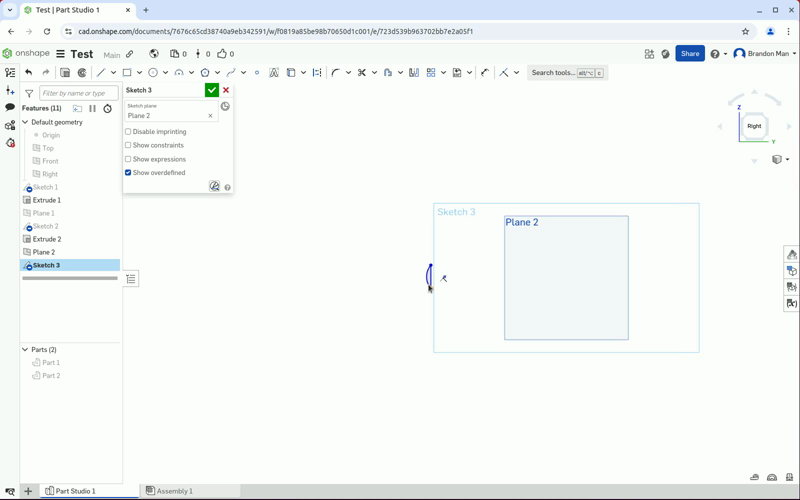
scroll(6)
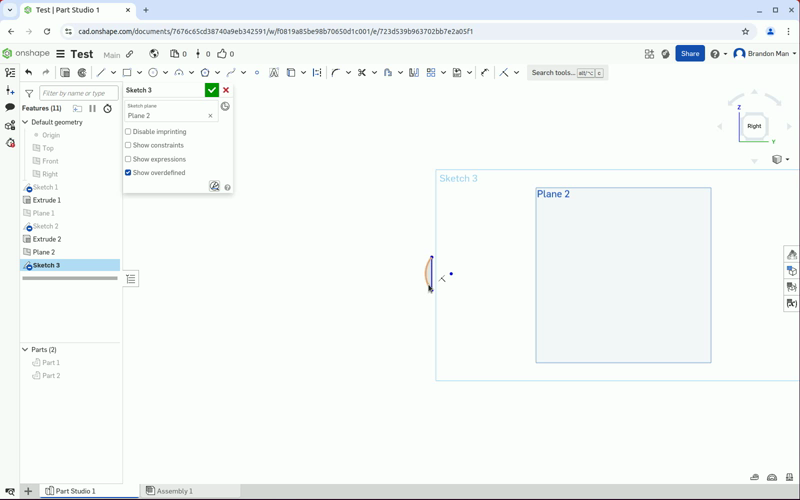
scroll(6)
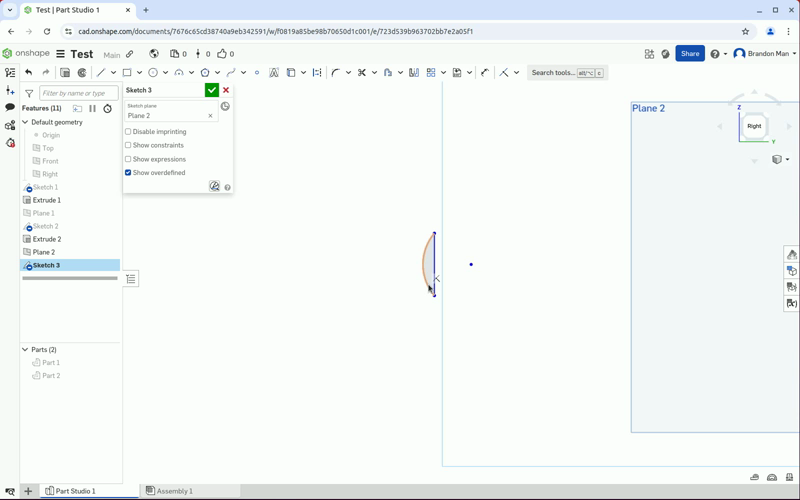
click(428, 284)
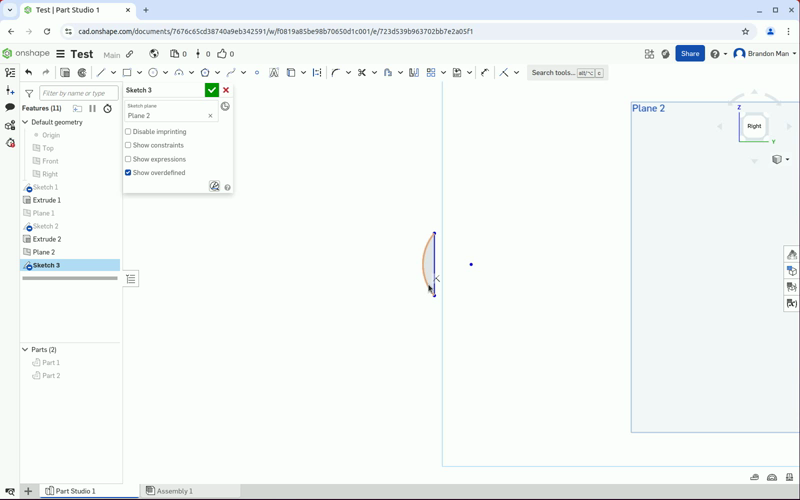
scroll(-6)
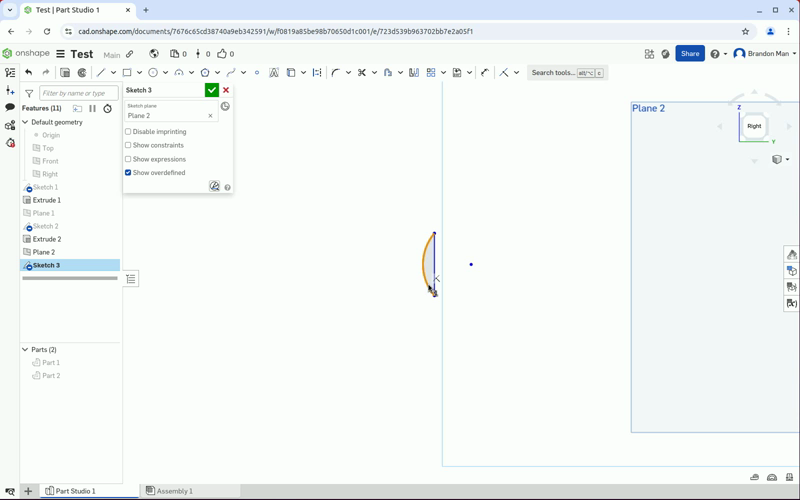
scroll(-6)
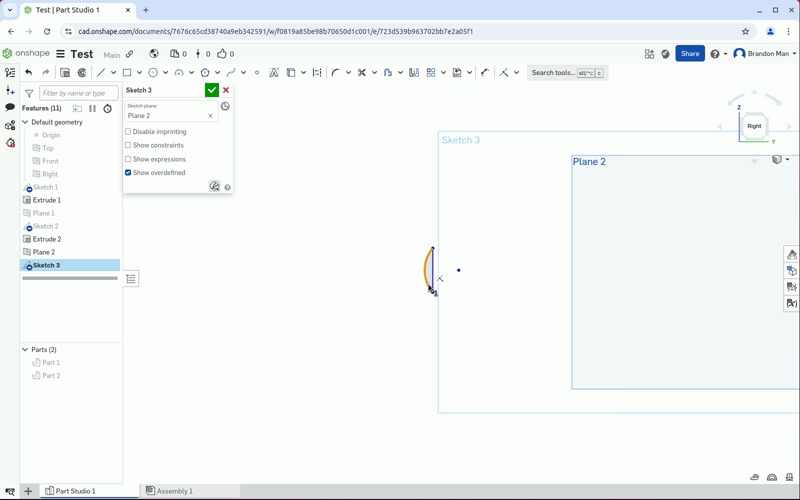
scroll(-6)
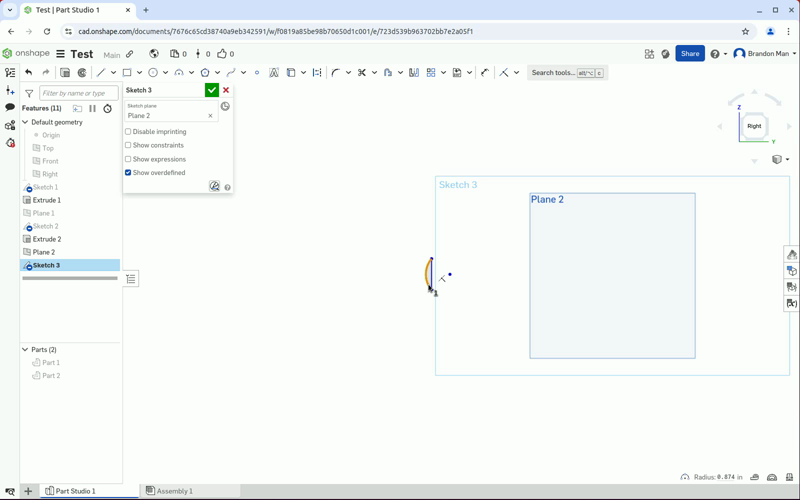
scroll(-6)
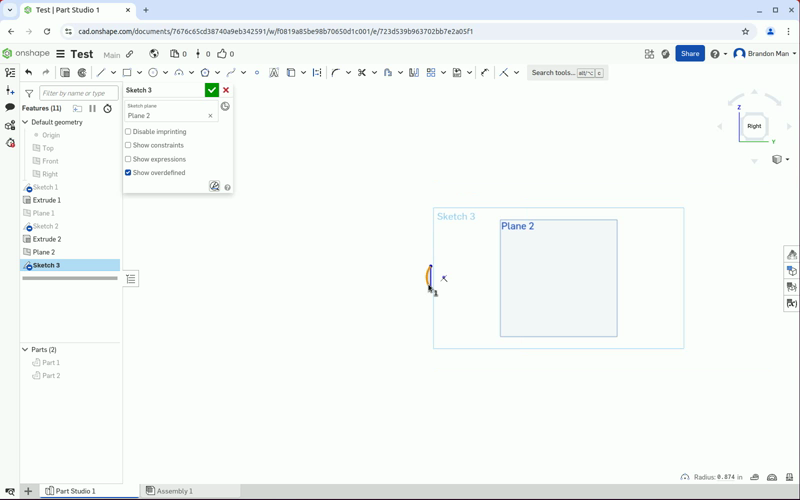
scroll(-6)
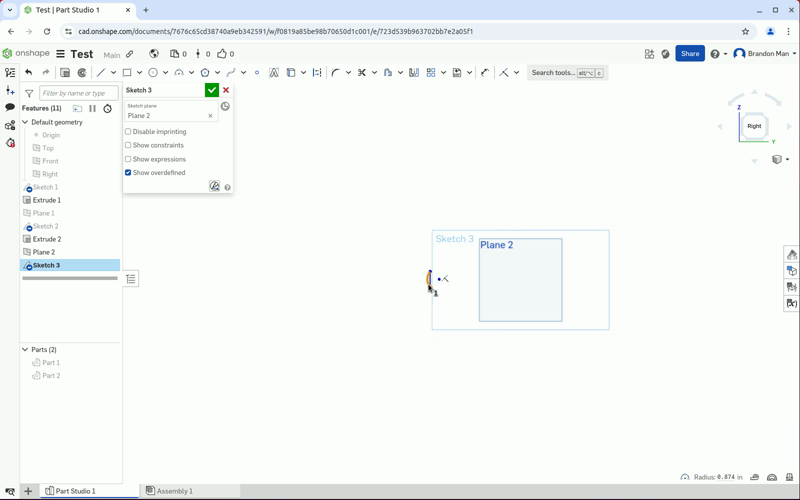
scroll(-6)
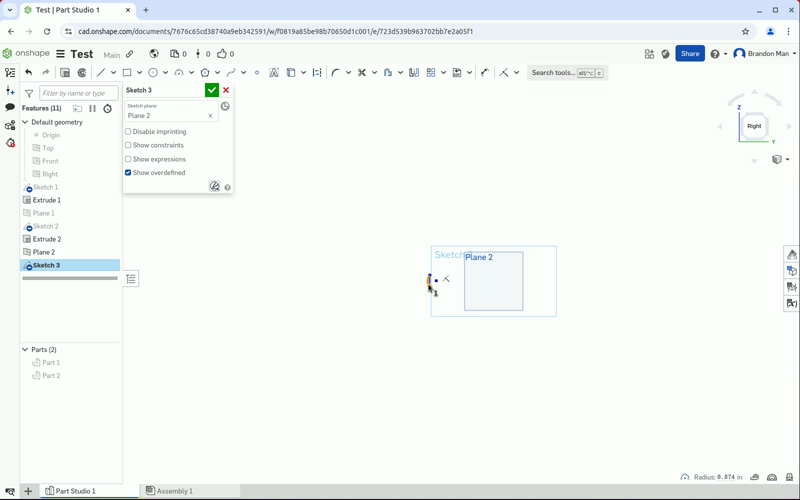
scroll(-6)
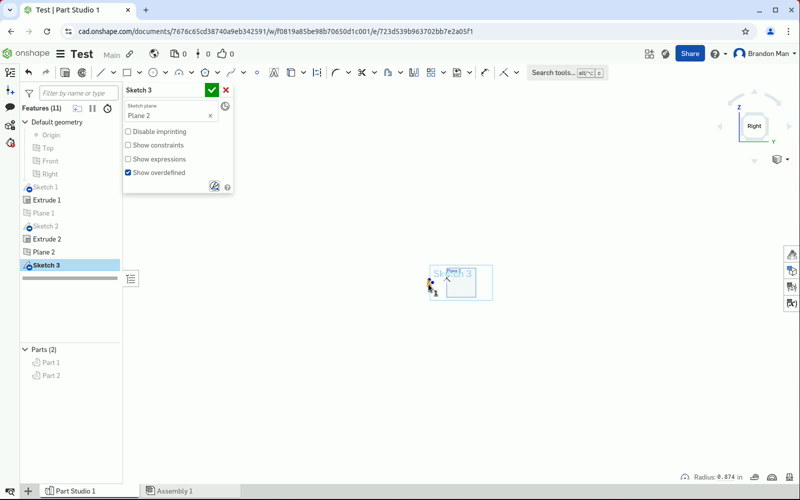
mouse_move(73, 352)
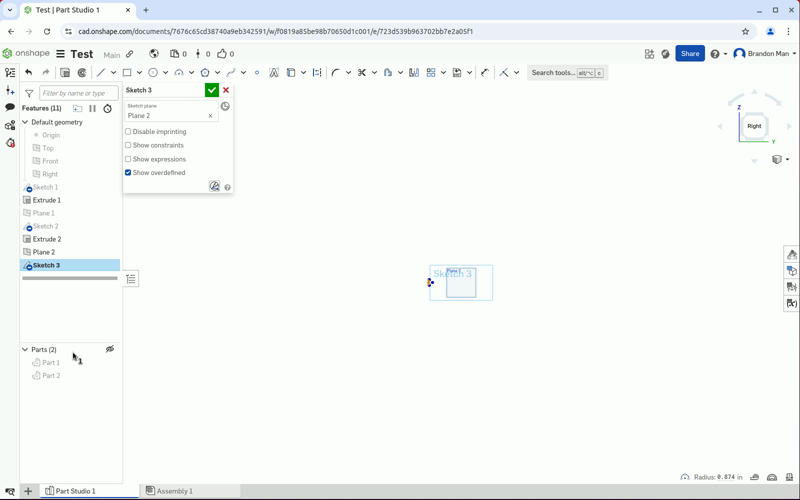
key(shift+y)
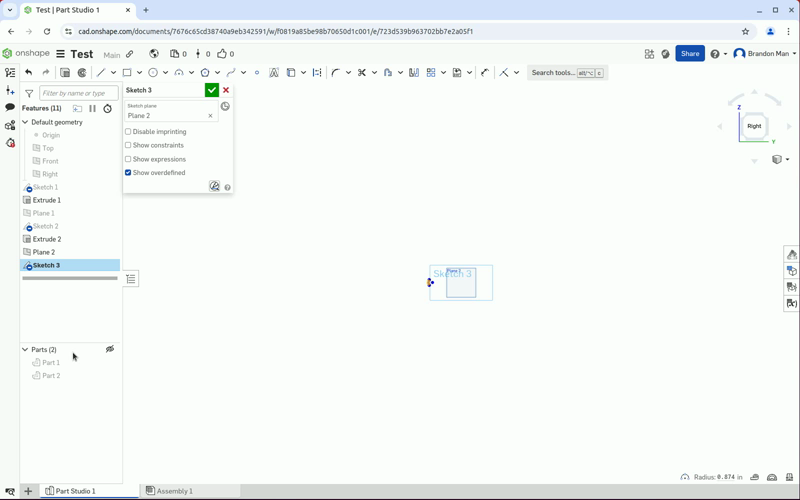
key(shift+e)
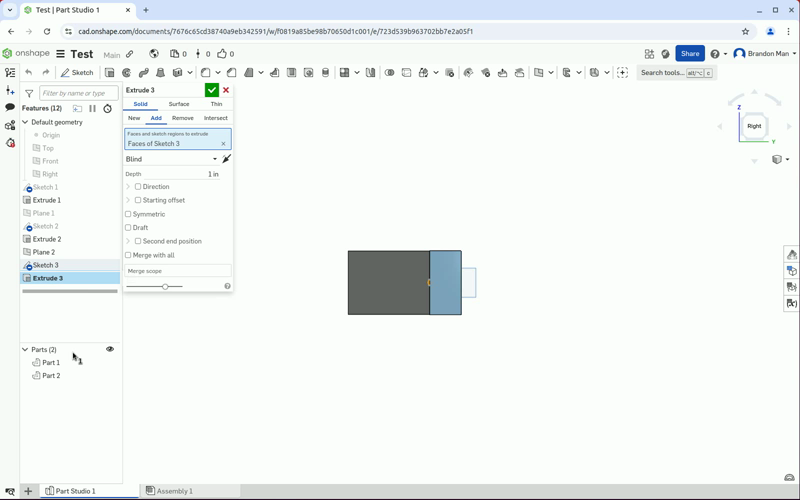
mouse_move(143, 106)
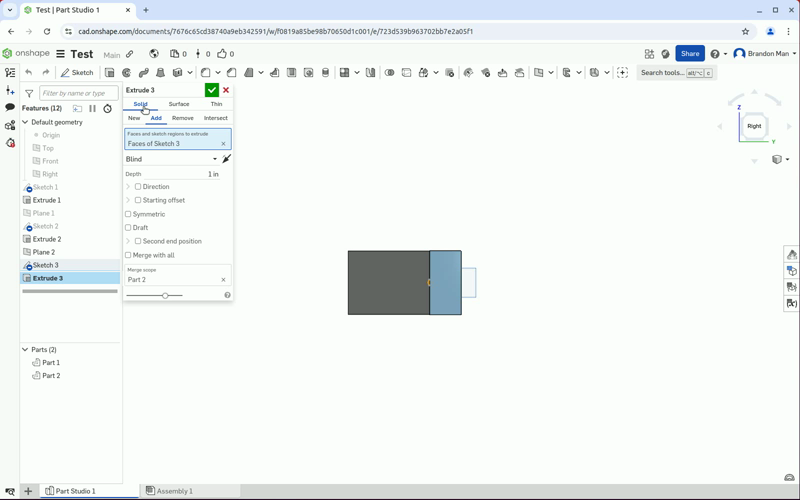
click(143, 106)
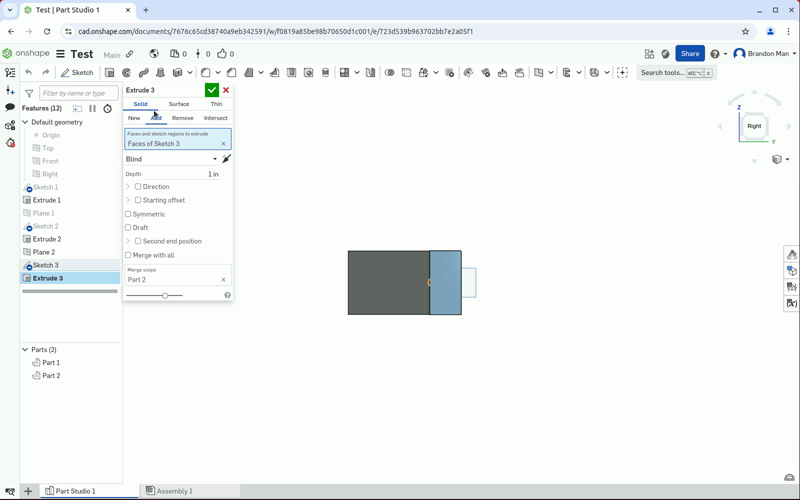
mouse_move(186, 120)
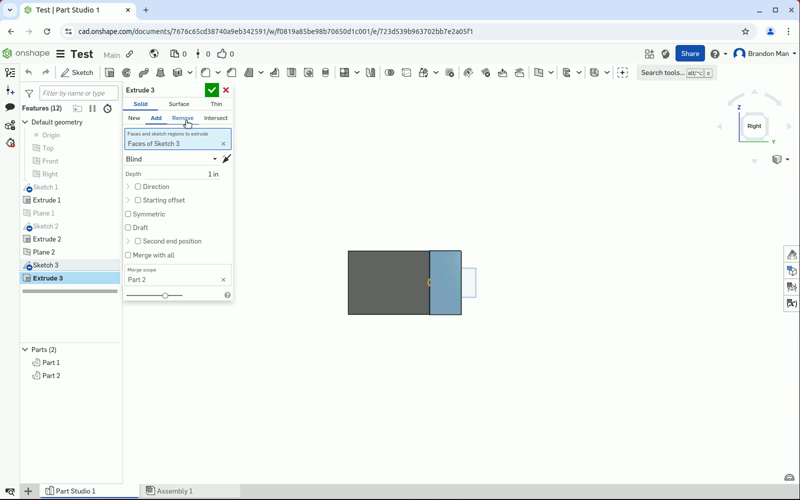
click(186, 120)
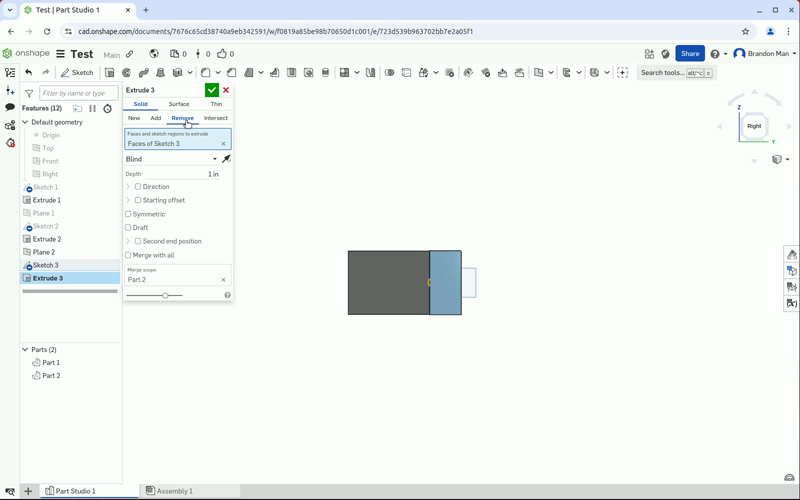
key(tab, 4)
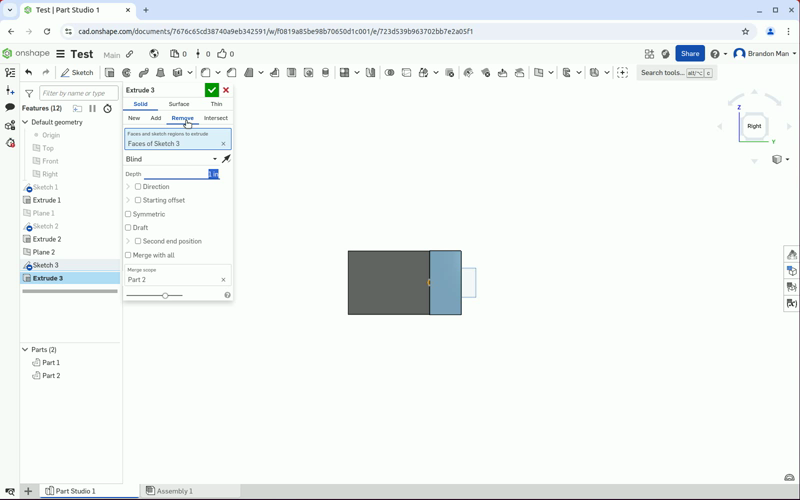
text(-30.57)
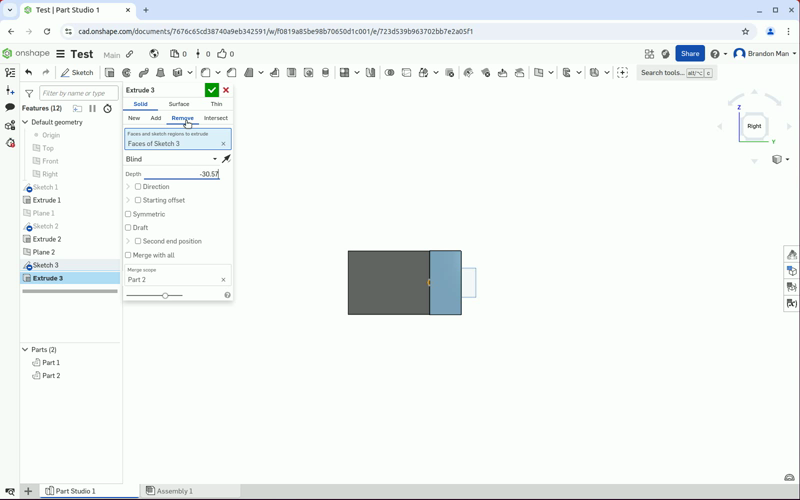
key(tab, 6)
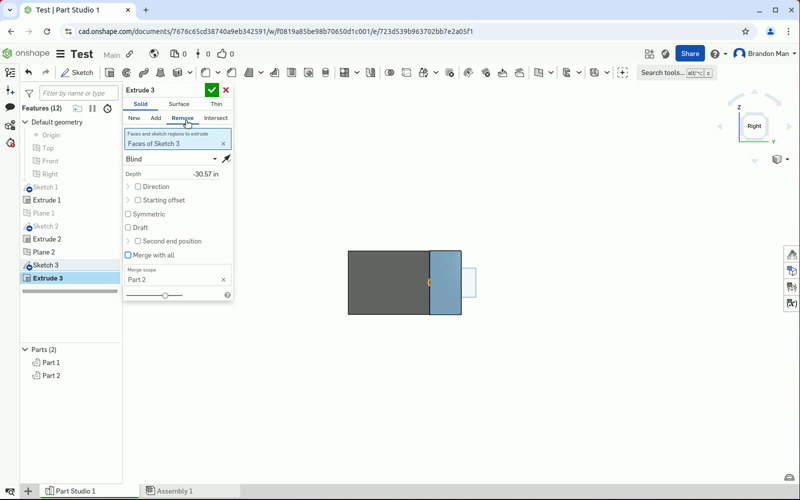
key(space)
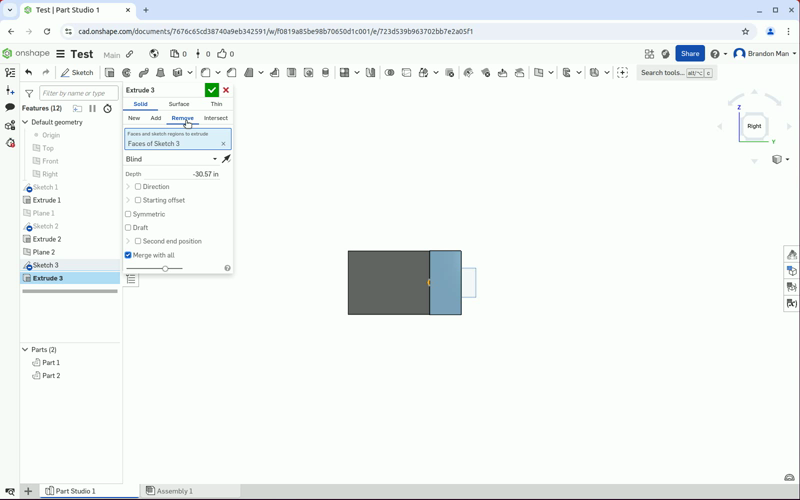
key(enter)
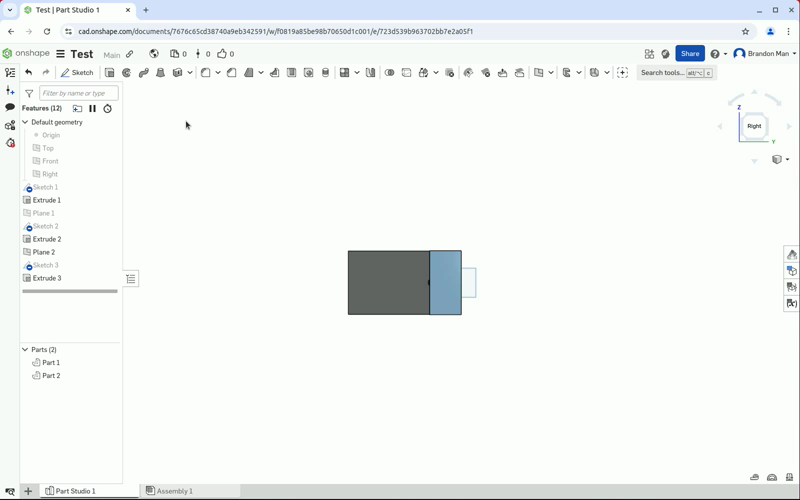
key(shift+h)
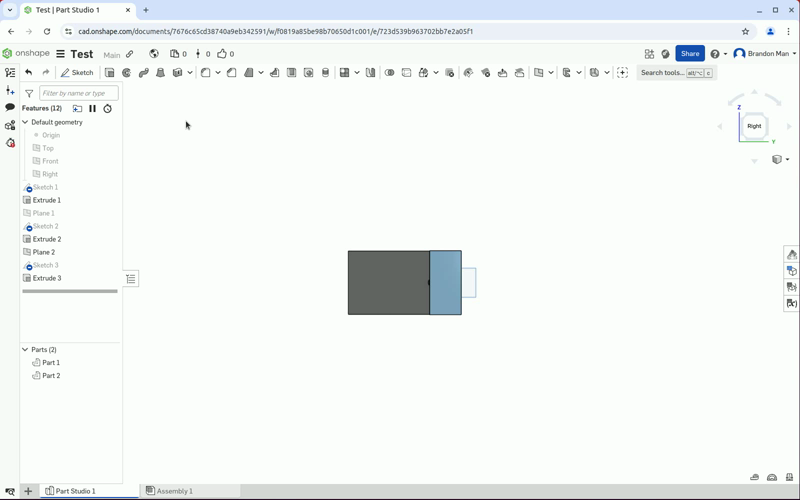
key(shift+h)
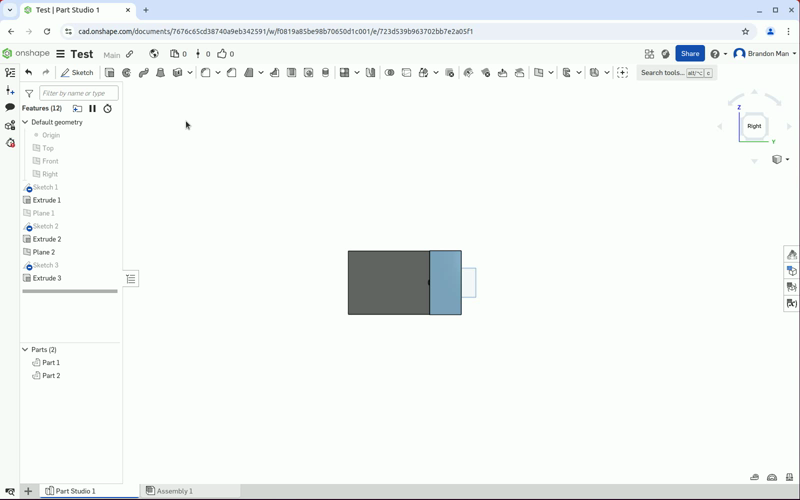
mouse_move(73, 189)
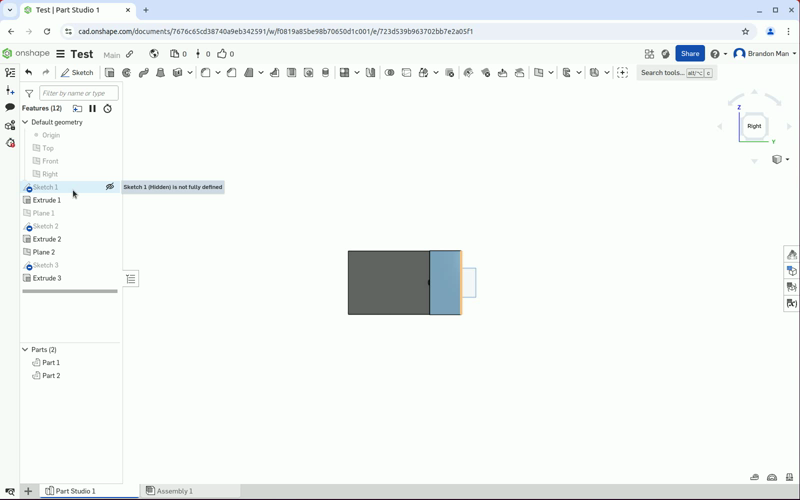
click(73, 189)
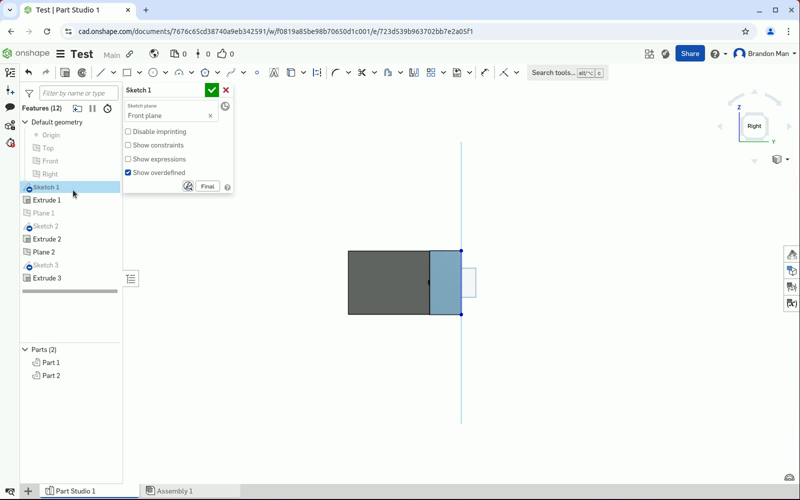
mouse_move(229, 92)
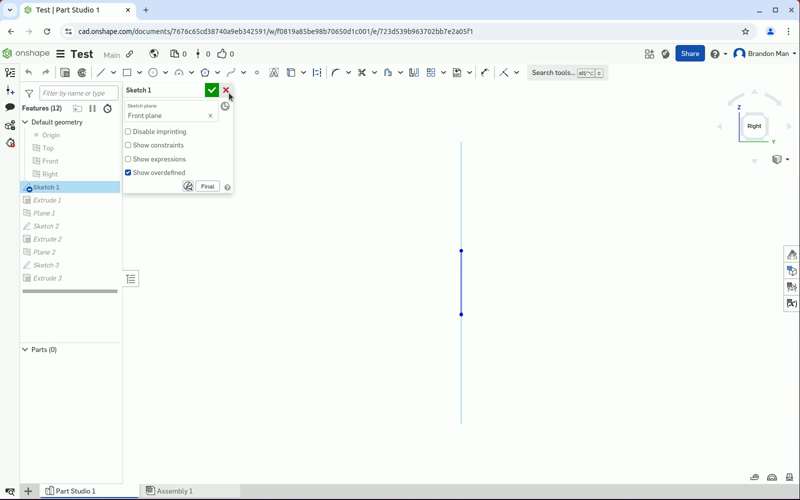
click(229, 92)
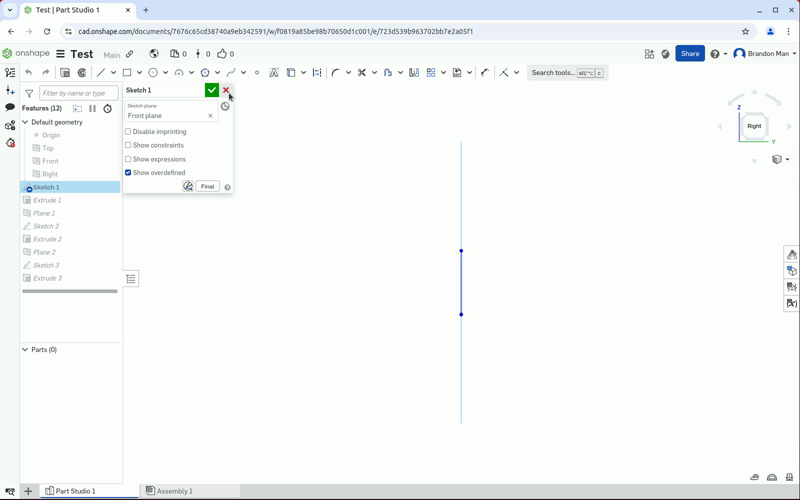
key(shift+s)
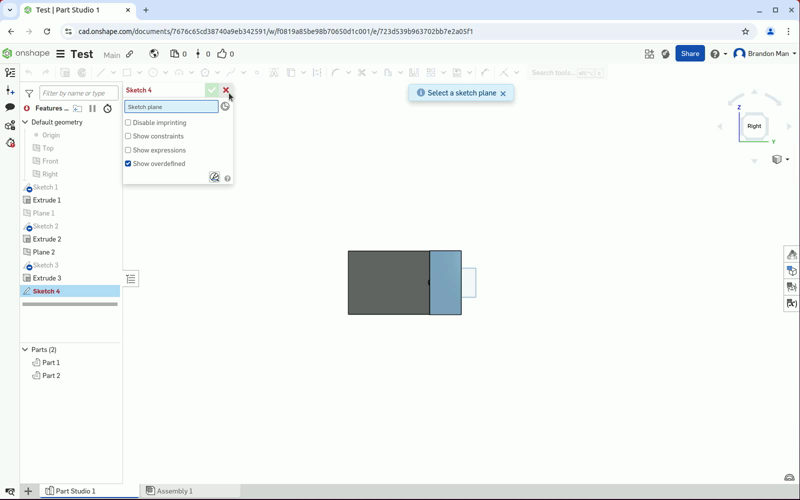
mouse_move(73, 254)
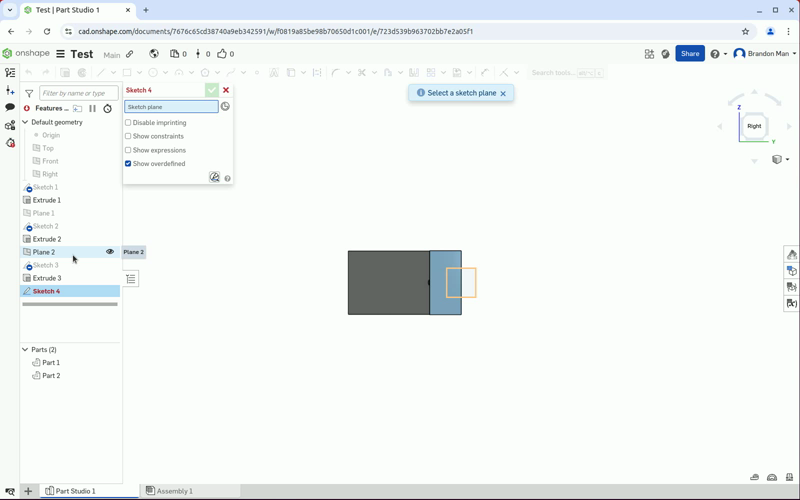
click(73, 254)
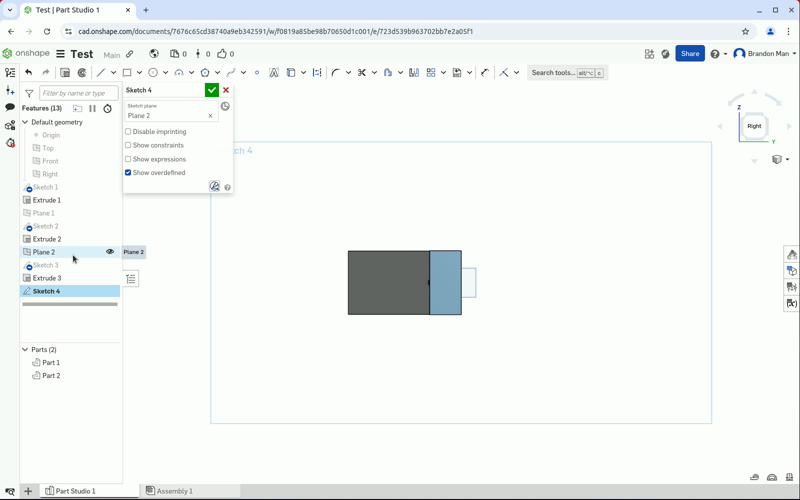
mouse_move(73, 352)
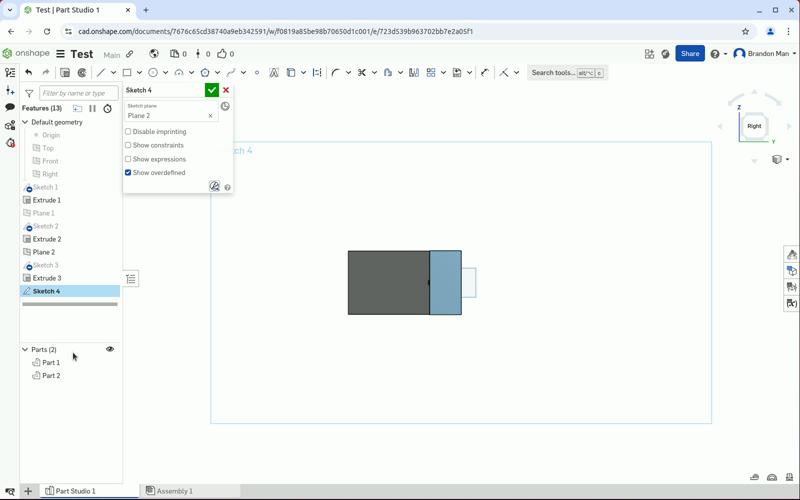
key(y)
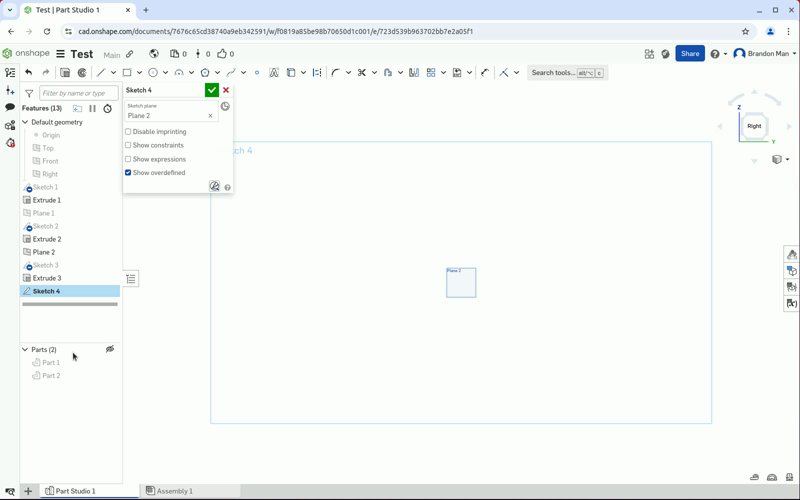
key(a)
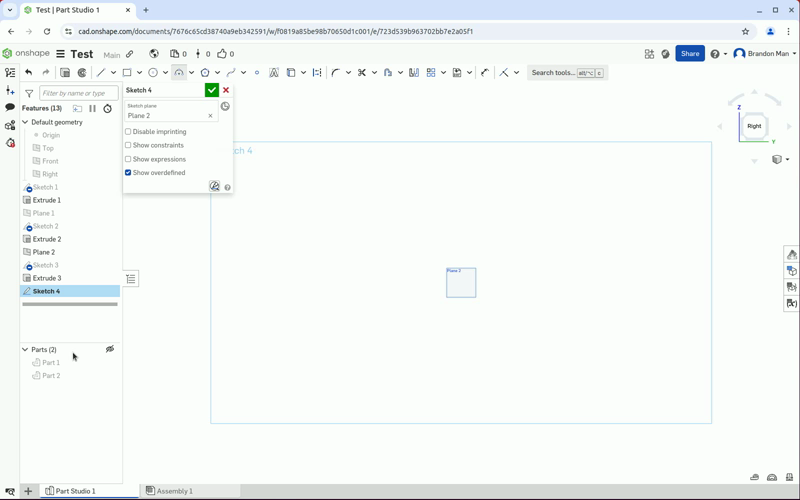
key_down(shift)
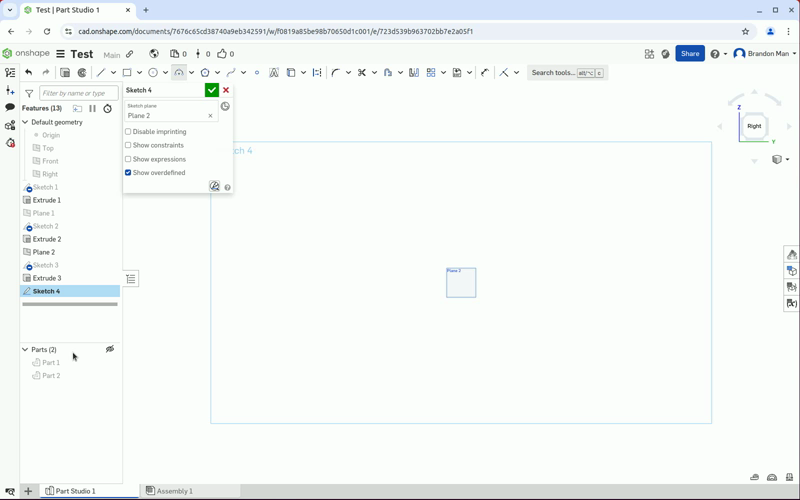
mouse_move(429, 285)
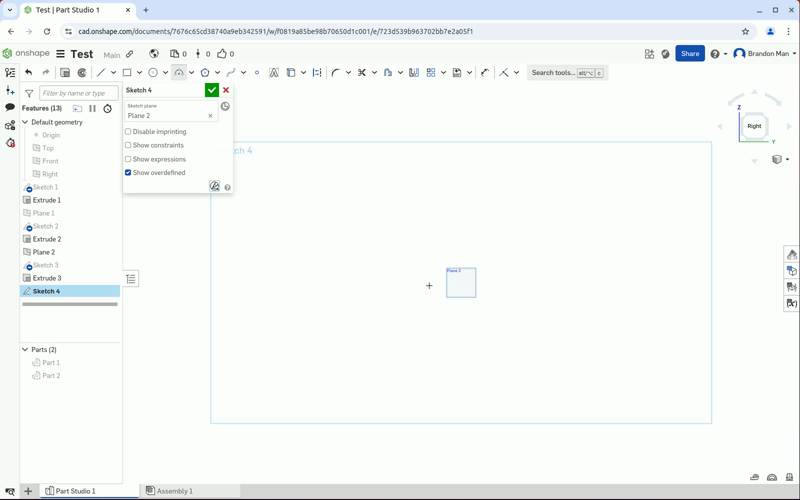
click(429, 285)
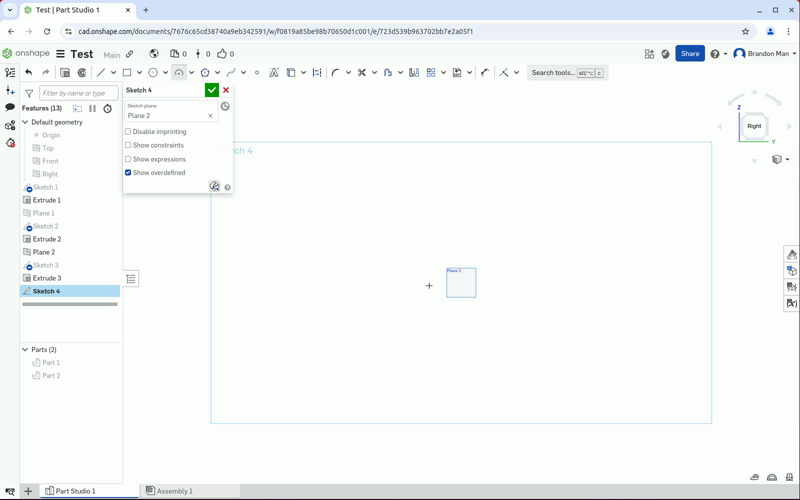
key_up(shift)
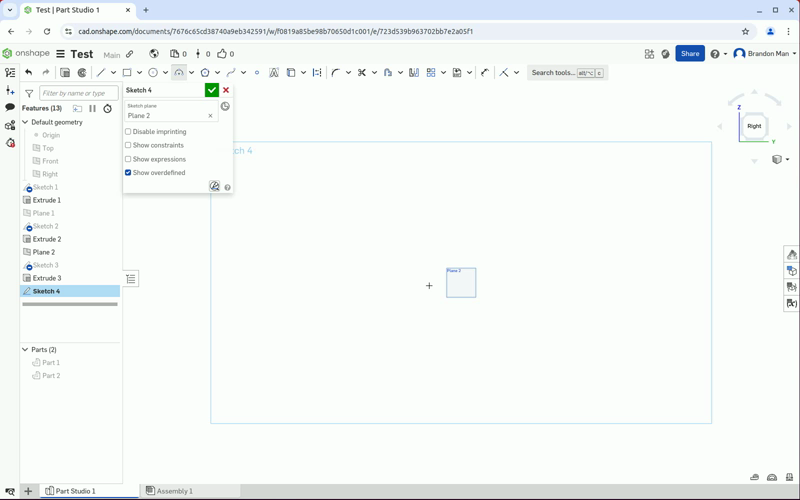
key_down(shift)
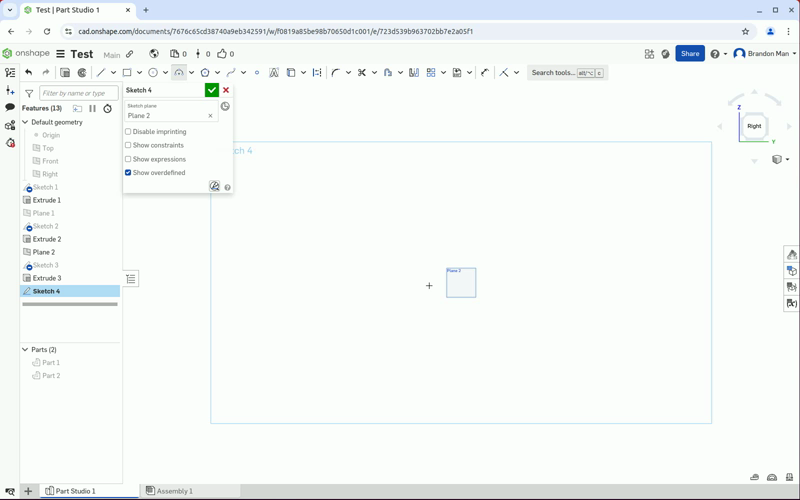
mouse_move(429, 280)
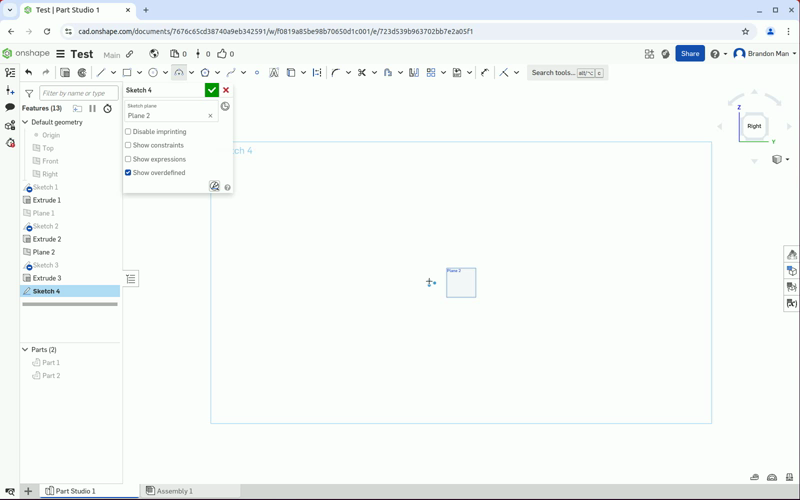
scroll(6)
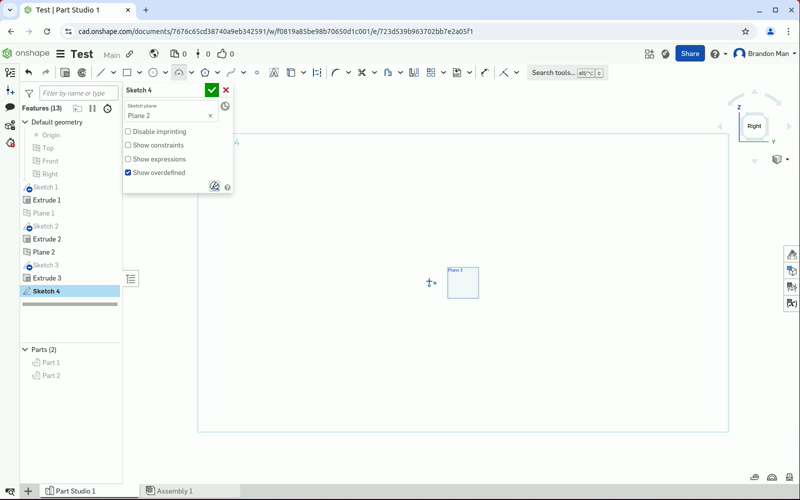
scroll(6)
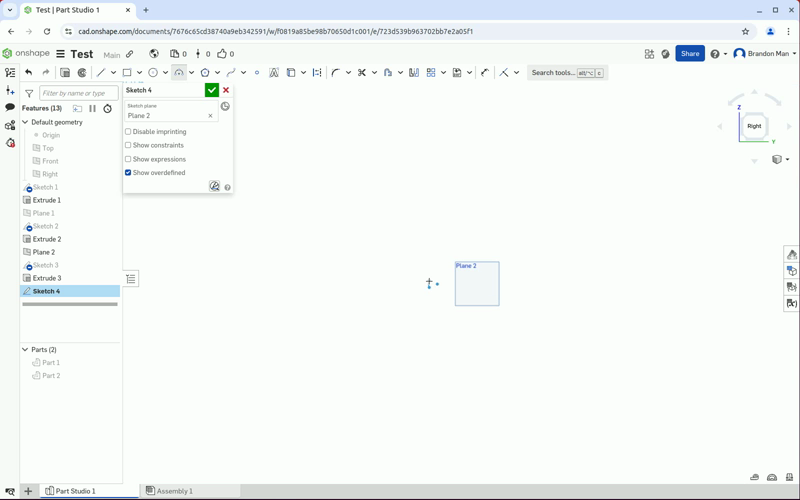
scroll(6)
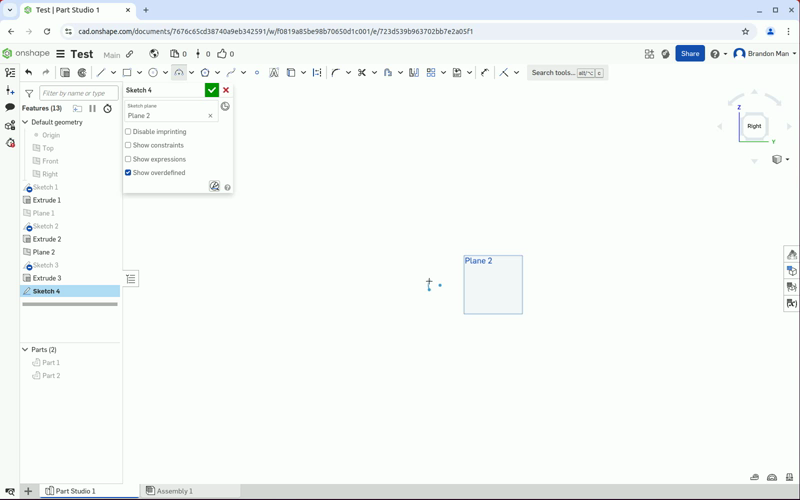
scroll(6)
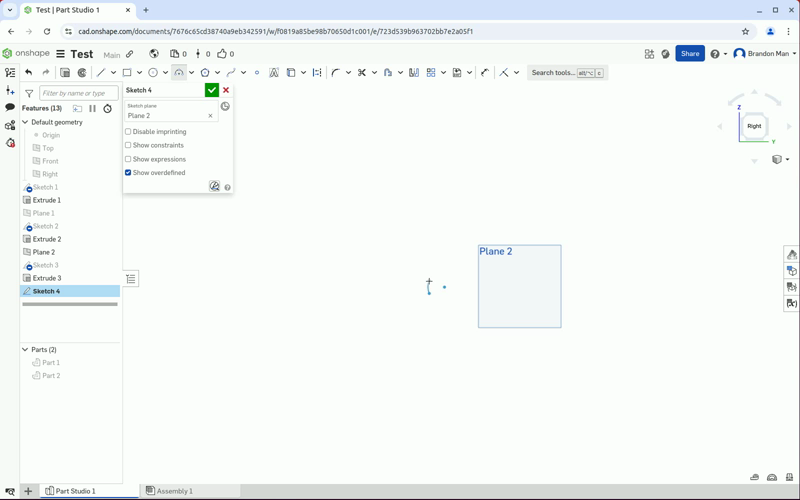
scroll(6)
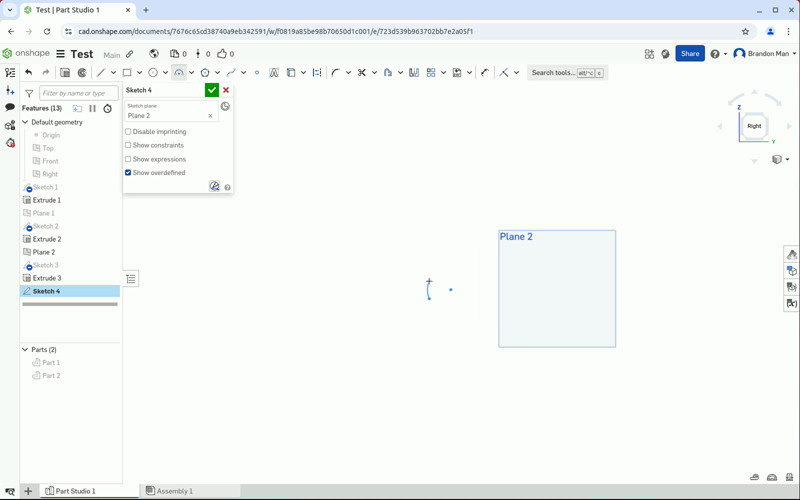
scroll(6)
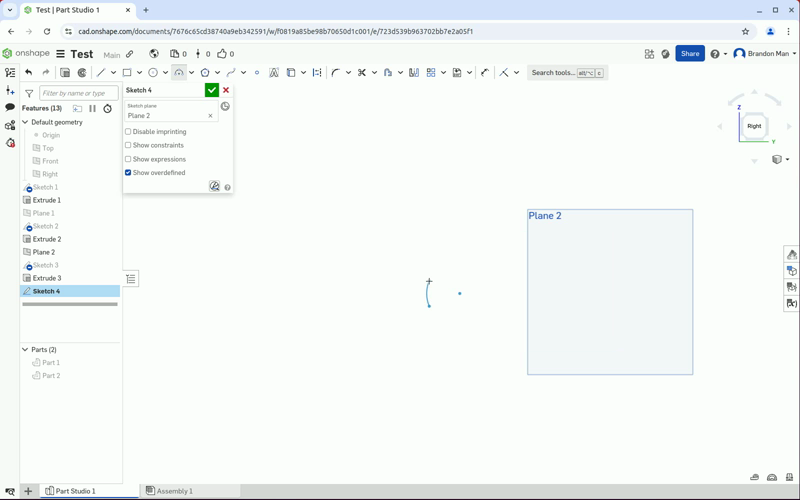
scroll(6)
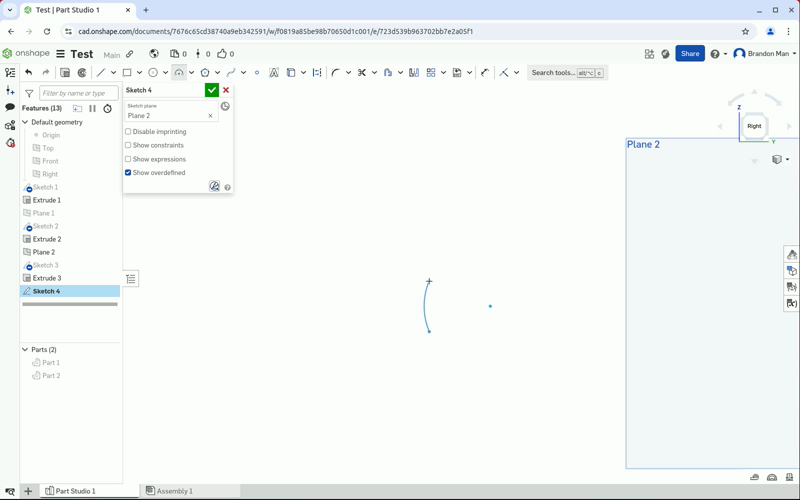
click(429, 280)
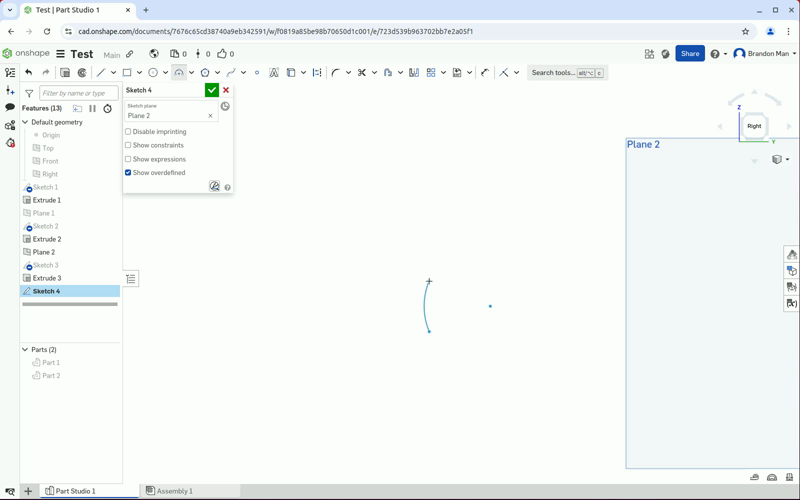
scroll(-6)
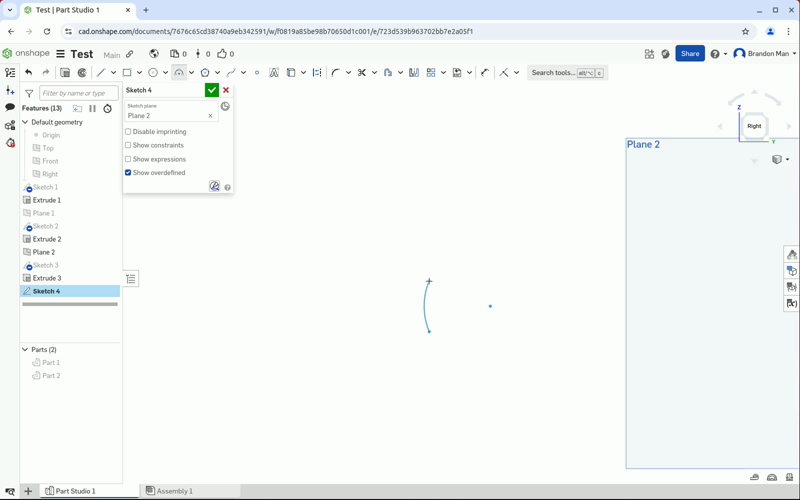
scroll(-6)
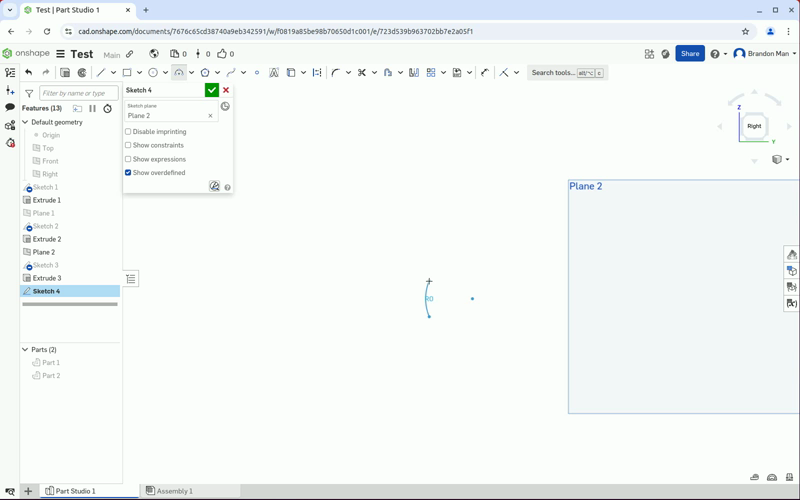
scroll(-6)
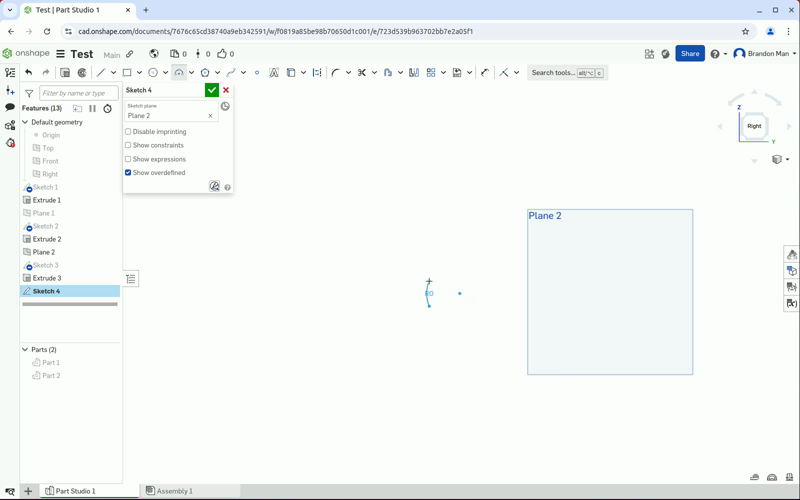
scroll(-6)
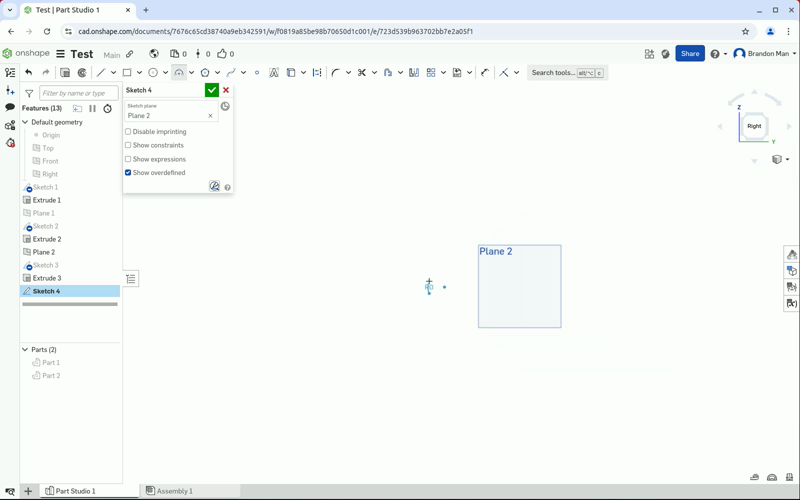
scroll(-6)
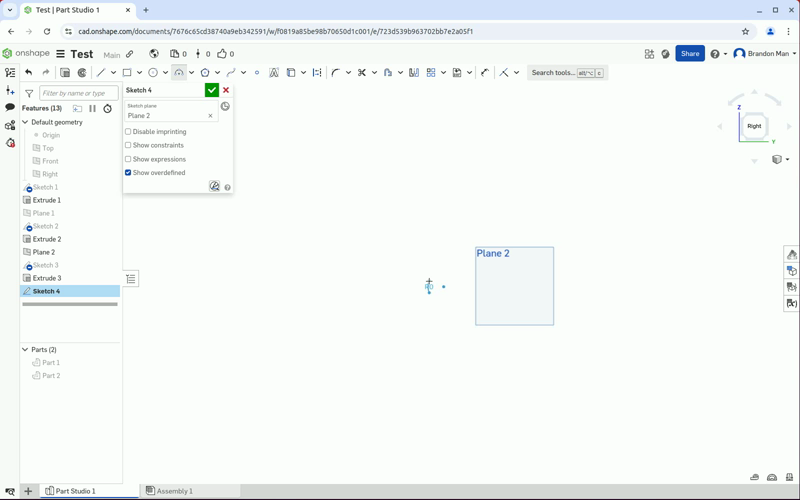
scroll(-6)
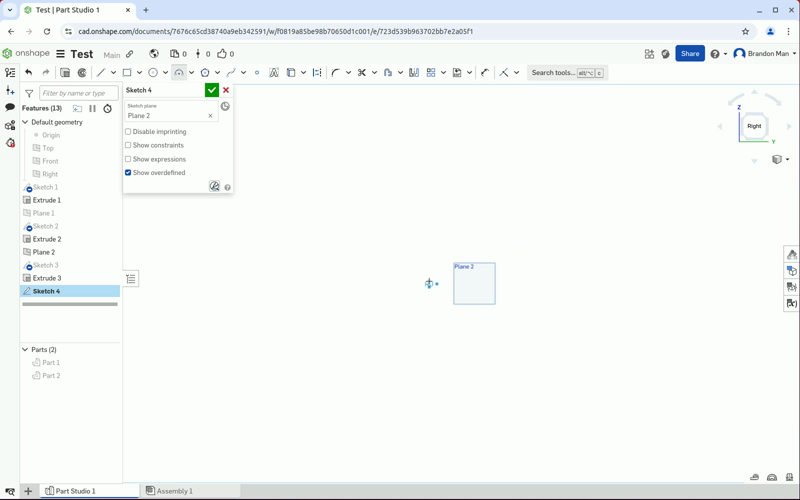
scroll(-6)
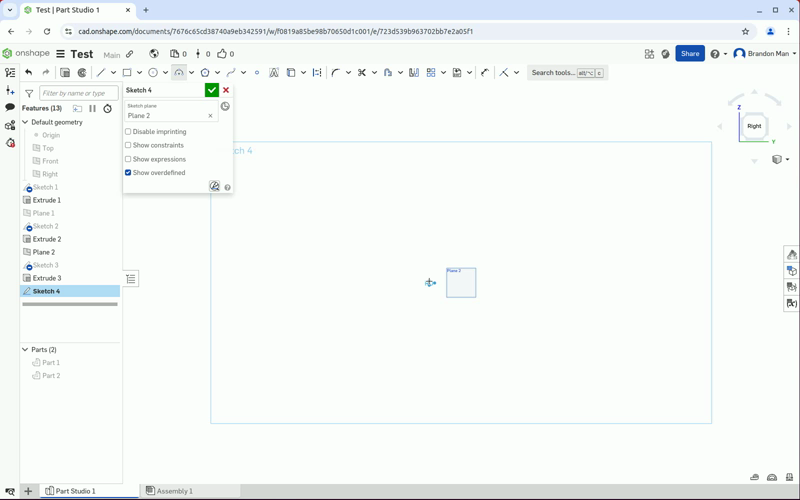
mouse_move(442, 282)
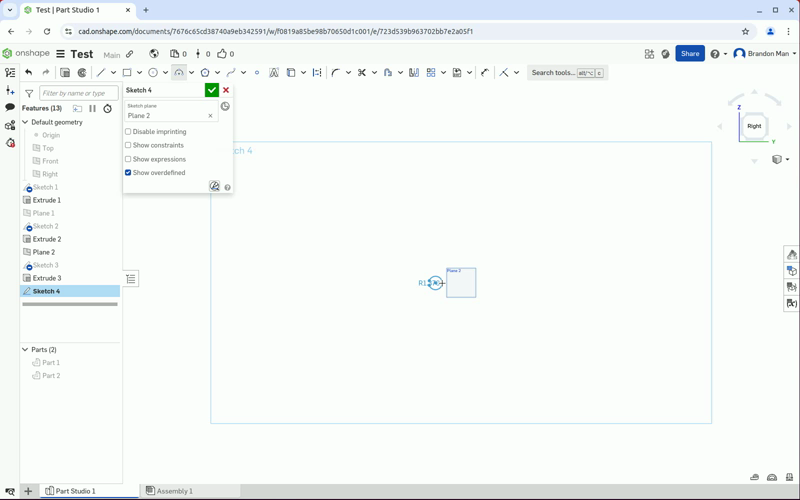
scroll(6)
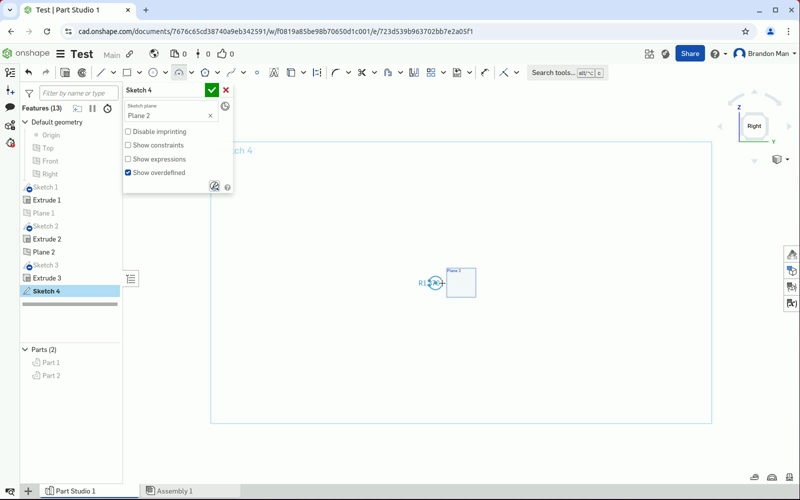
scroll(6)
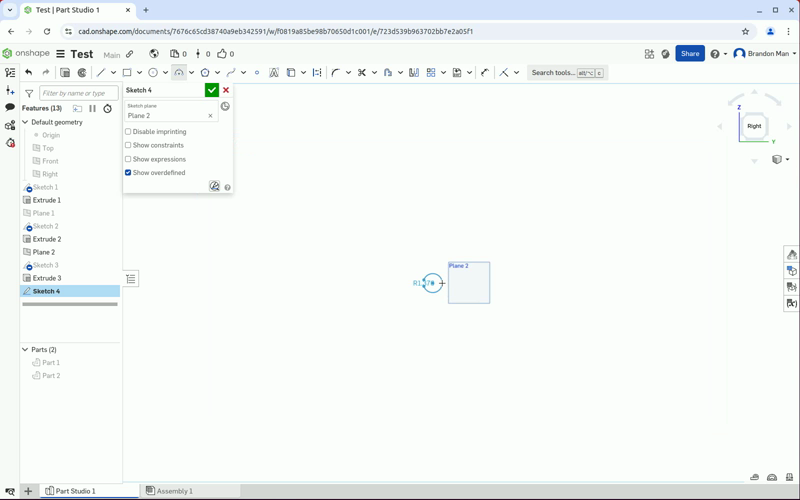
scroll(6)
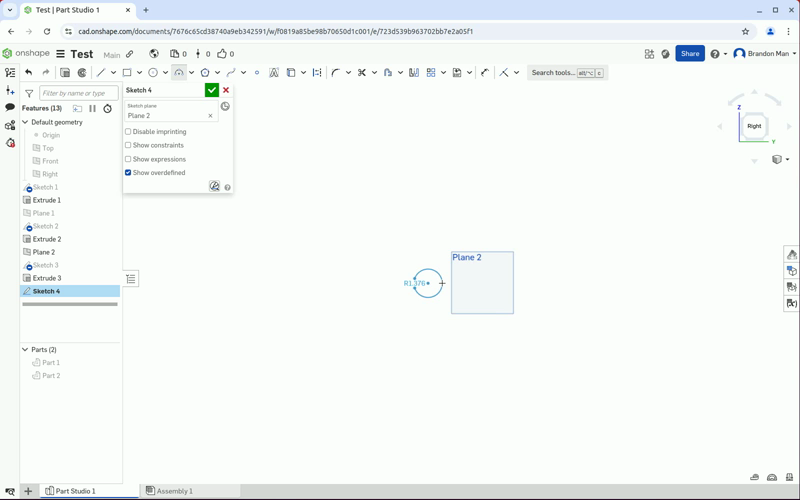
scroll(6)
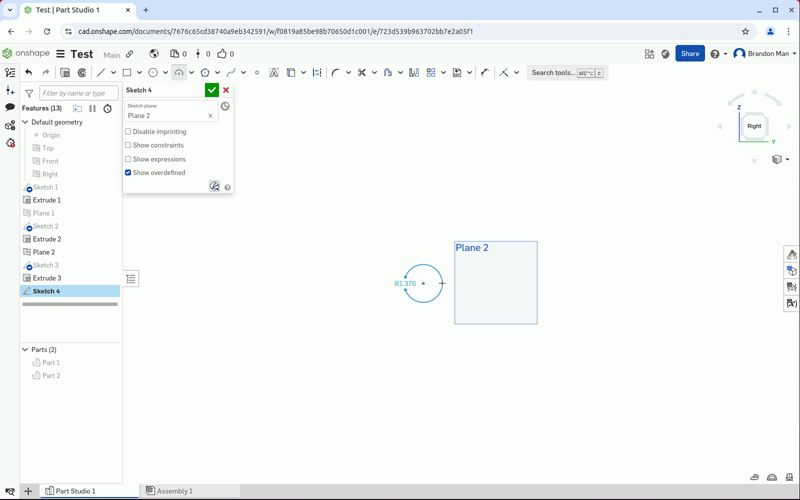
scroll(6)
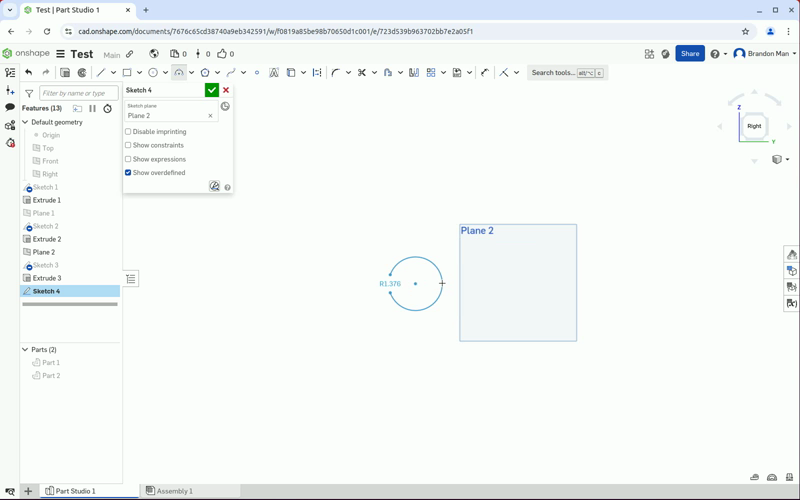
scroll(6)
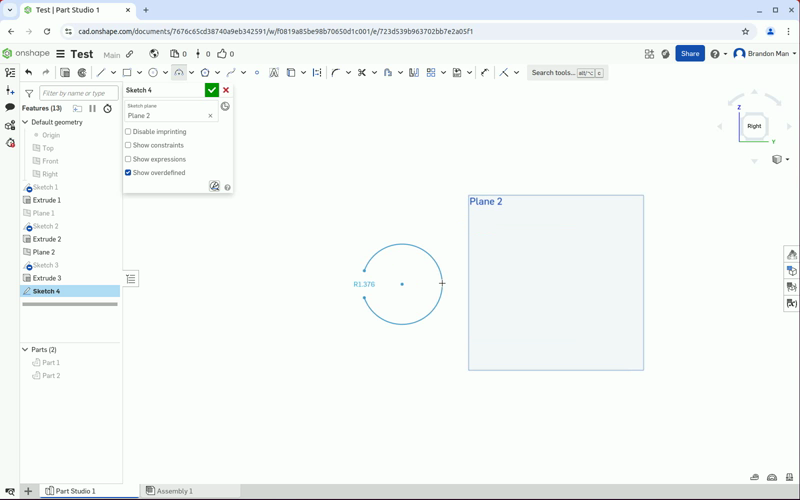
scroll(6)
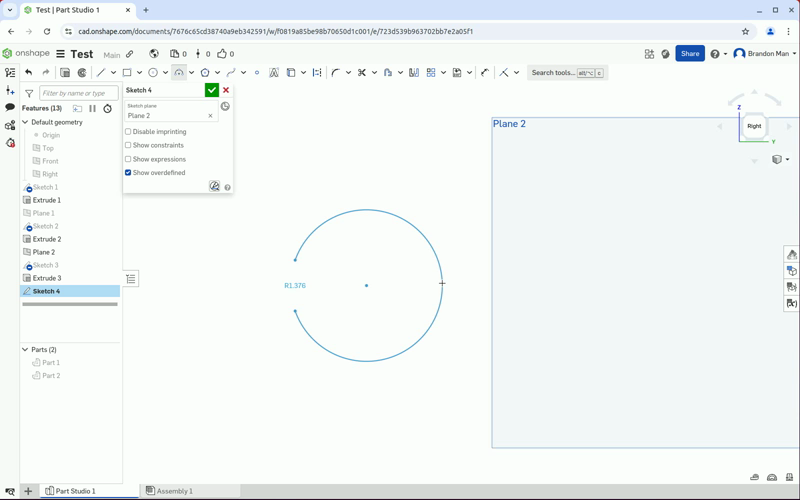
click(442, 282)
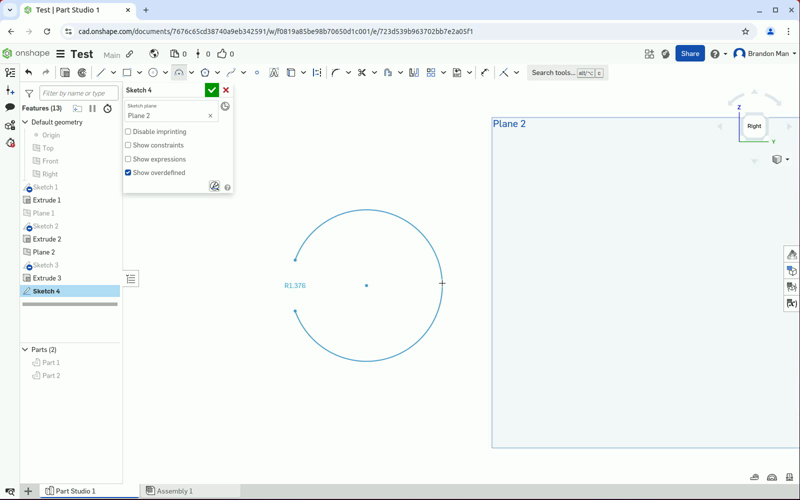
scroll(-6)
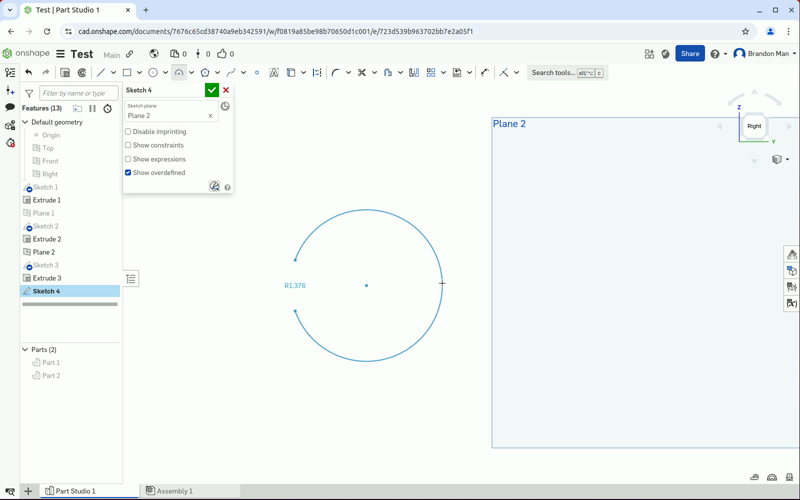
scroll(-6)
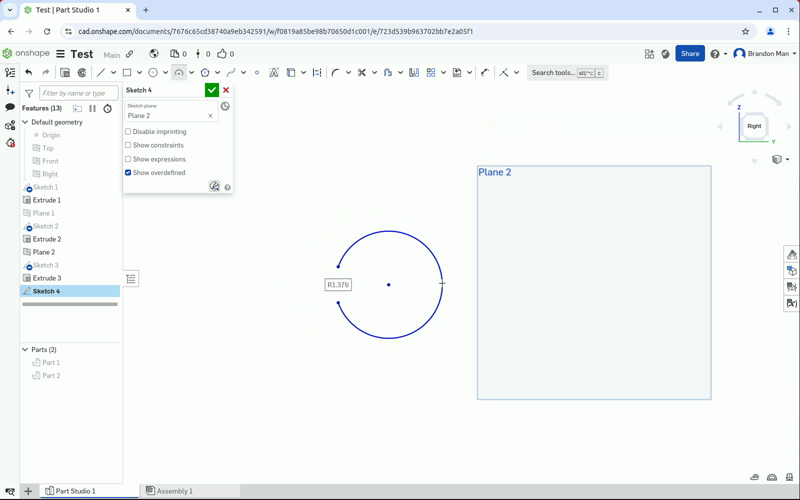
scroll(-6)
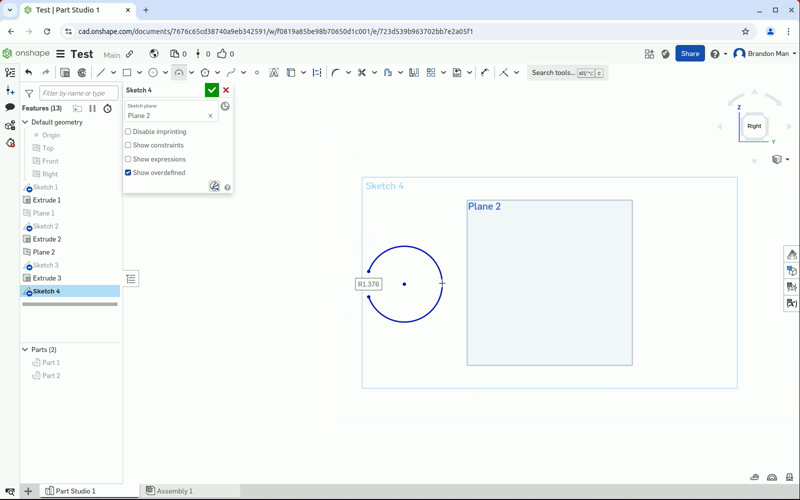
scroll(-6)
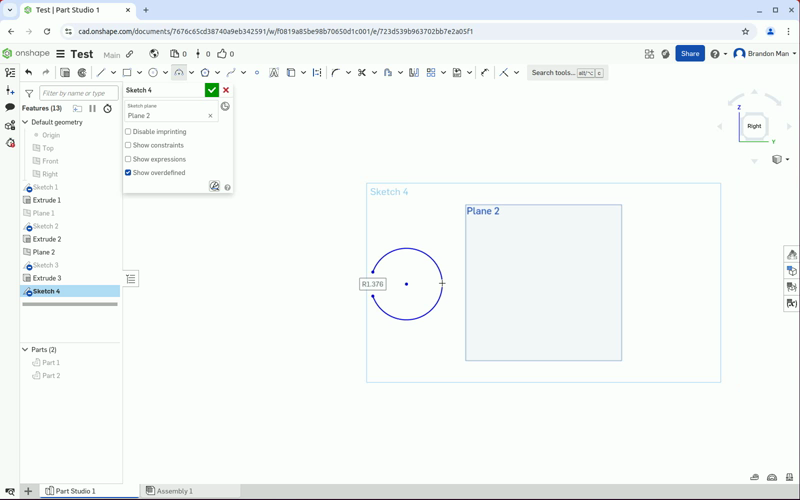
scroll(-6)
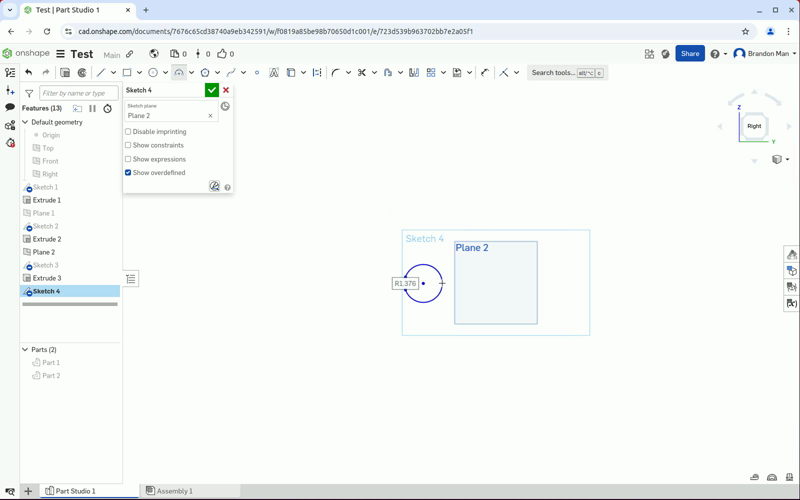
scroll(-6)
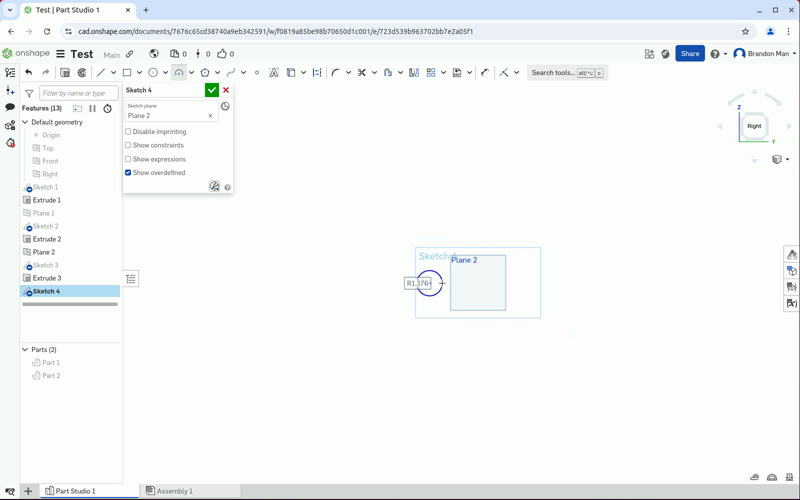
scroll(-6)
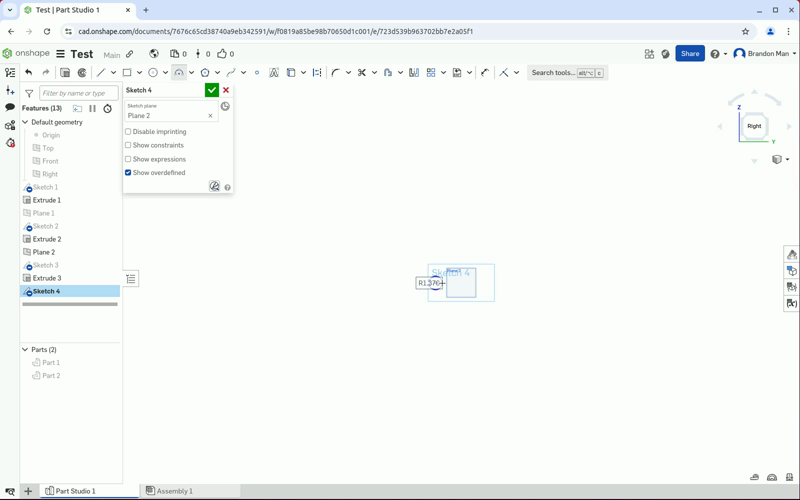
key_up(shift)
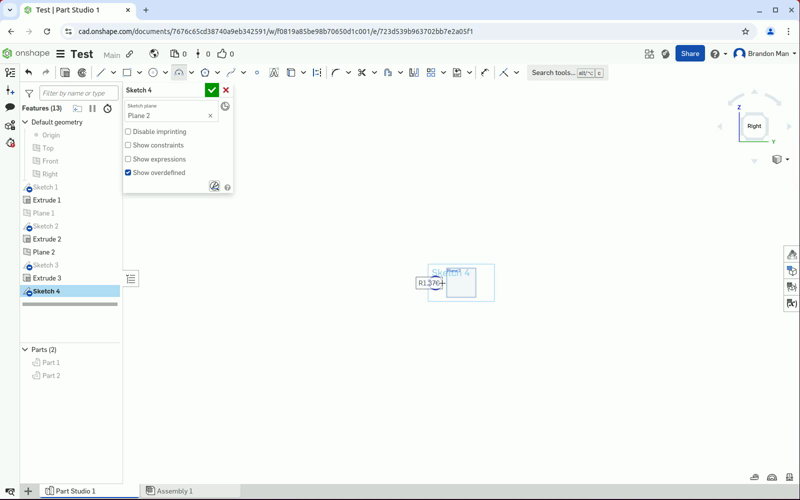
key(esc)
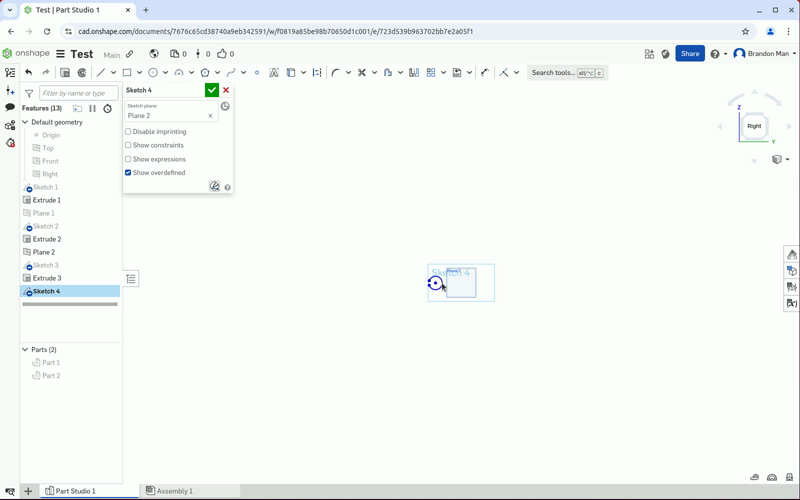
key(l)
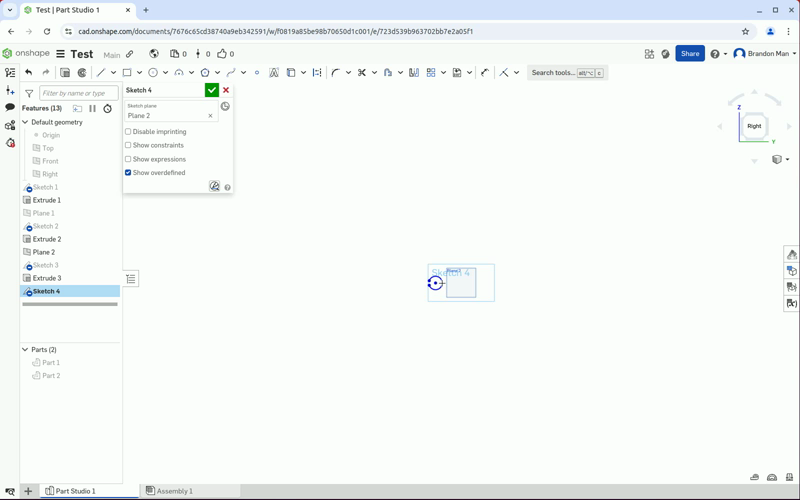
mouse_move(429, 280)
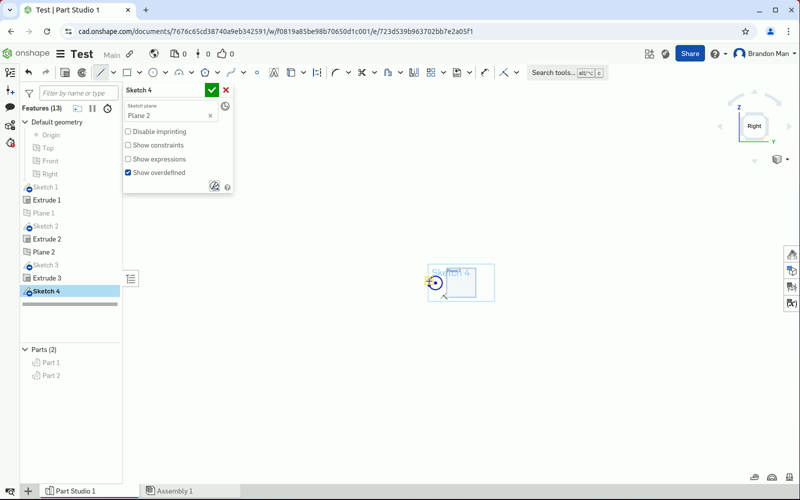
click(429, 280)
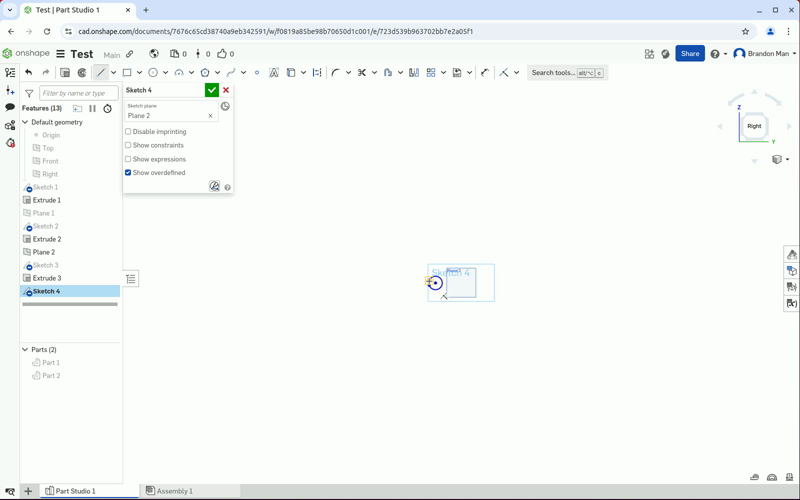
mouse_move(459, 280)
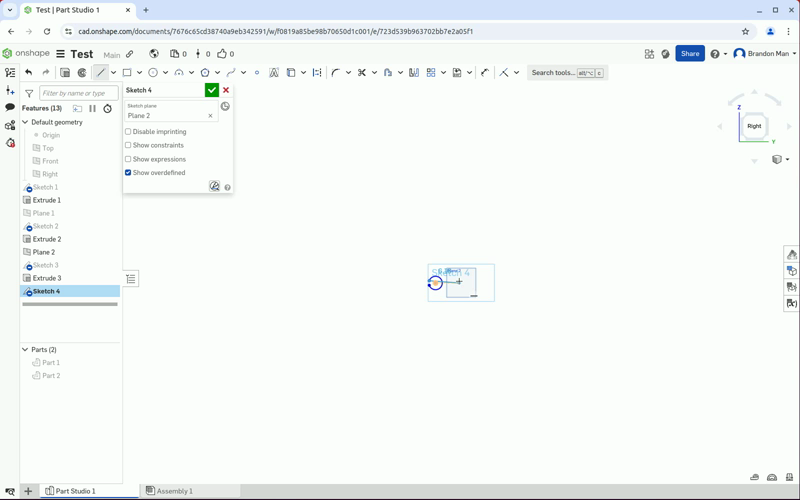
key_down(shift)
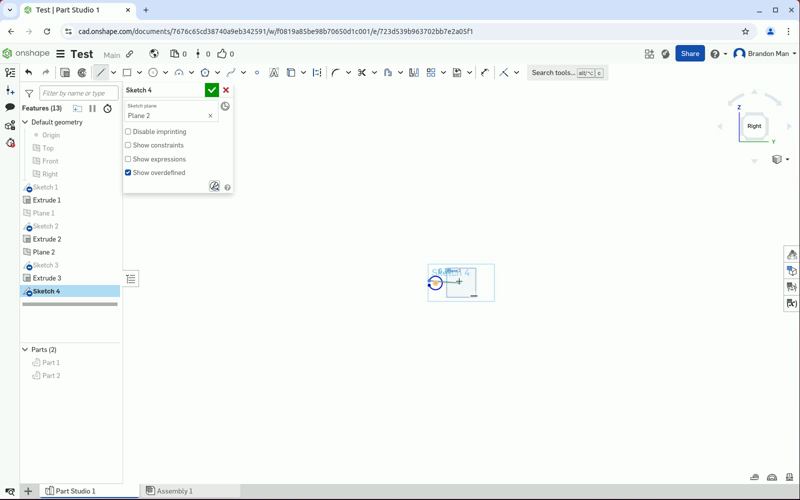
mouse_move(429, 285)
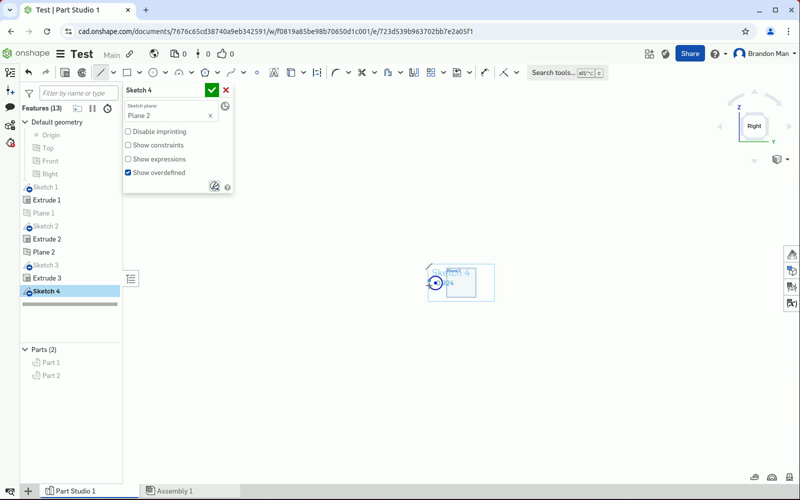
scroll(6)
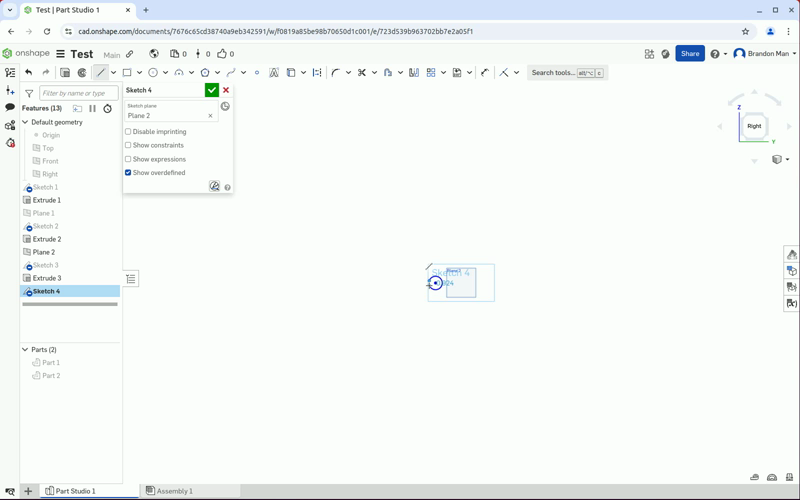
scroll(6)
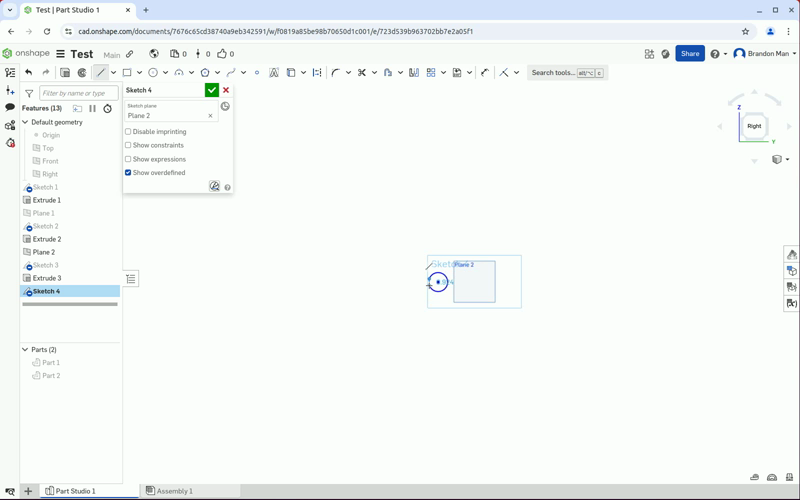
scroll(6)
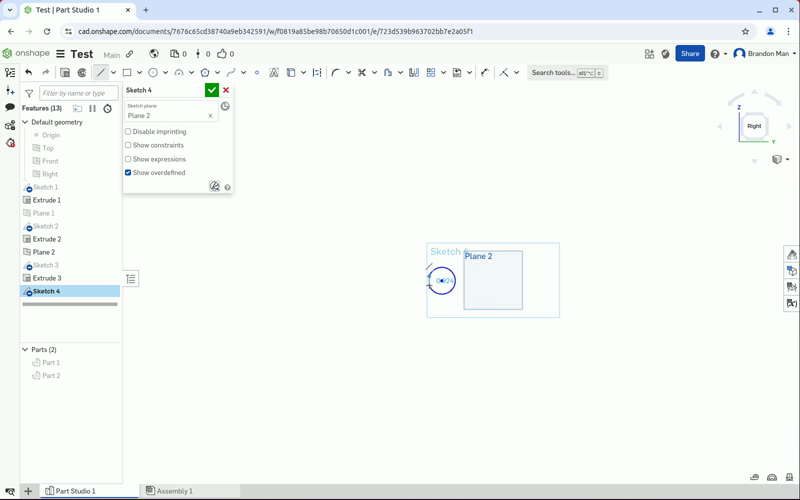
scroll(6)
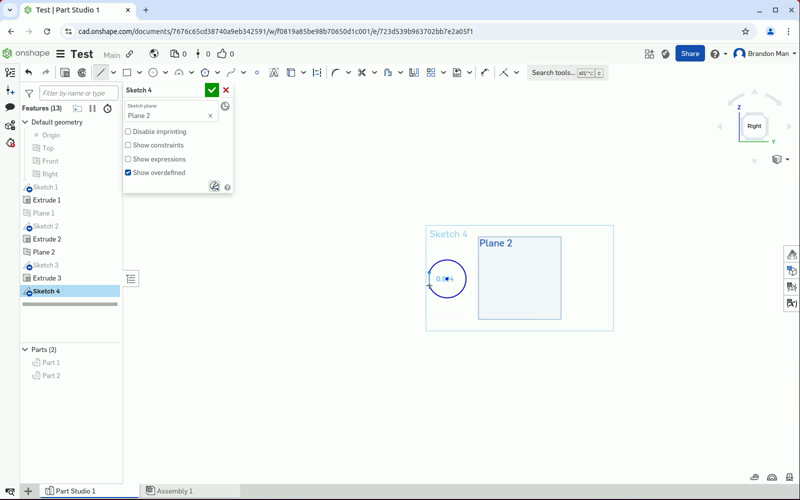
scroll(6)
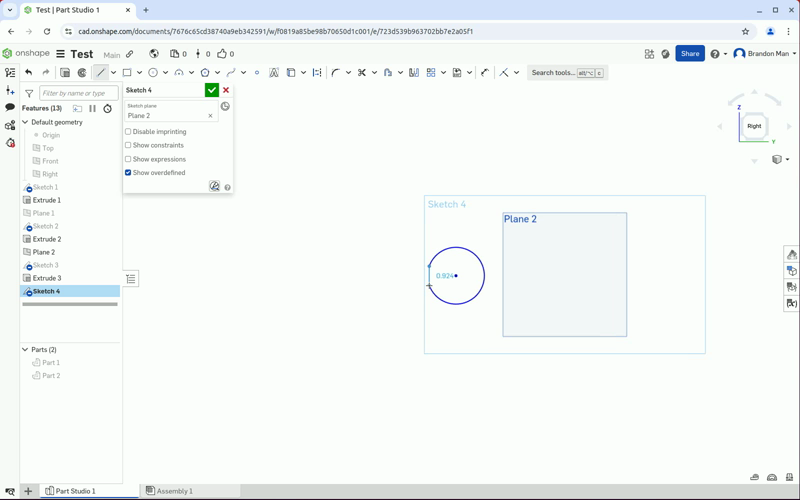
scroll(6)
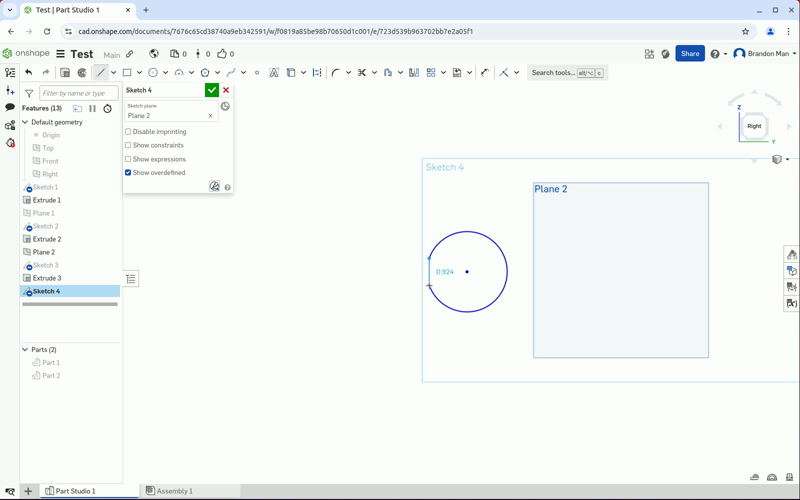
scroll(6)
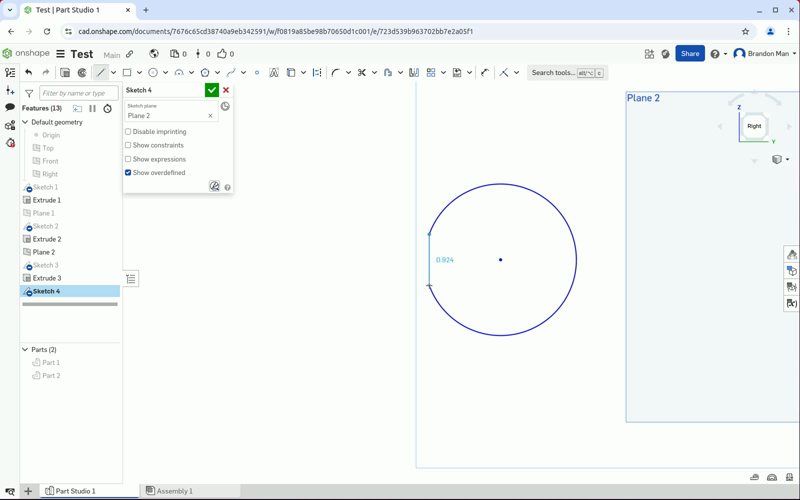
key_up(shift)
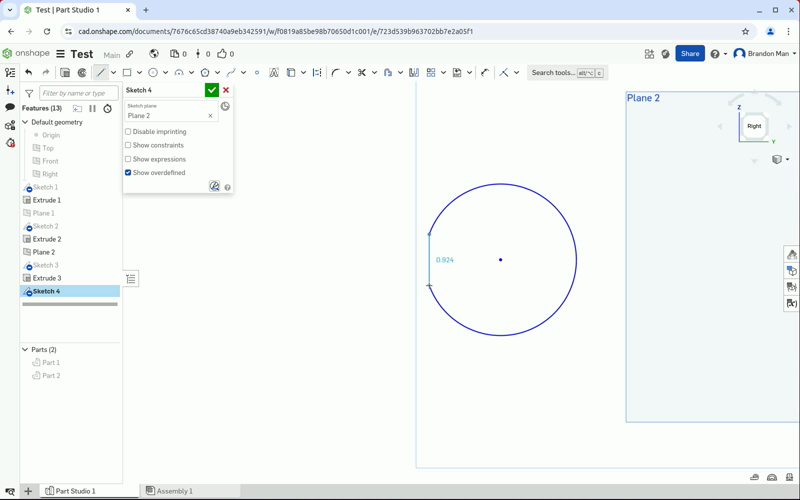
click(429, 285)
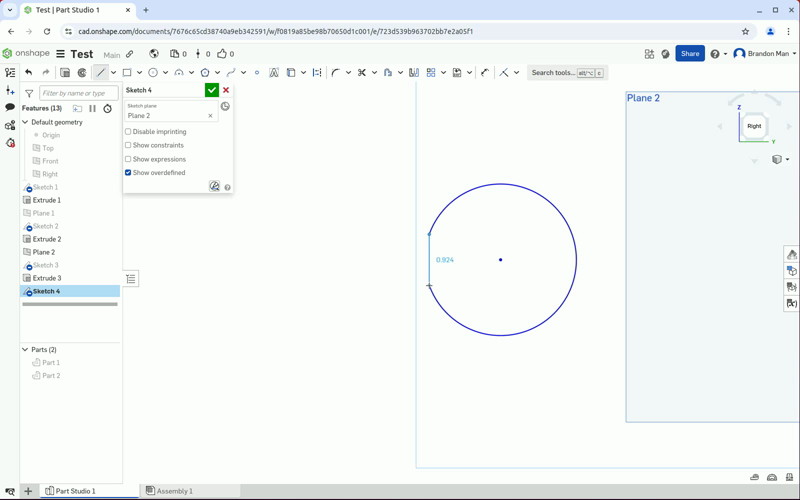
scroll(-6)
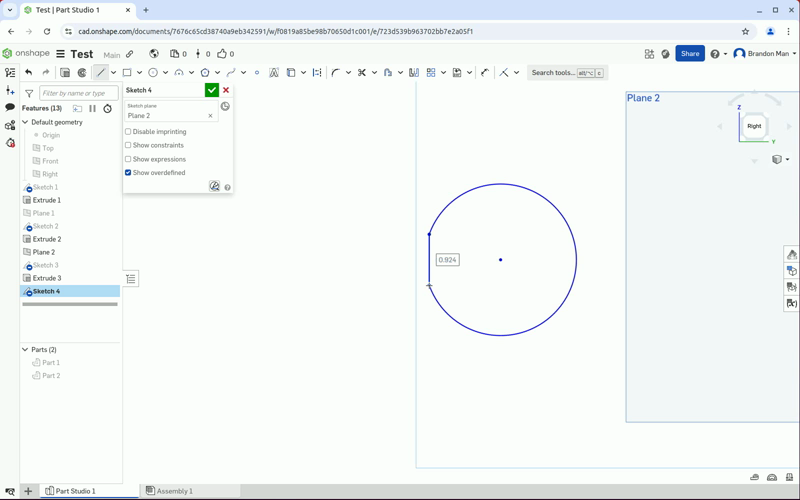
scroll(-6)
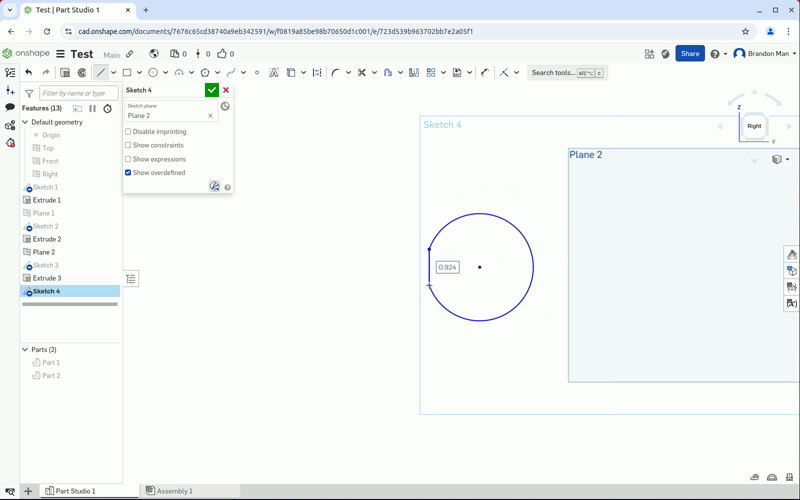
scroll(-6)
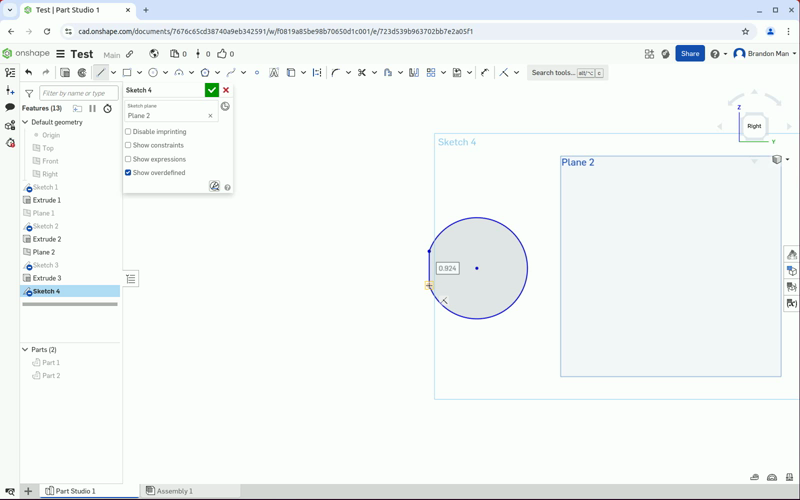
scroll(-6)
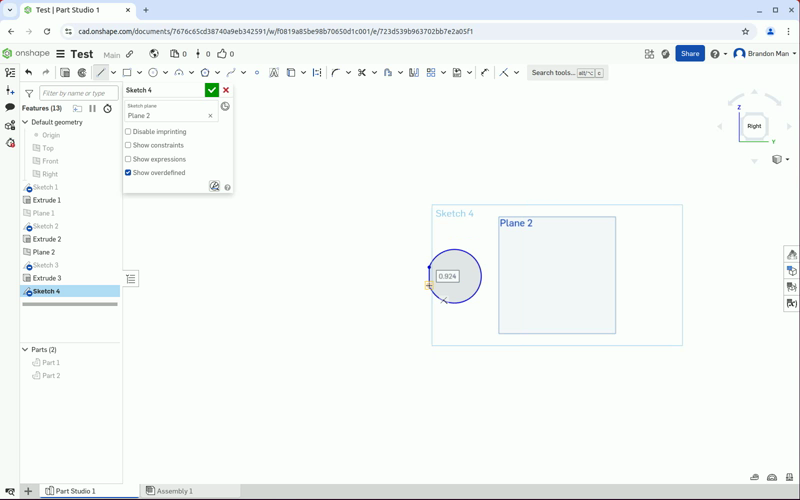
scroll(-6)
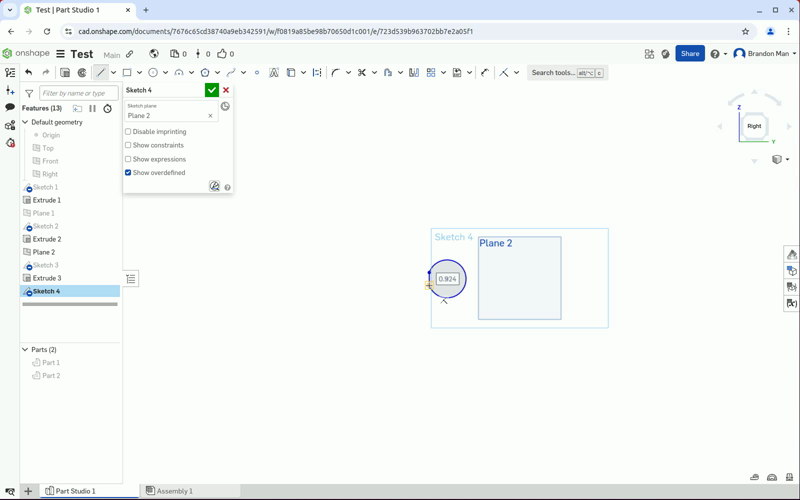
scroll(-6)
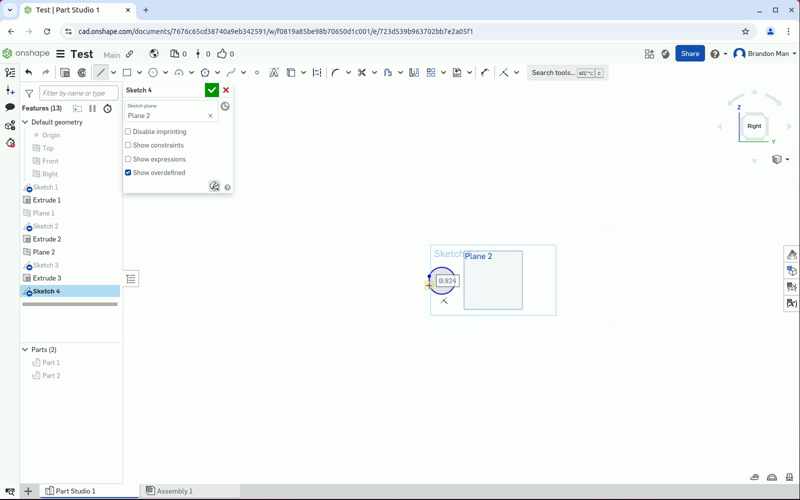
scroll(-6)
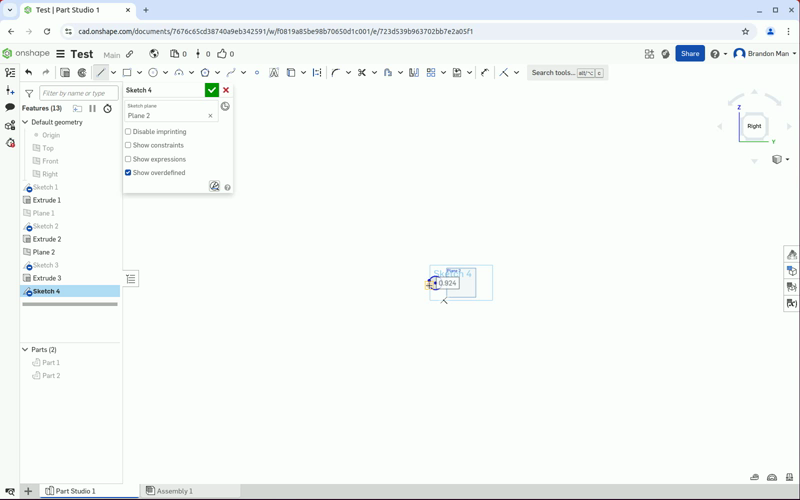
key(esc)
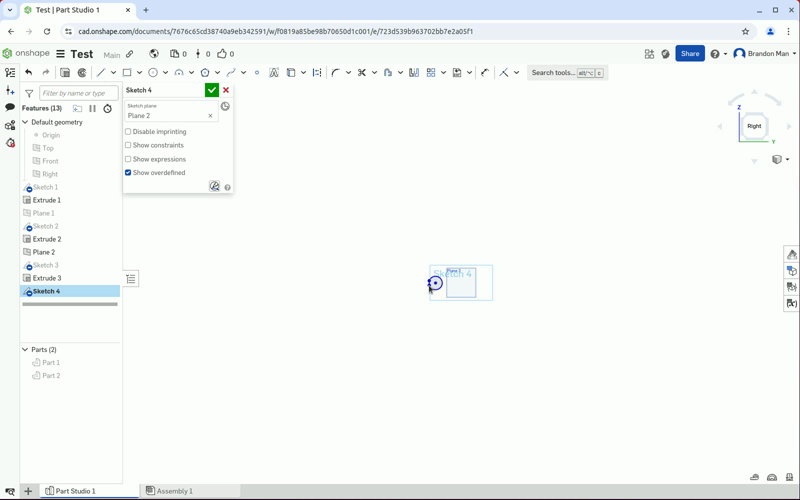
mouse_move(439, 286)
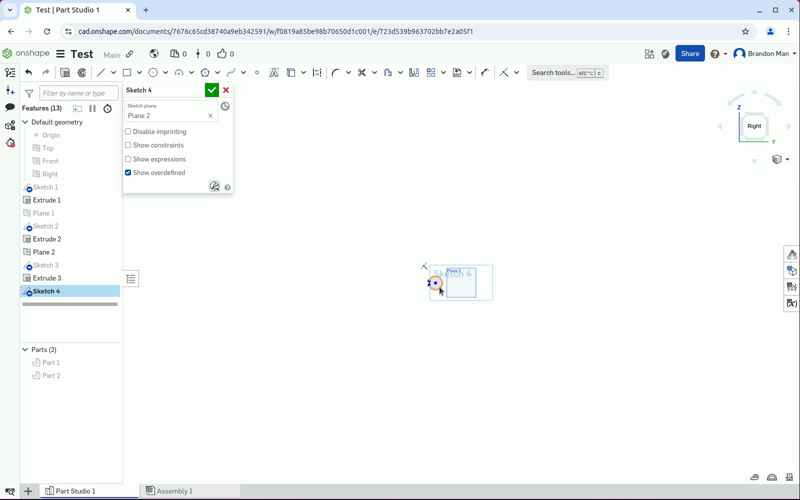
scroll(6)
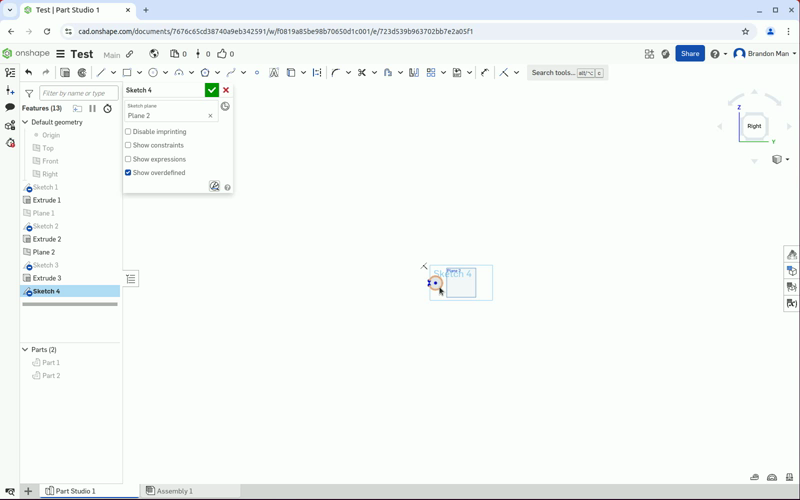
scroll(6)
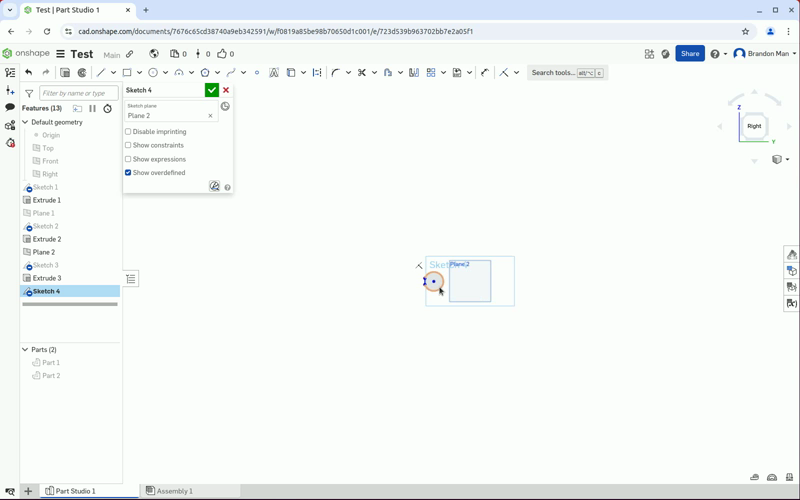
scroll(6)
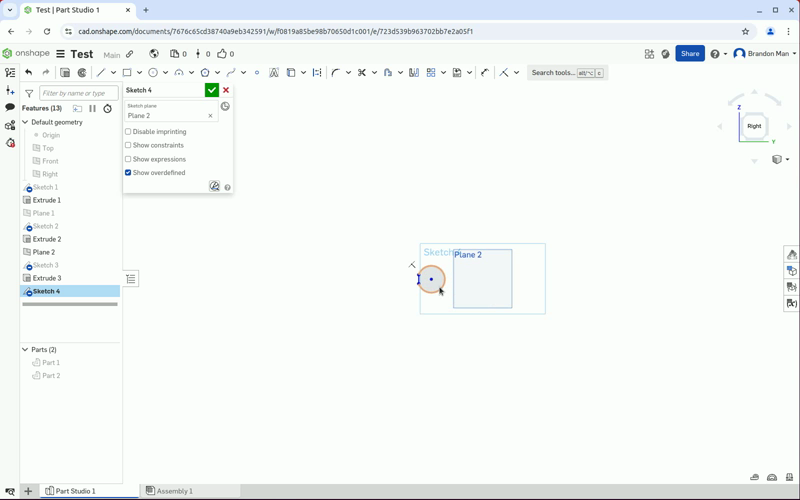
scroll(6)
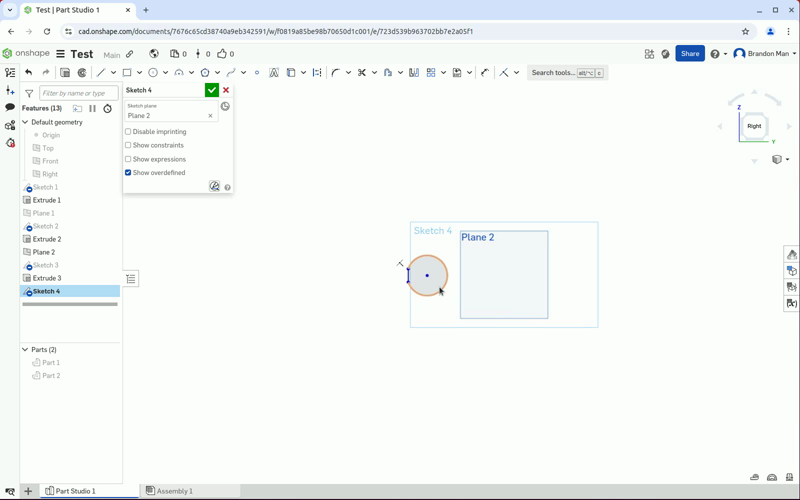
scroll(6)
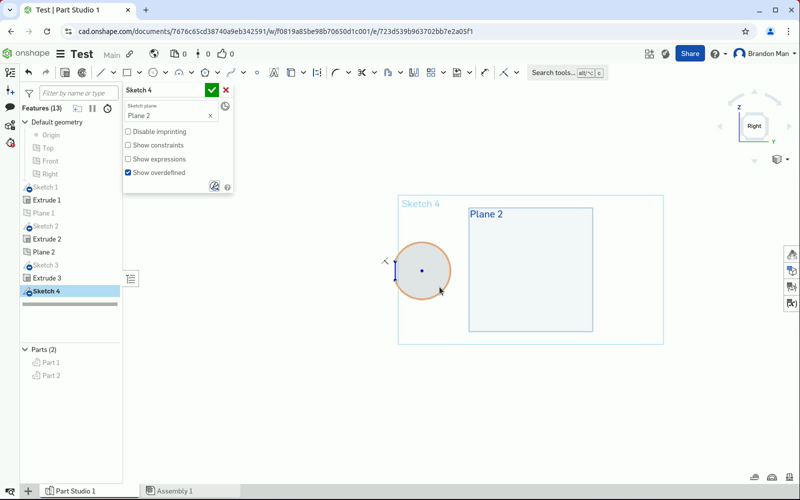
scroll(6)
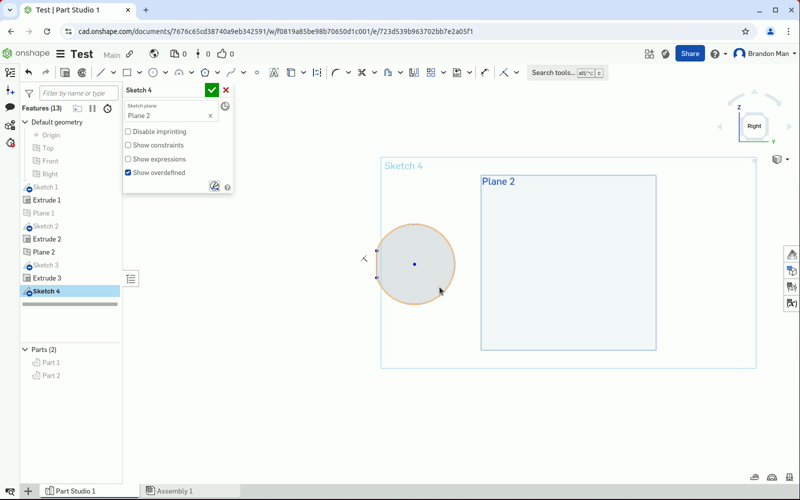
scroll(6)
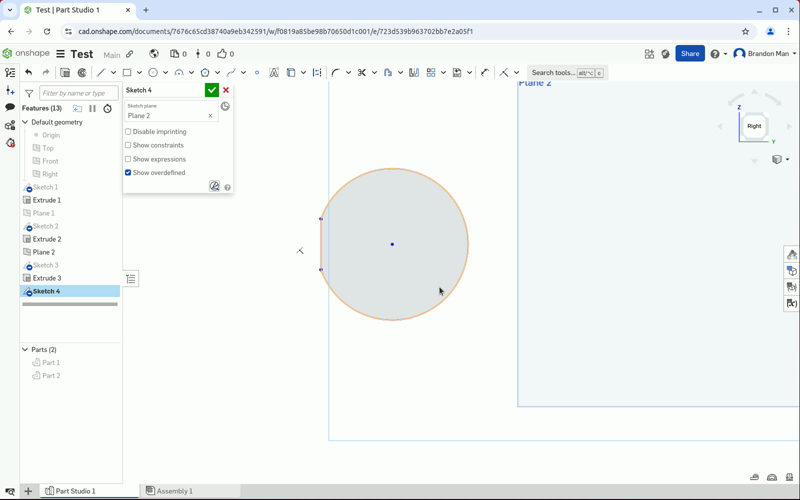
click(439, 286)
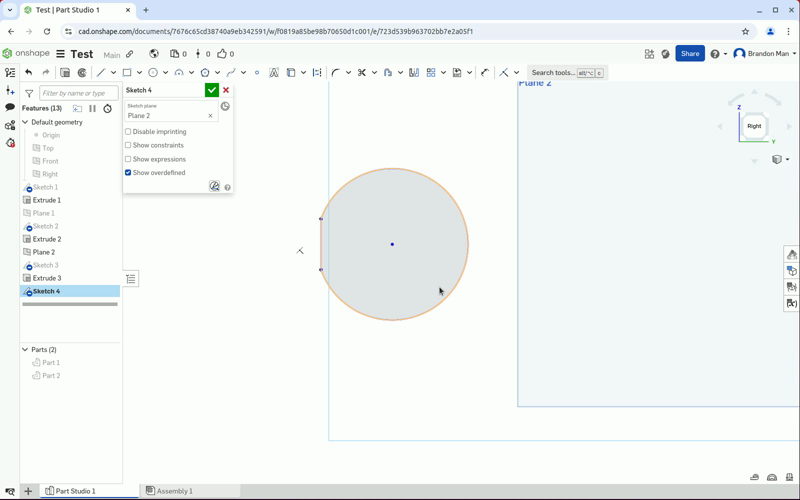
scroll(-6)
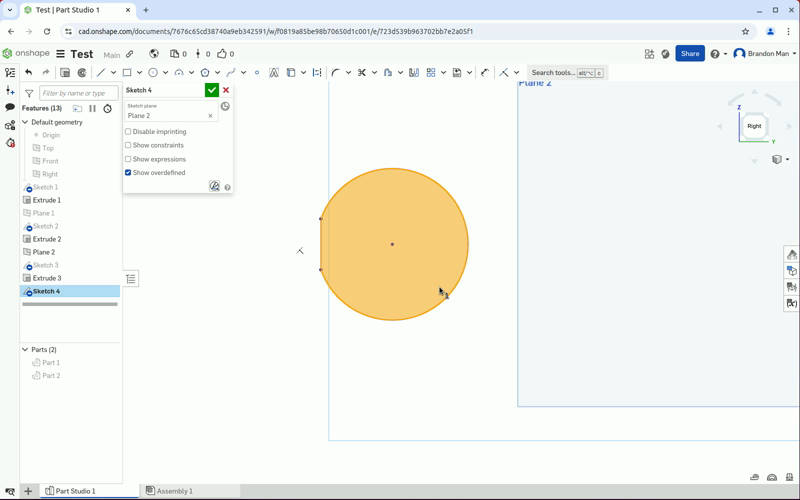
scroll(-6)
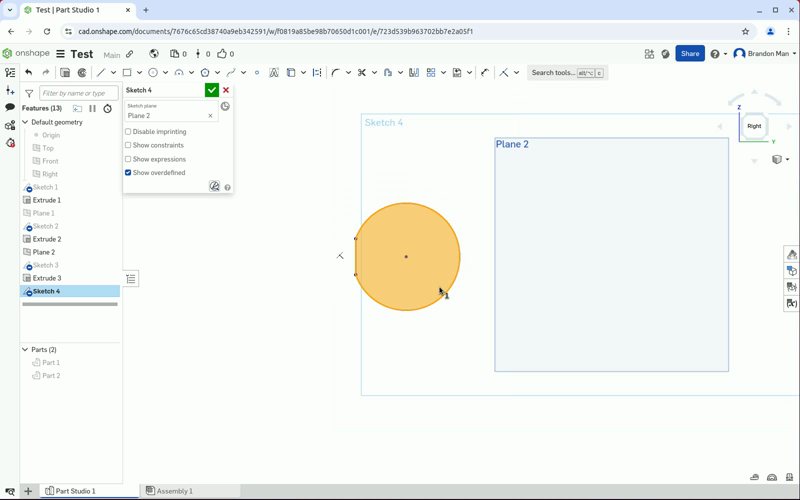
scroll(-6)
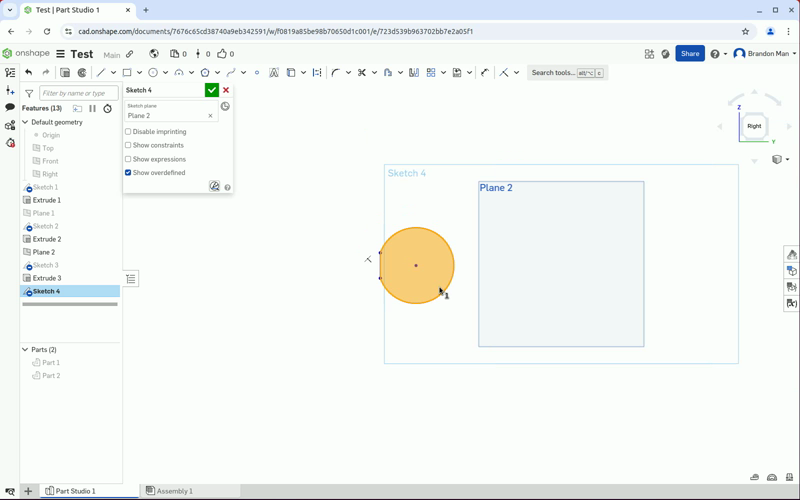
scroll(-6)
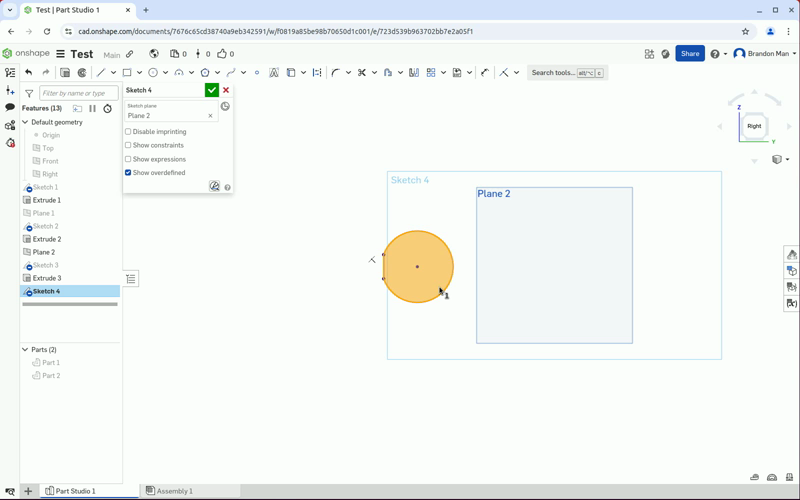
scroll(-6)
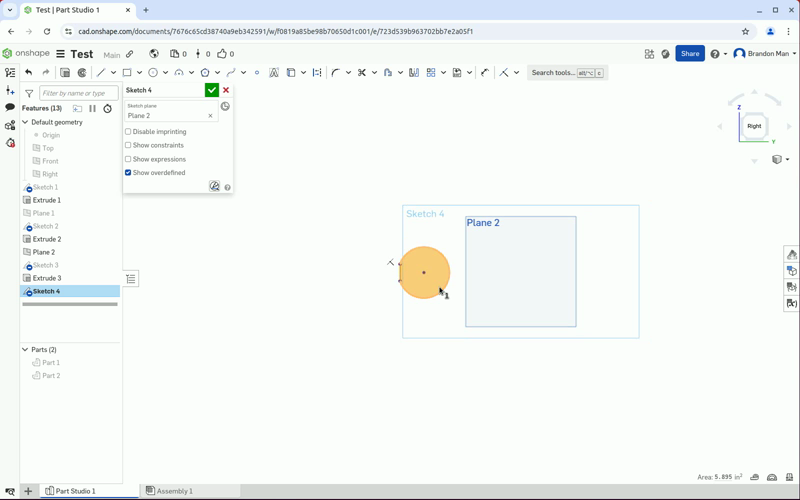
scroll(-6)
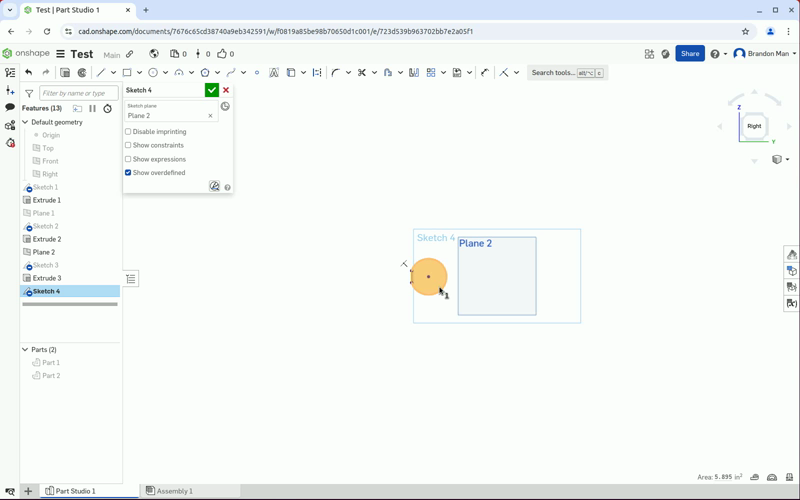
scroll(-6)
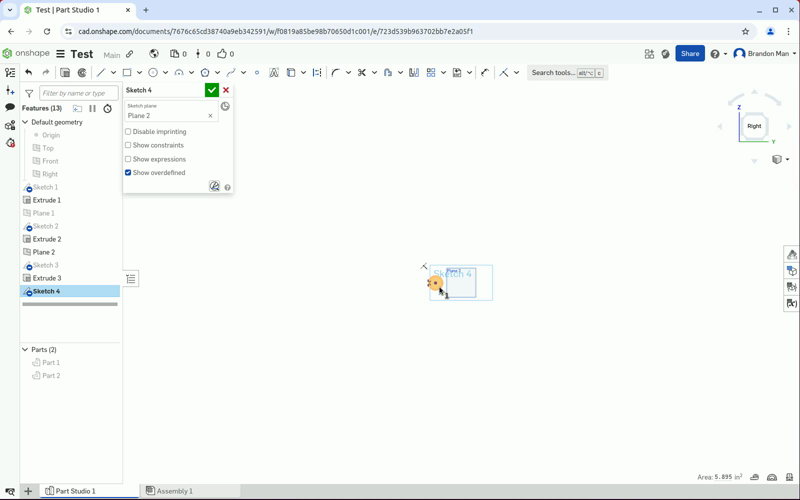
mouse_move(73, 352)
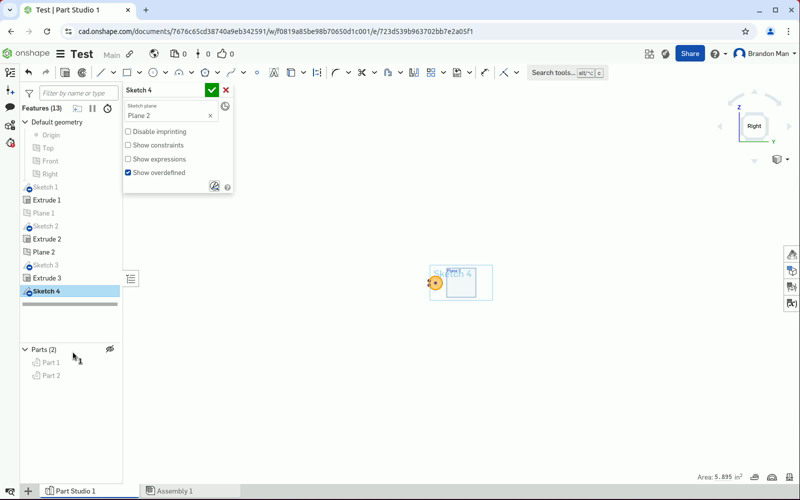
key(shift+y)
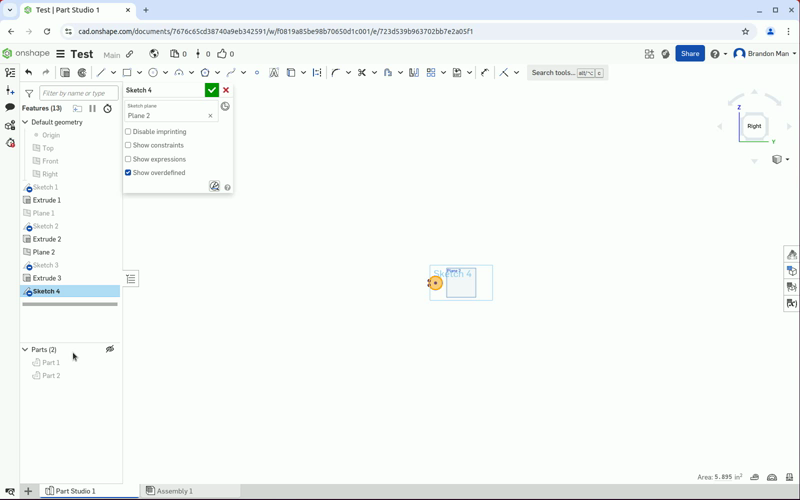
key(shift+e)
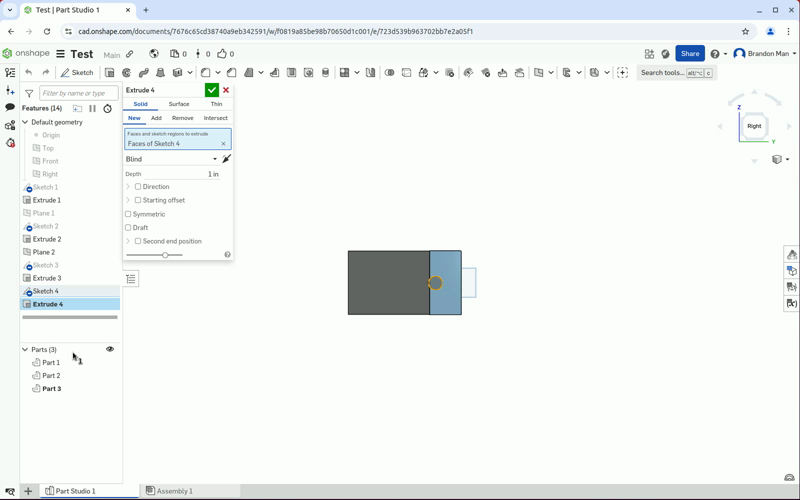
mouse_move(143, 106)
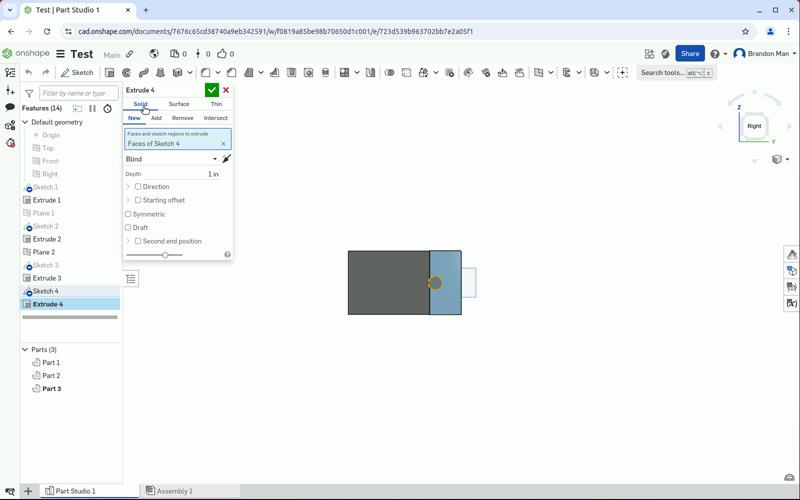
click(143, 106)
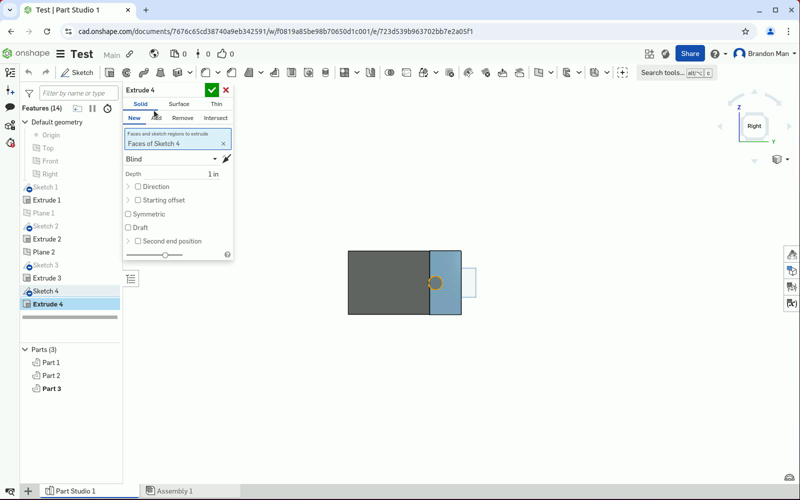
mouse_move(186, 120)
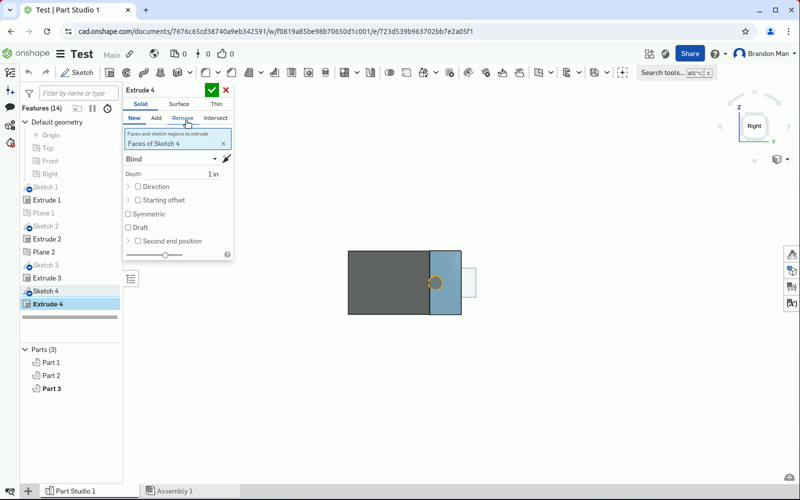
click(186, 120)
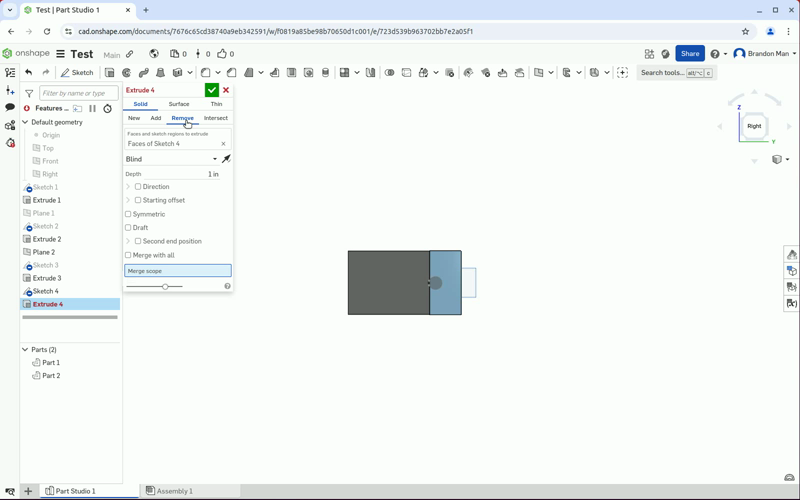
key(tab, 4)
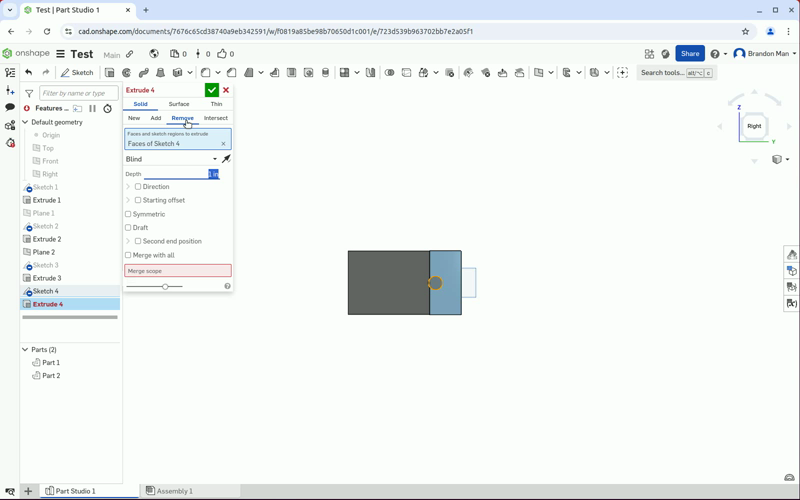
text(-30.57)
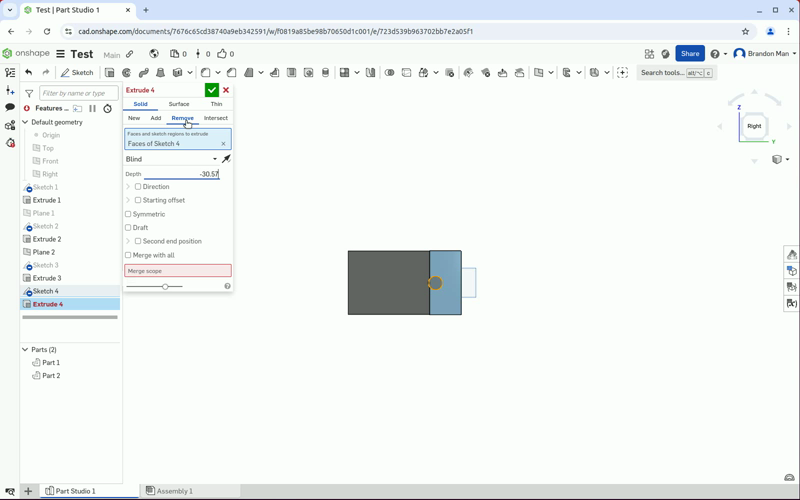
key(tab, 6)
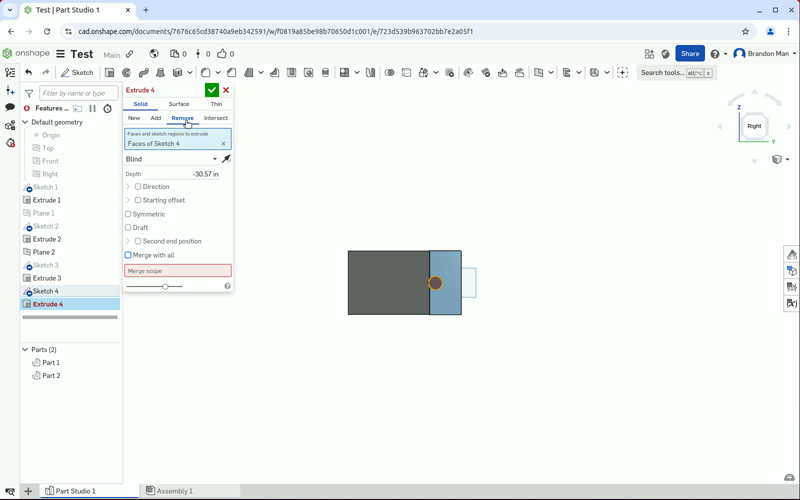
key(space)
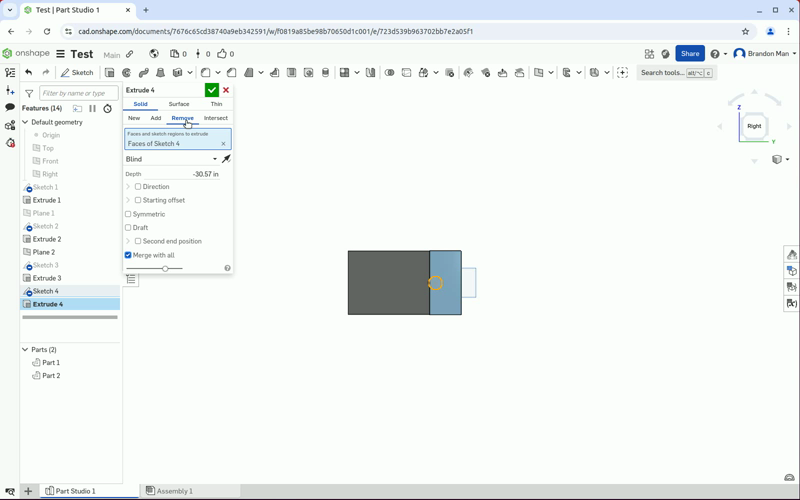
key(enter)
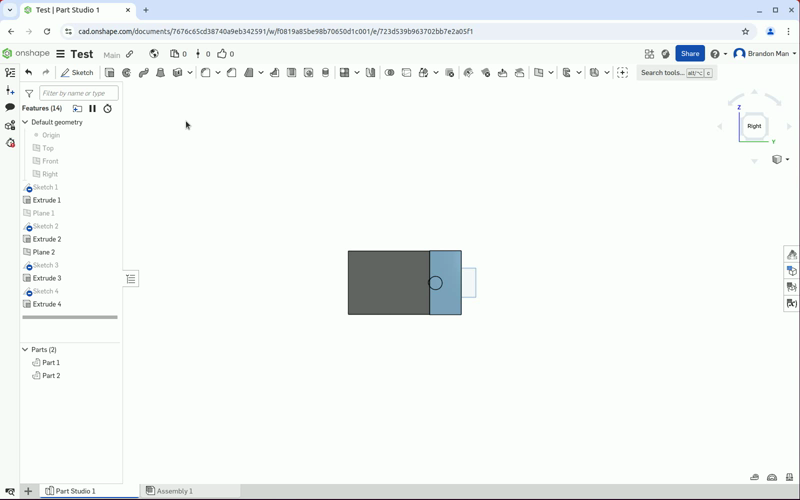
key(shift+h)
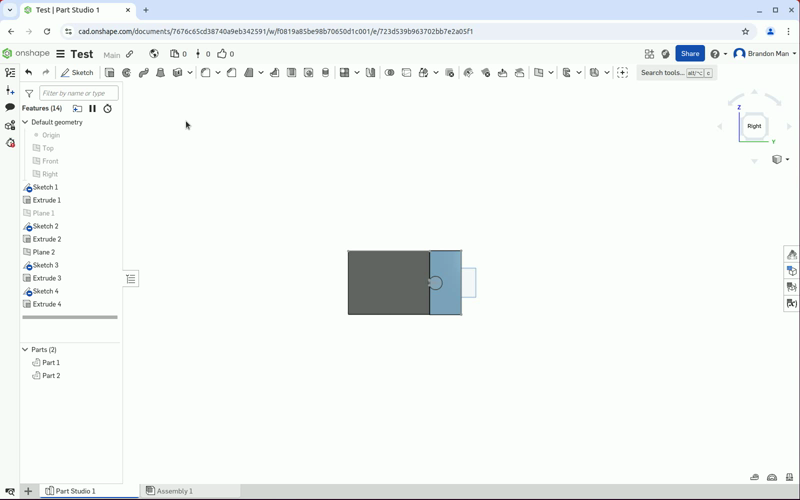
key(shift+h)
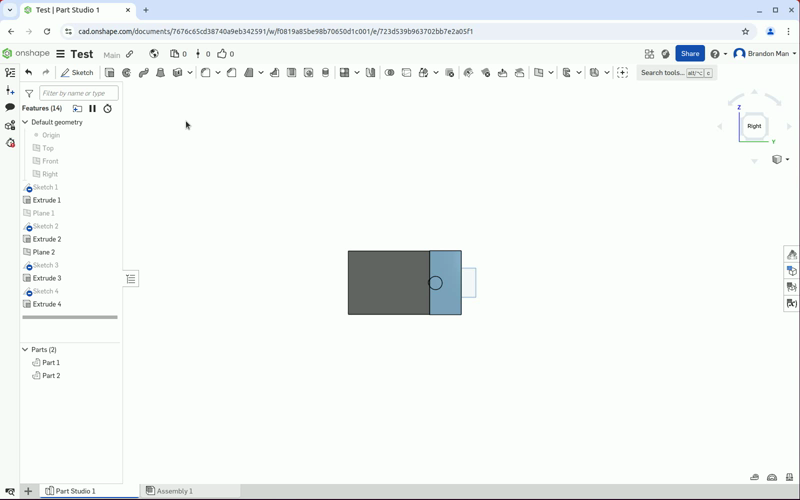
mouse_move(73, 189)
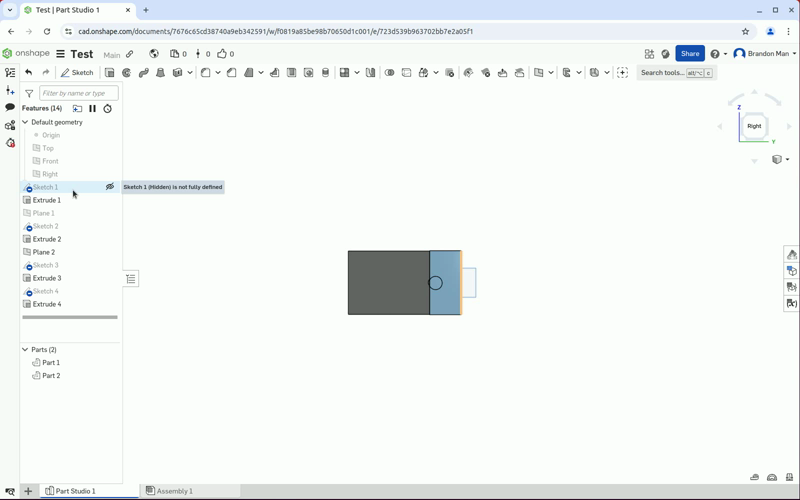
click(73, 189)
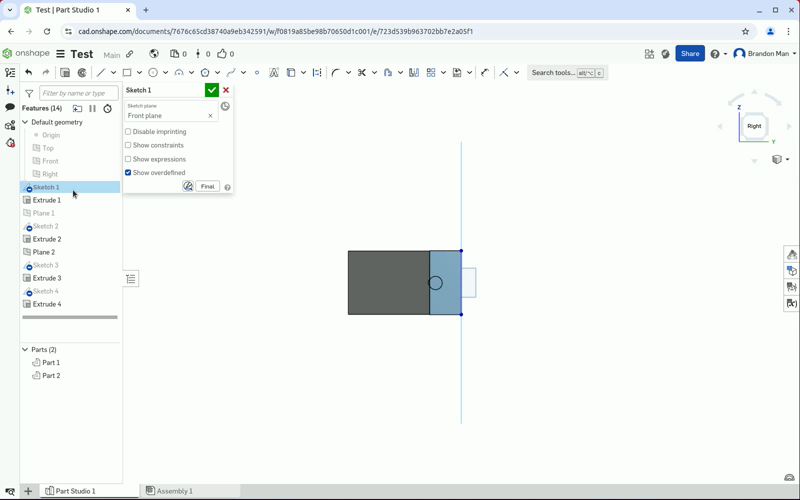
mouse_move(229, 92)
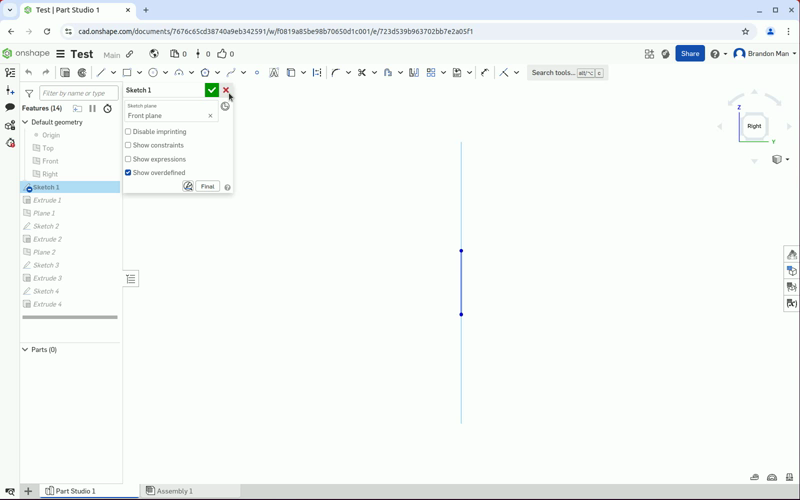
click(229, 92)
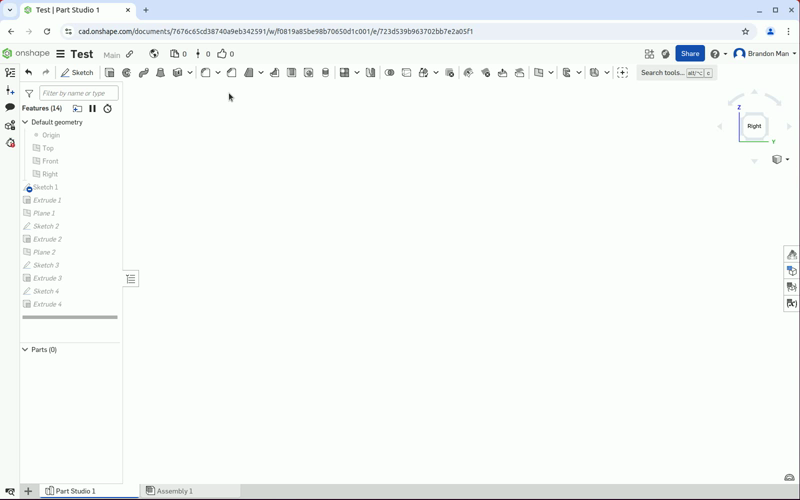
mouse_move(541, 75)
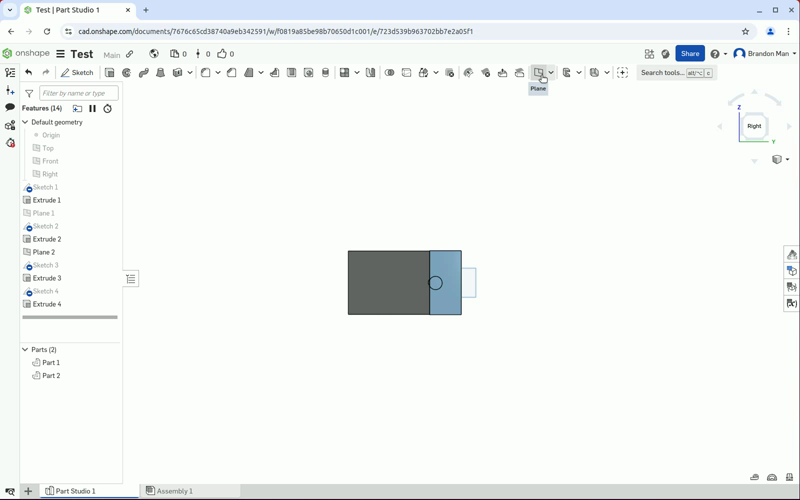
click(541, 75)
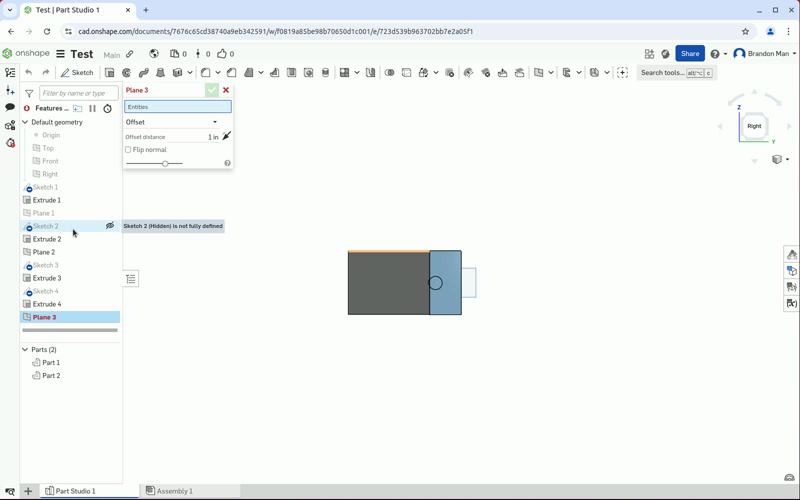
scroll(3)
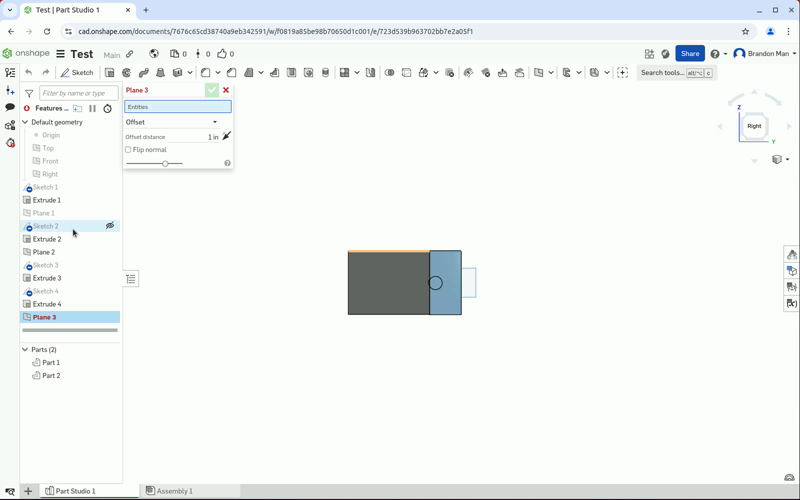
mouse_move(73, 176)
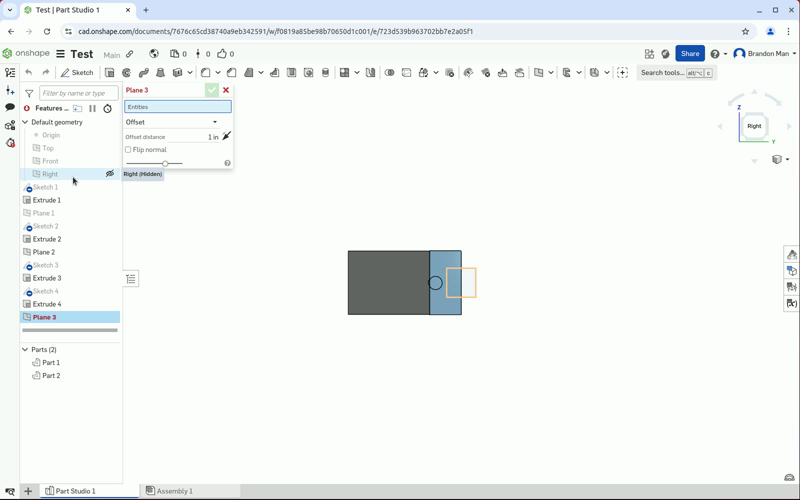
click(73, 176)
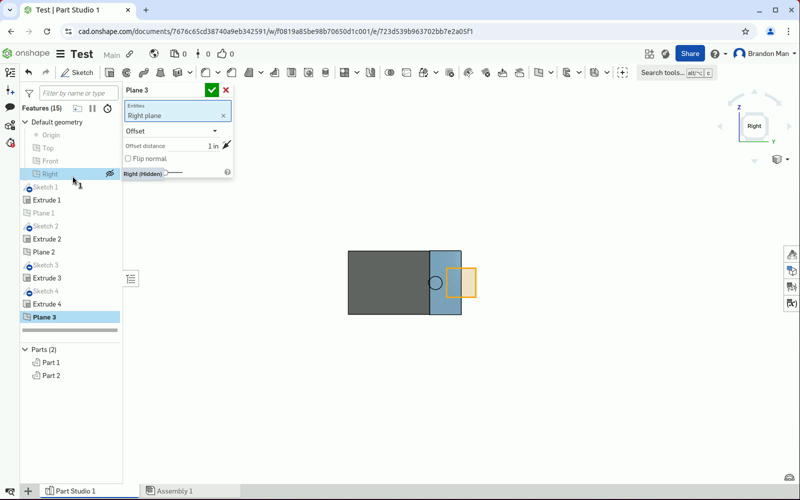
key(tab, 2)
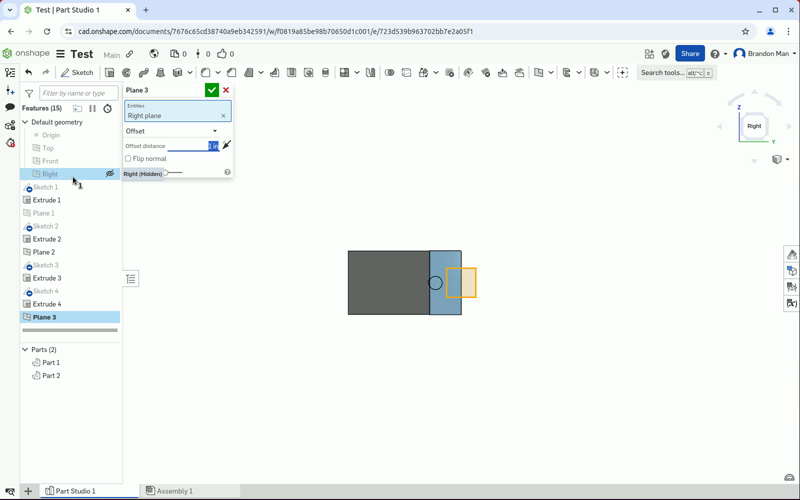
text(13.002)
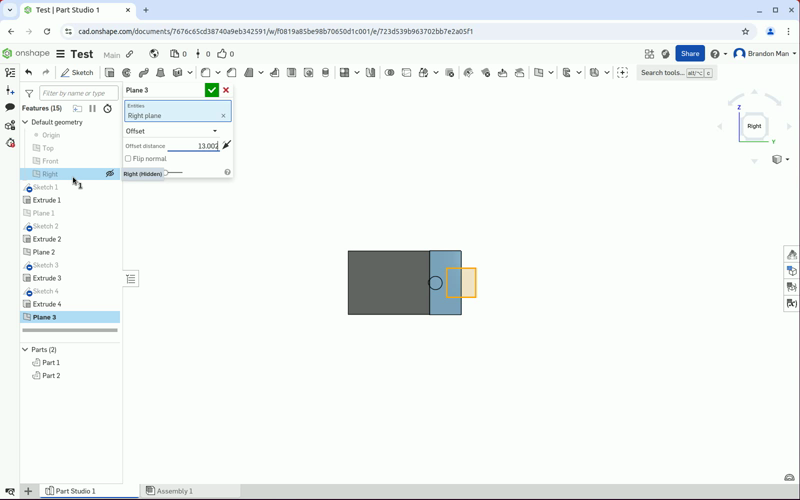
key(enter, 2)
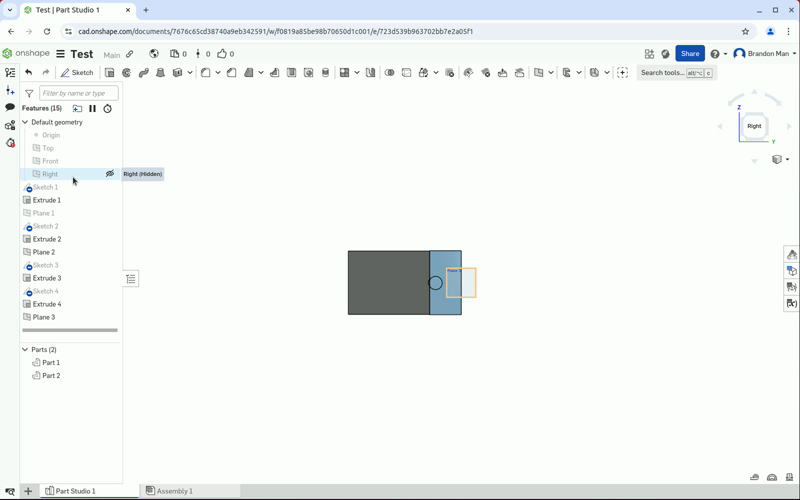
key(shift+s)
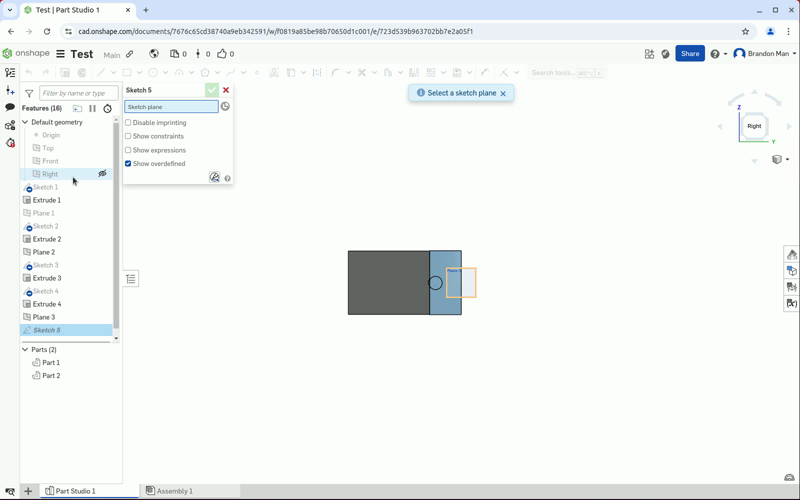
mouse_move(69, 319)
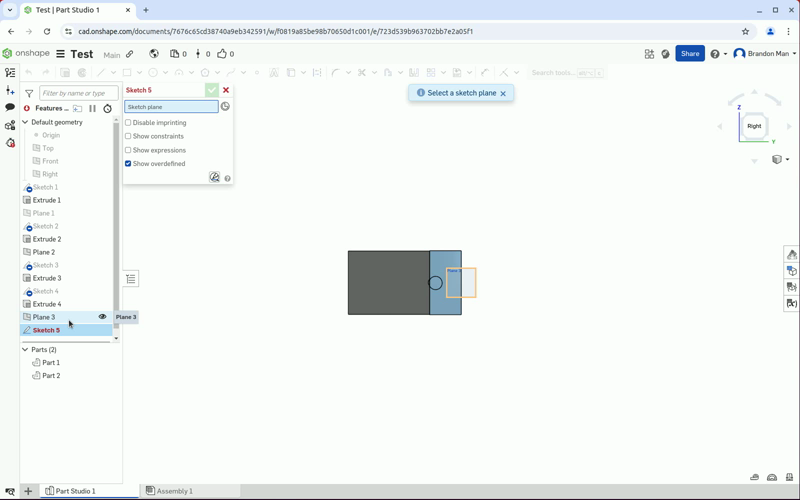
click(69, 319)
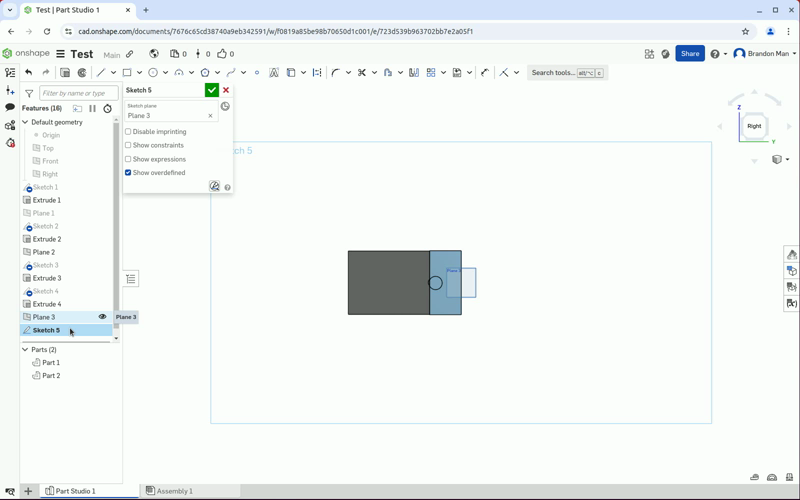
mouse_move(73, 352)
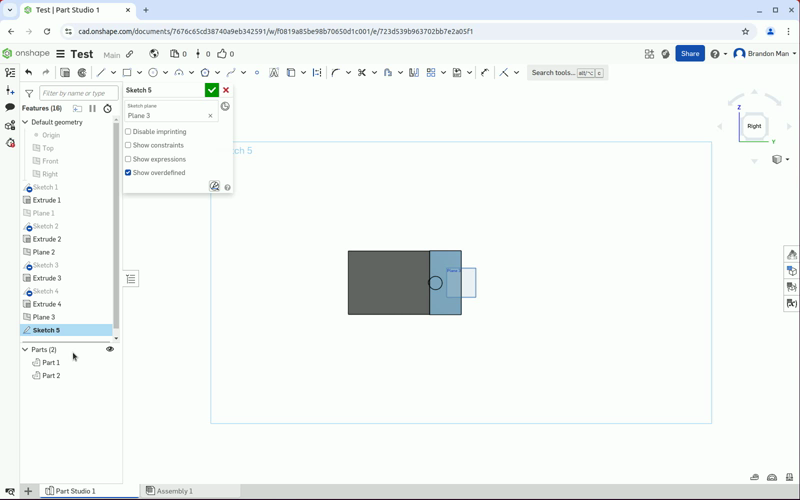
key(y)
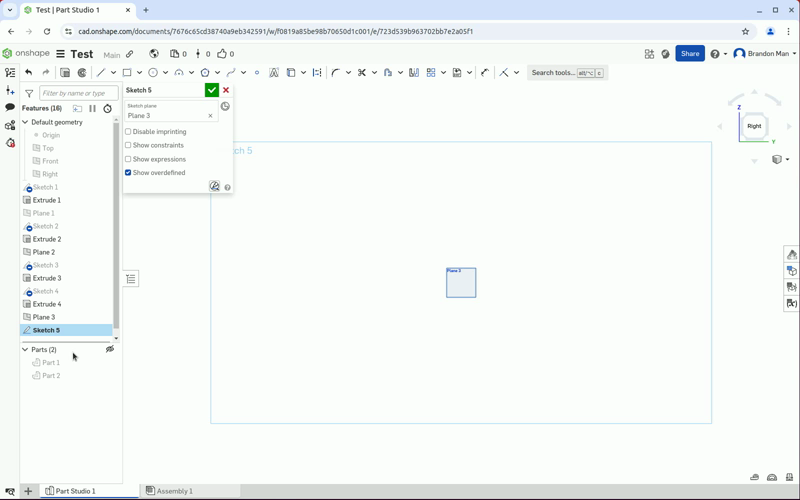
key(c)
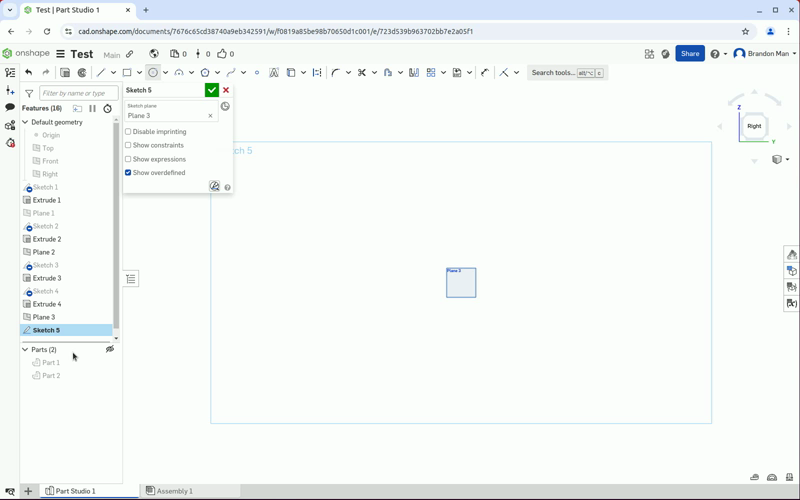
key_down(shift)
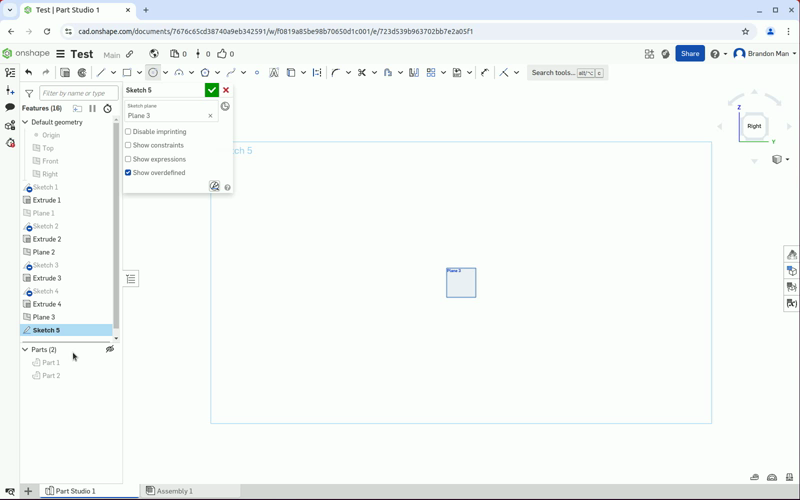
mouse_move(458, 282)
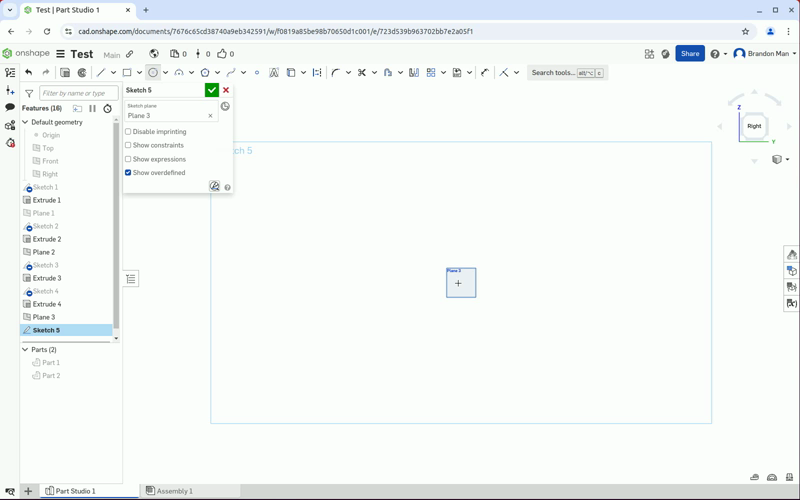
click(458, 282)
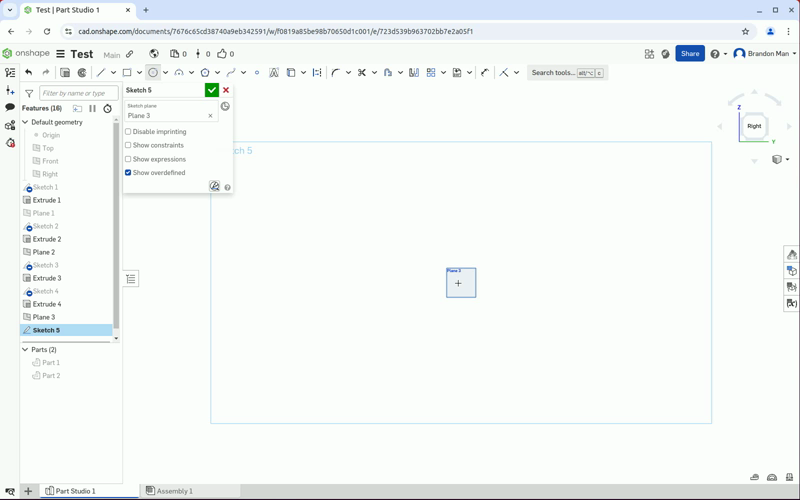
key_up(shift)
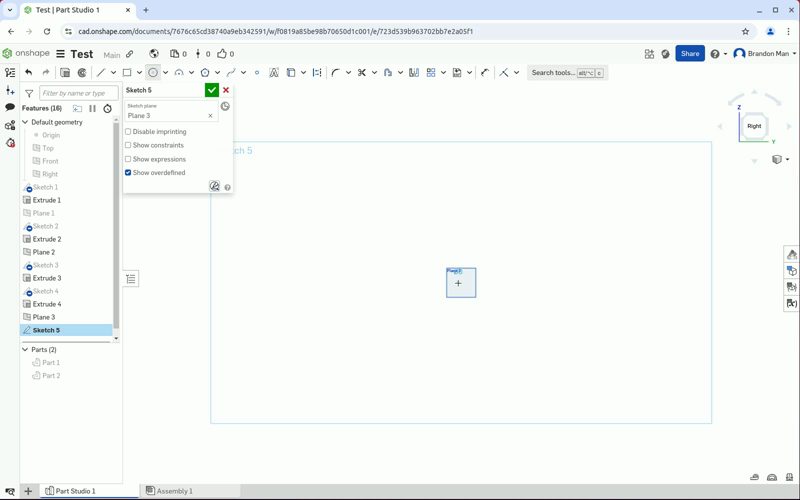
mouse_move(461, 282)
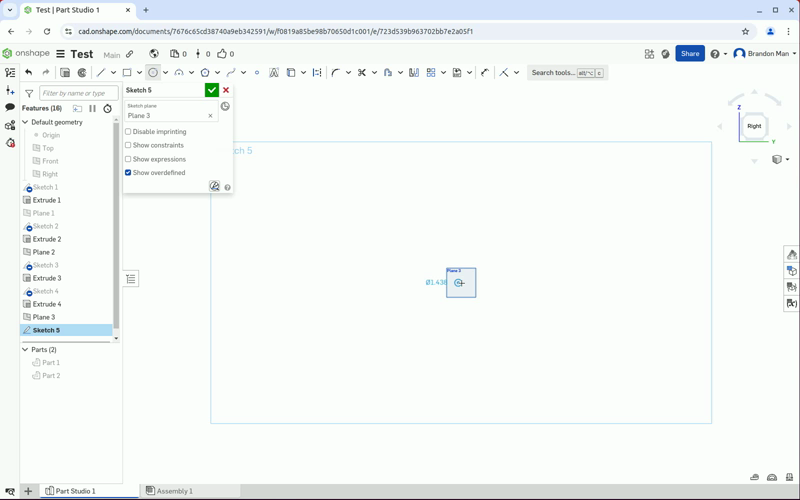
click(461, 282)
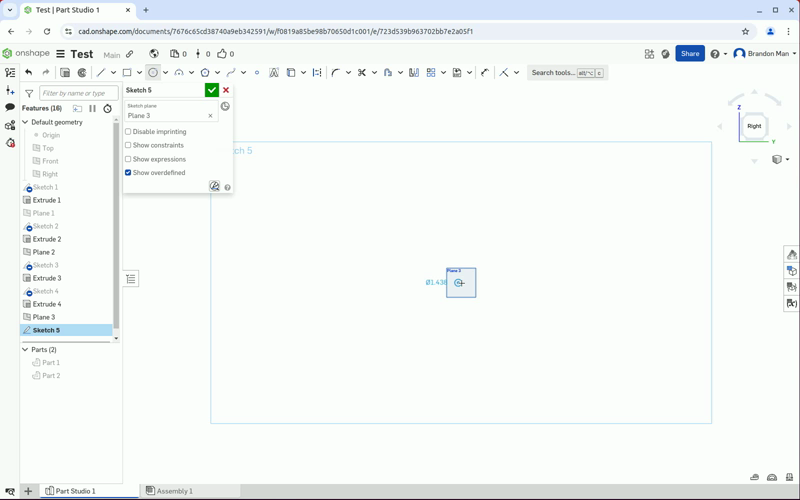
key(esc)
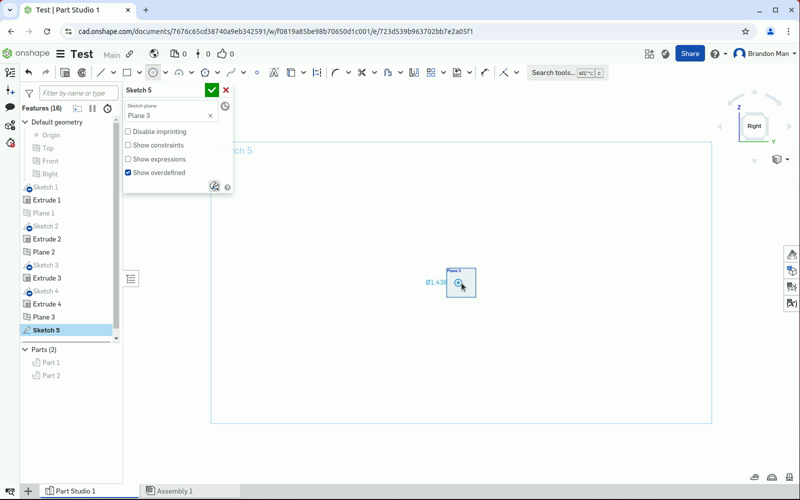
mouse_move(455, 282)
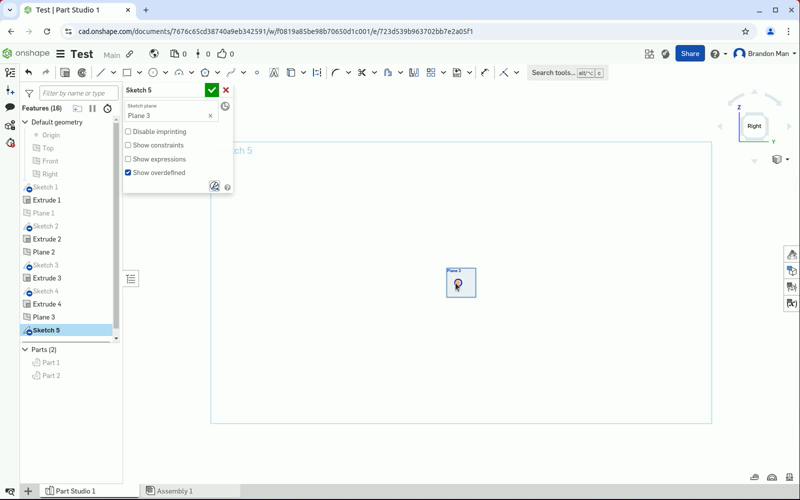
scroll(6)
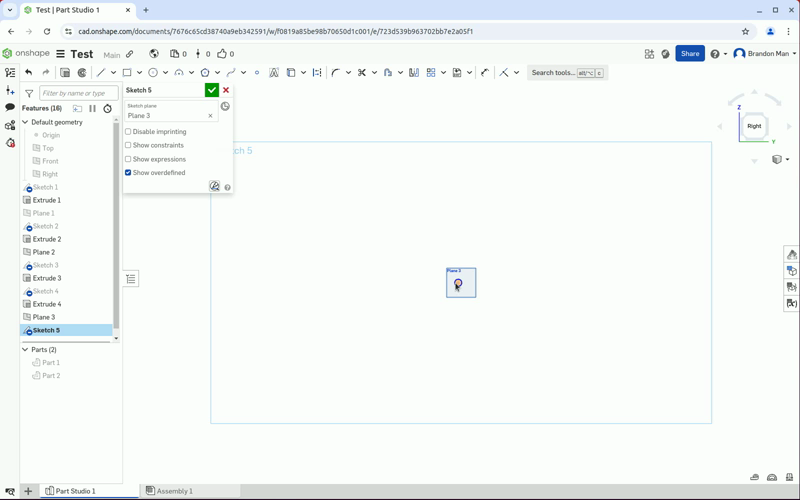
scroll(6)
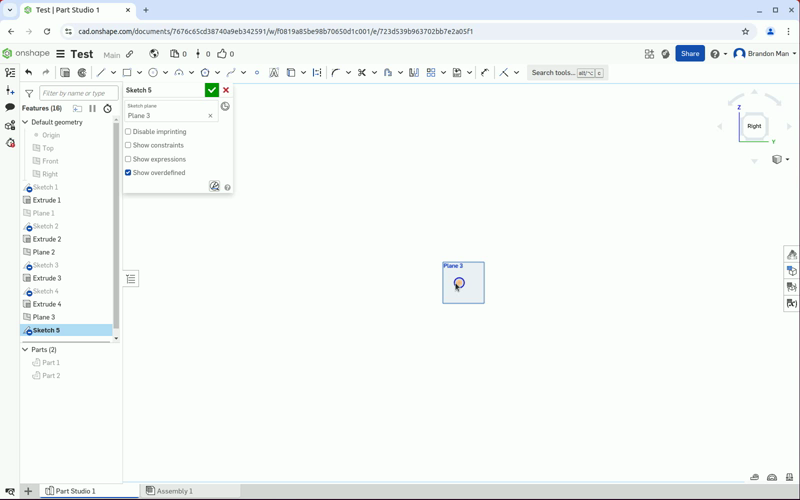
scroll(6)
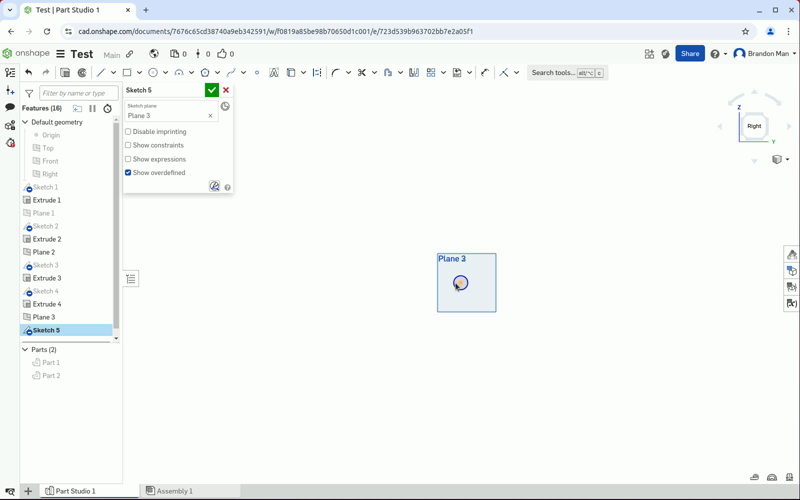
scroll(6)
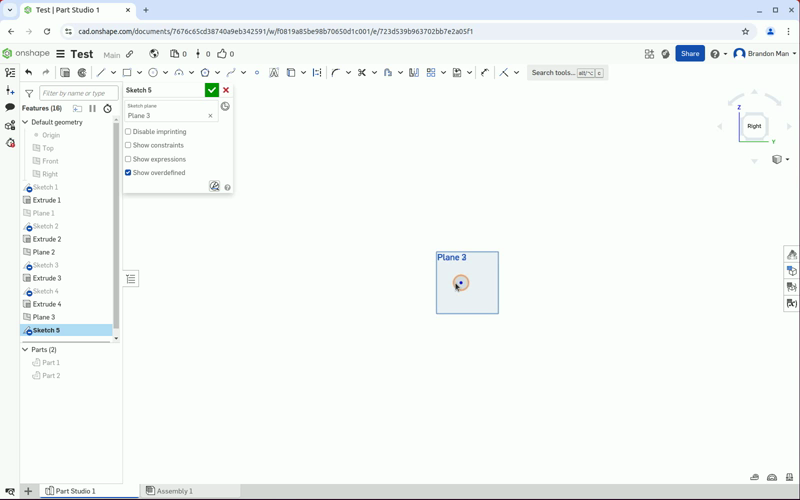
scroll(6)
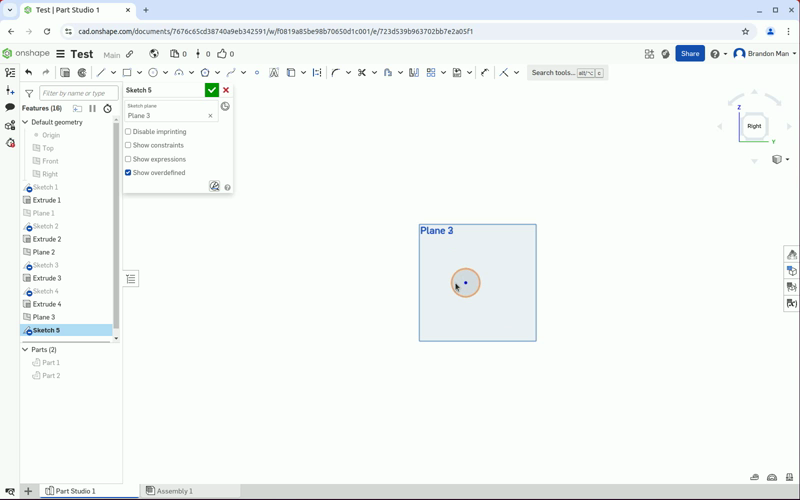
scroll(6)
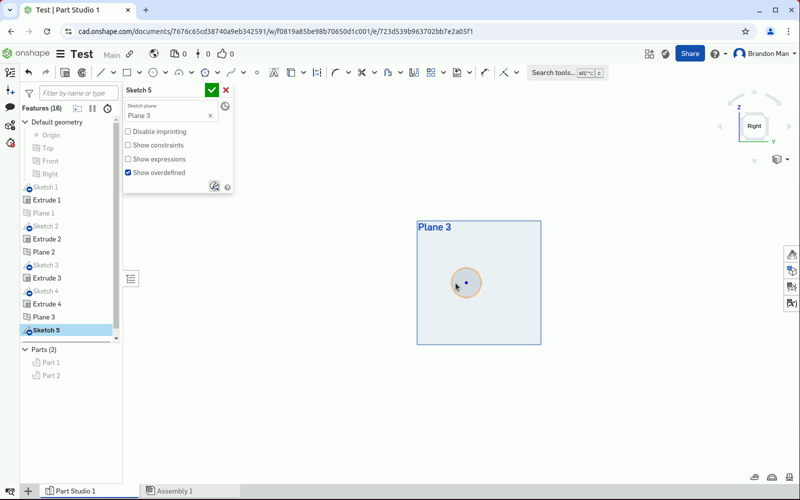
scroll(6)
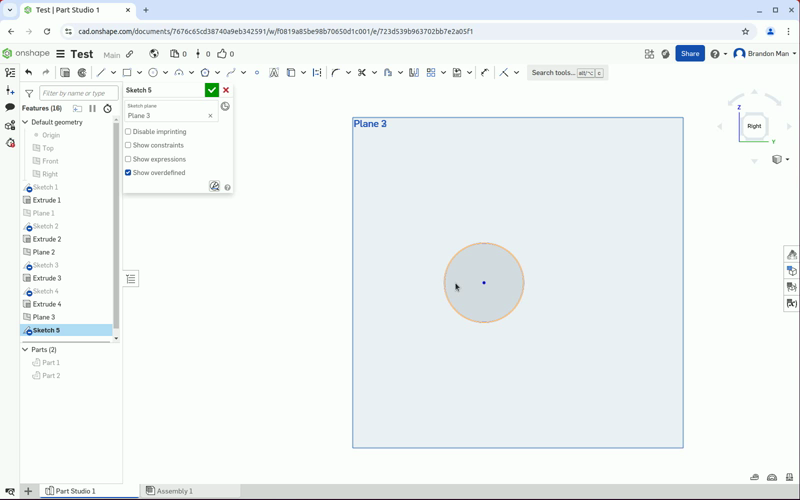
click(455, 282)
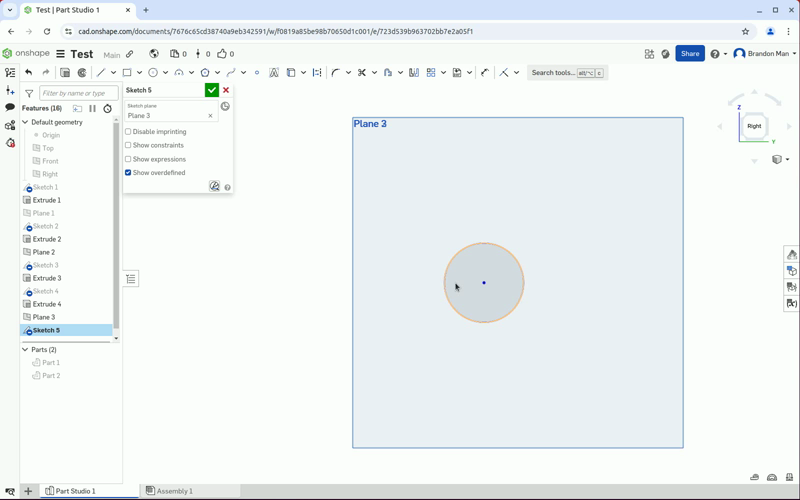
scroll(-6)
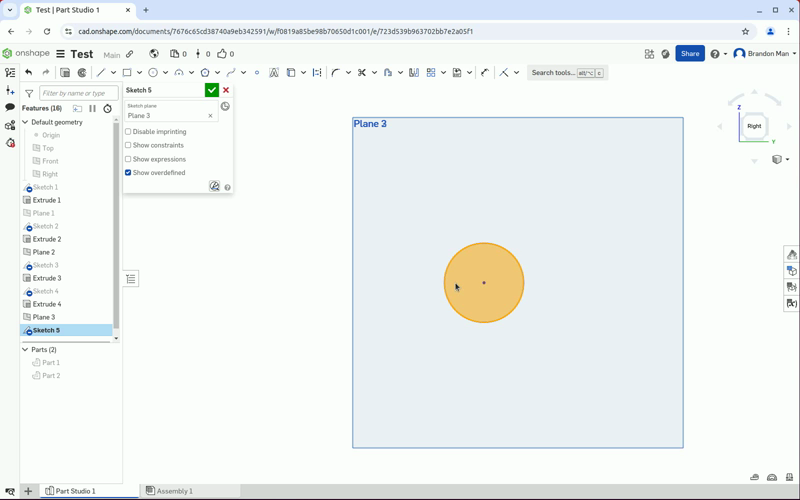
scroll(-6)
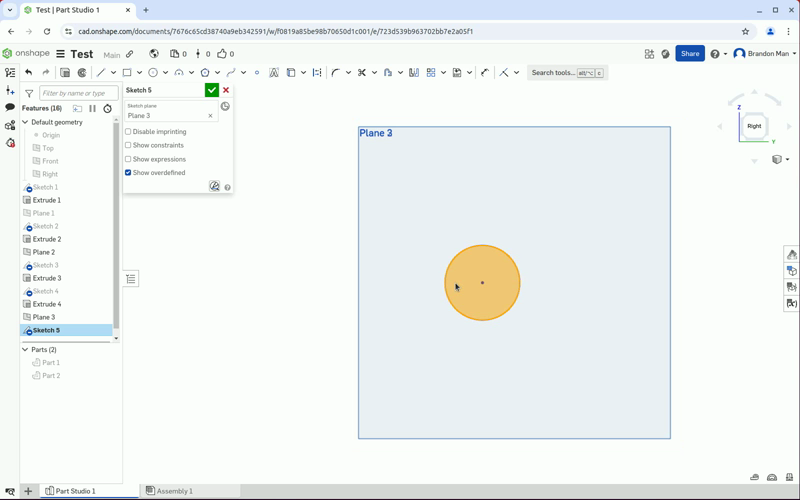
scroll(-6)
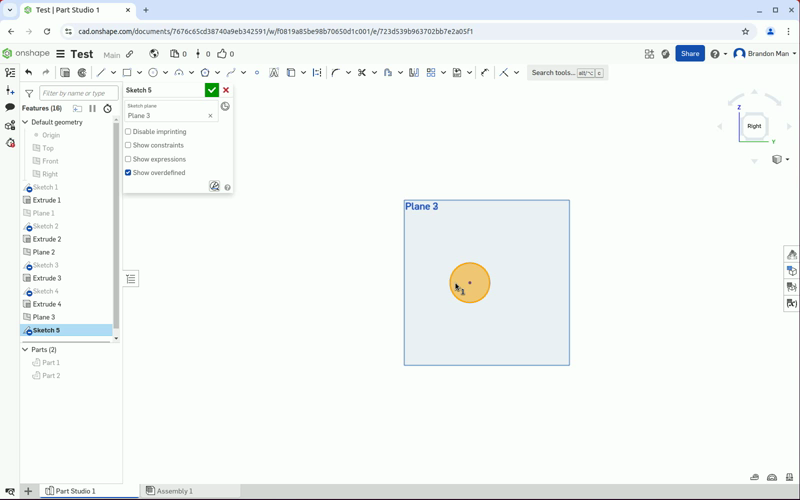
scroll(-6)
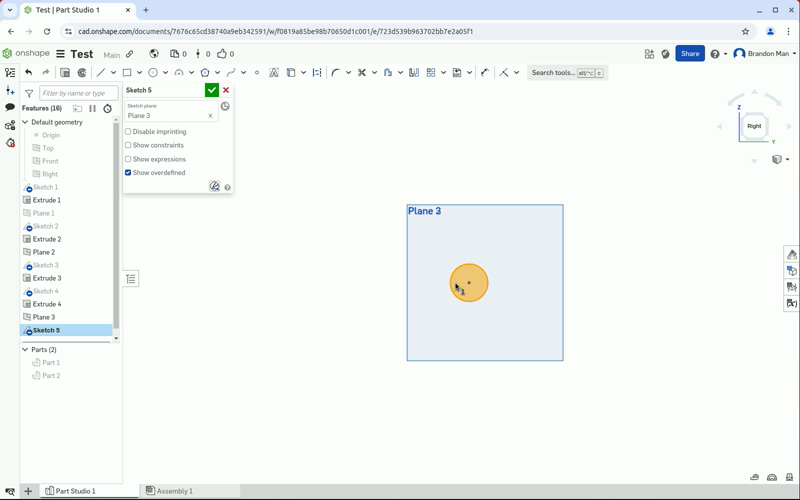
scroll(-6)
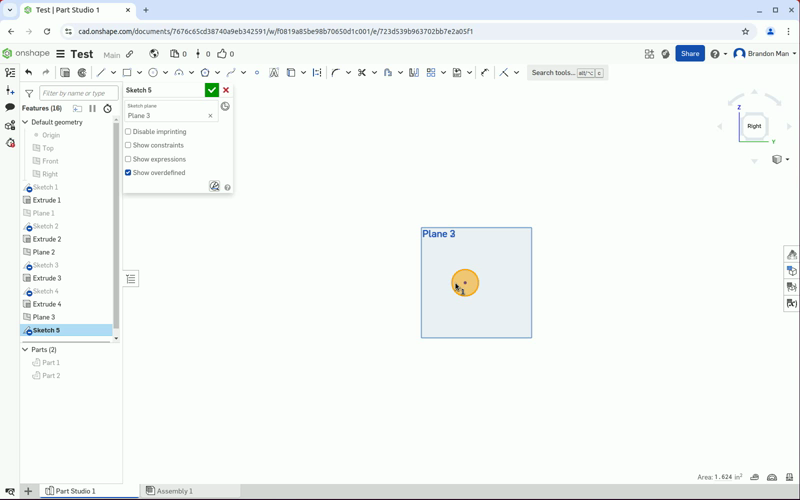
scroll(-6)
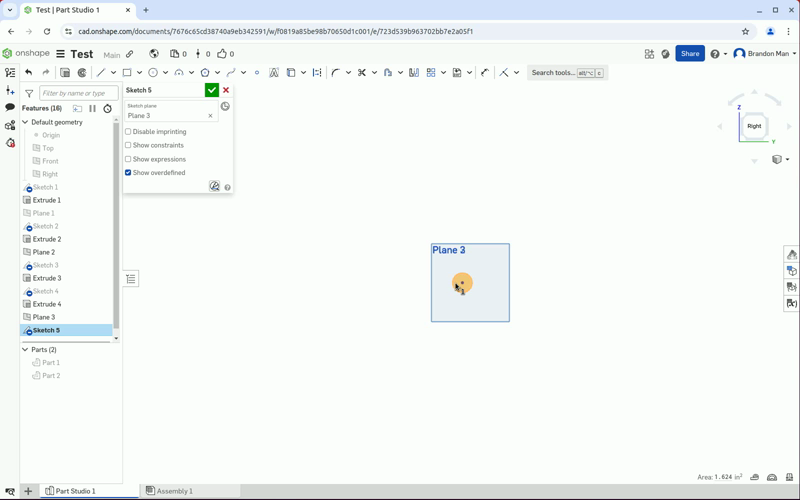
scroll(-6)
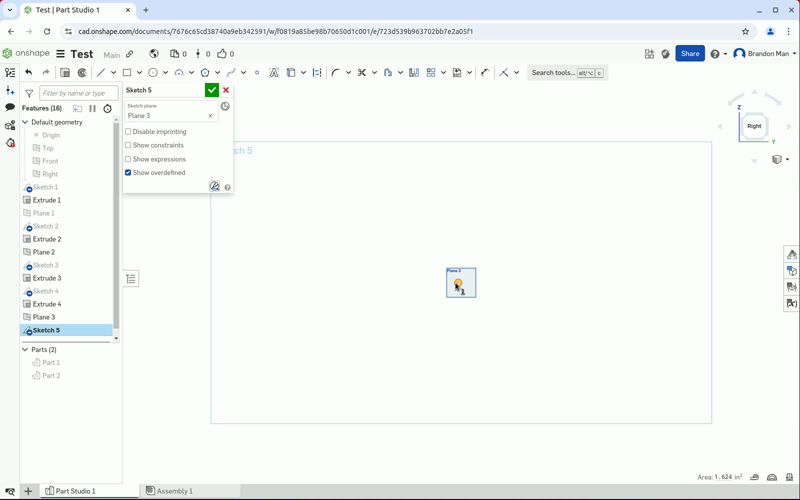
mouse_move(73, 352)
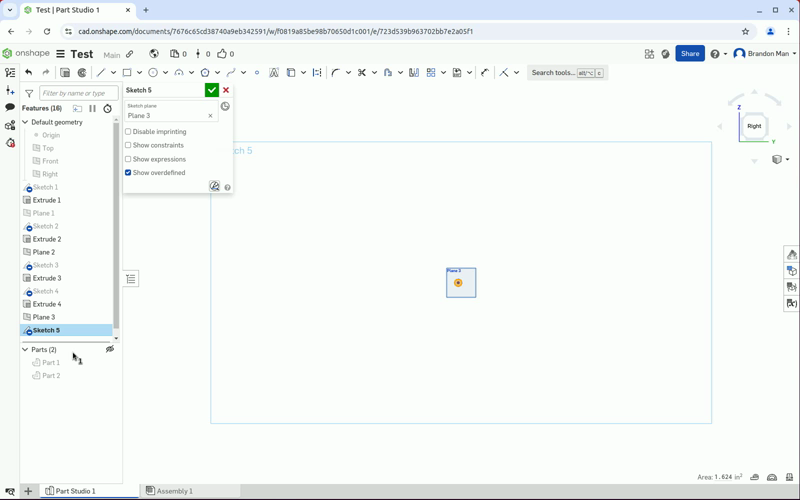
key(shift+y)
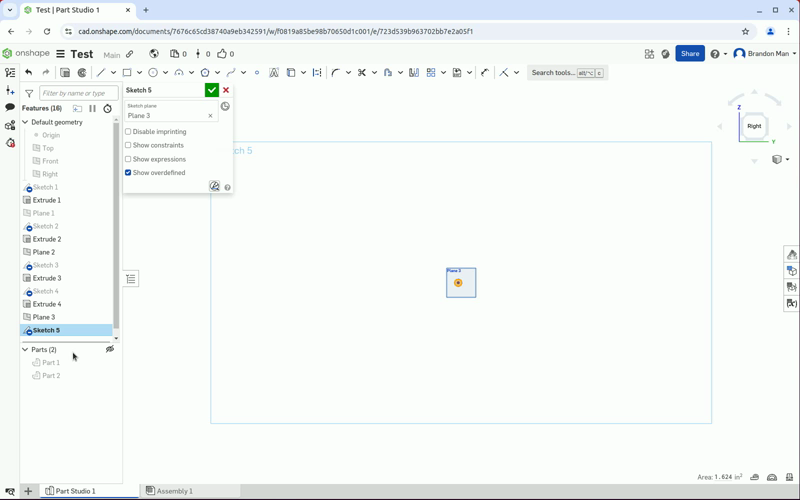
key(shift+e)
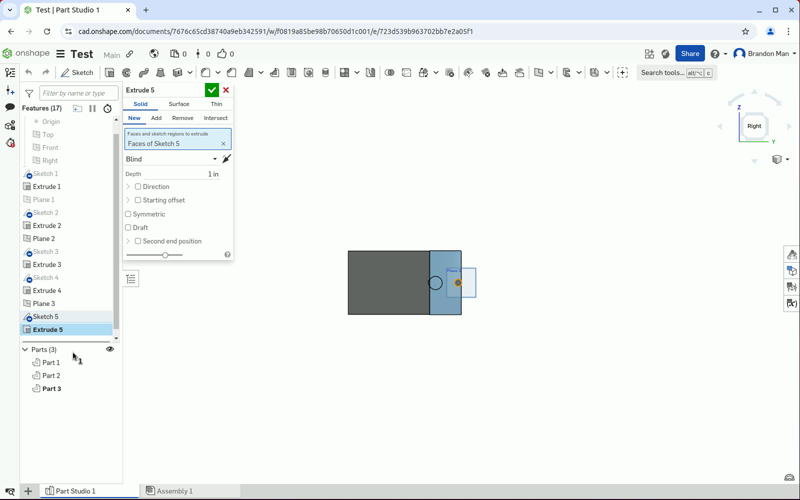
mouse_move(143, 106)
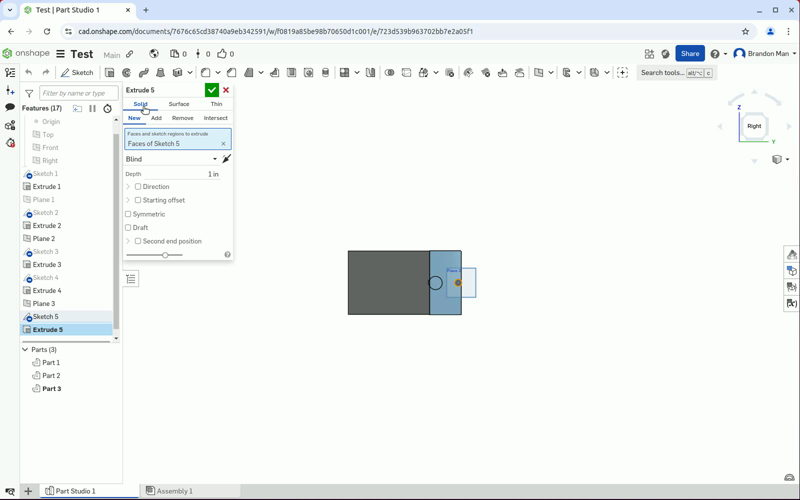
click(143, 106)
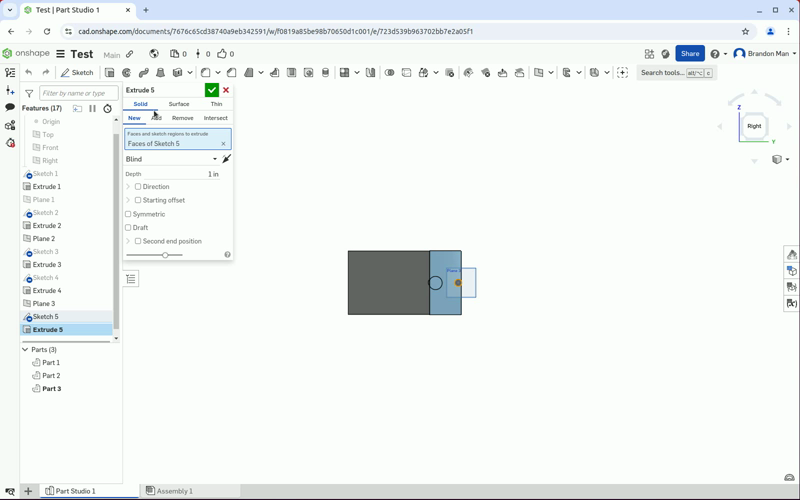
mouse_move(186, 120)
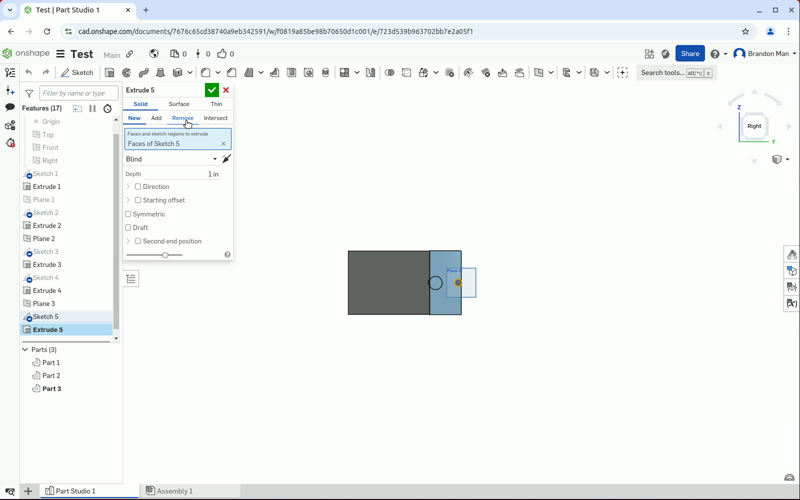
click(186, 120)
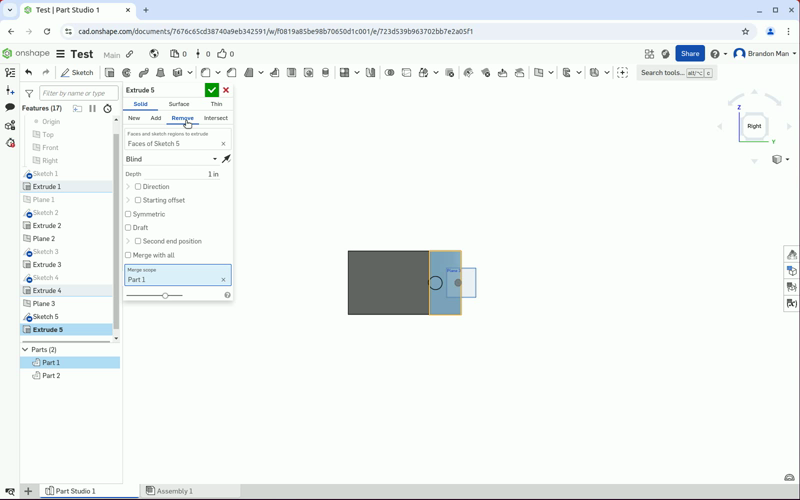
key(tab, 4)
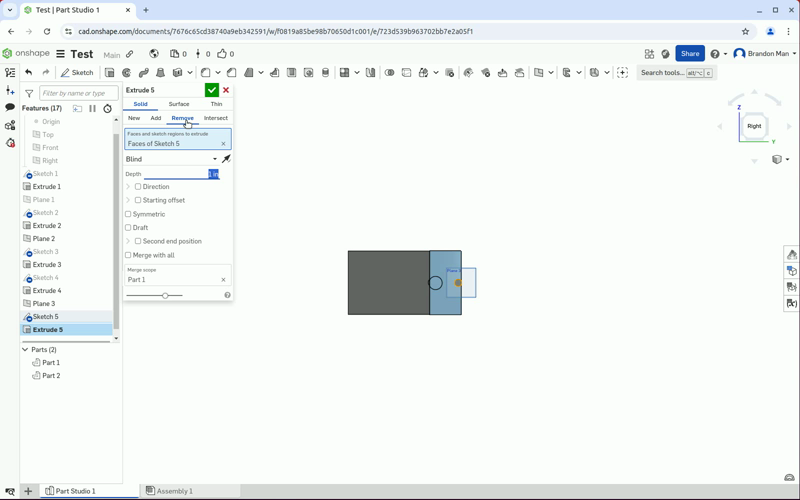
text(30.811)
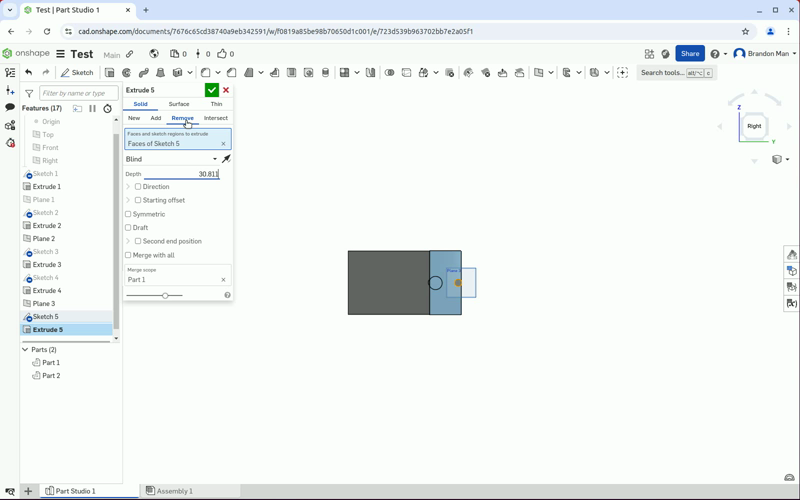
key(tab, 6)
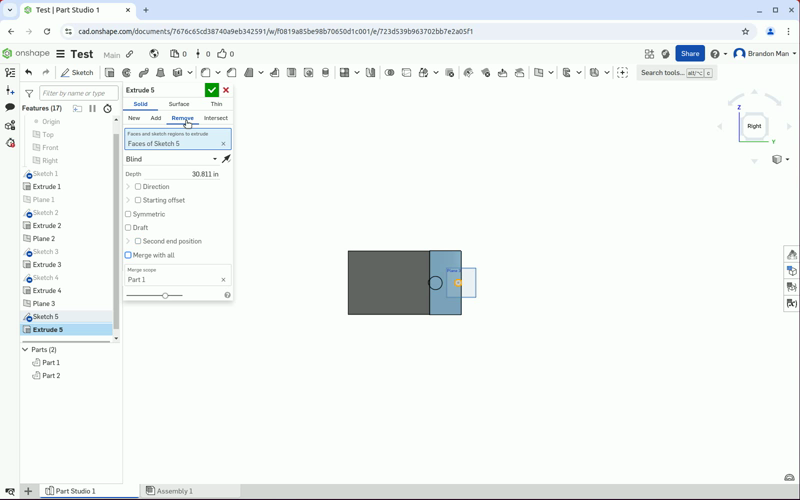
key(space)
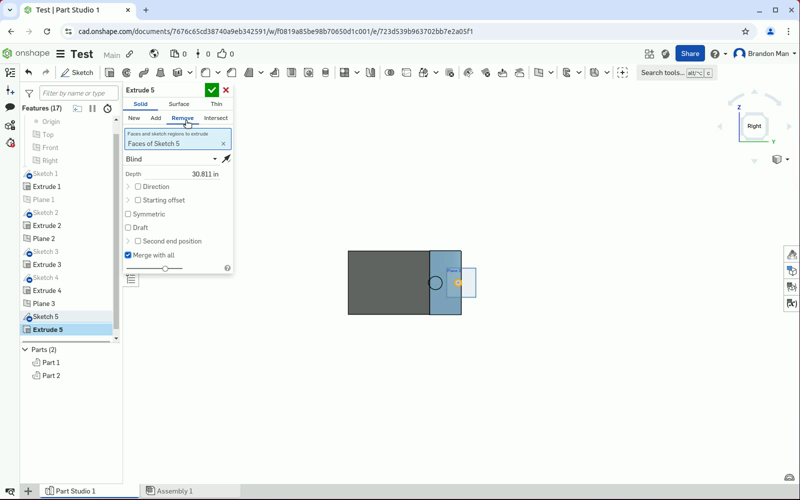
key(enter)
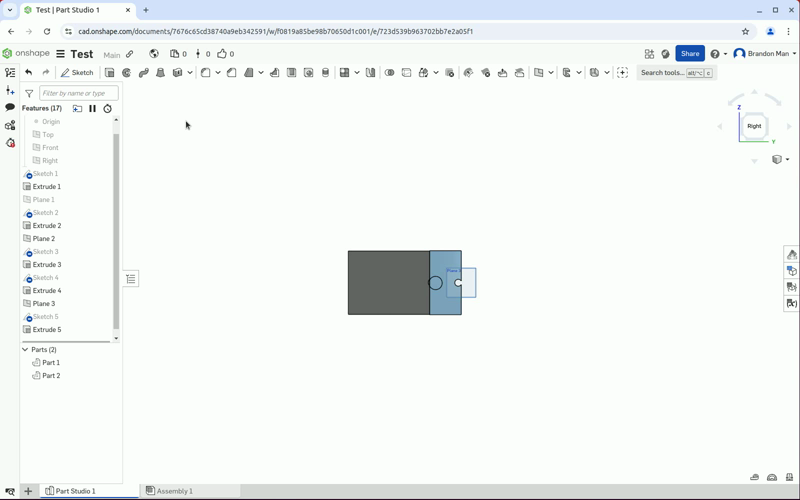
key(shift+h)
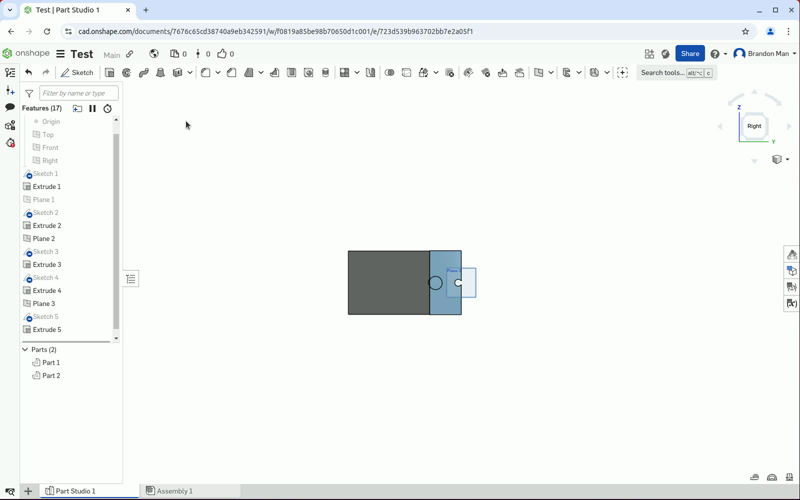
key(shift+h)
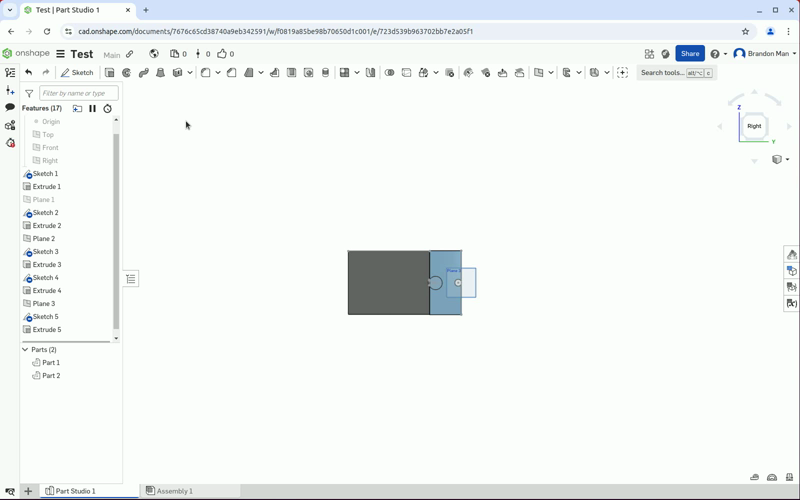
key(shift+7)
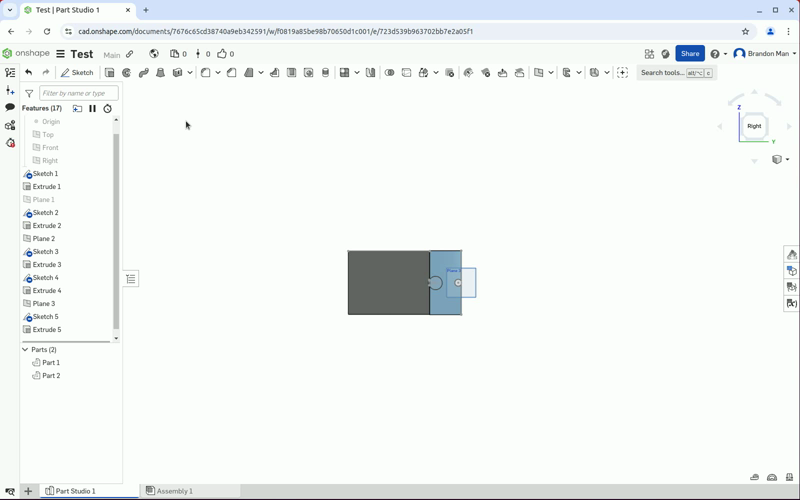
key(right, 2)
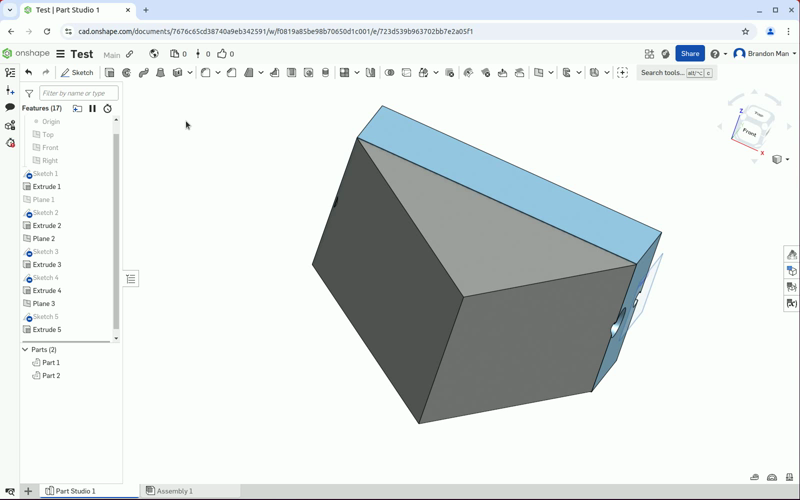
key(down, 2)
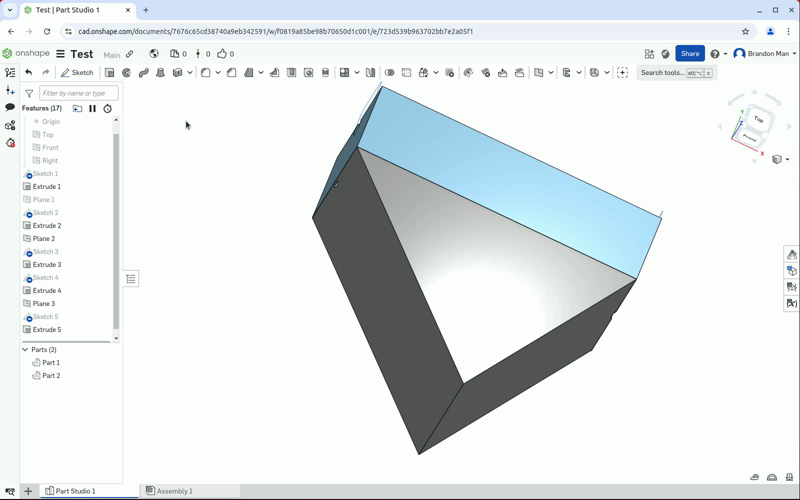
key(up, 2)
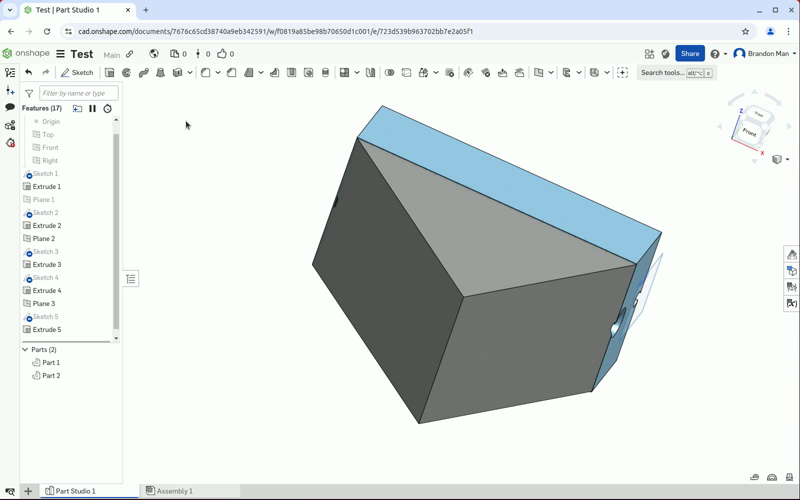
key(left, 2)
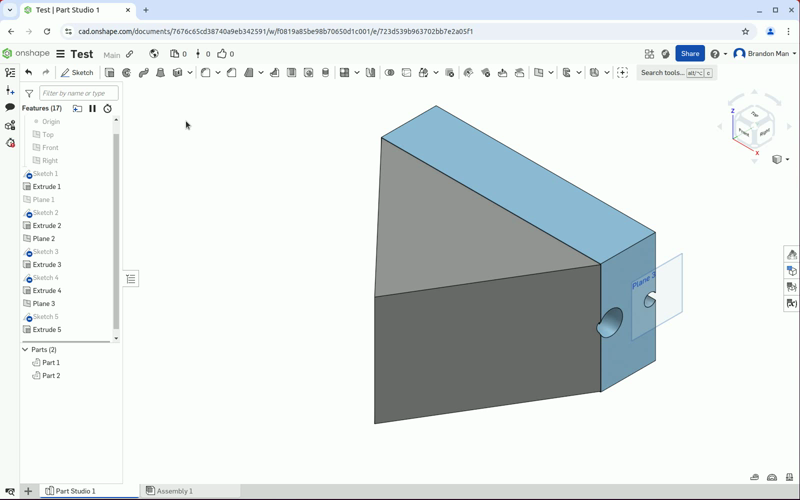
mouse_move(69, 176)
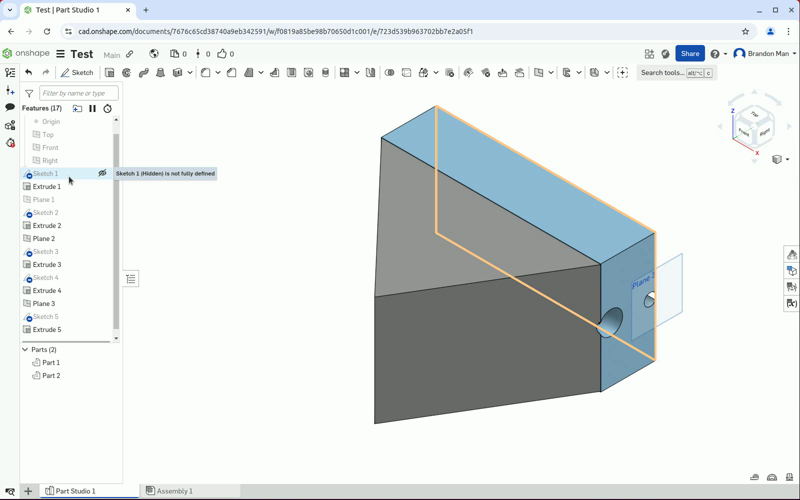
click(69, 176)